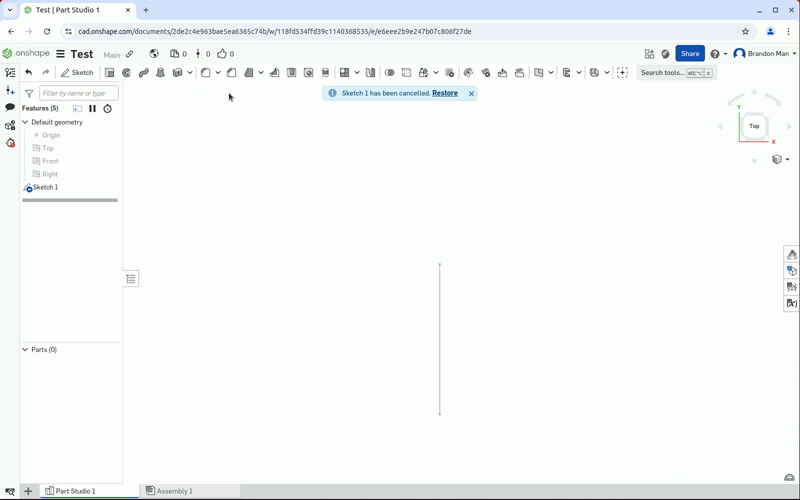
key(shift+h)
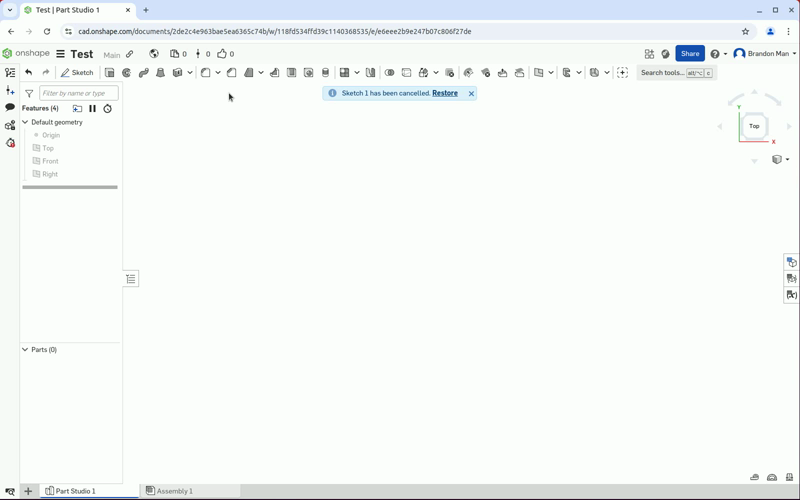
mouse_move(73, 352)
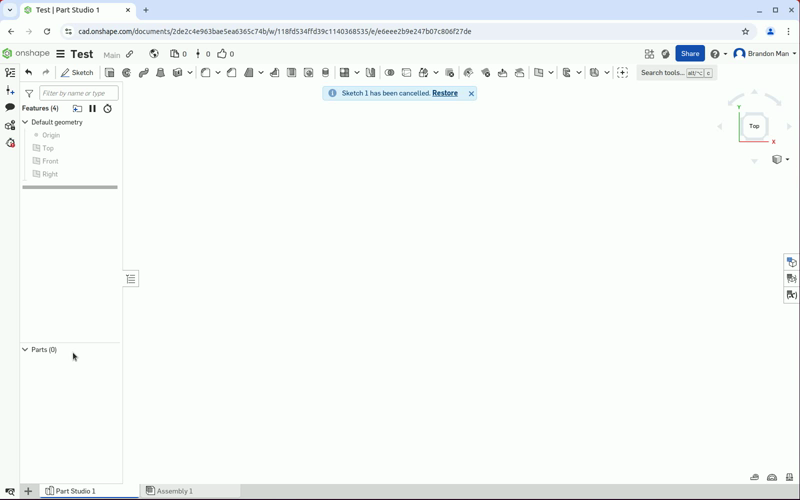
key(y)
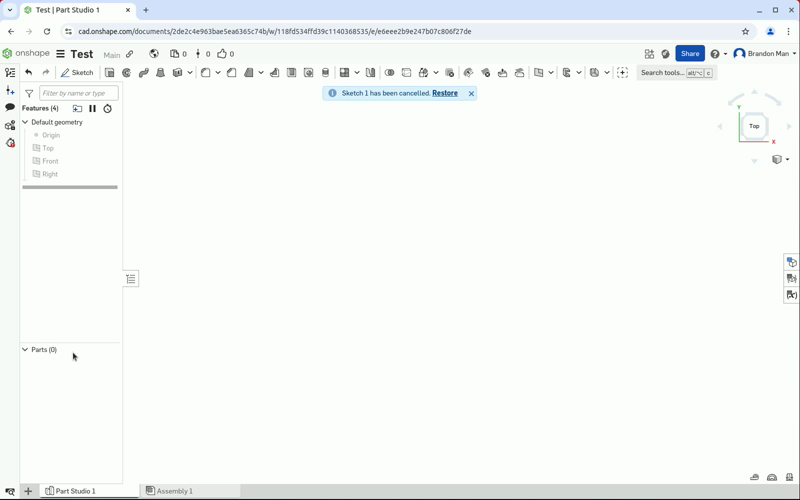
key(shift+p)
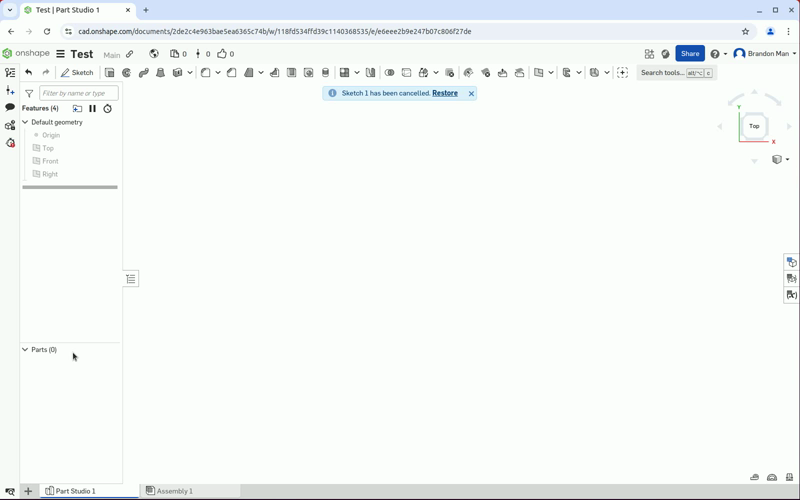
key(space)
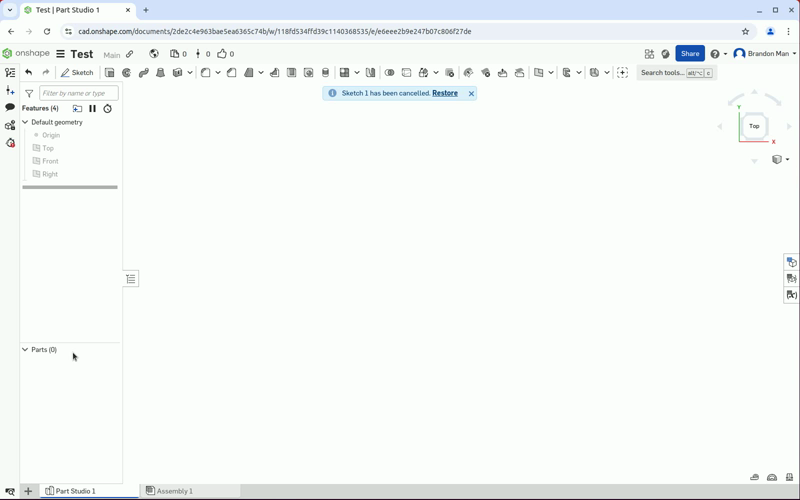
key_down(shift)
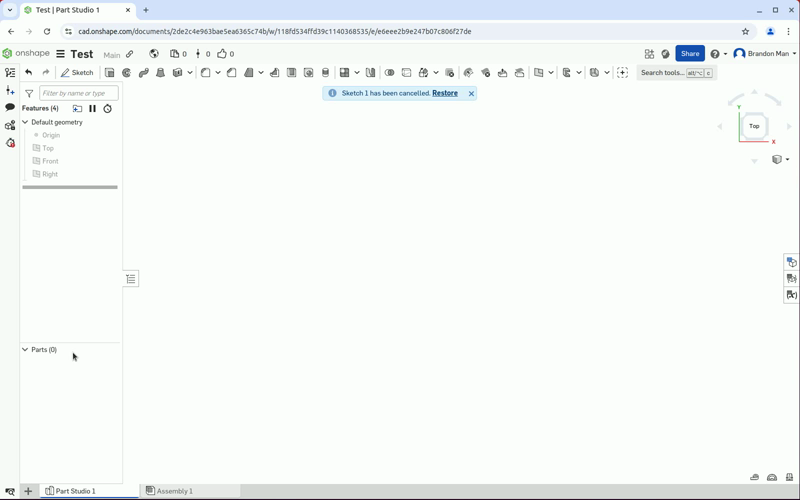
key(up)
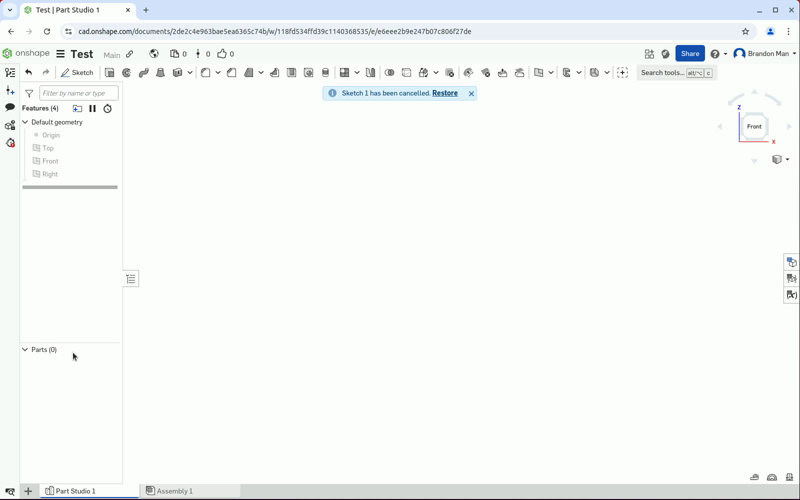
key_up(shift)
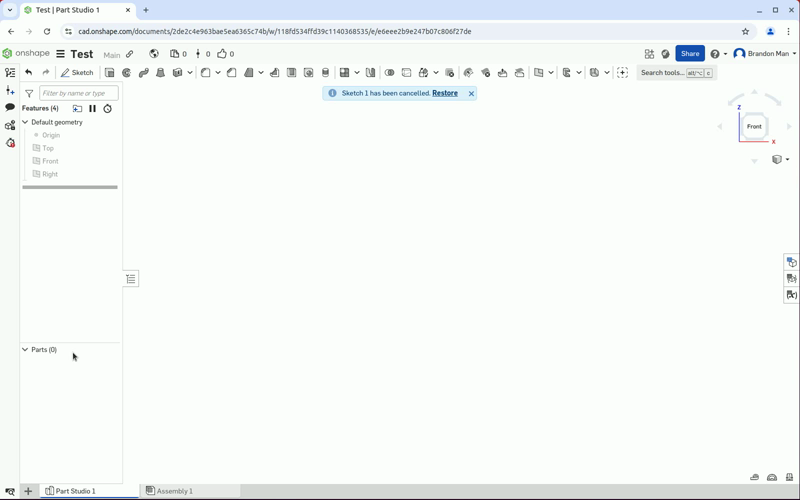
key(space)
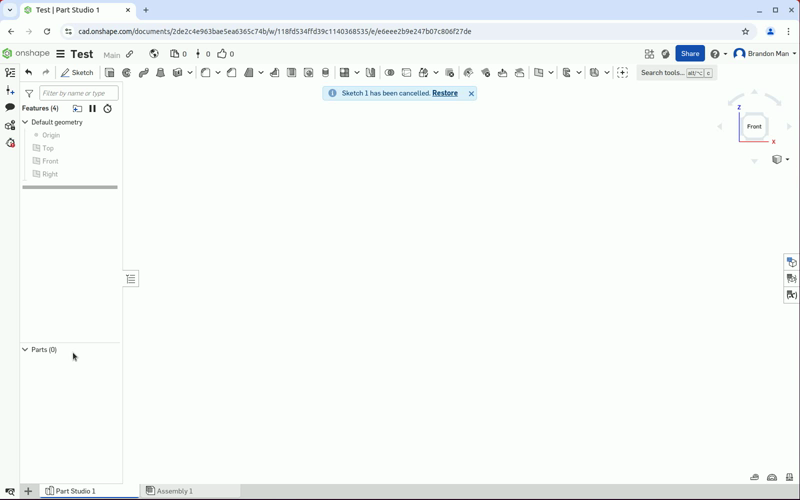
key_down(shift)
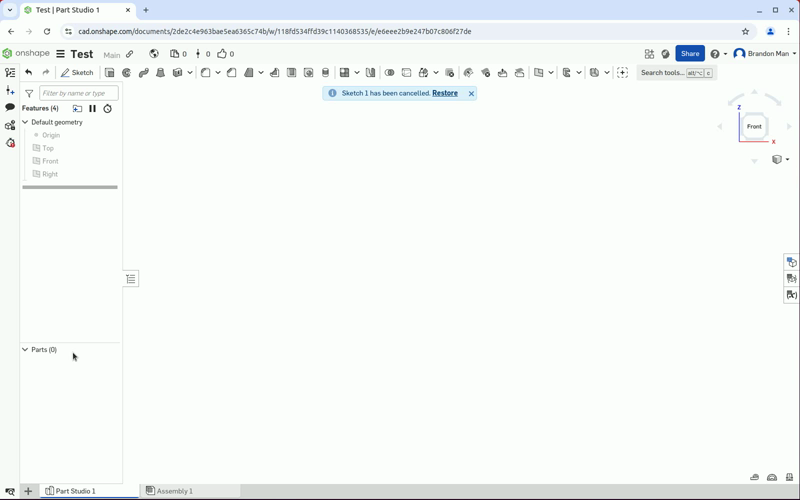
key(left)
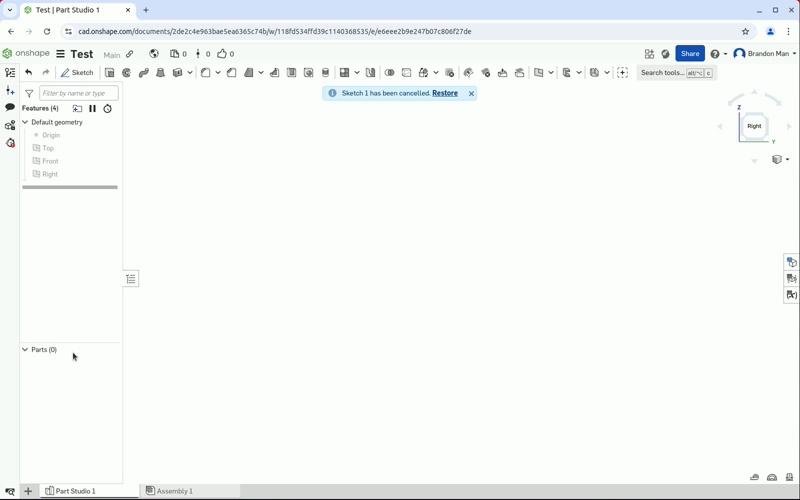
key_up(shift)
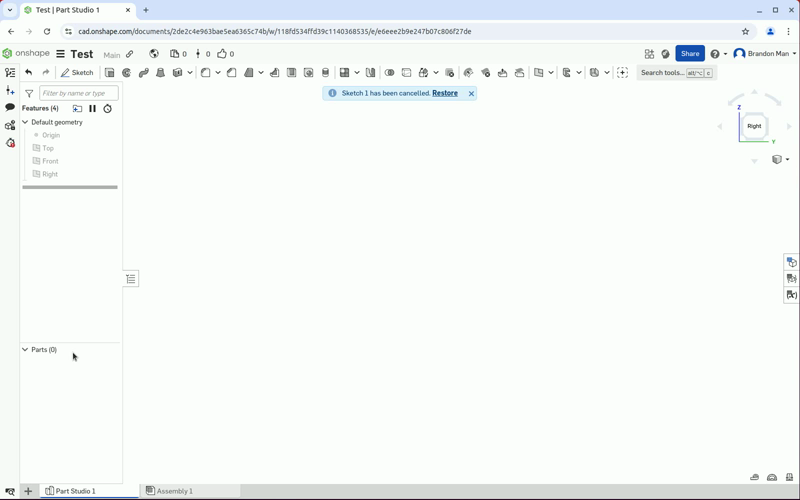
mouse_move(73, 352)
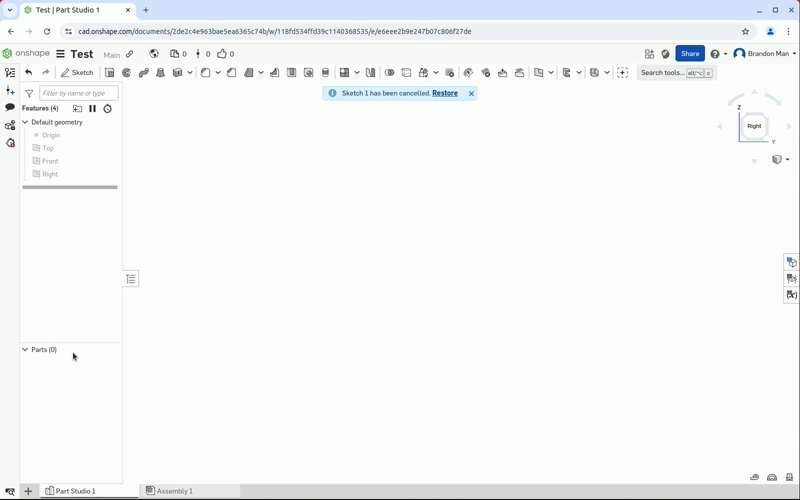
key(shift+y)
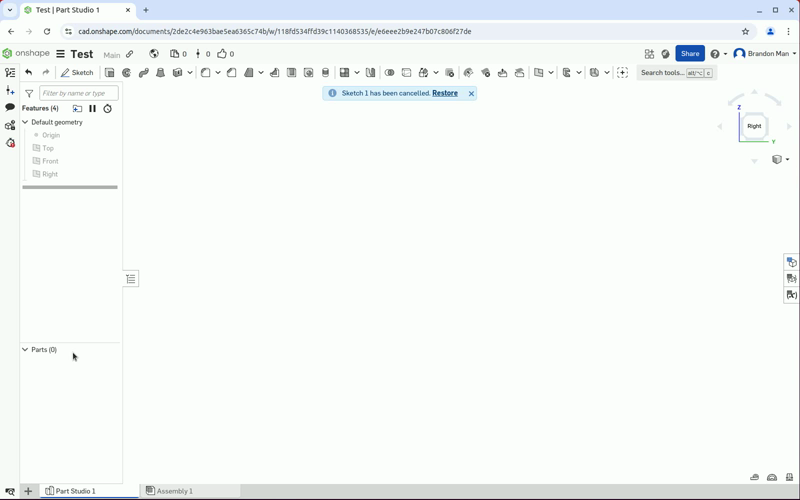
key(shift+s)
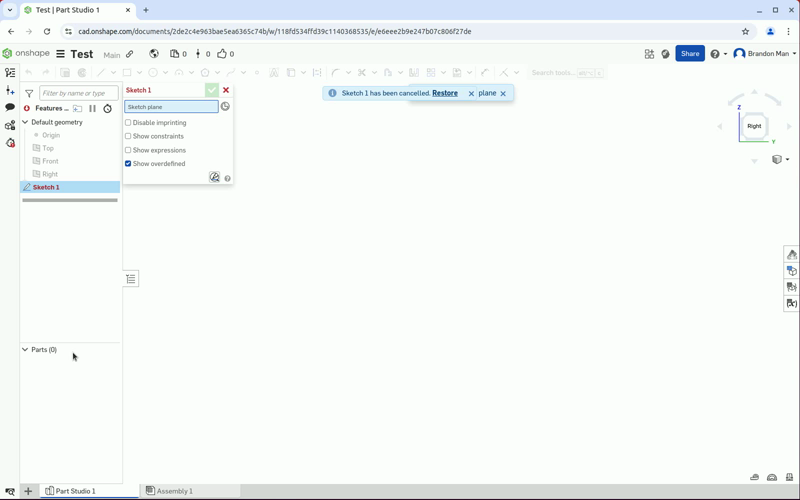
mouse_move(73, 176)
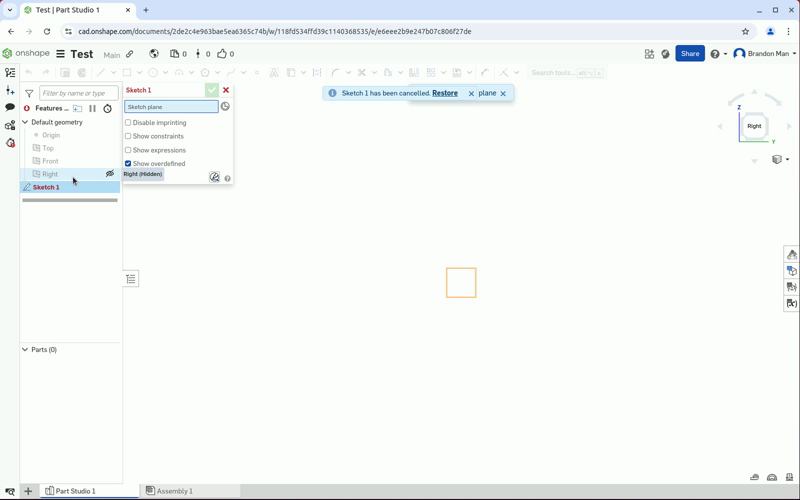
click(73, 176)
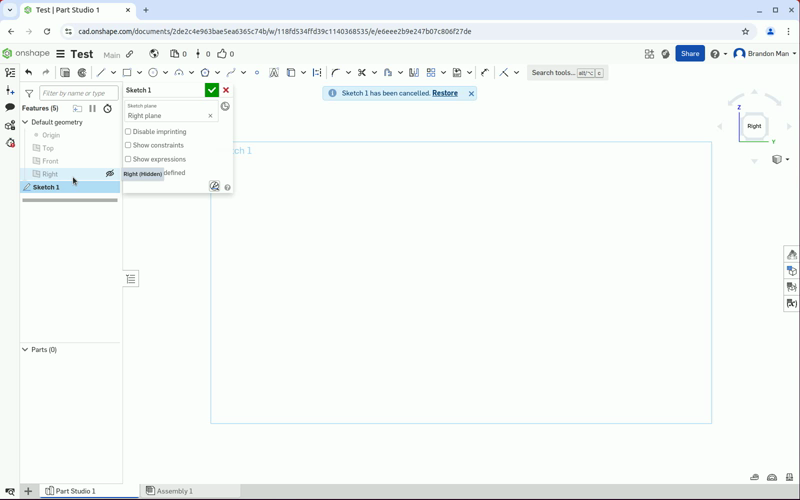
mouse_move(73, 352)
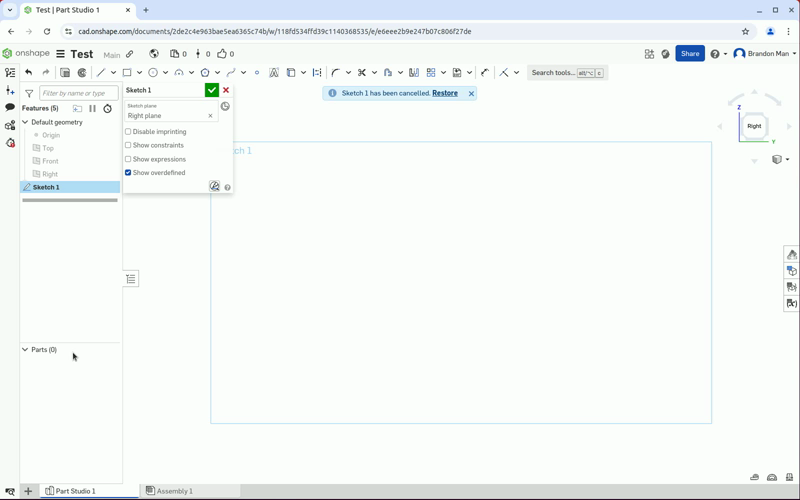
key(y)
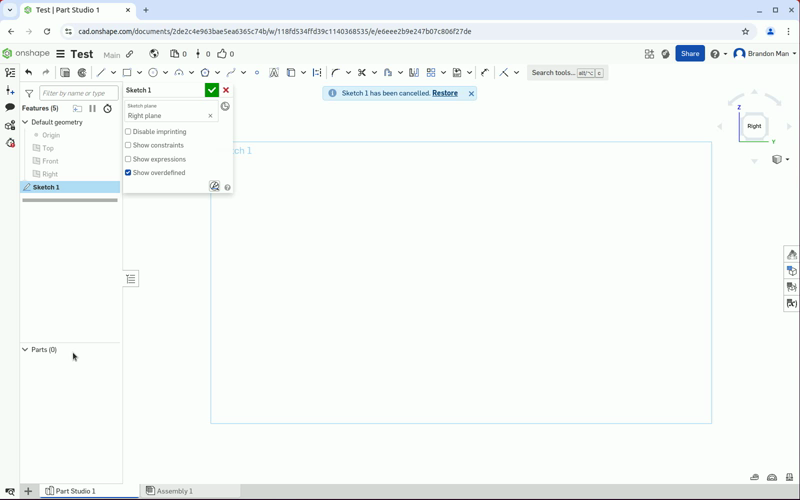
key(l)
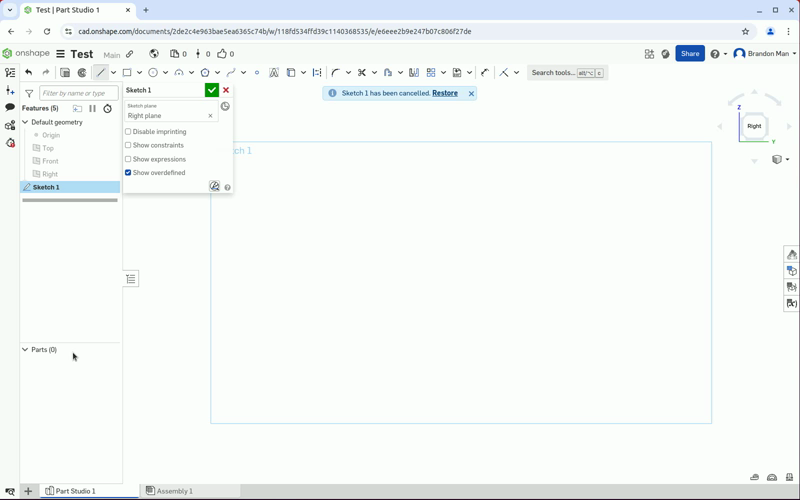
key_down(shift)
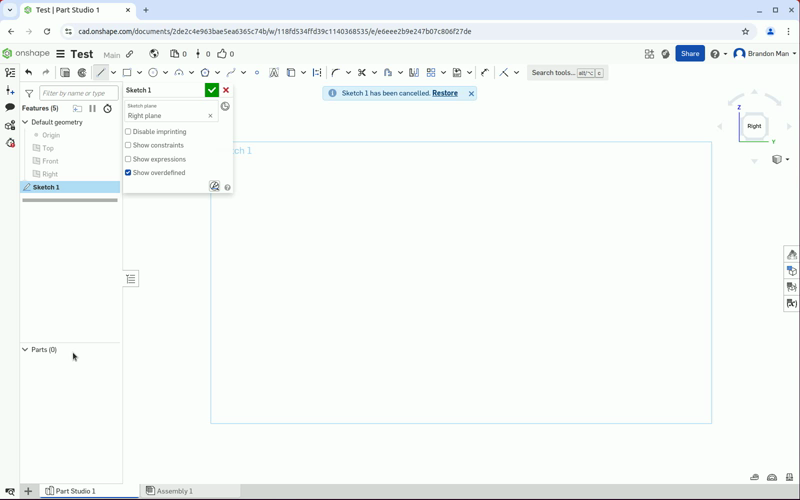
mouse_move(456, 175)
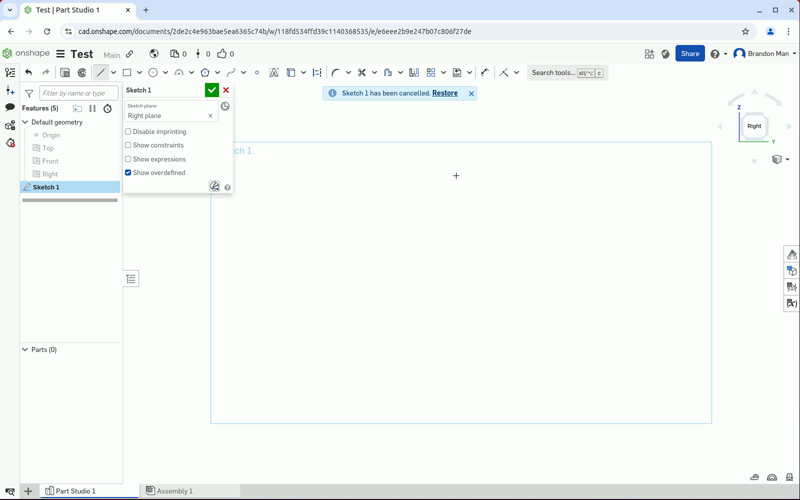
click(456, 175)
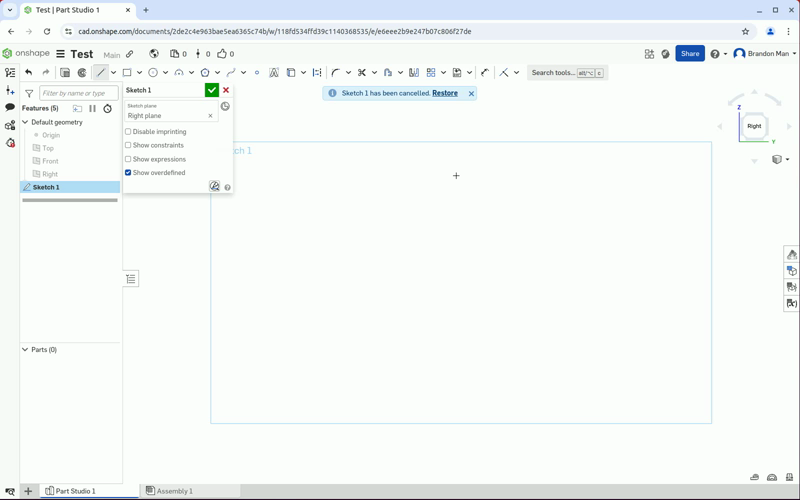
key_up(shift)
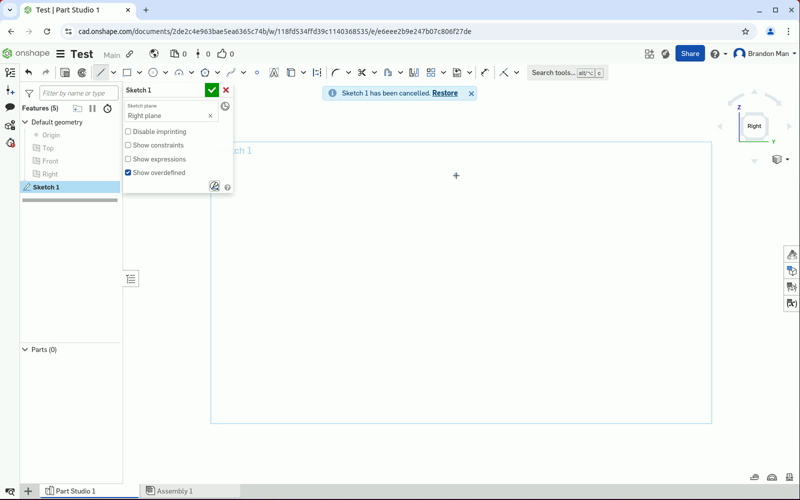
key_down(shift)
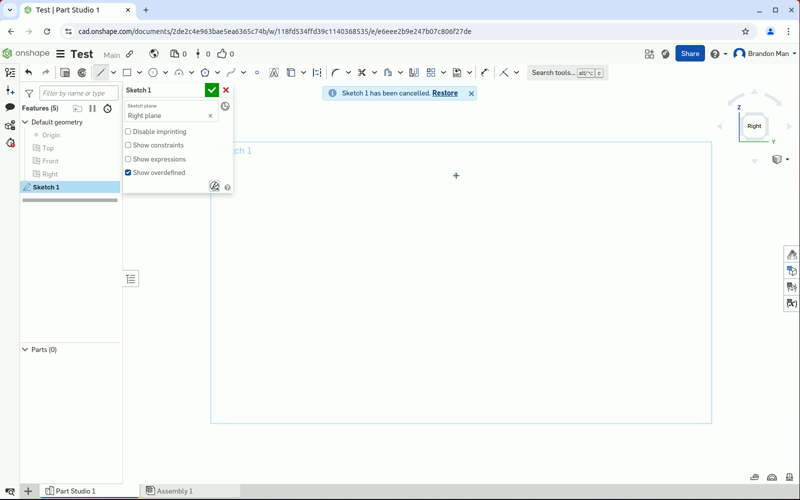
mouse_move(486, 175)
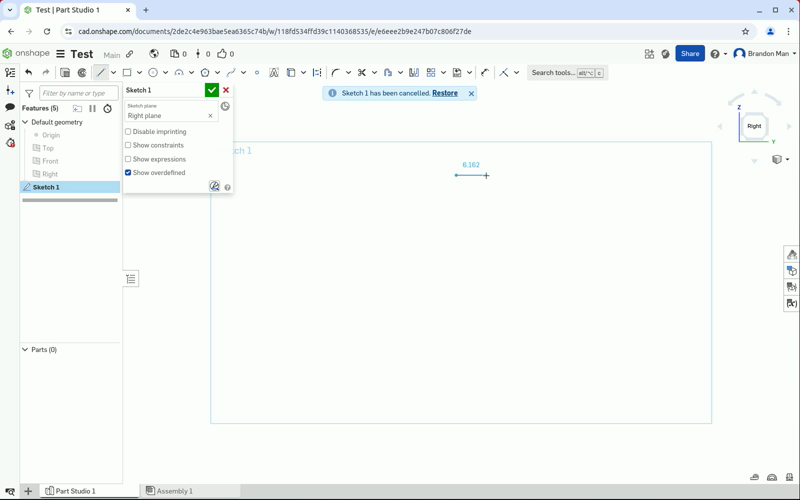
mouse_move(466, 175)
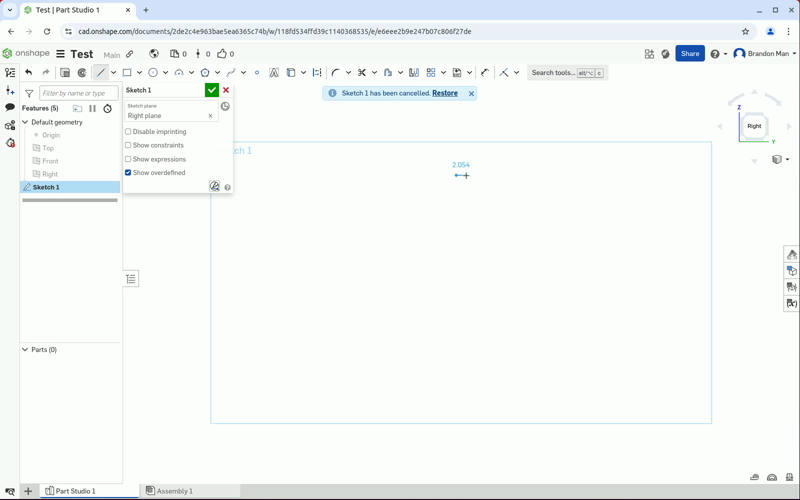
click(466, 175)
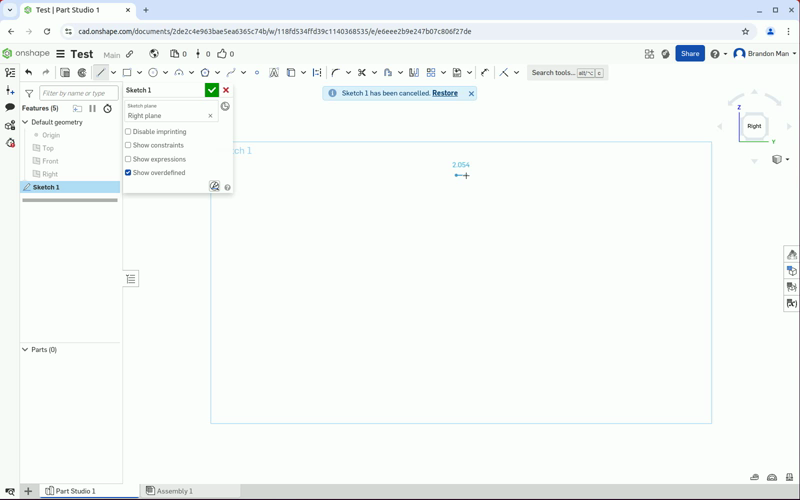
key_up(shift)
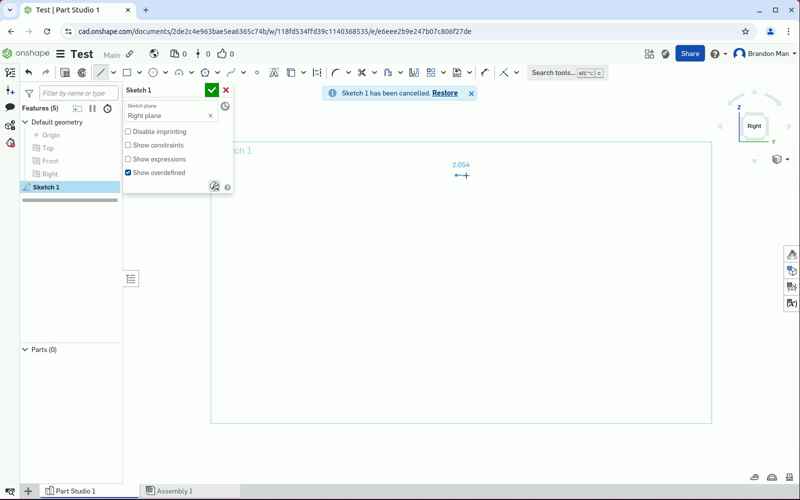
key_down(shift)
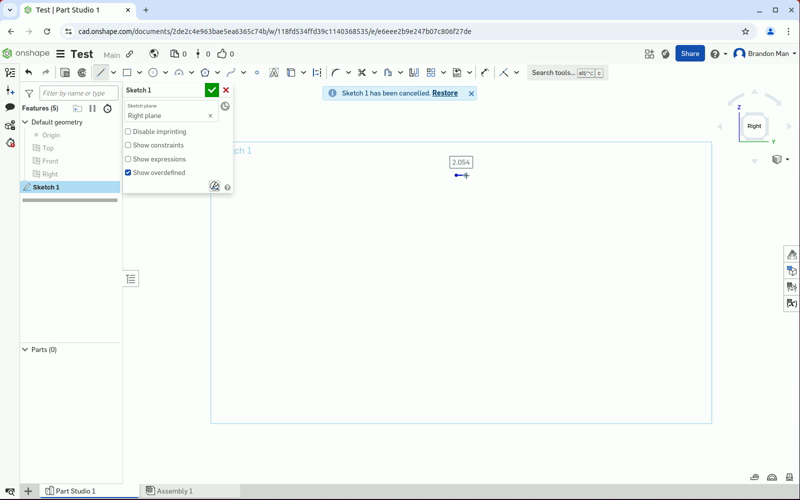
mouse_move(496, 175)
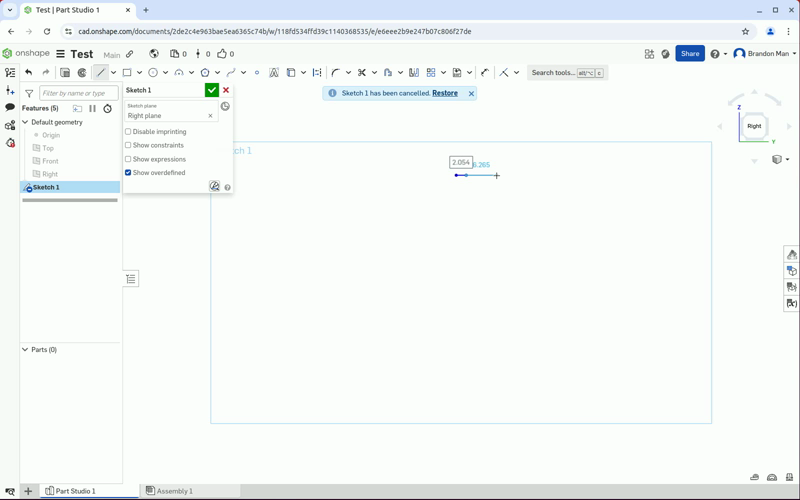
mouse_move(466, 169)
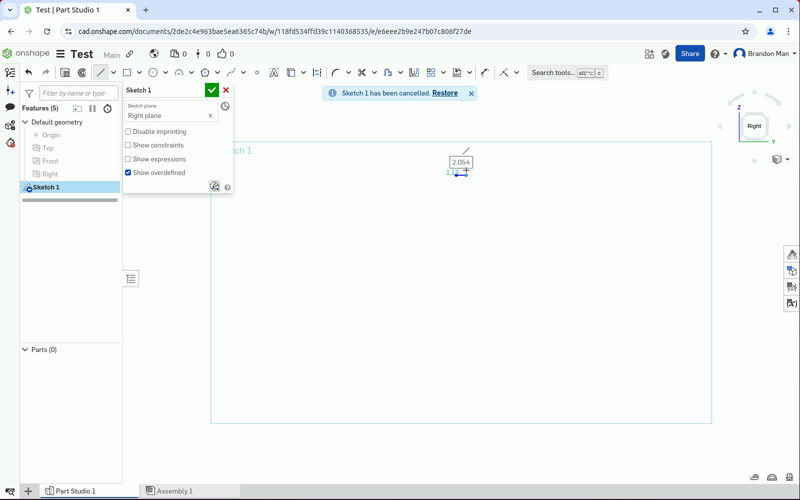
scroll(6)
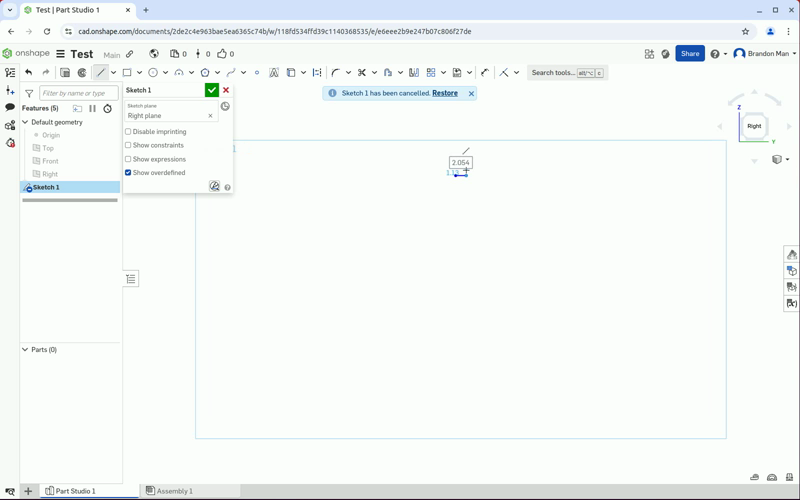
scroll(6)
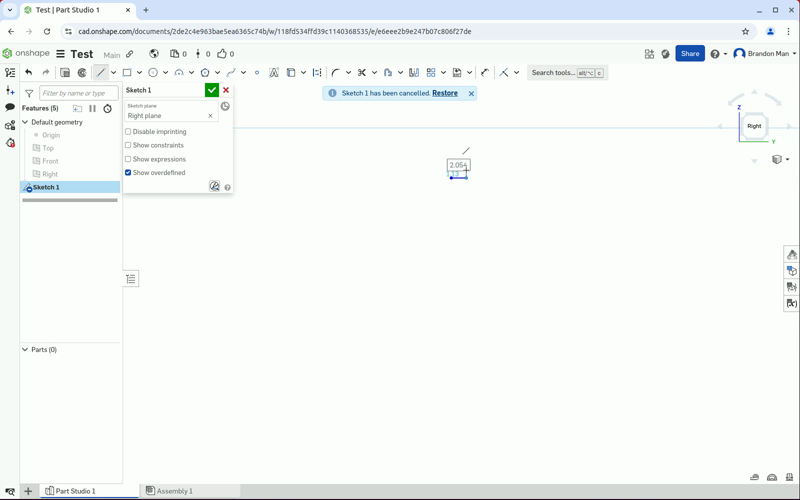
scroll(6)
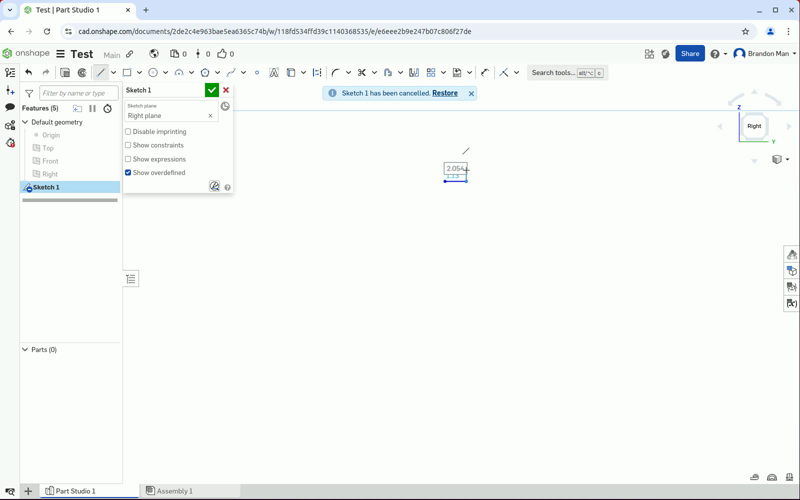
scroll(6)
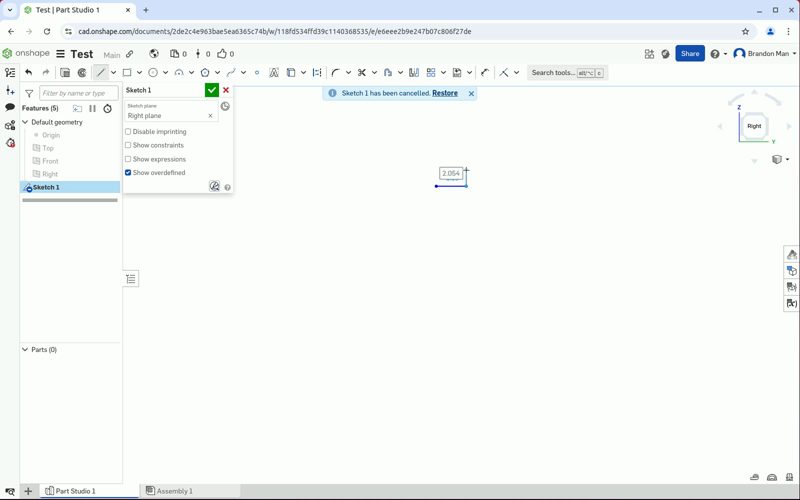
scroll(6)
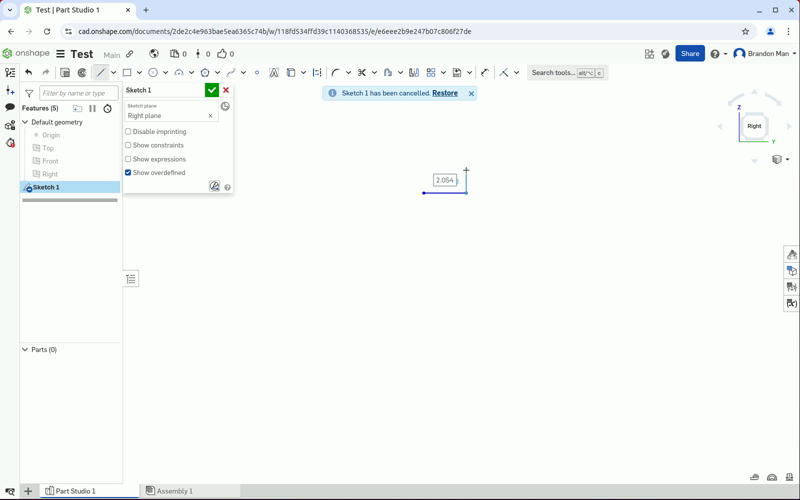
scroll(6)
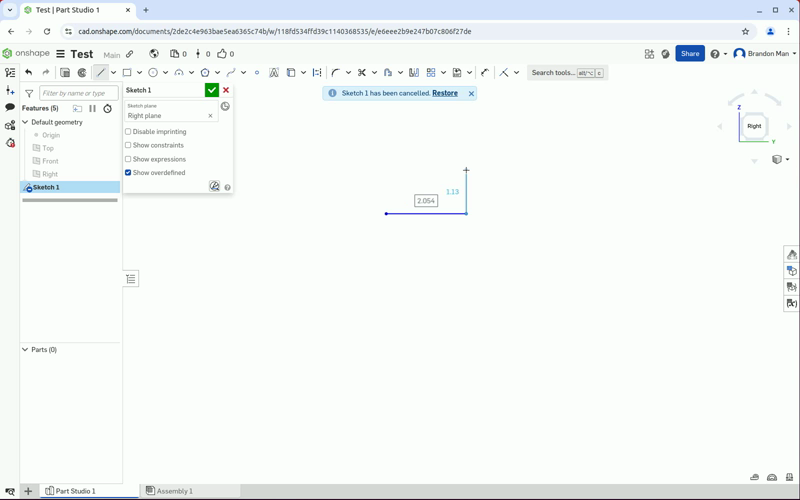
scroll(6)
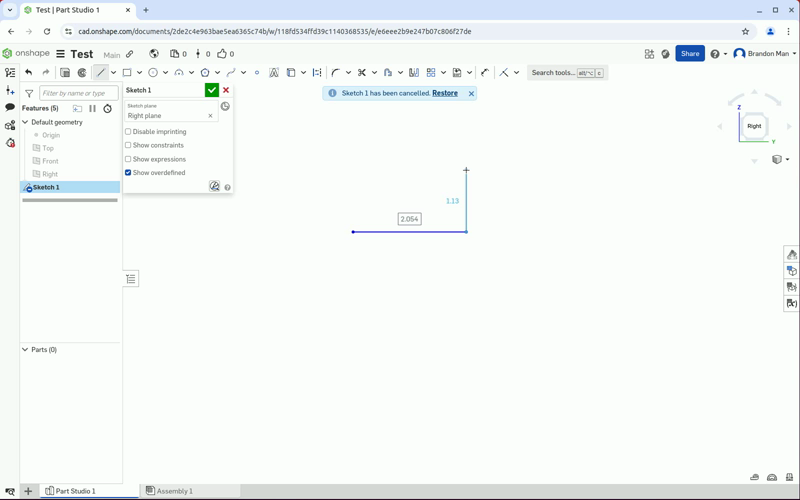
click(466, 169)
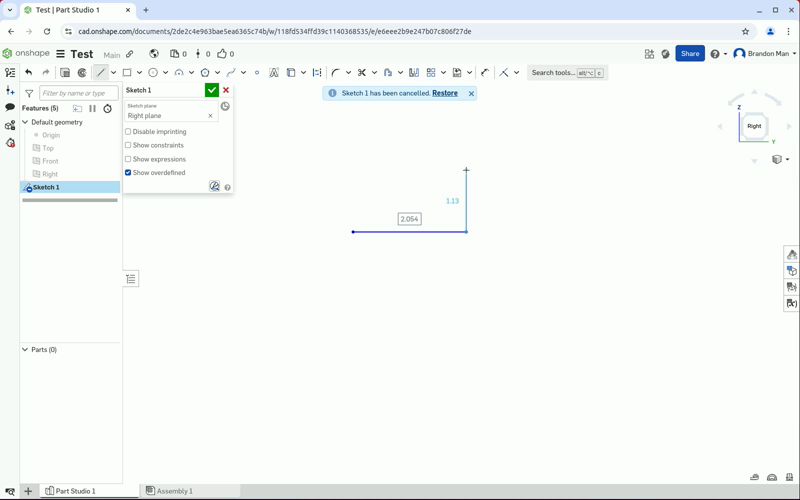
scroll(-6)
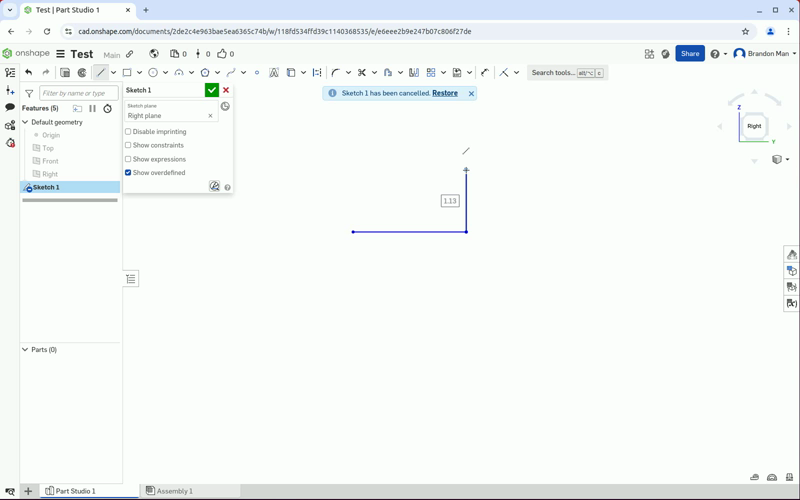
scroll(-6)
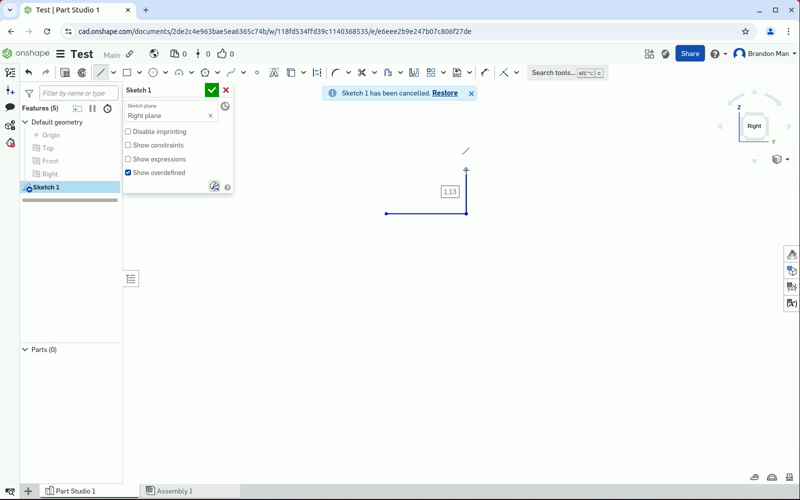
scroll(-6)
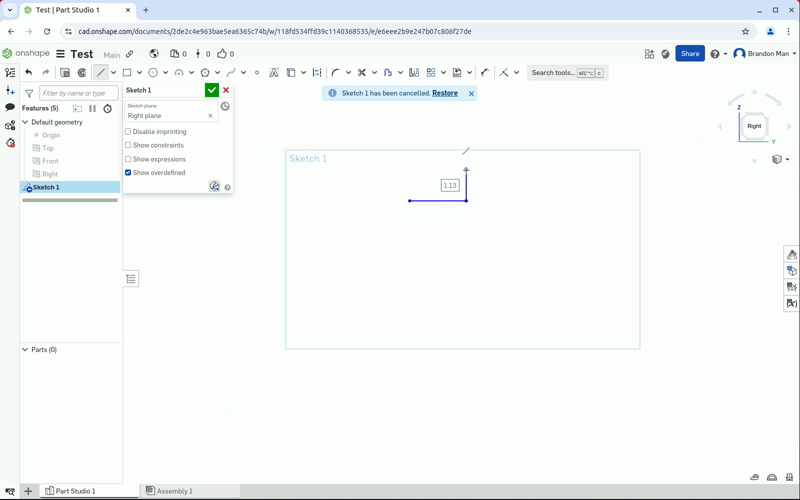
scroll(-6)
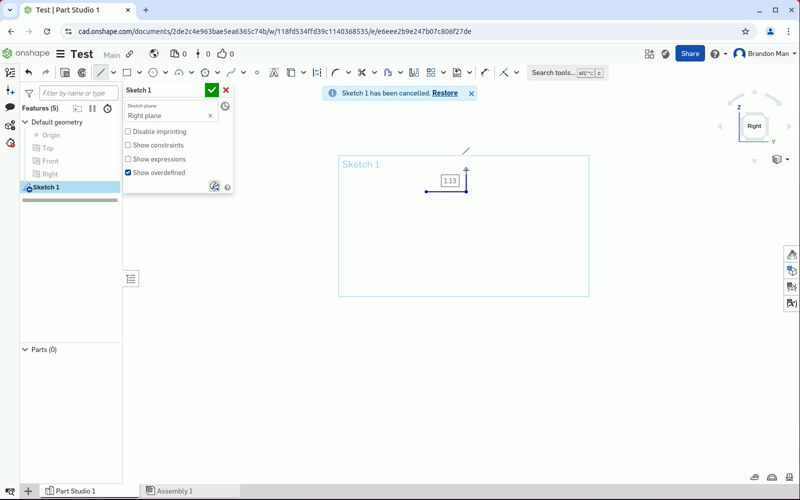
scroll(-6)
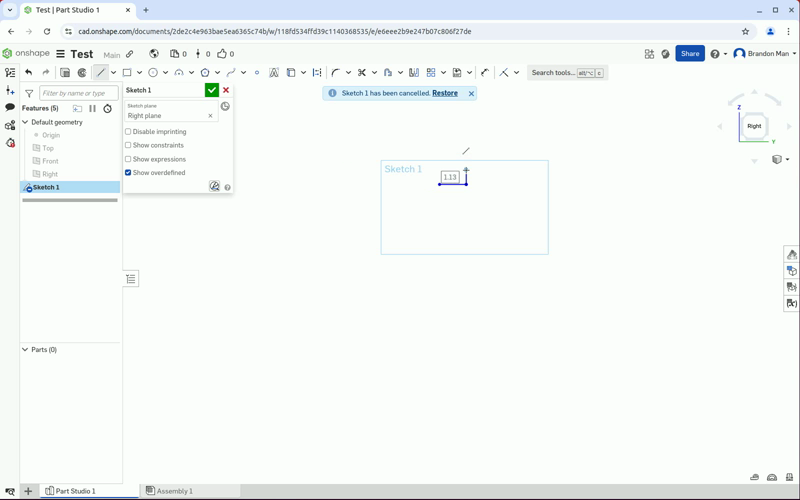
scroll(-6)
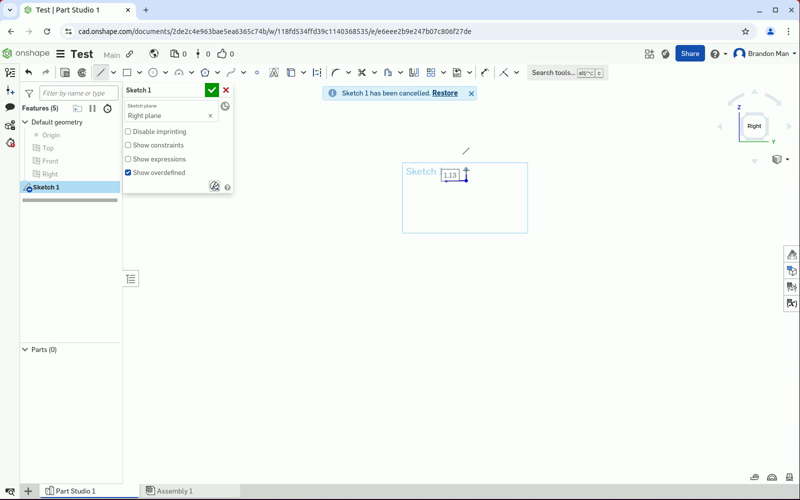
scroll(-6)
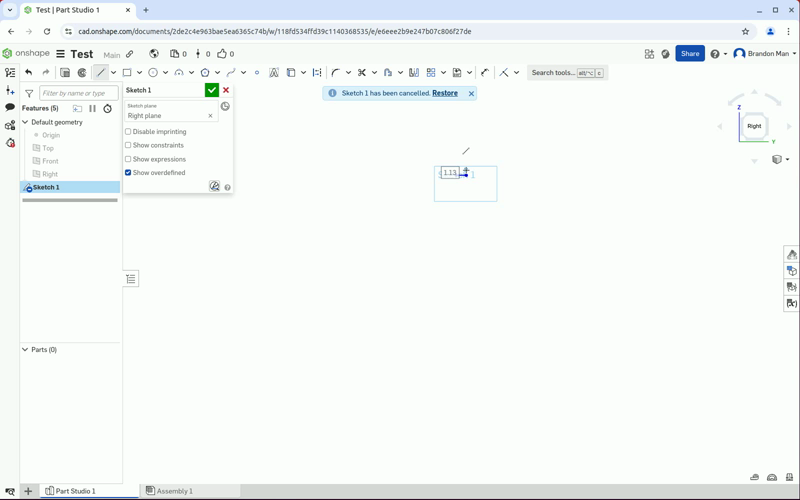
key_up(shift)
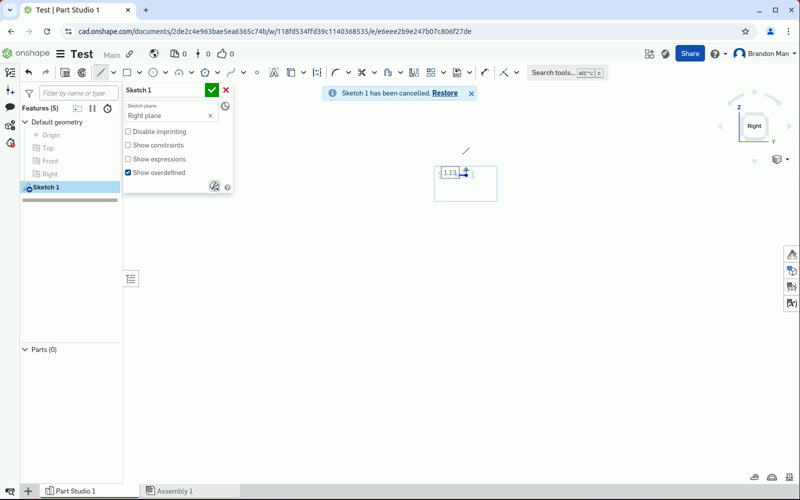
key_down(shift)
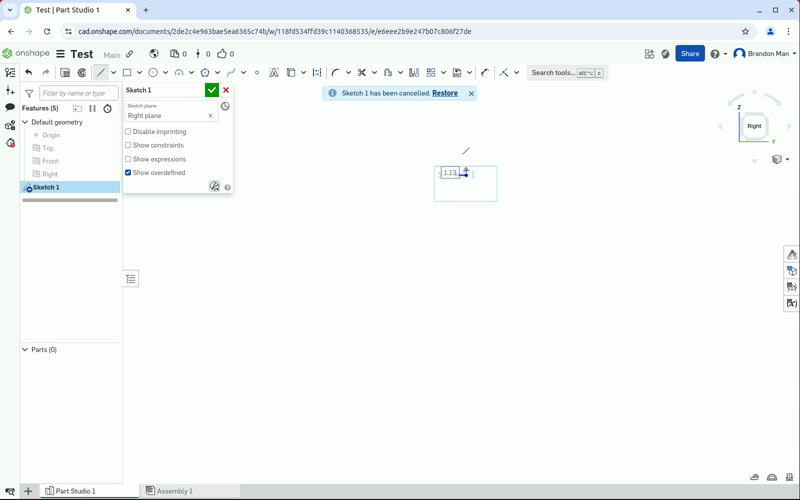
mouse_move(496, 169)
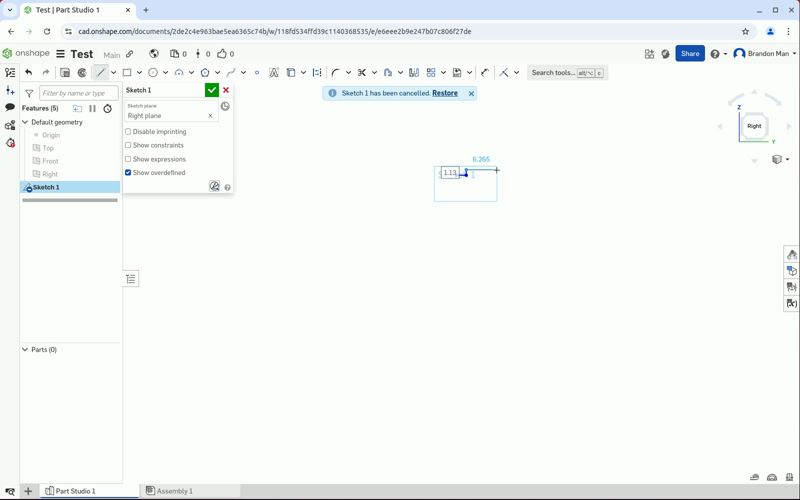
mouse_move(456, 169)
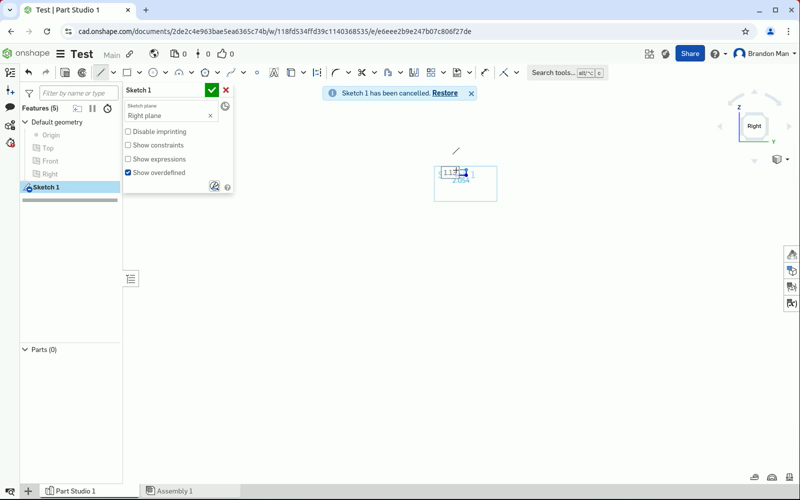
click(456, 169)
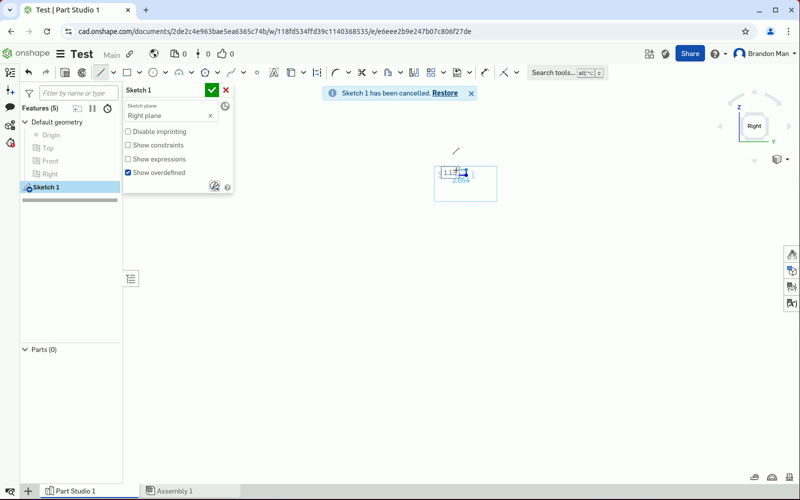
key_up(shift)
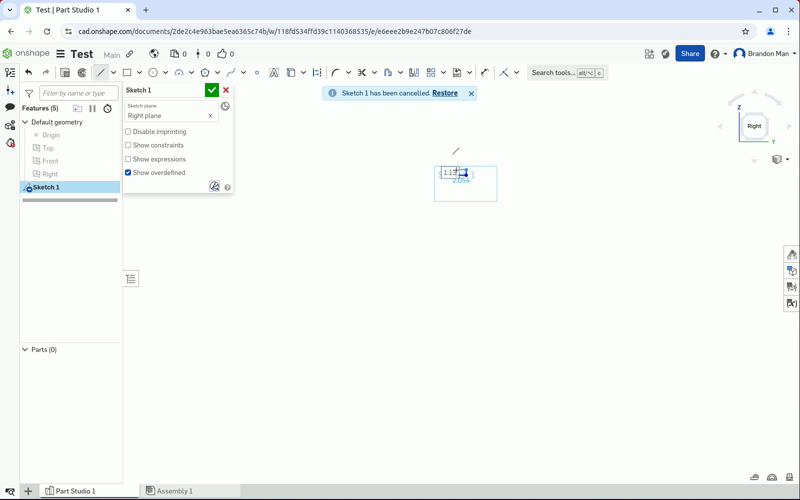
mouse_move(486, 169)
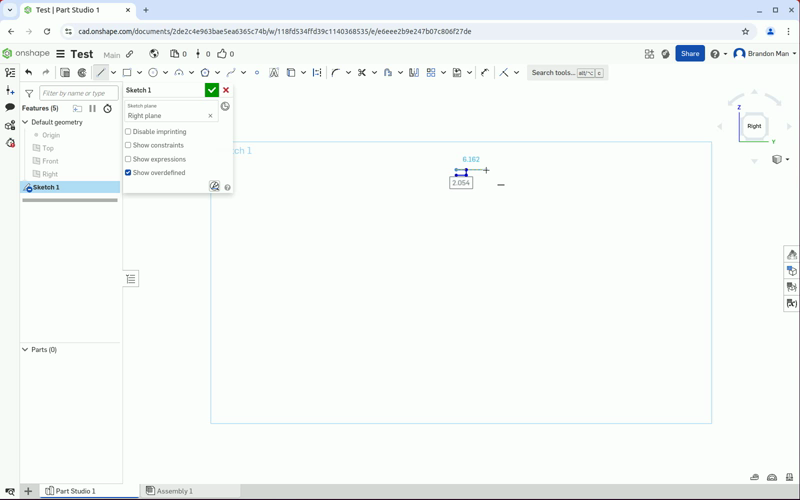
key_down(shift)
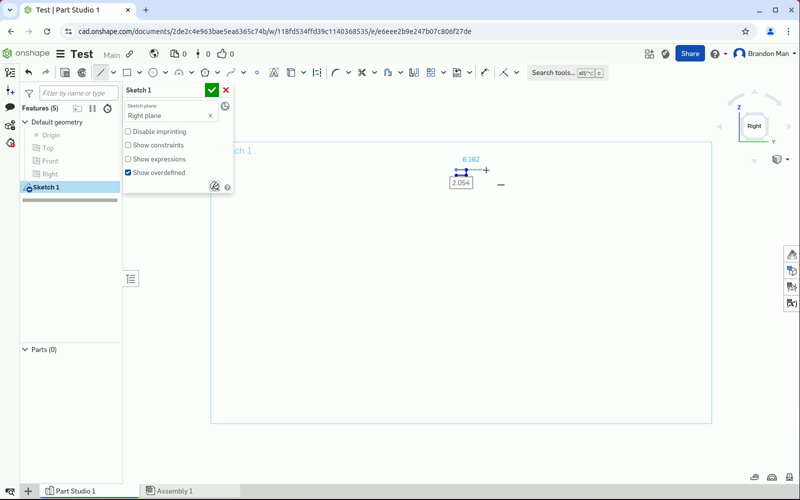
mouse_move(456, 175)
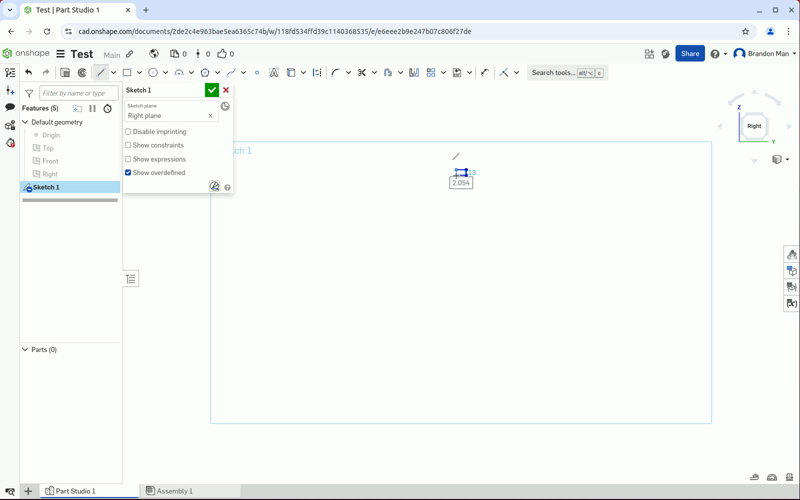
scroll(6)
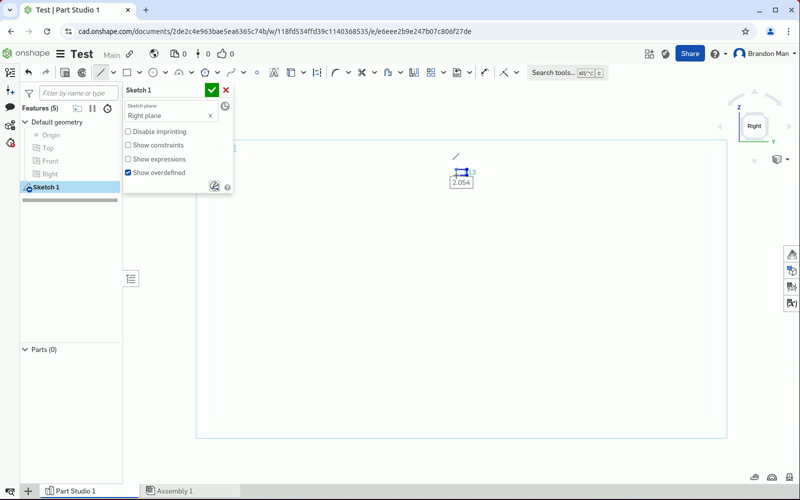
scroll(6)
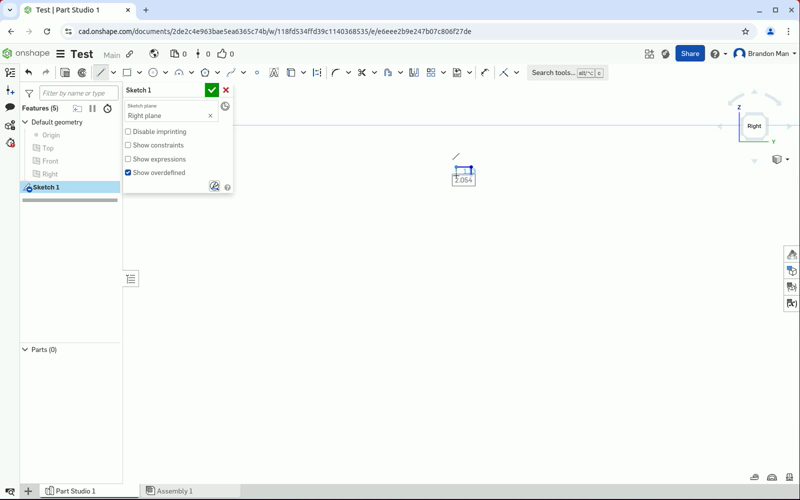
scroll(6)
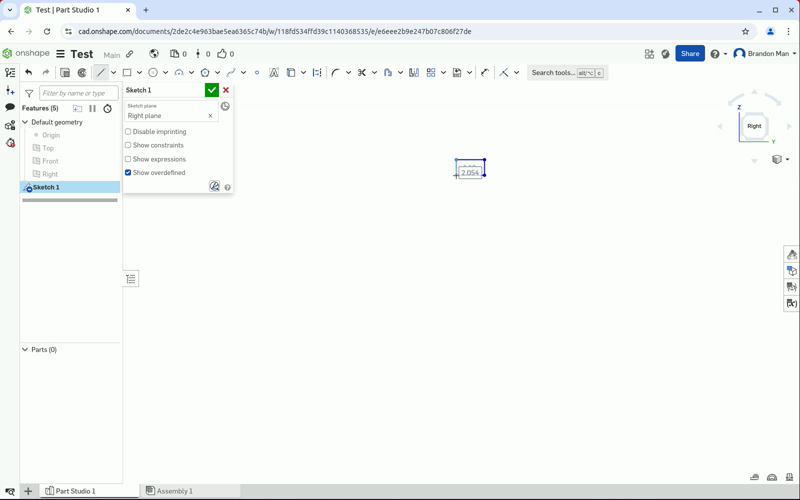
scroll(6)
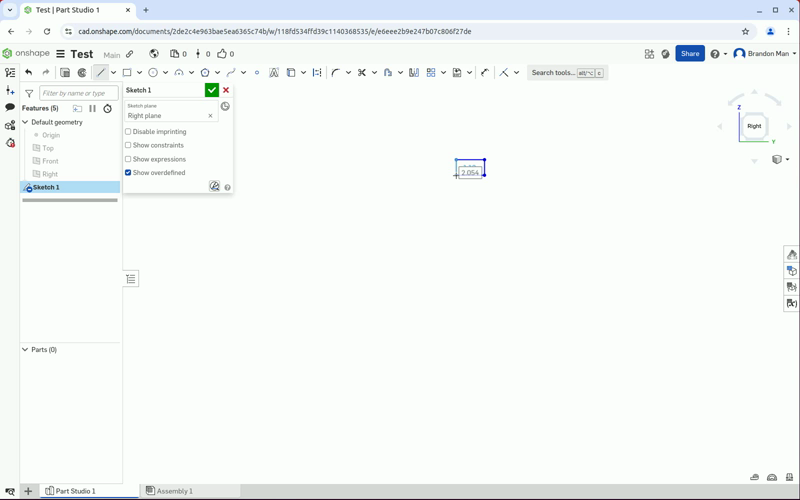
scroll(6)
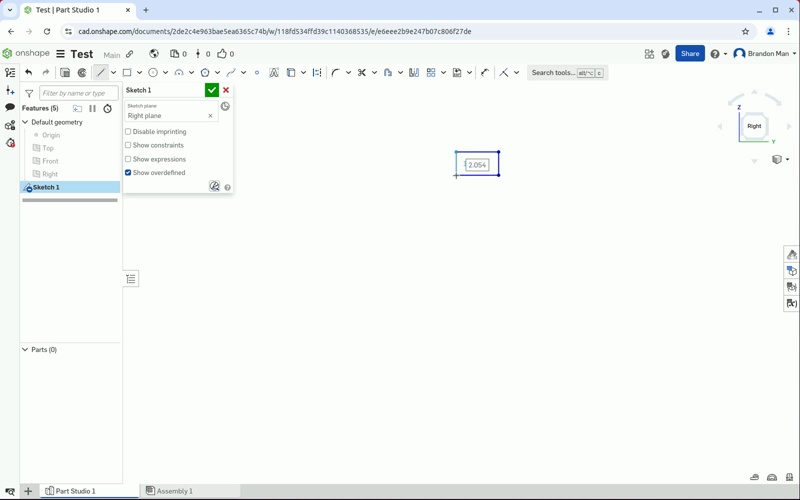
scroll(6)
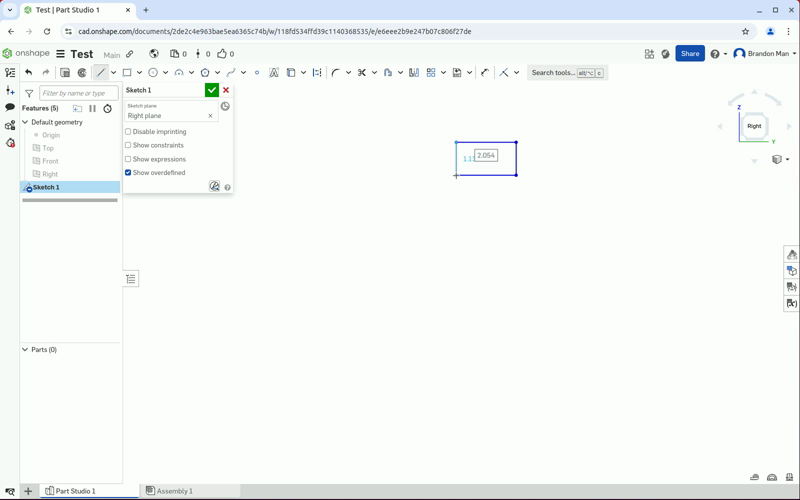
scroll(6)
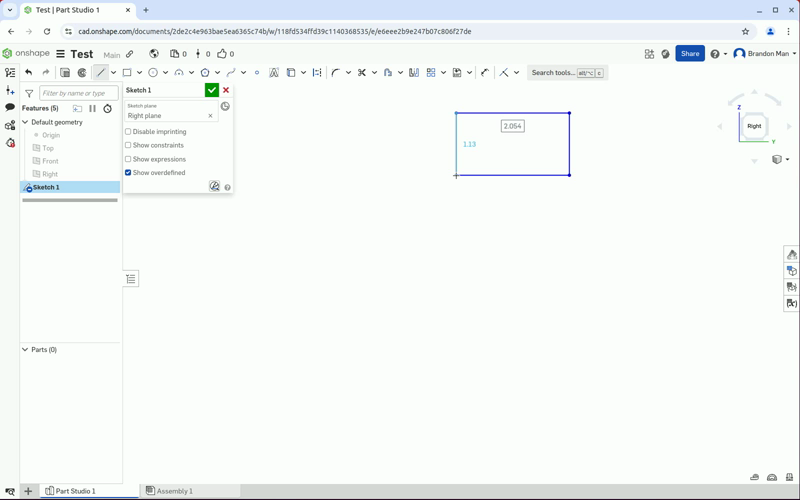
key_up(shift)
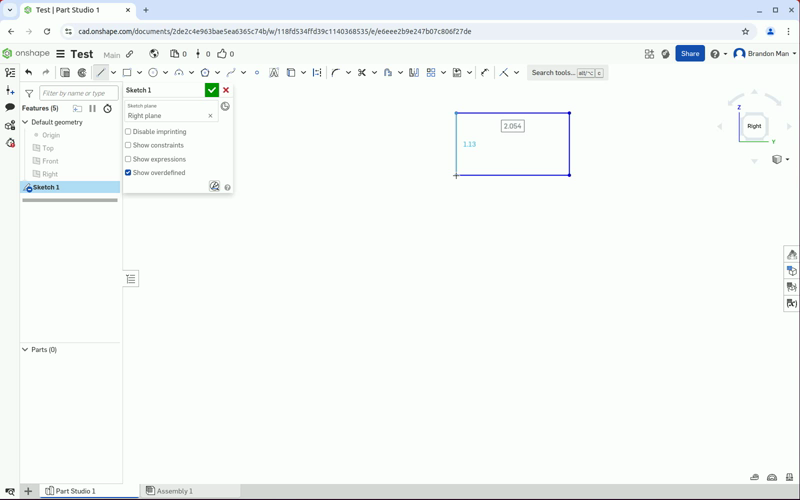
click(456, 175)
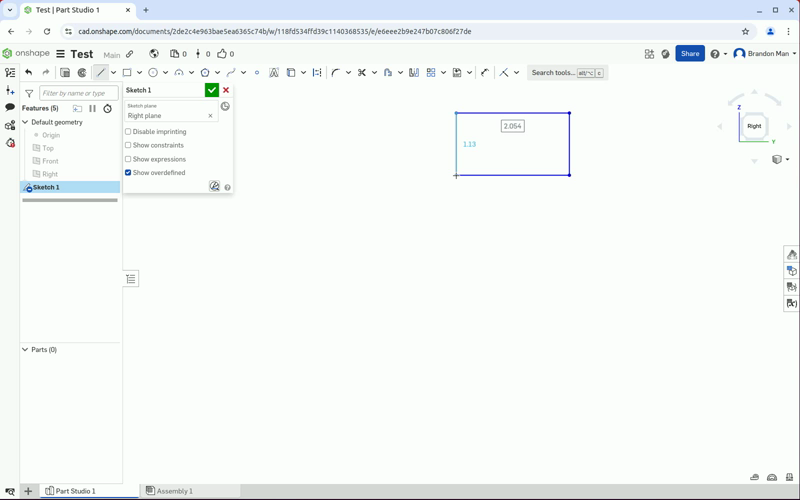
scroll(-6)
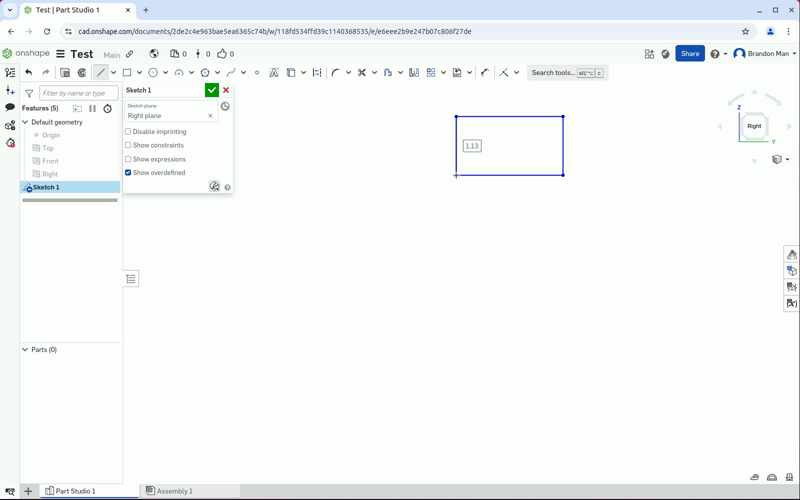
scroll(-6)
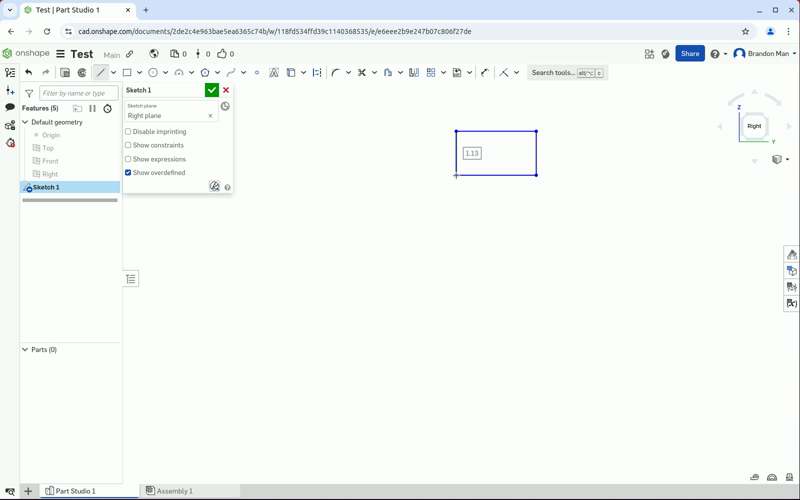
scroll(-6)
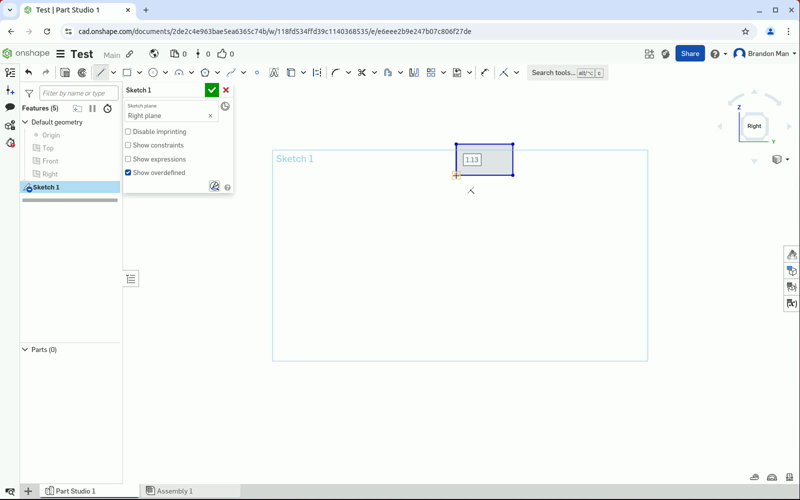
scroll(-6)
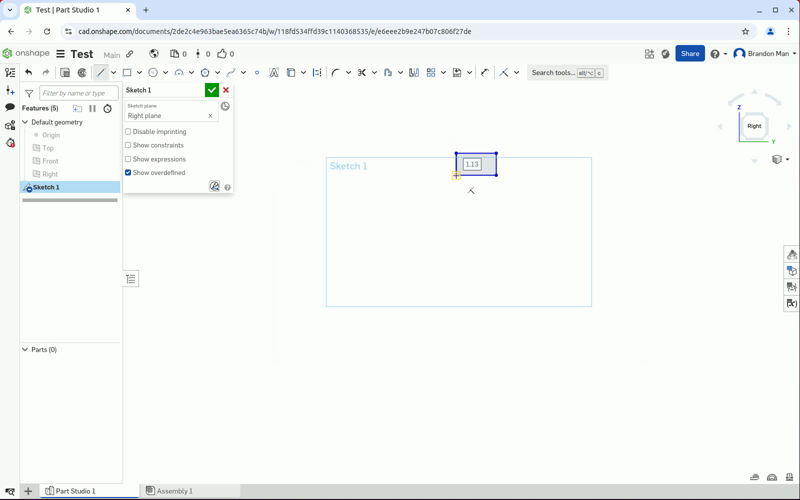
scroll(-6)
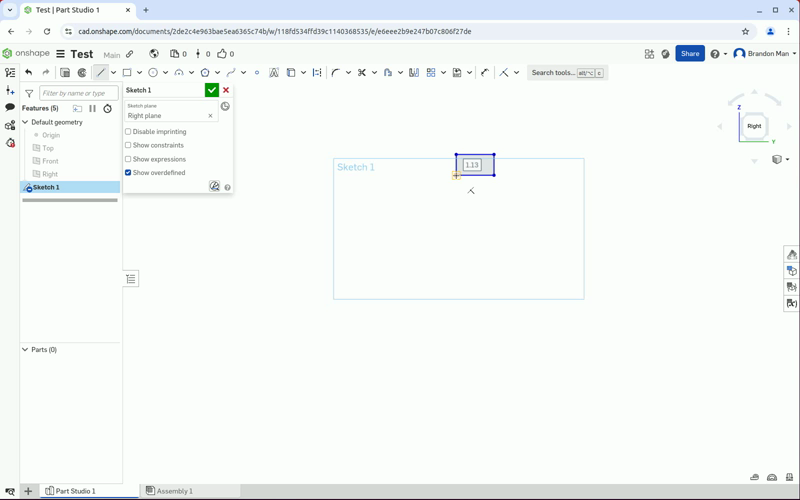
scroll(-6)
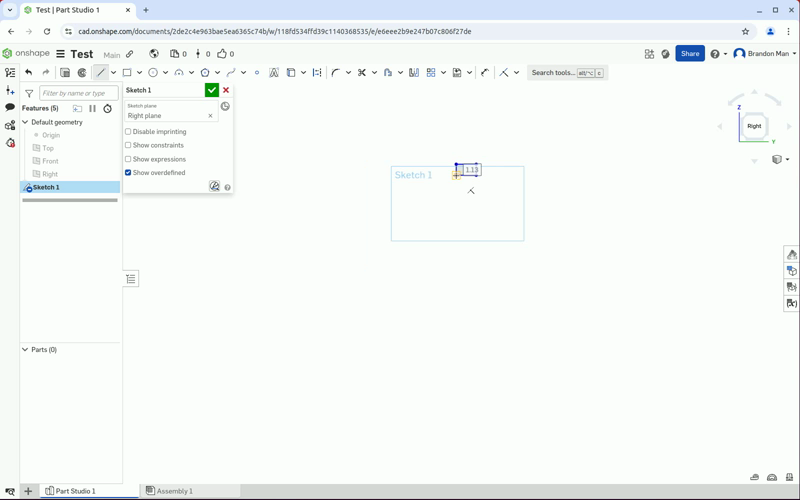
scroll(-6)
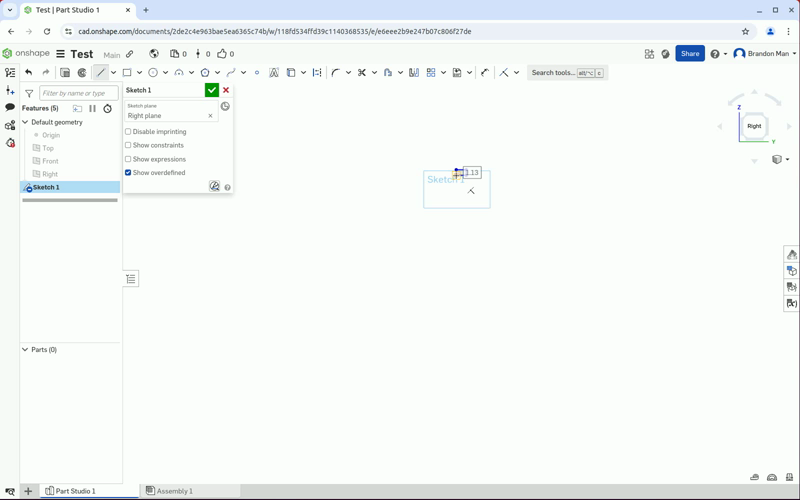
key(esc)
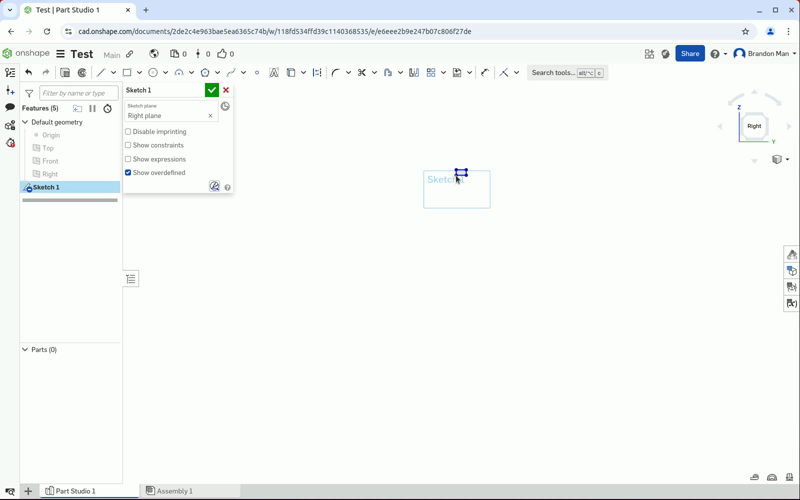
mouse_move(462, 170)
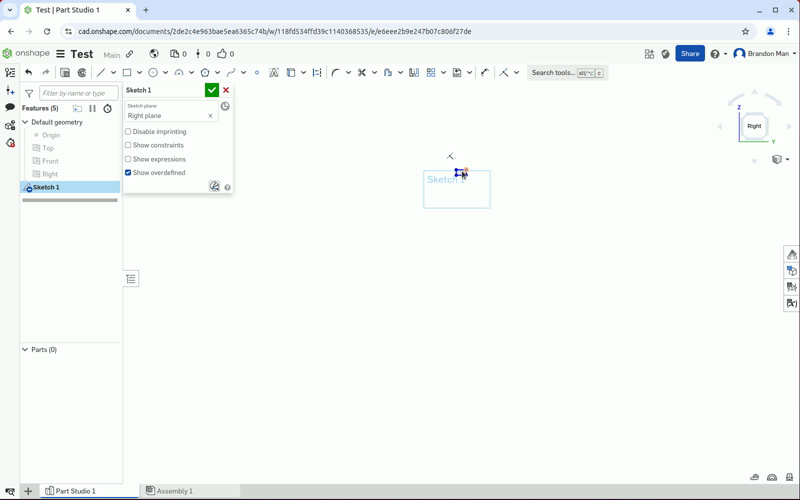
scroll(6)
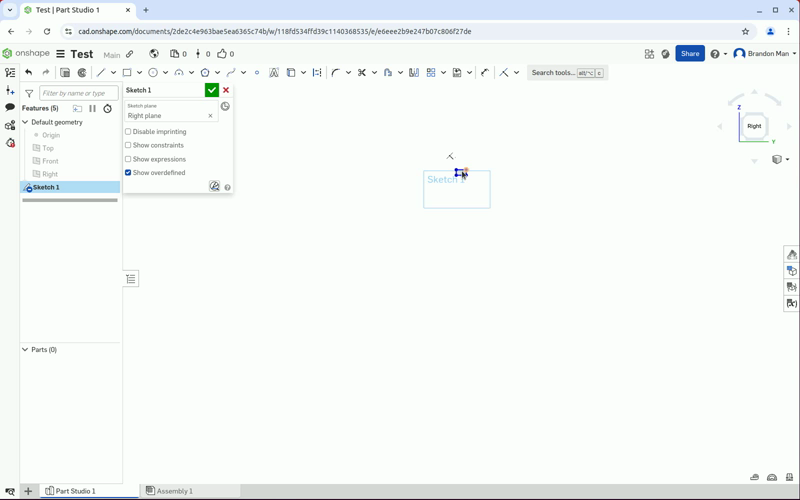
scroll(6)
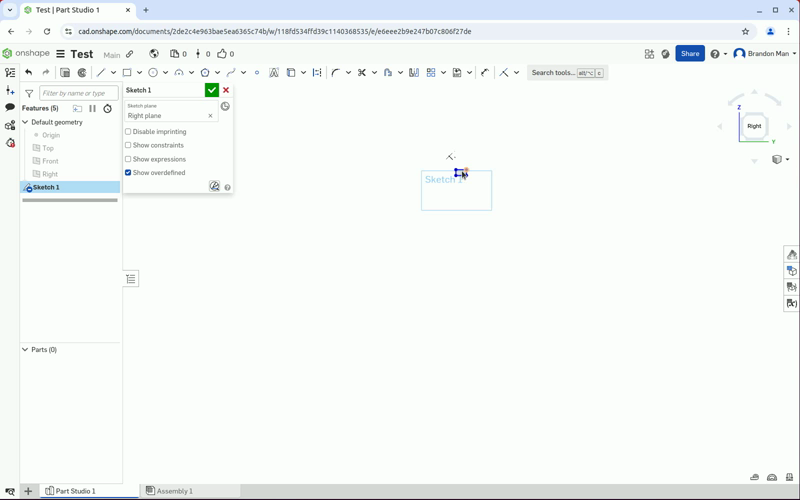
scroll(6)
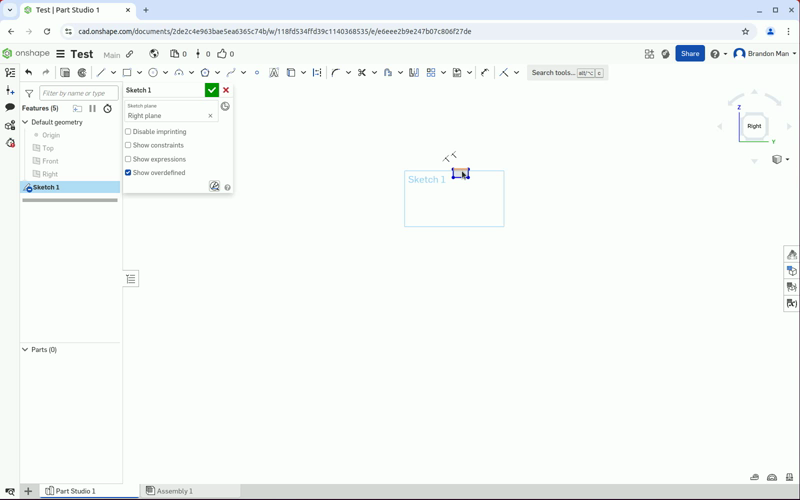
scroll(6)
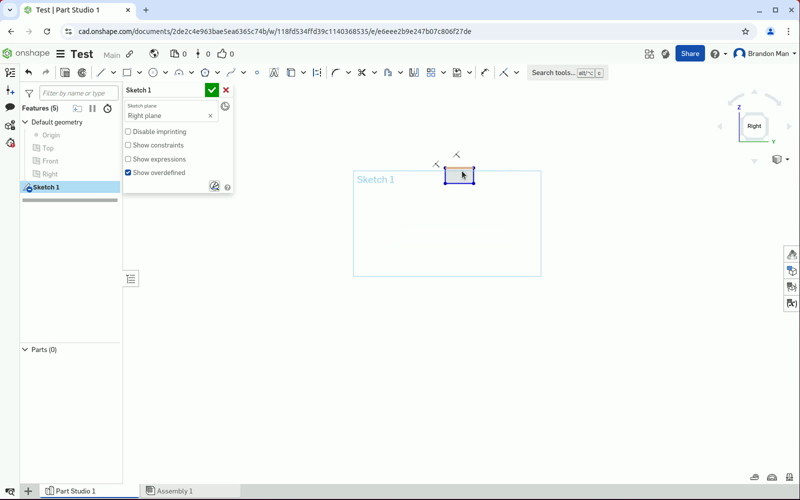
scroll(6)
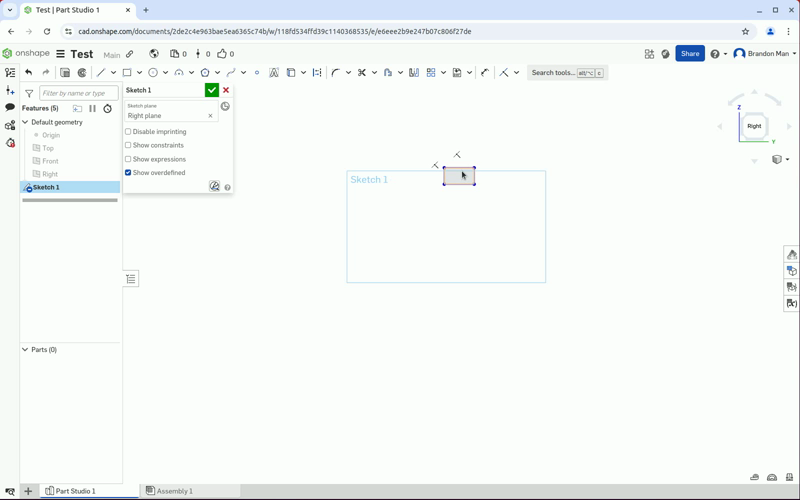
scroll(6)
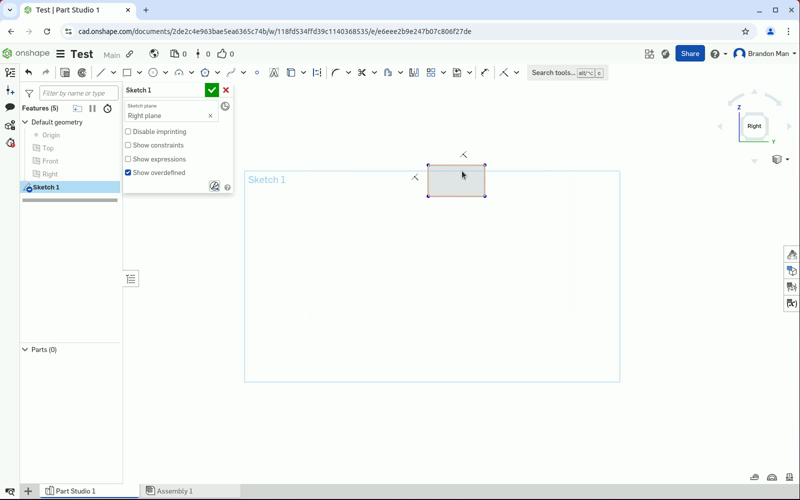
scroll(6)
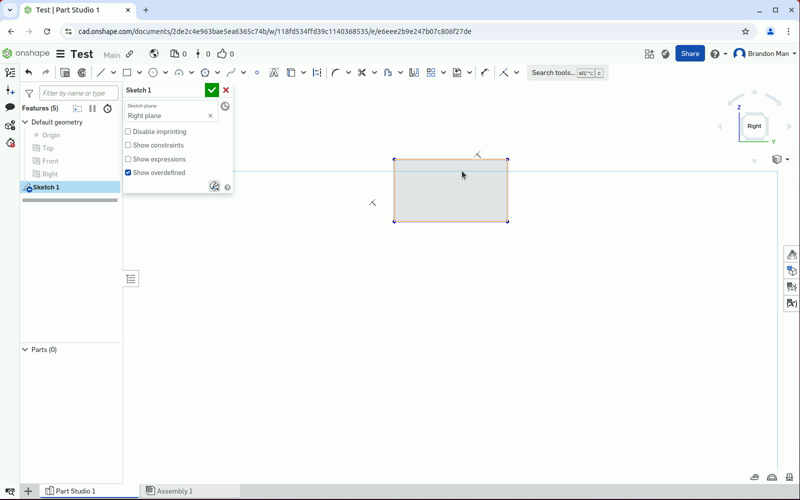
click(462, 170)
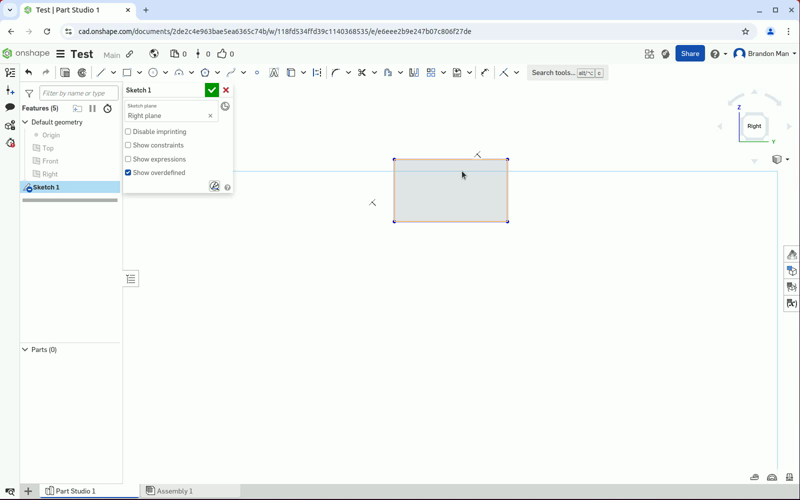
scroll(-6)
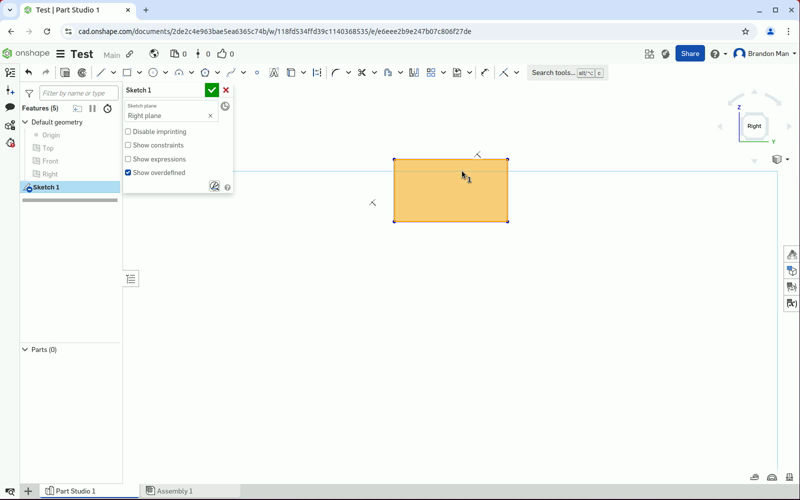
scroll(-6)
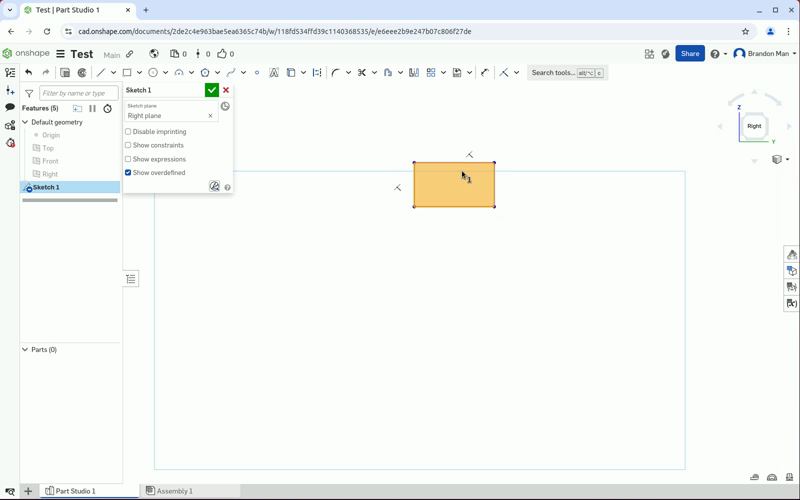
scroll(-6)
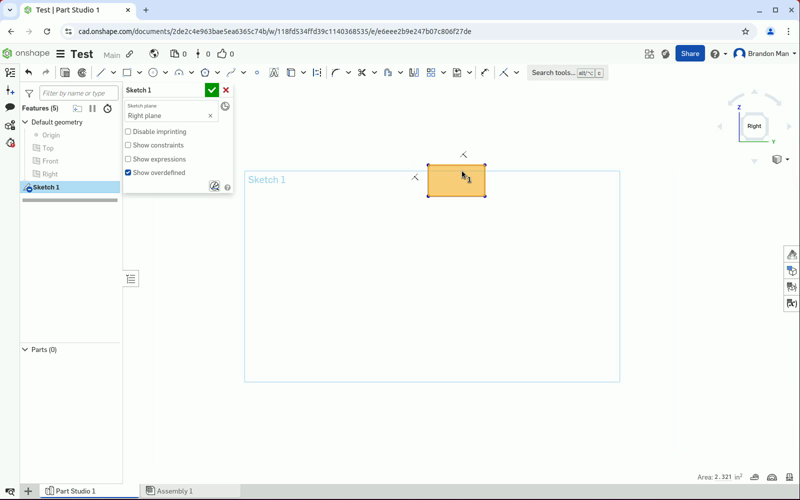
scroll(-6)
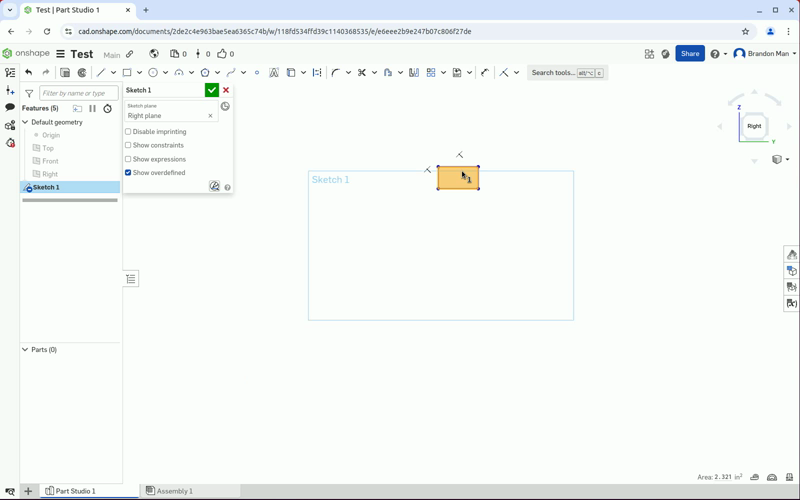
scroll(-6)
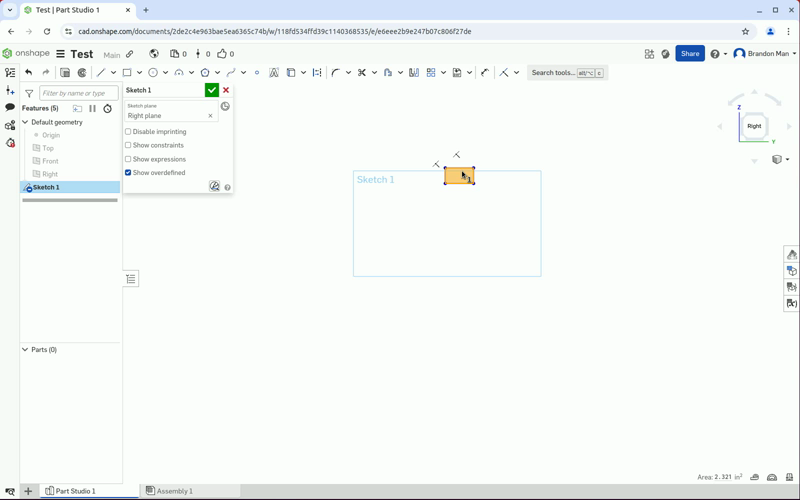
scroll(-6)
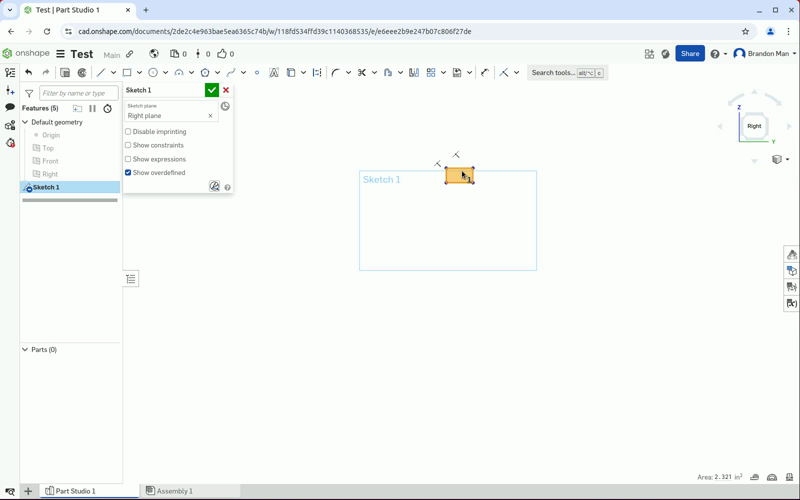
scroll(-6)
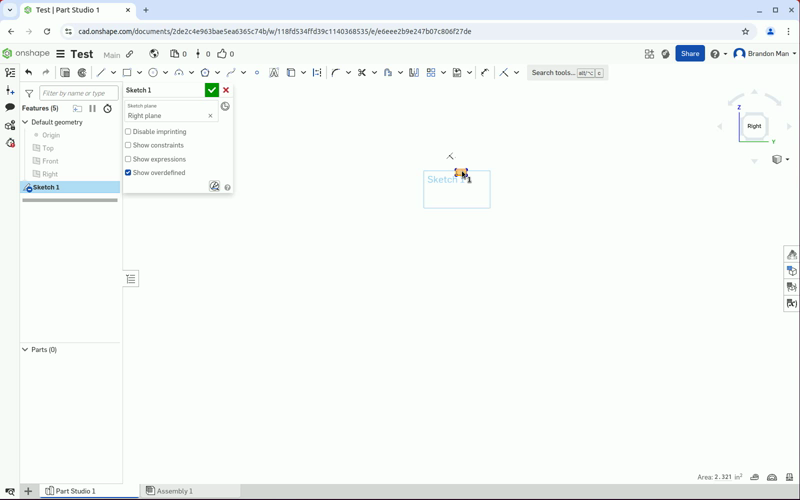
mouse_move(73, 352)
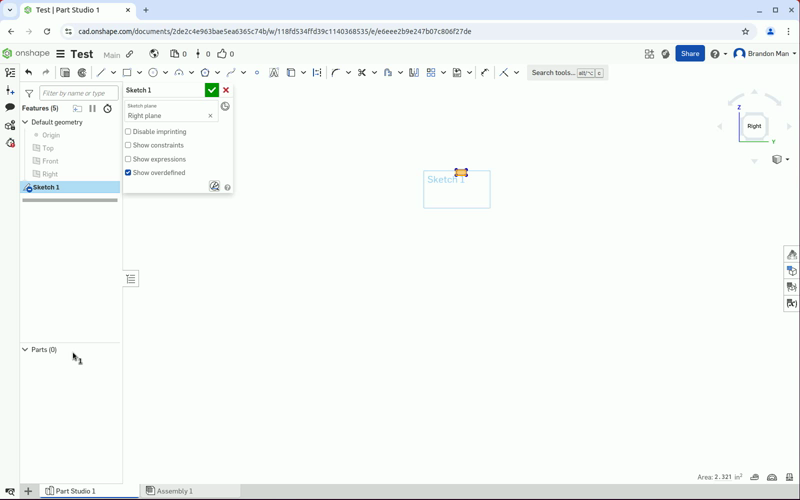
key(shift+y)
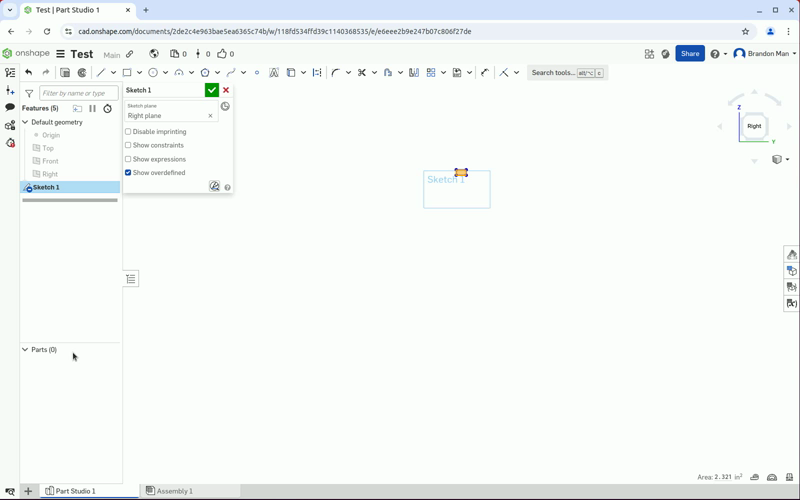
key(shift+e)
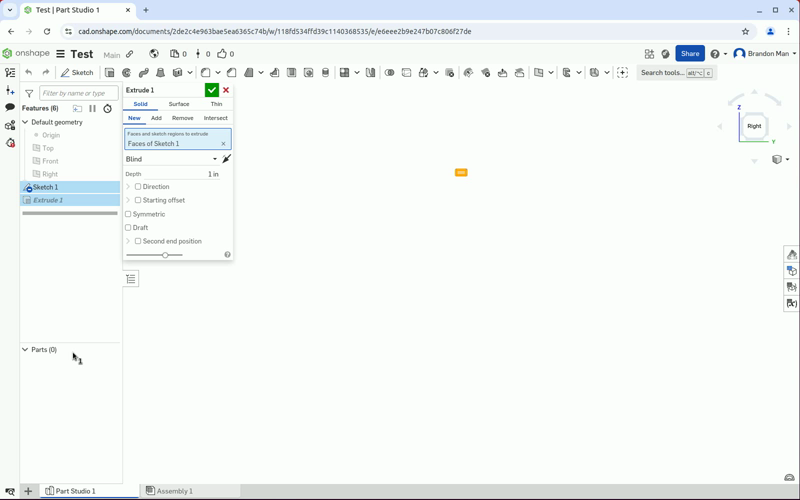
mouse_move(143, 106)
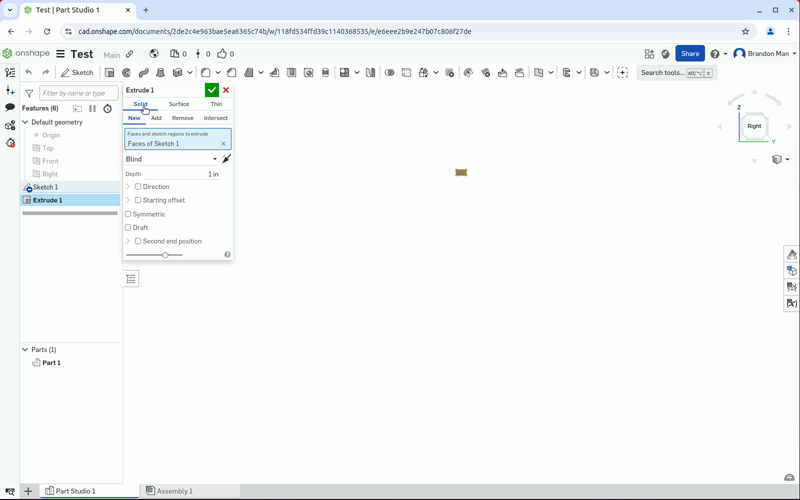
click(143, 106)
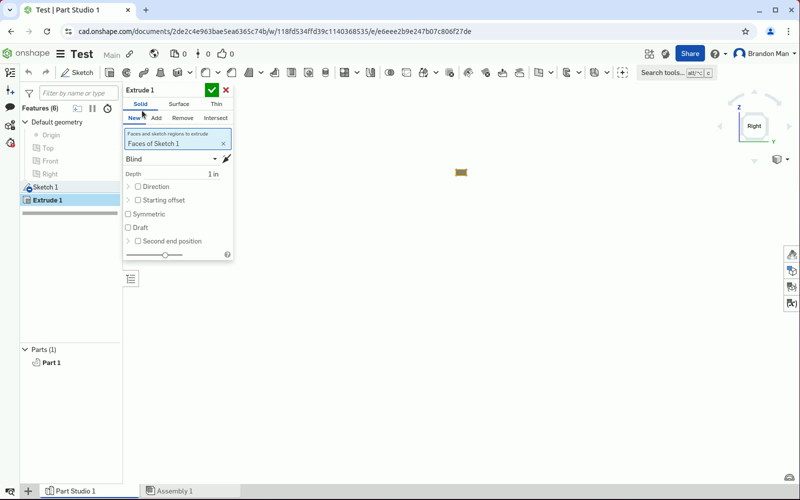
mouse_move(137, 120)
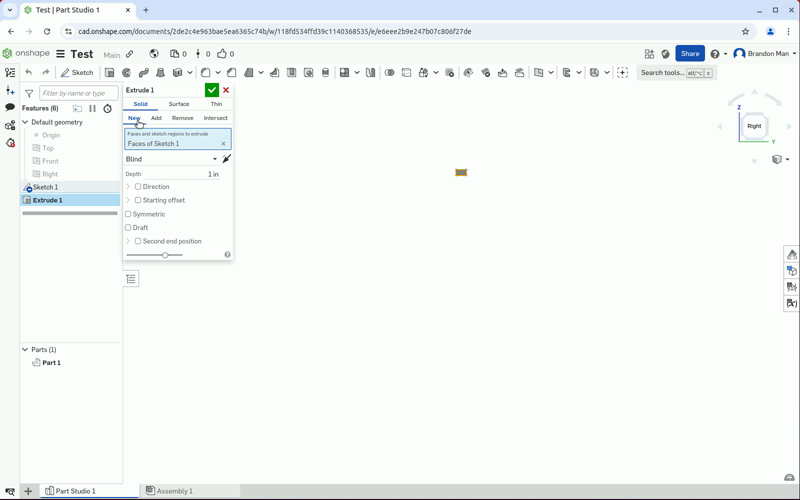
click(137, 120)
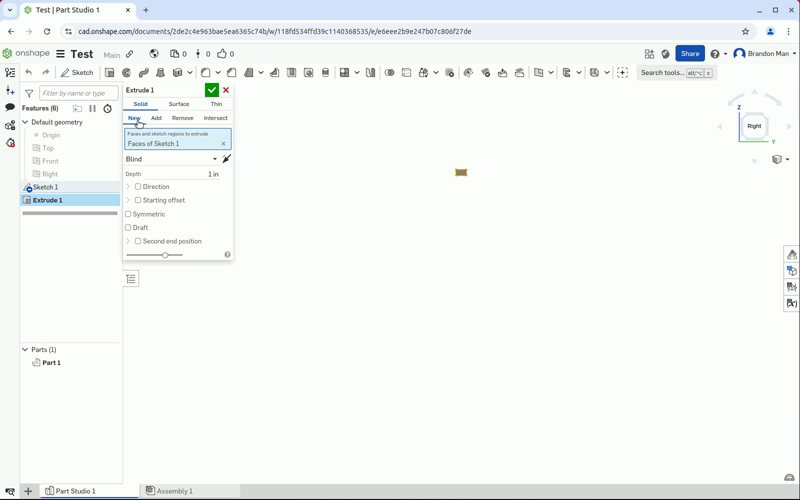
key(tab, 4)
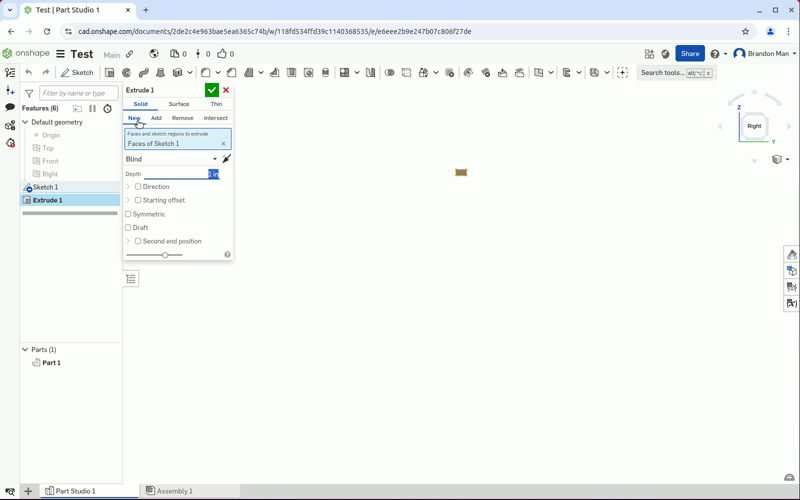
text(1.926)
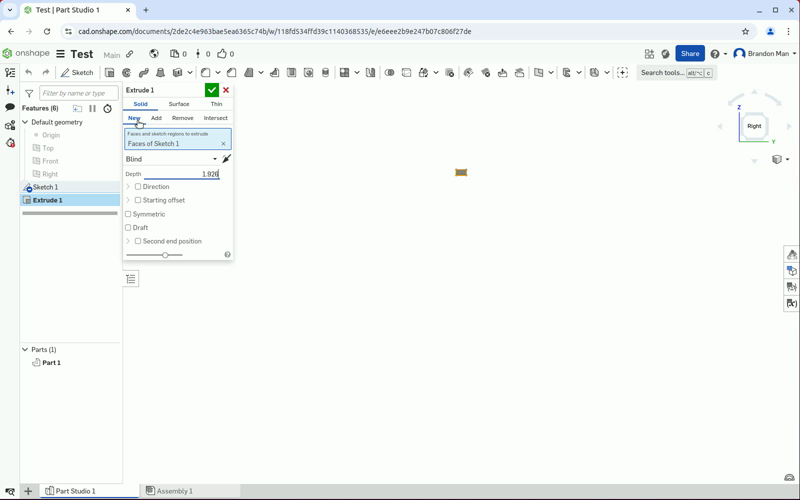
key(tab, 3)
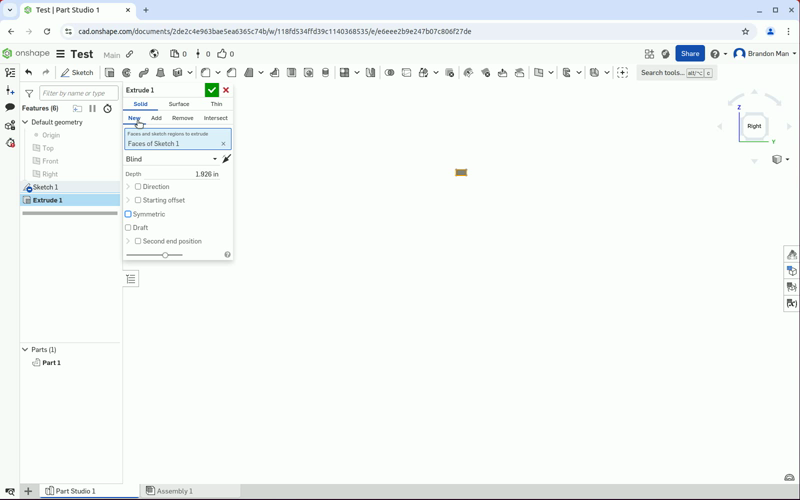
key(space)
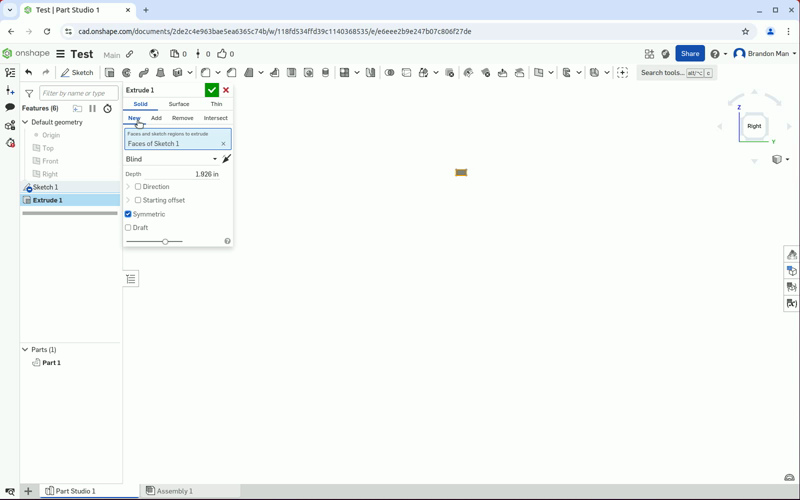
key(enter)
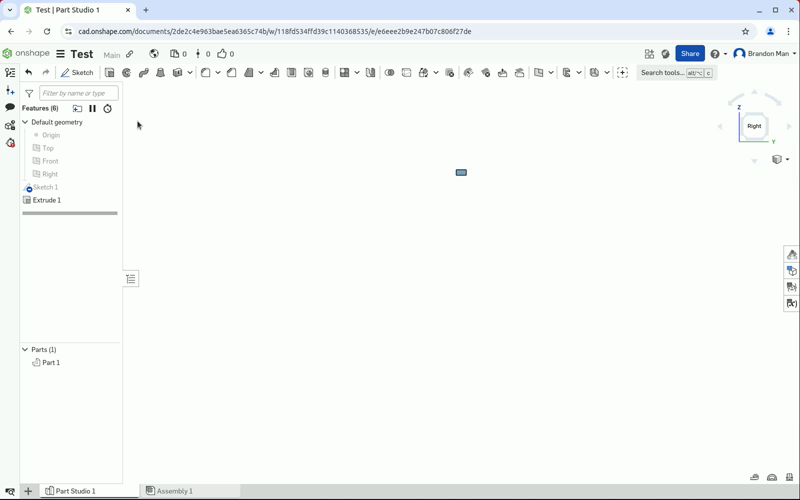
key(shift+h)
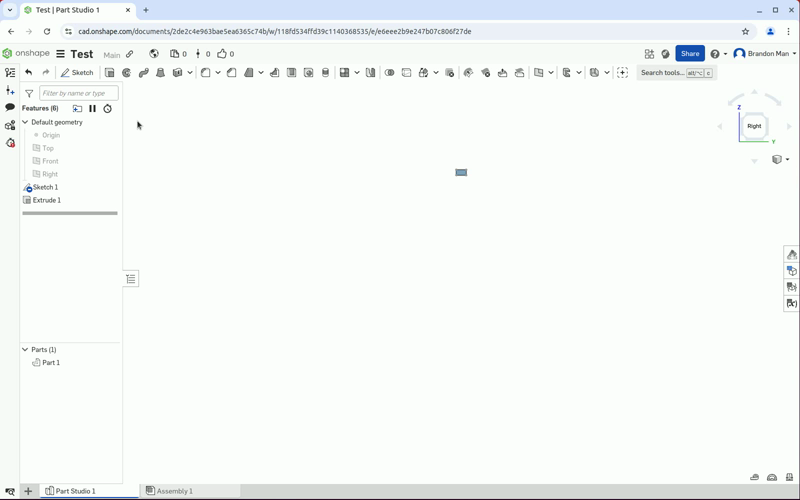
key(shift+h)
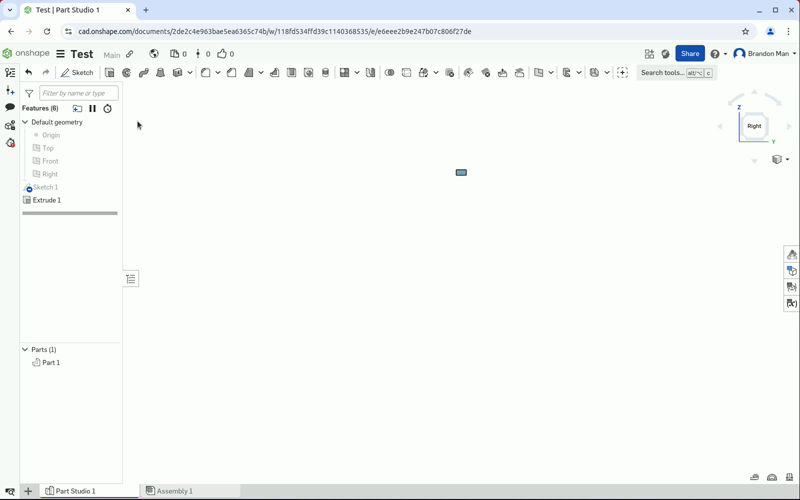
mouse_move(73, 189)
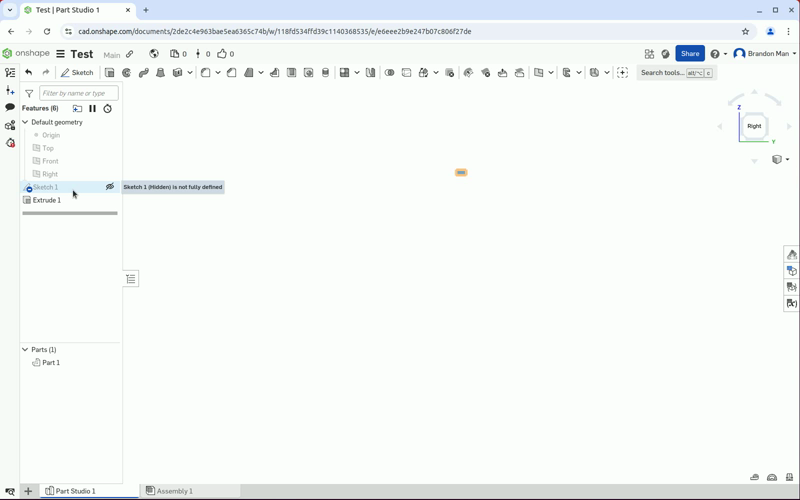
click(73, 189)
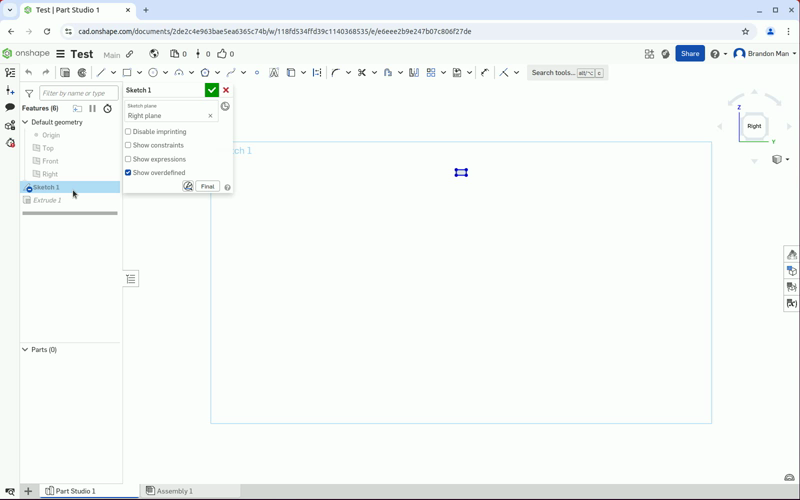
mouse_move(229, 92)
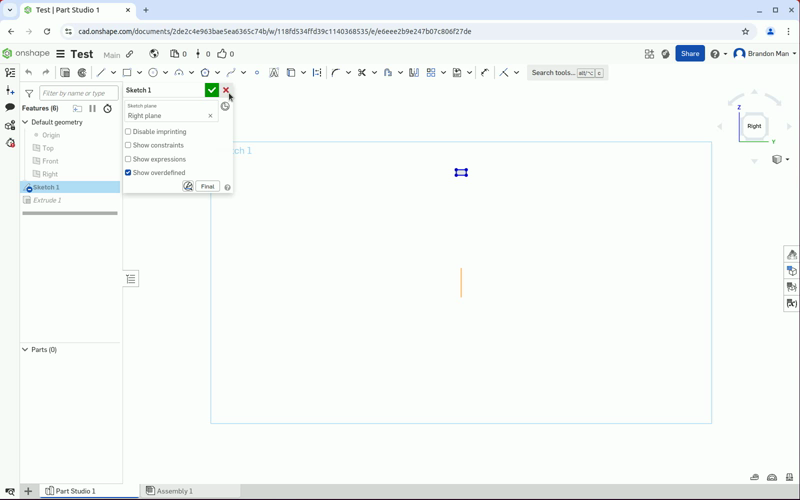
click(229, 92)
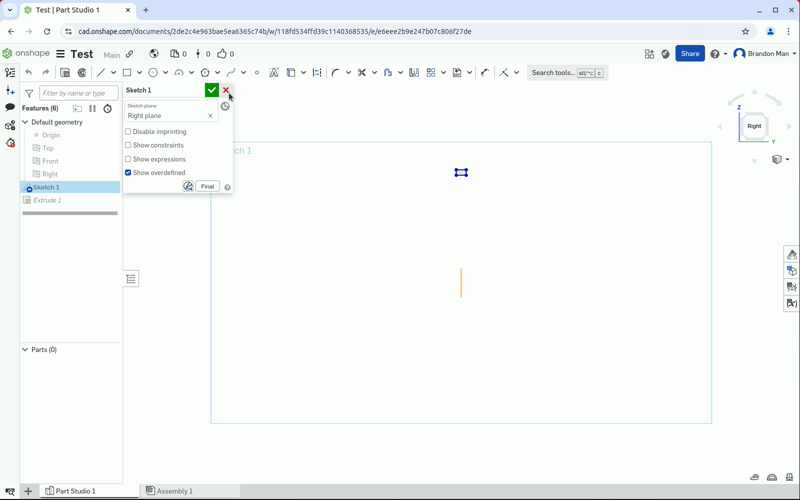
key(shift+s)
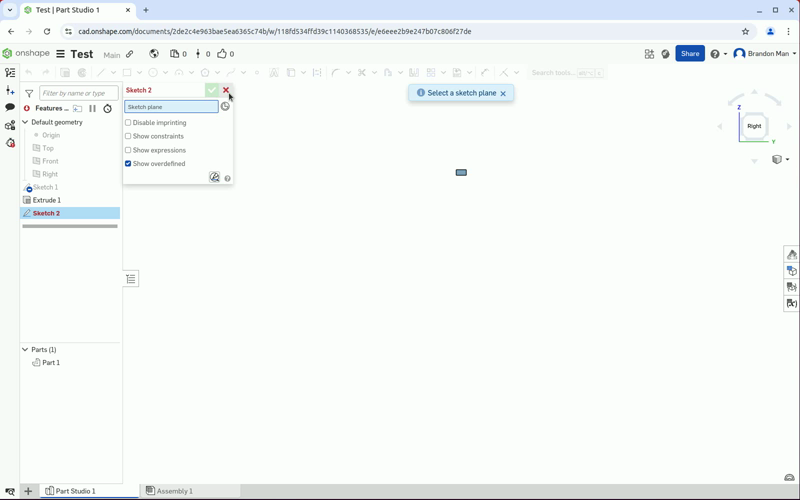
mouse_move(73, 176)
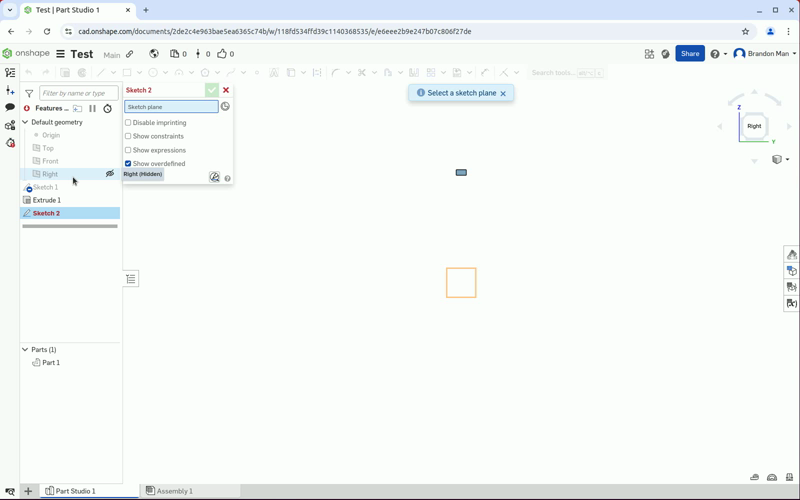
click(73, 176)
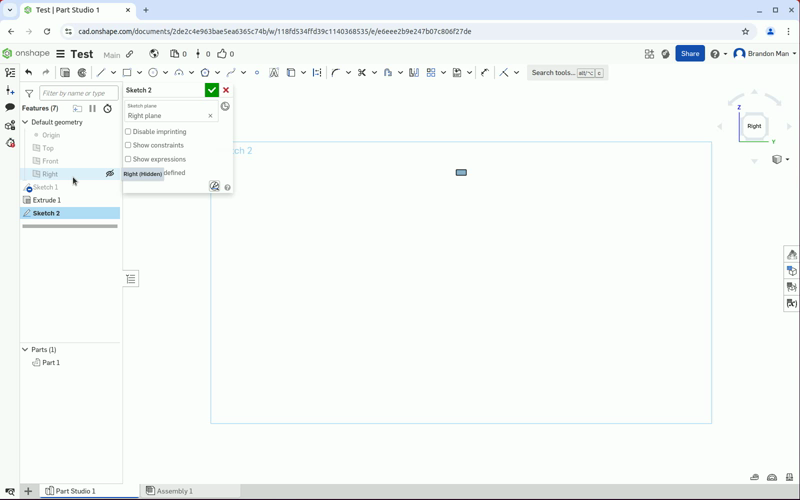
mouse_move(73, 352)
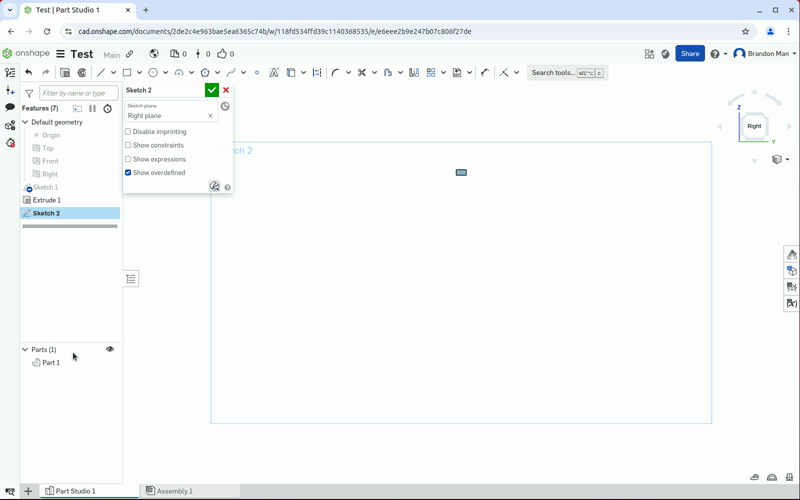
key(y)
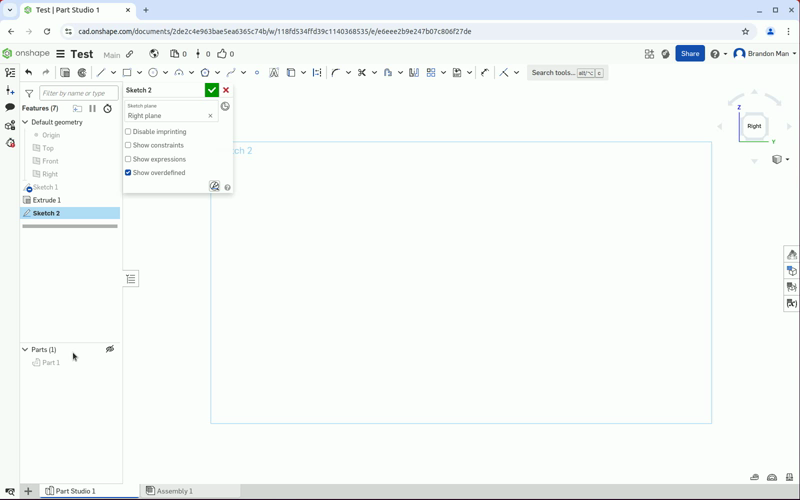
key(l)
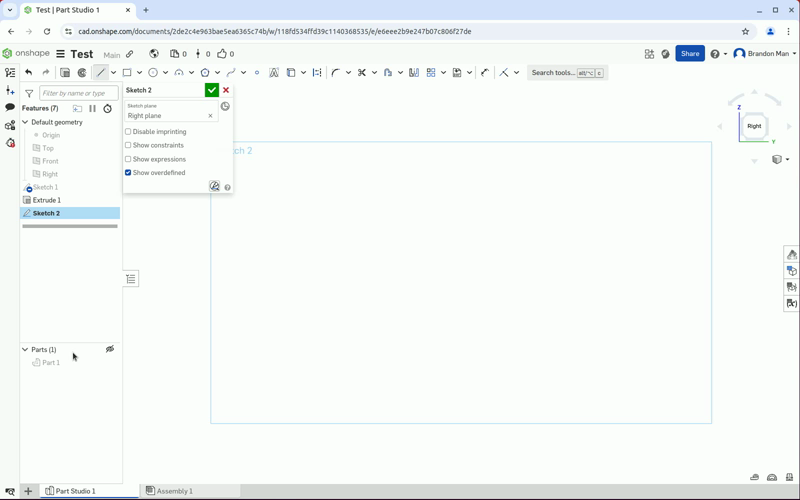
key_down(shift)
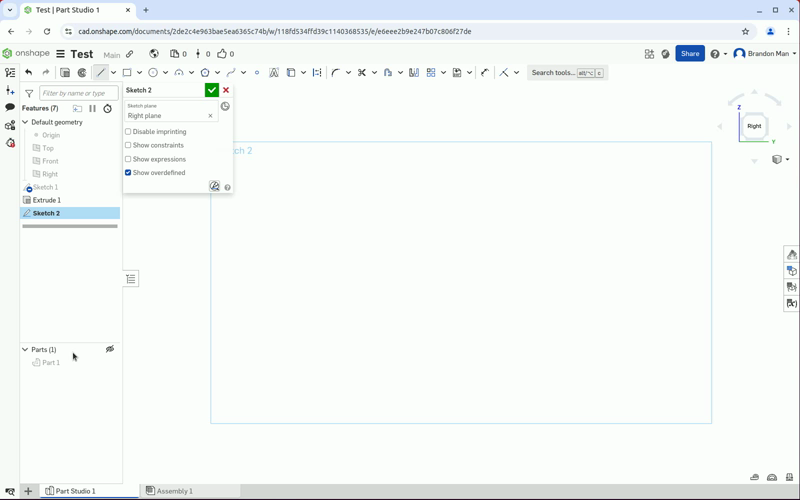
mouse_move(451, 170)
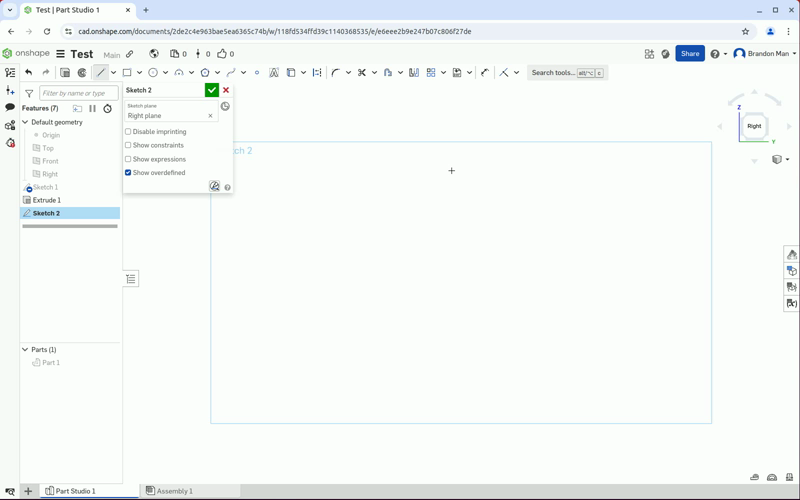
click(451, 170)
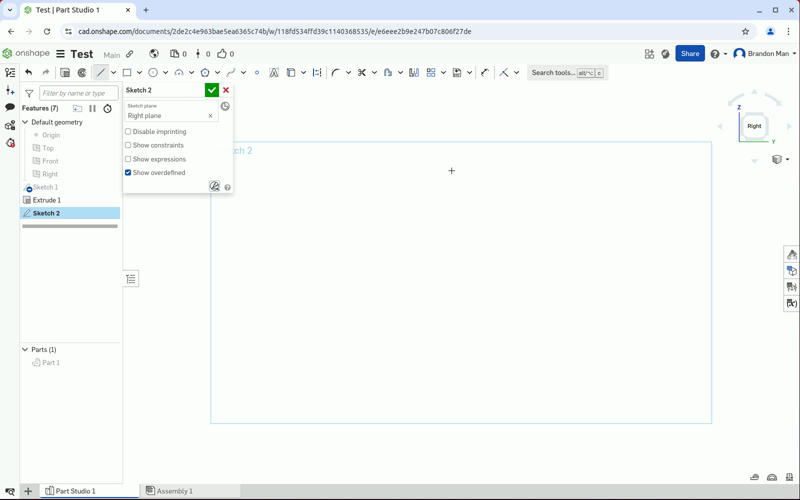
key_up(shift)
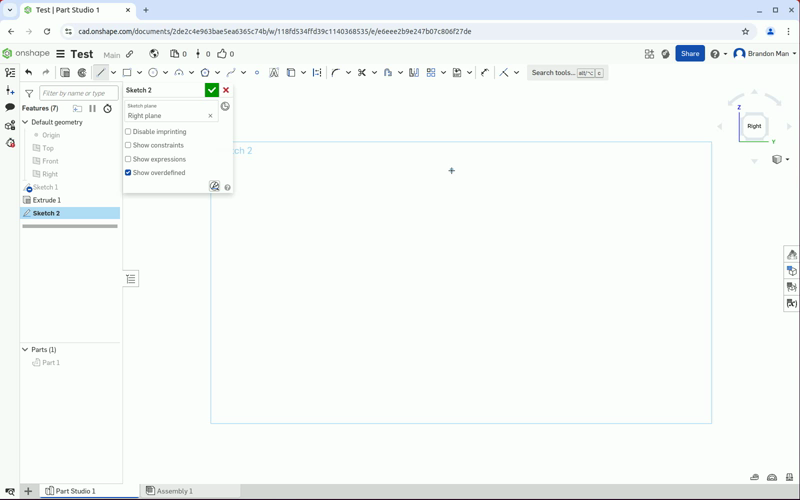
key_down(shift)
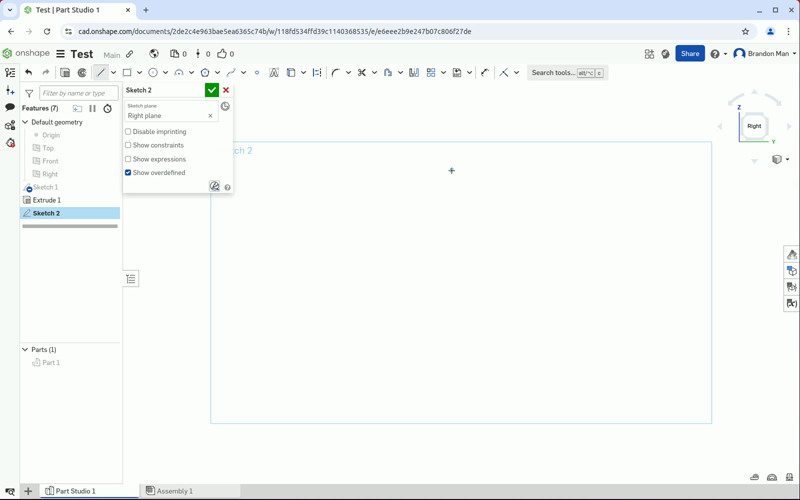
mouse_move(481, 170)
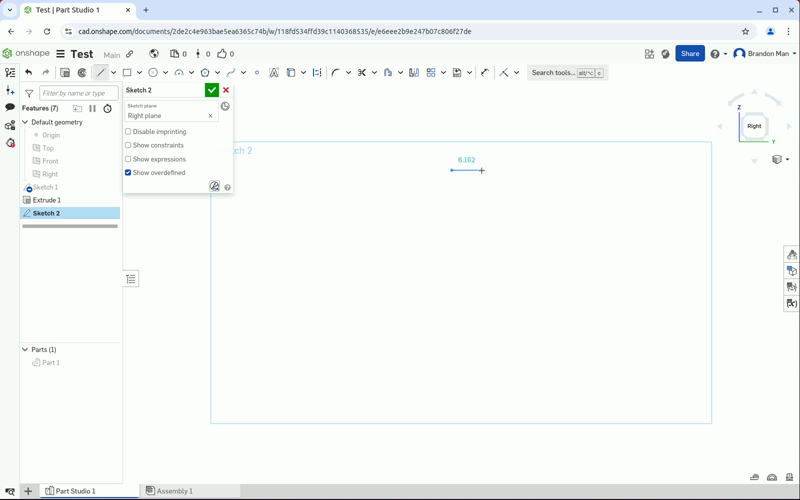
mouse_move(457, 176)
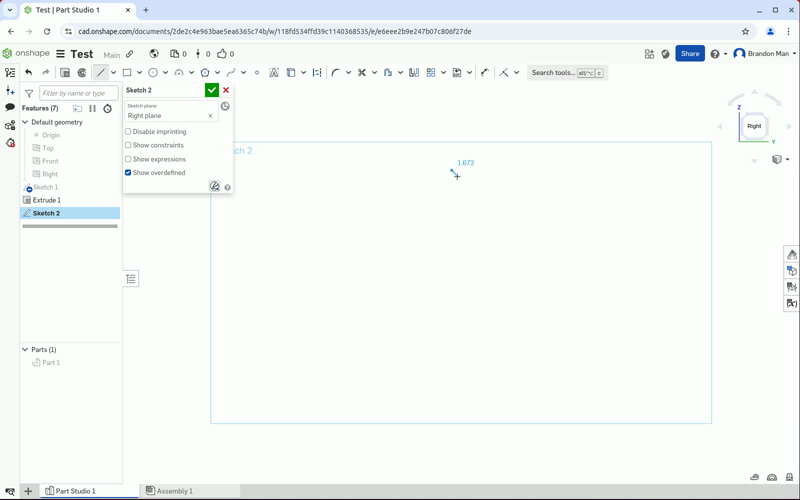
click(457, 176)
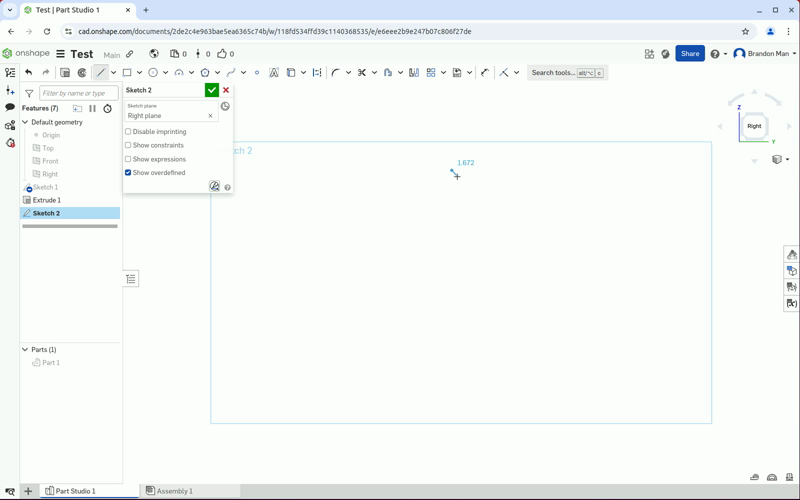
key_up(shift)
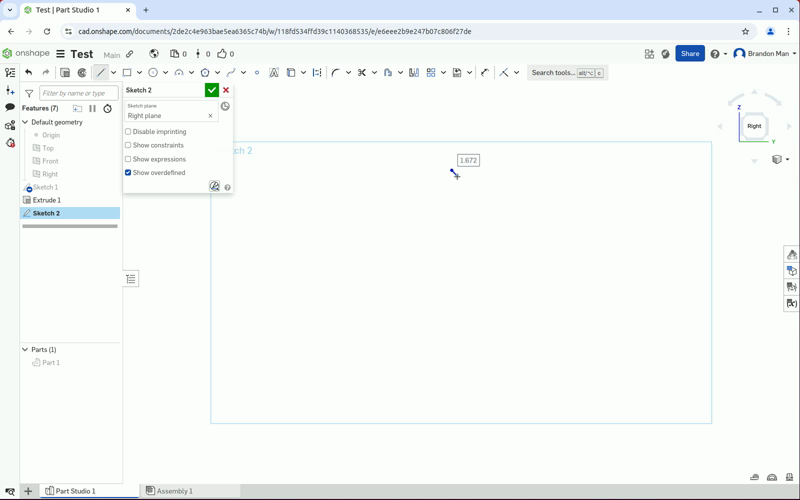
key_down(shift)
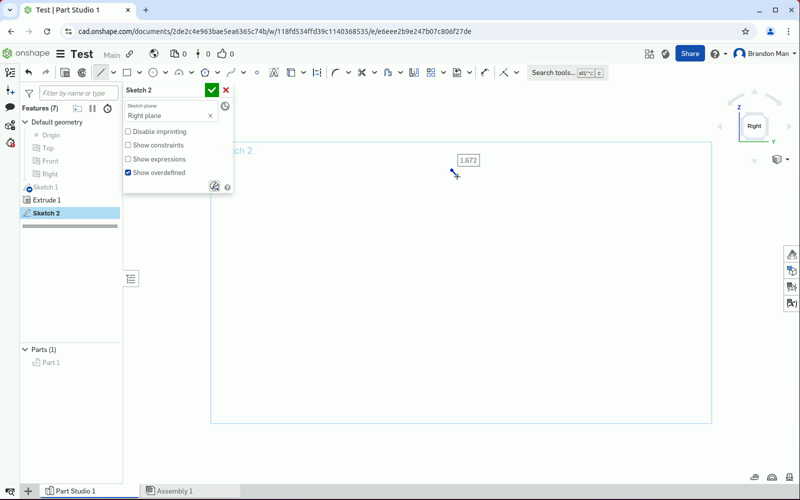
mouse_move(487, 176)
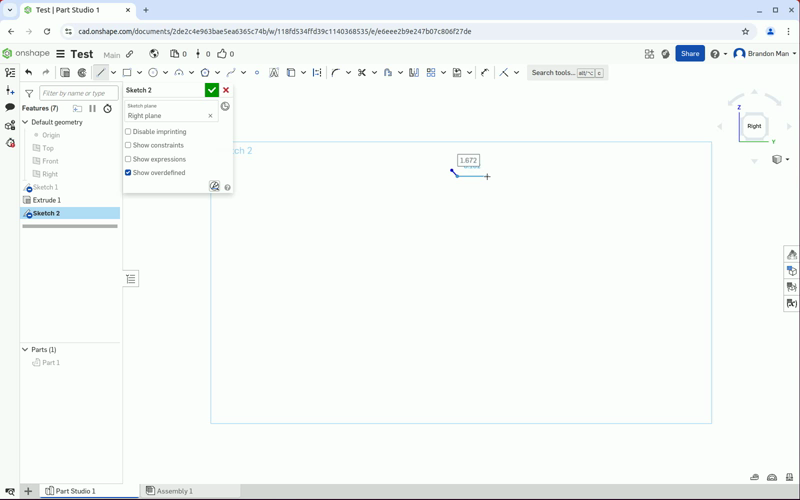
mouse_move(457, 170)
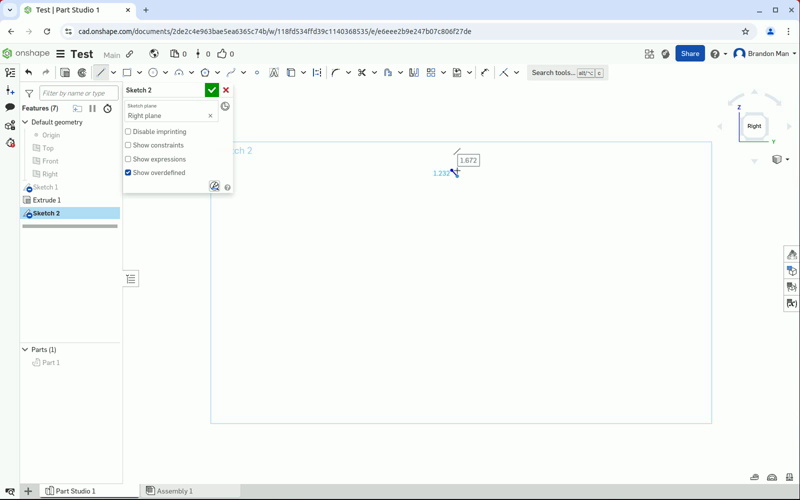
scroll(6)
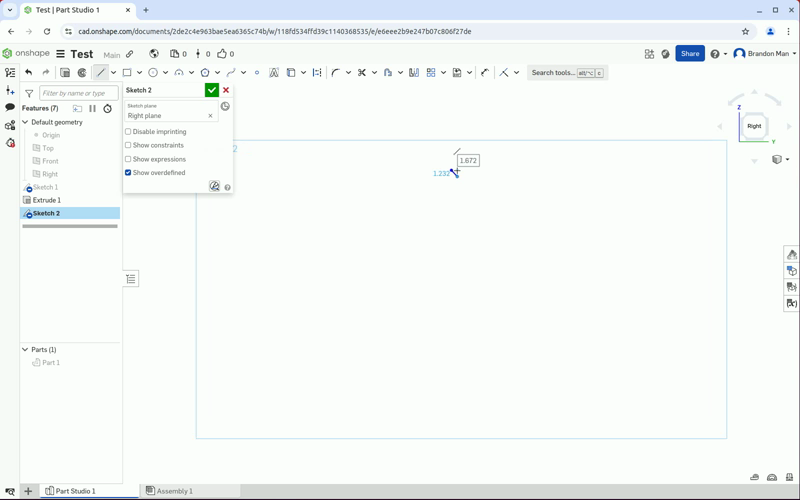
scroll(6)
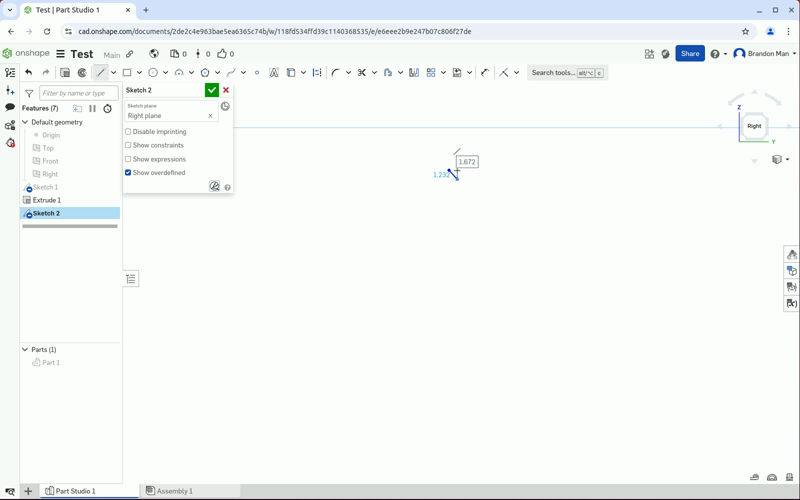
scroll(6)
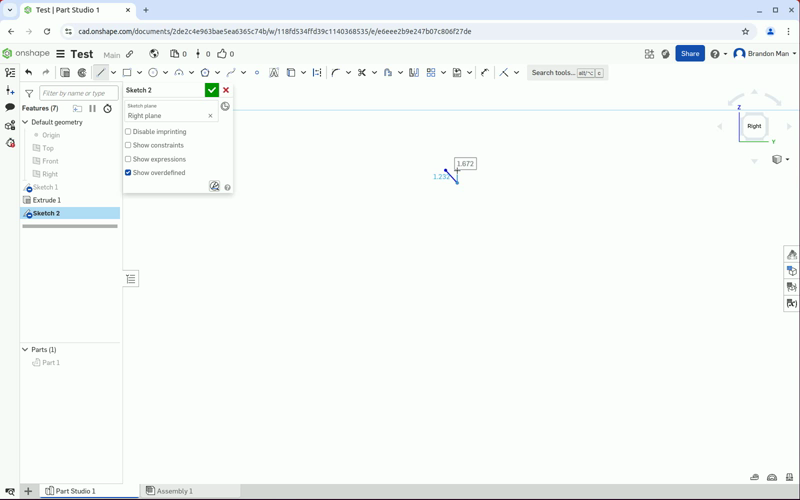
scroll(6)
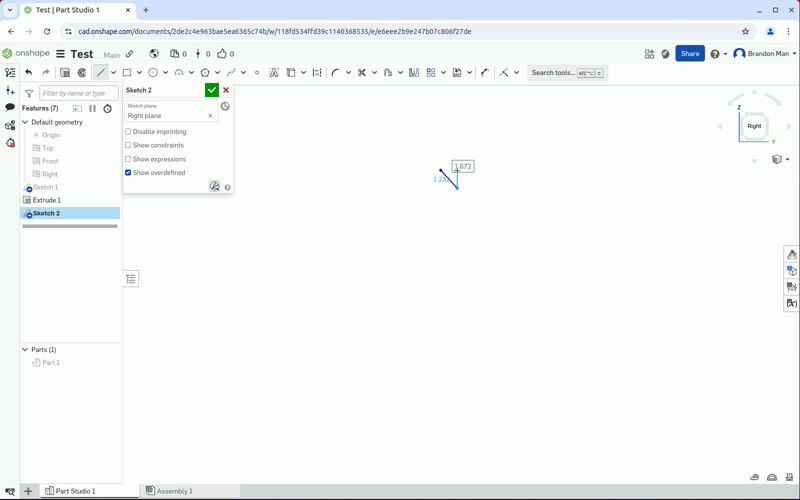
scroll(6)
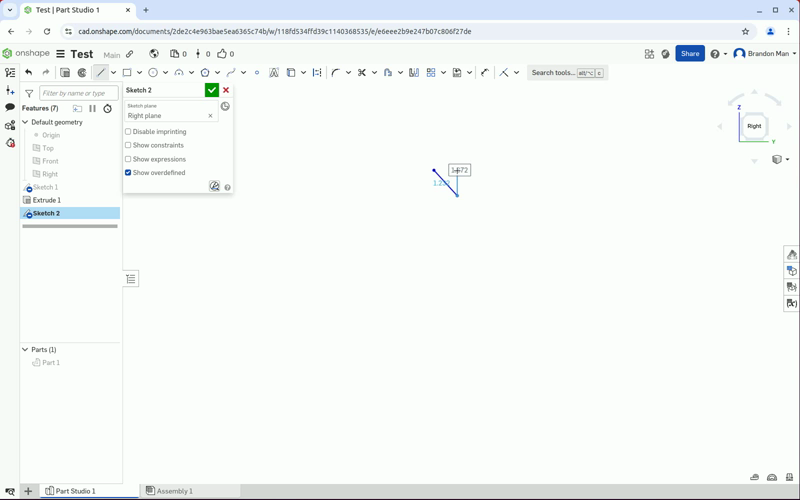
scroll(6)
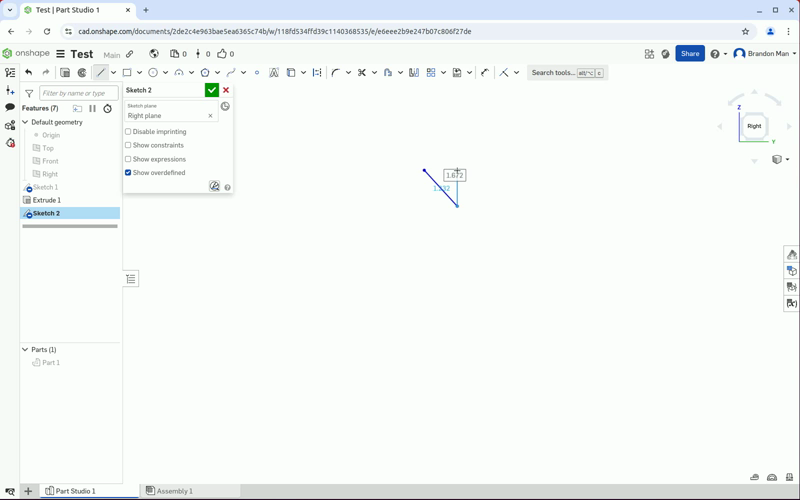
scroll(6)
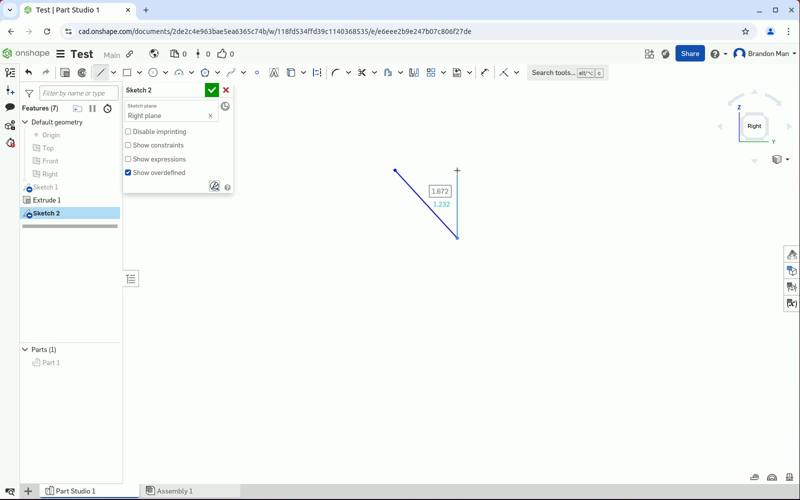
click(457, 170)
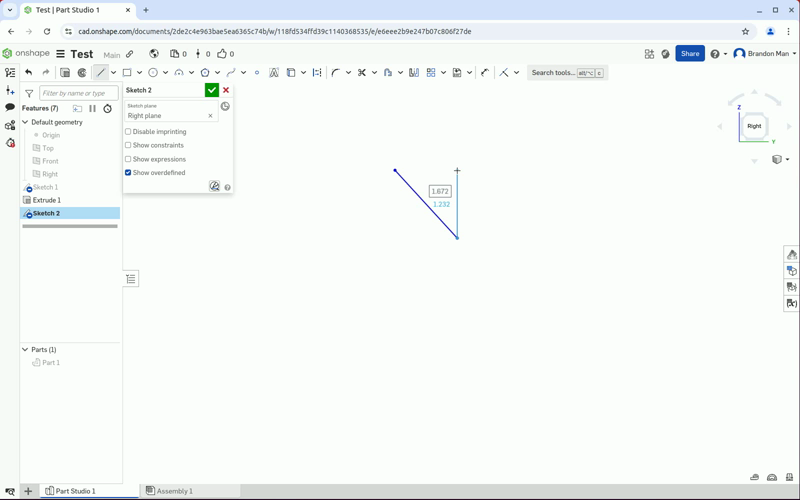
scroll(-6)
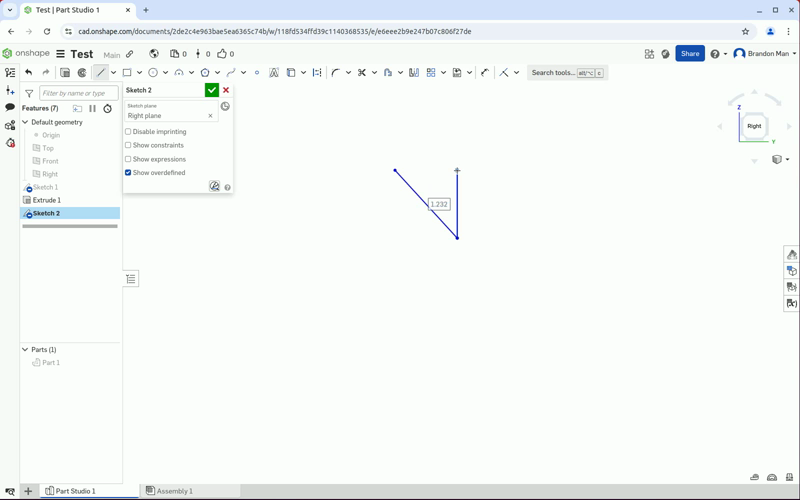
scroll(-6)
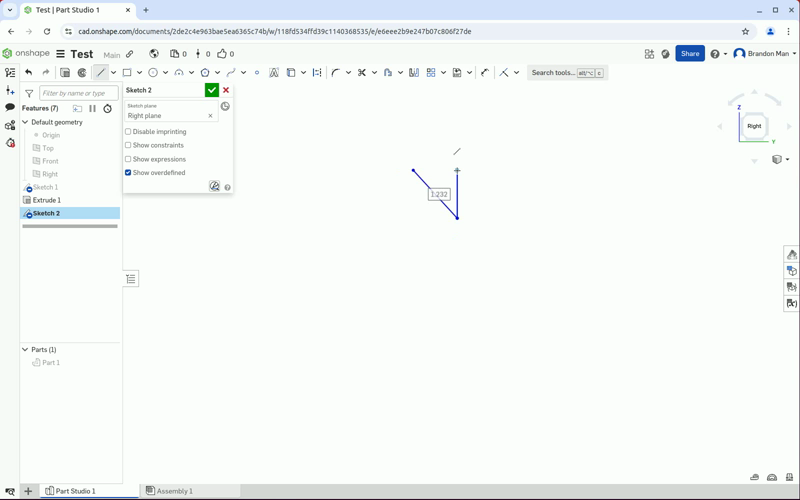
scroll(-6)
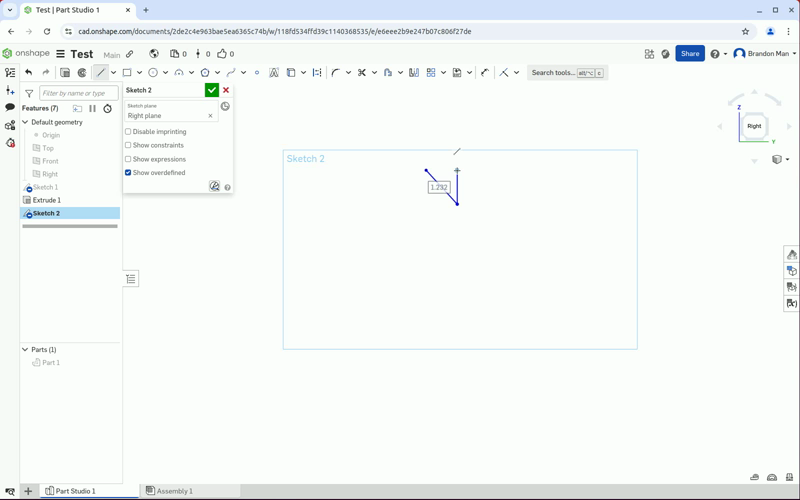
scroll(-6)
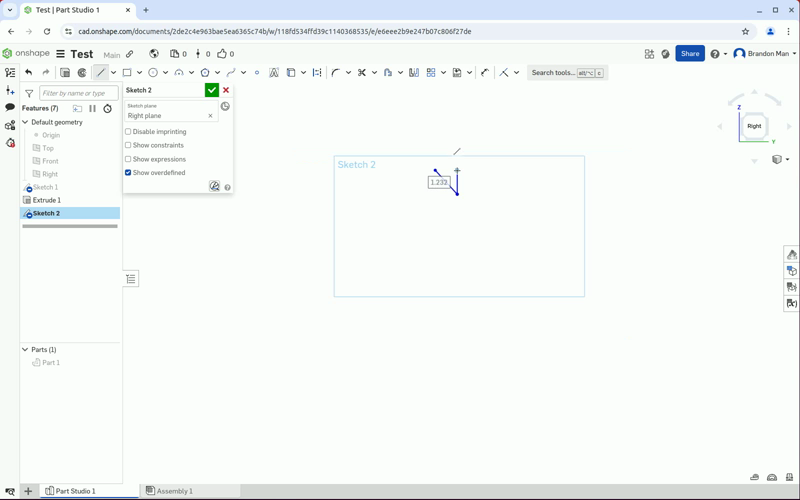
scroll(-6)
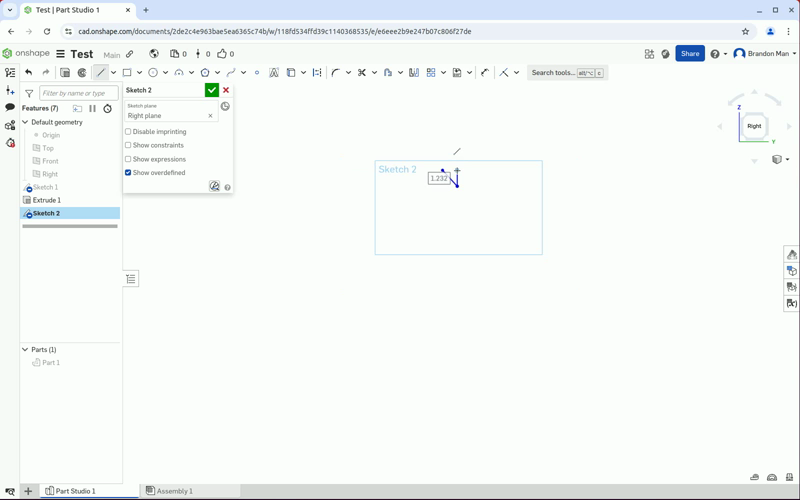
scroll(-6)
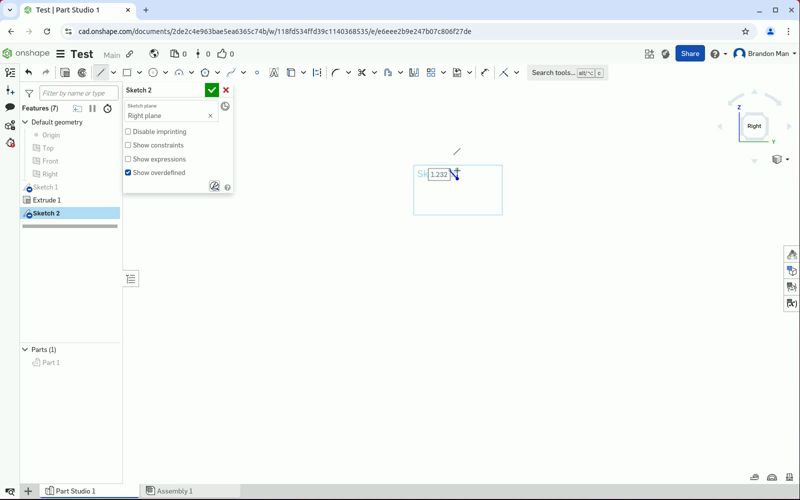
scroll(-6)
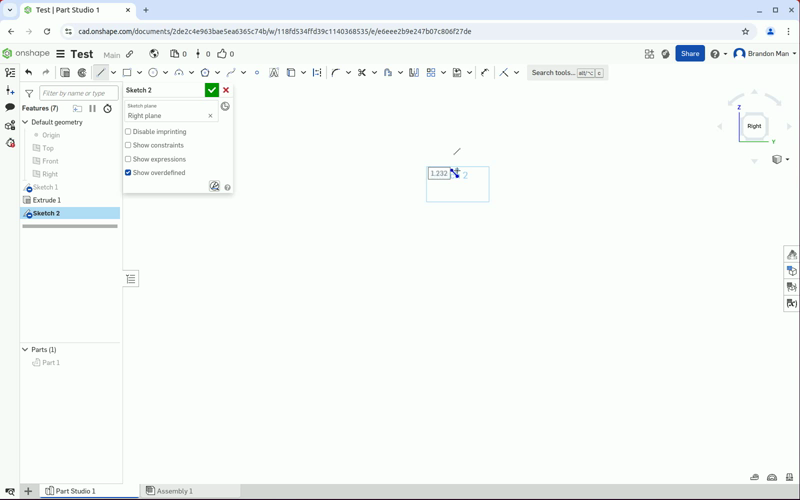
key_up(shift)
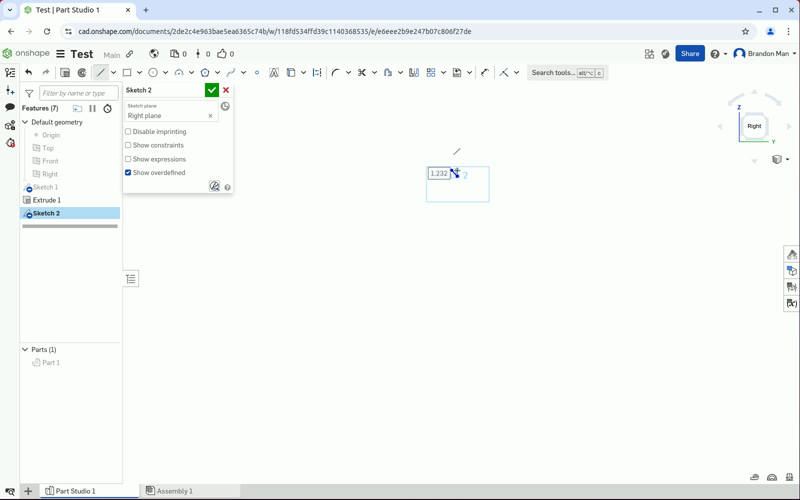
mouse_move(487, 170)
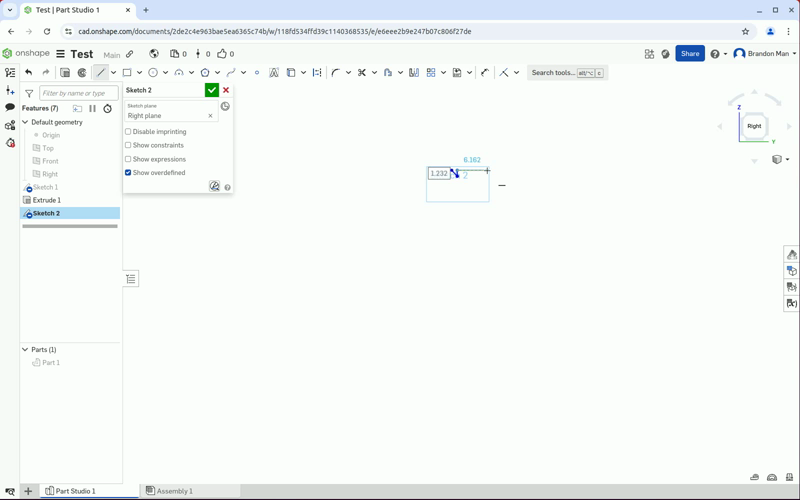
key_down(shift)
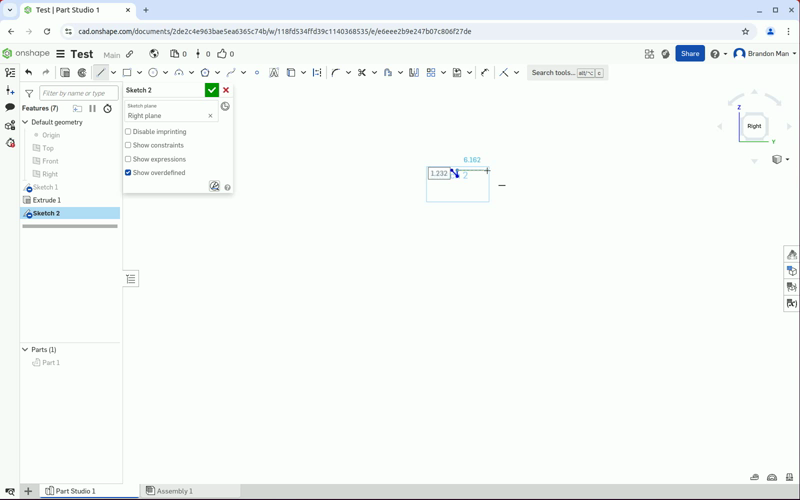
mouse_move(451, 170)
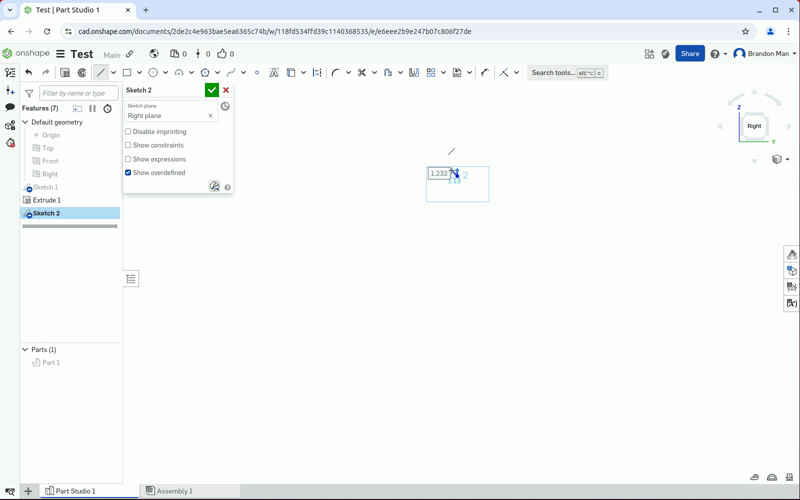
scroll(6)
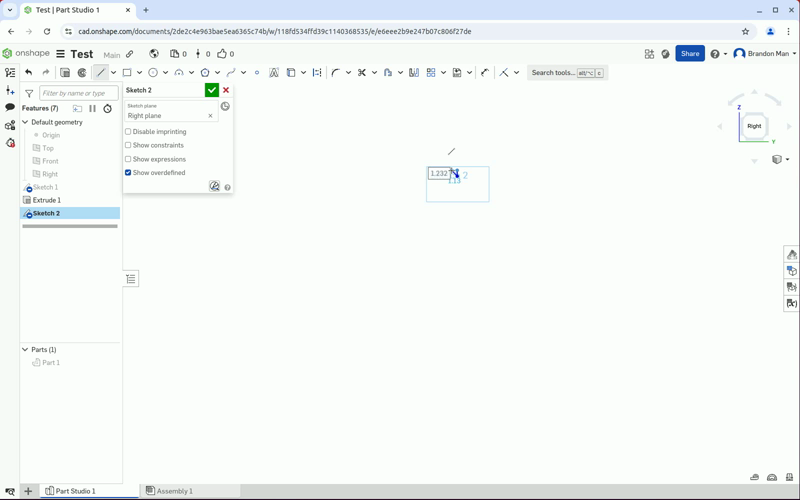
scroll(6)
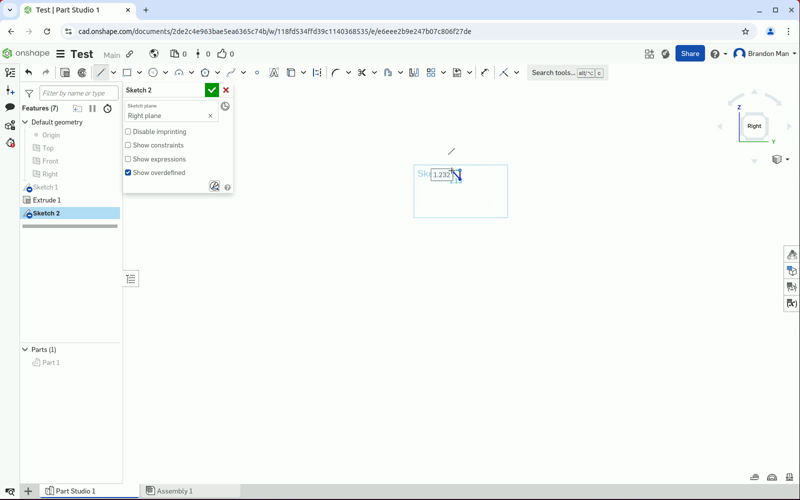
scroll(6)
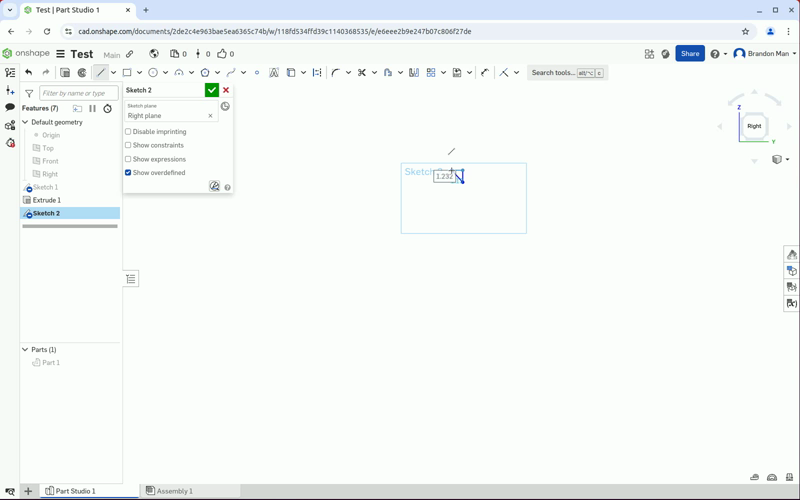
scroll(6)
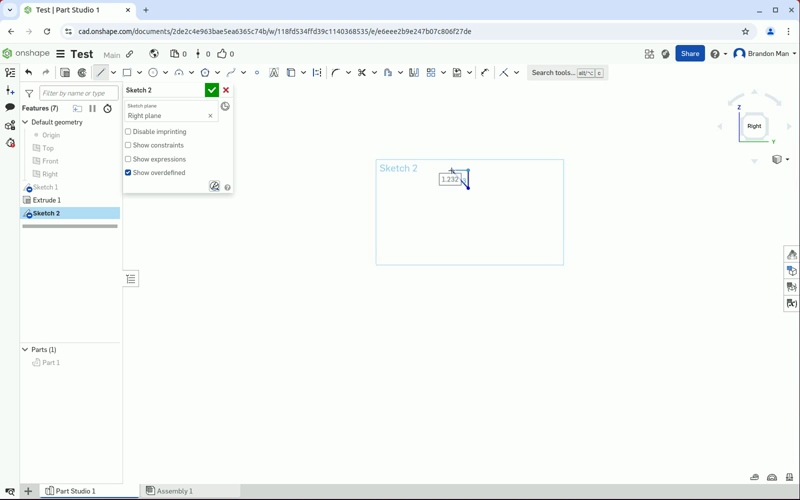
scroll(6)
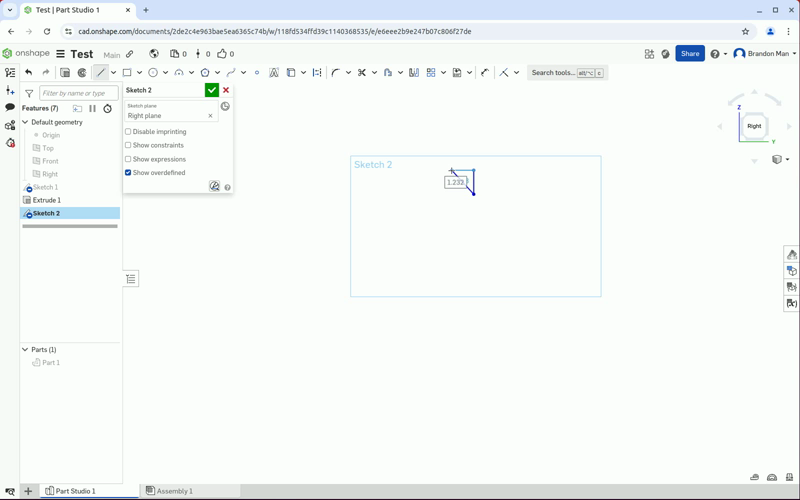
scroll(6)
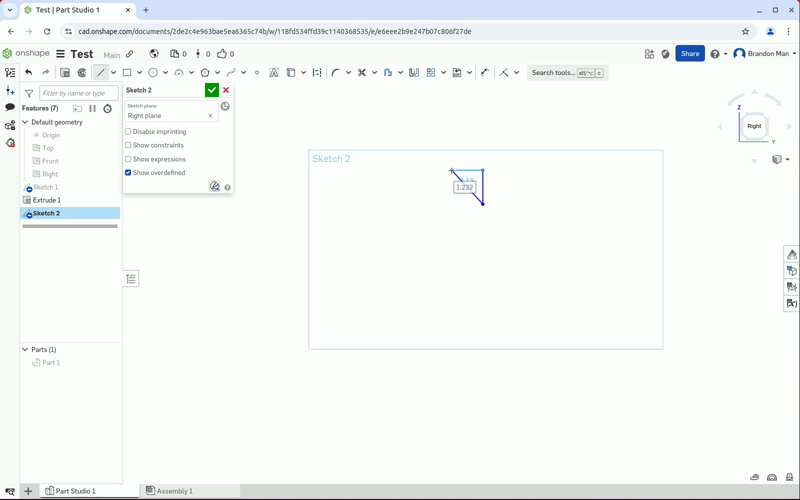
scroll(6)
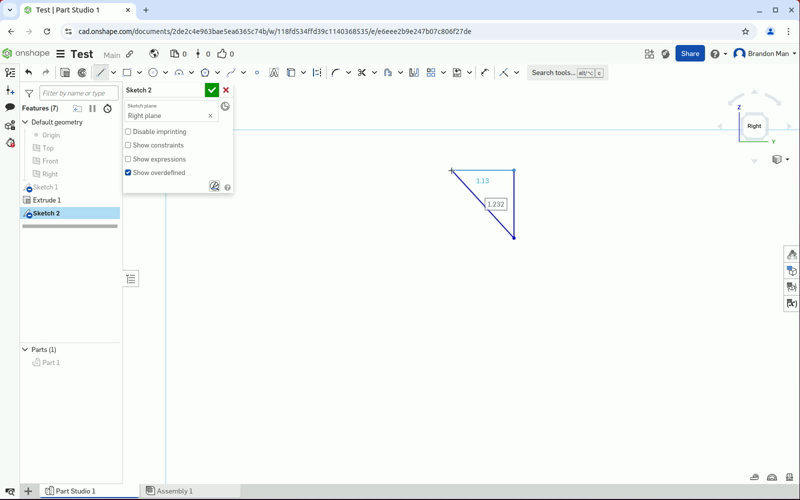
key_up(shift)
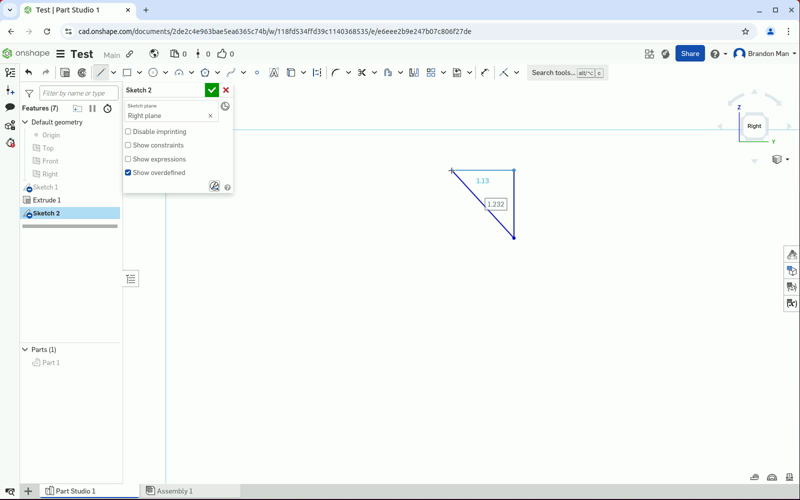
click(451, 170)
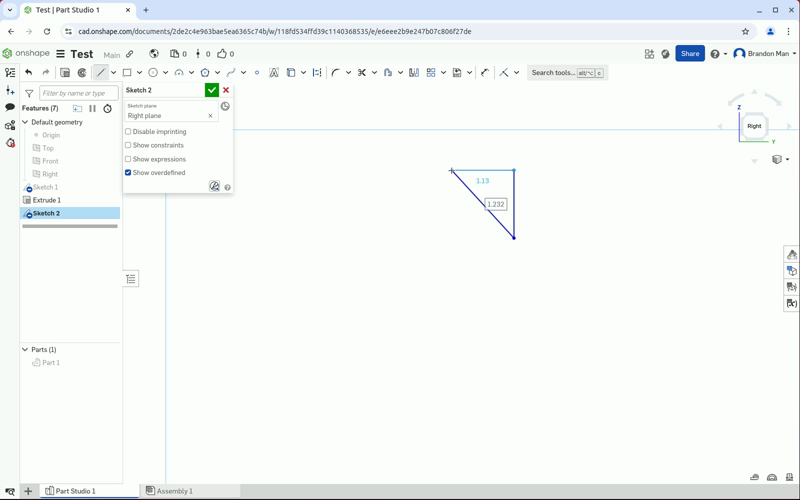
scroll(-6)
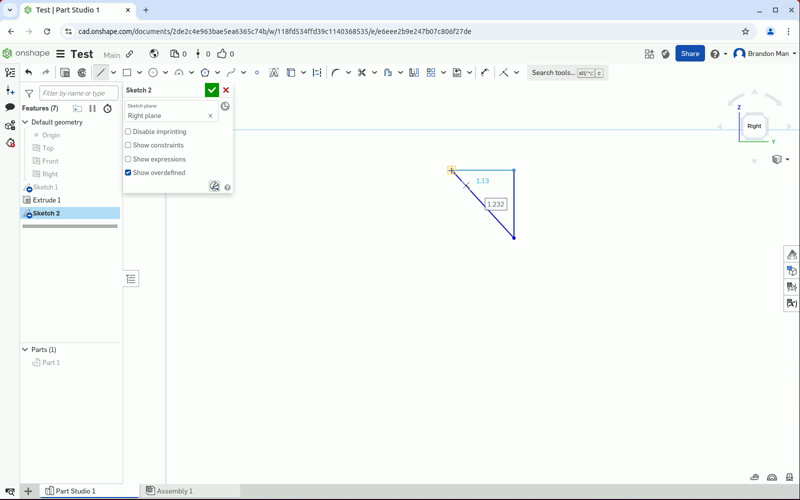
scroll(-6)
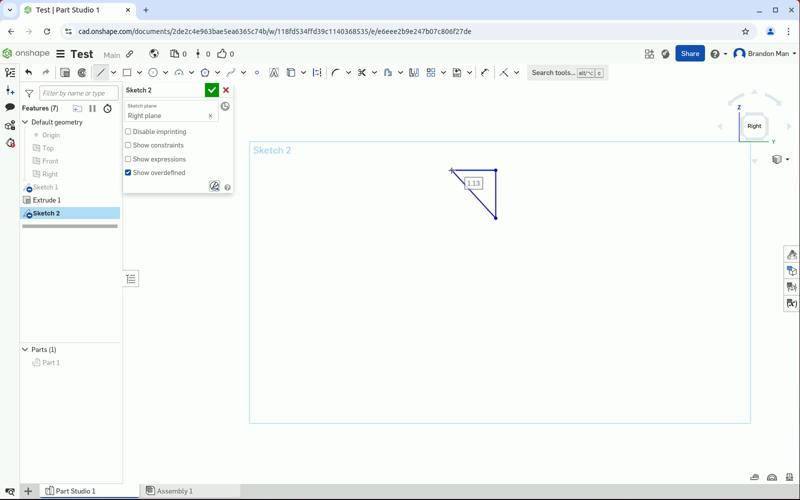
scroll(-6)
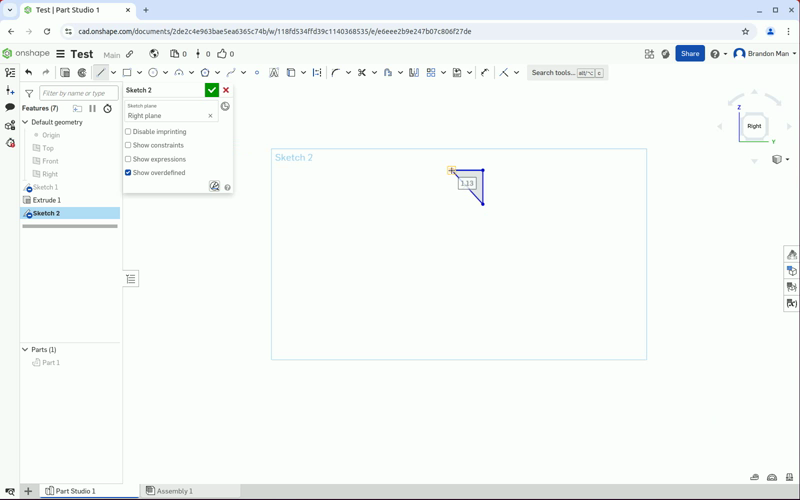
scroll(-6)
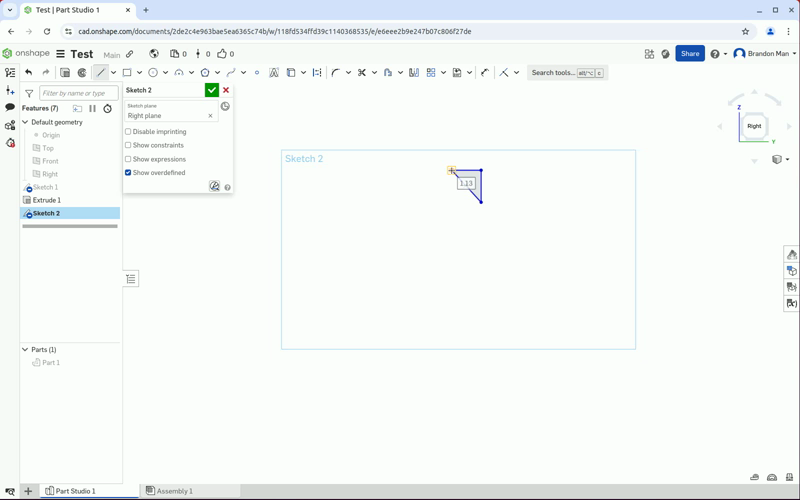
scroll(-6)
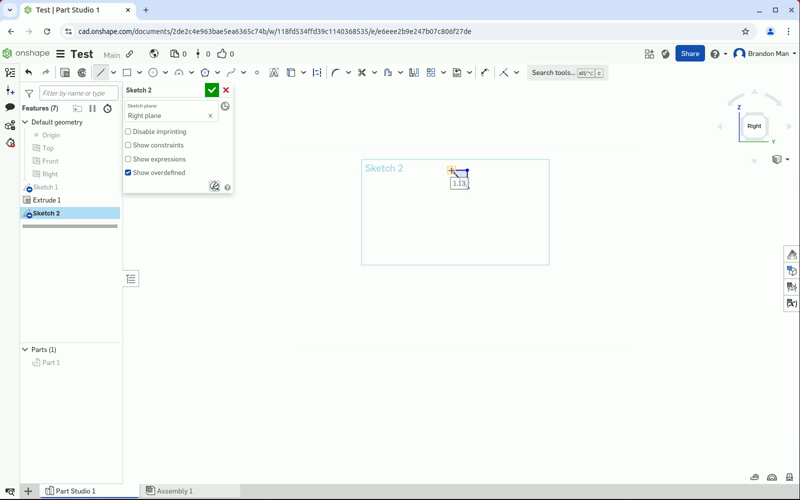
scroll(-6)
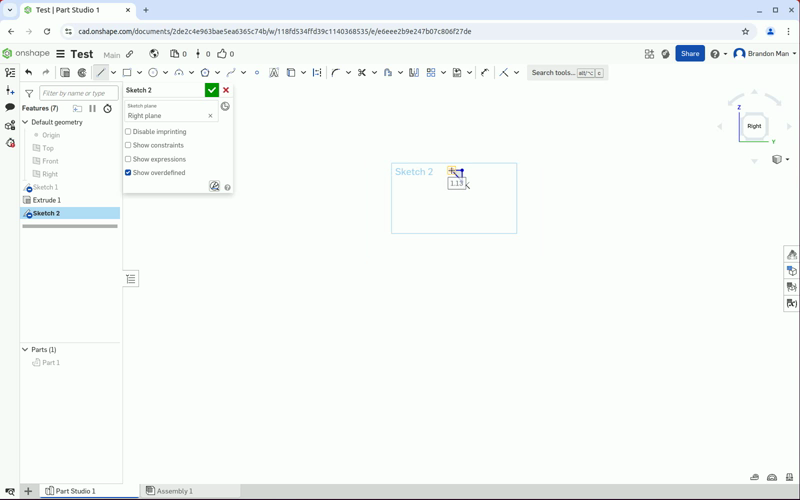
scroll(-6)
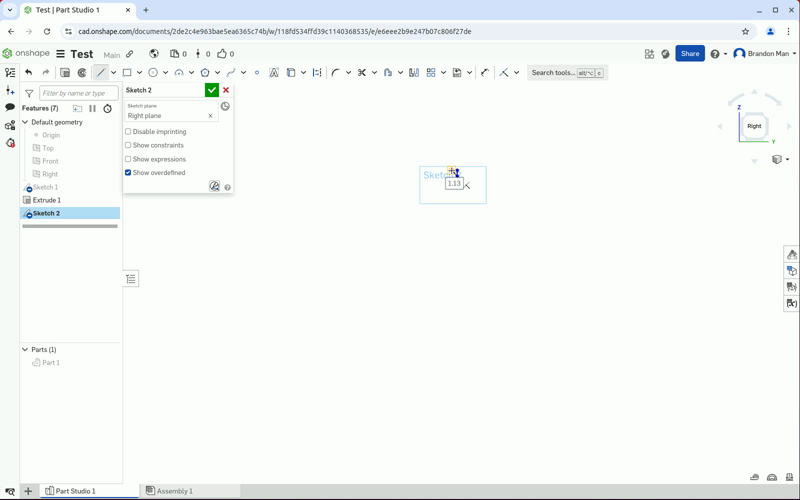
key(esc)
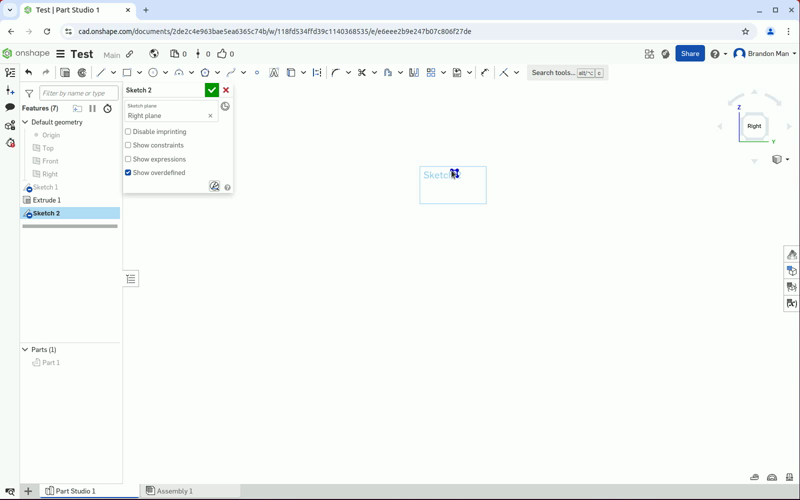
mouse_move(455, 172)
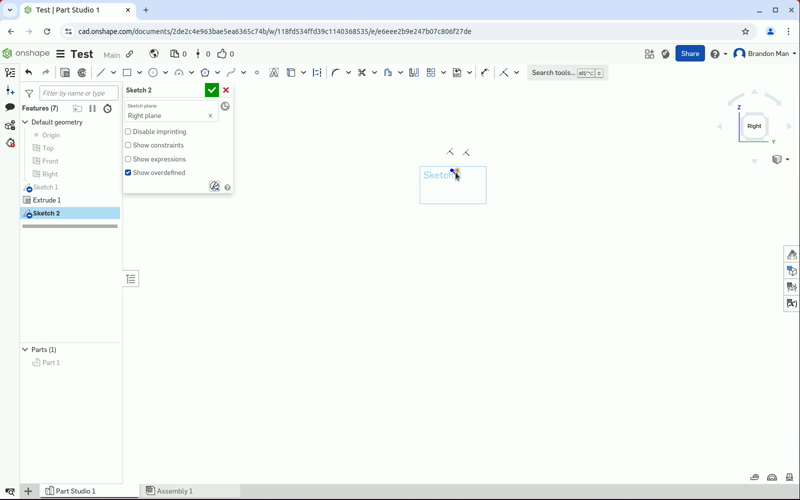
scroll(6)
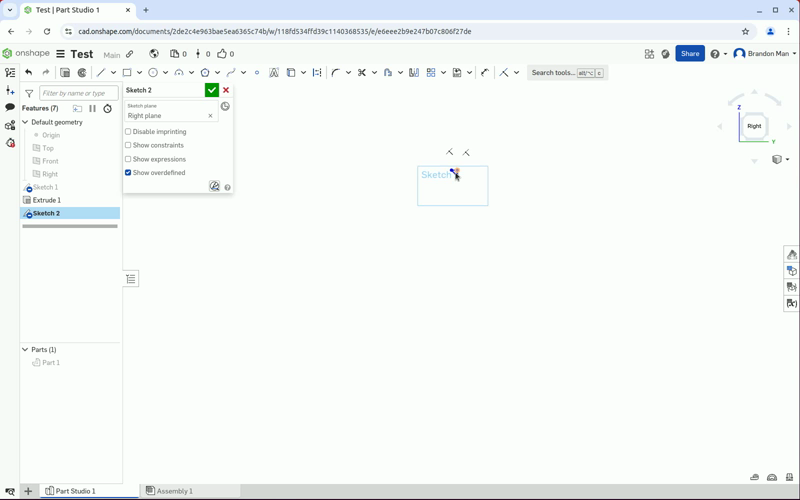
scroll(6)
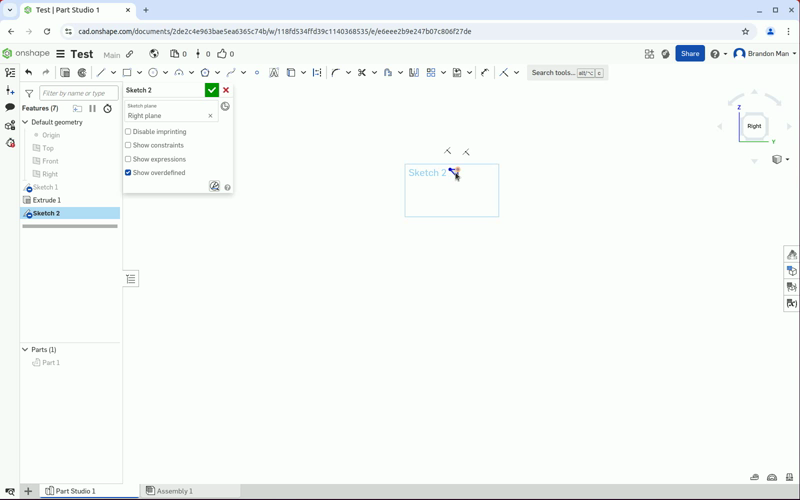
scroll(6)
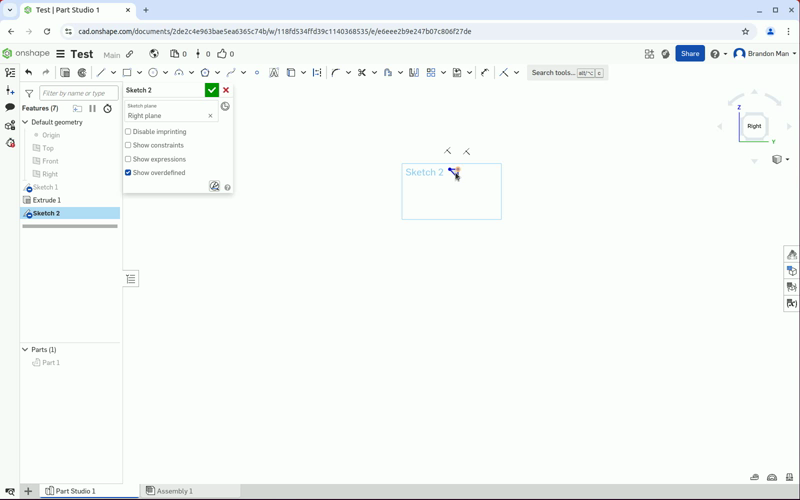
scroll(6)
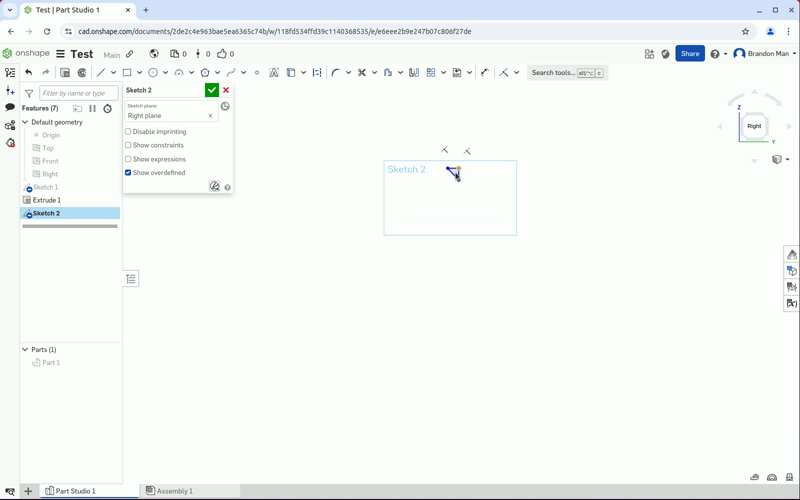
scroll(6)
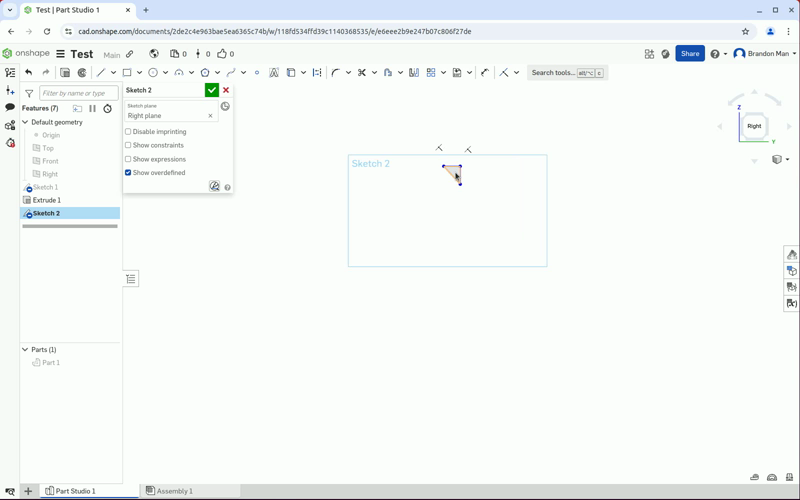
scroll(6)
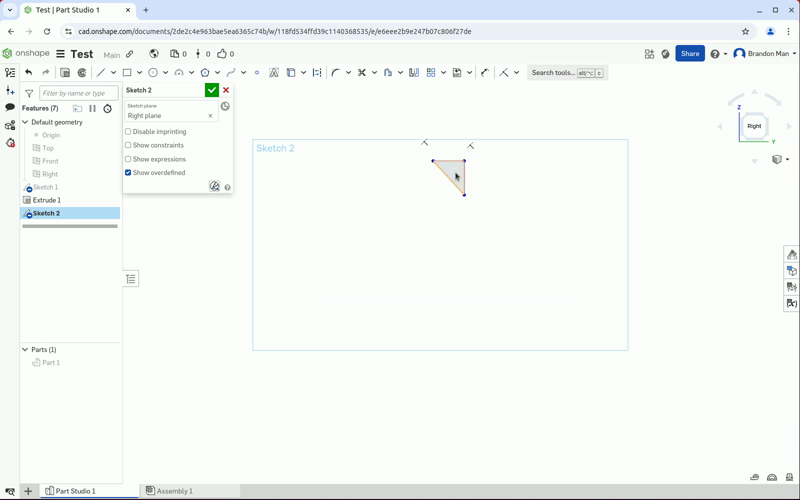
scroll(6)
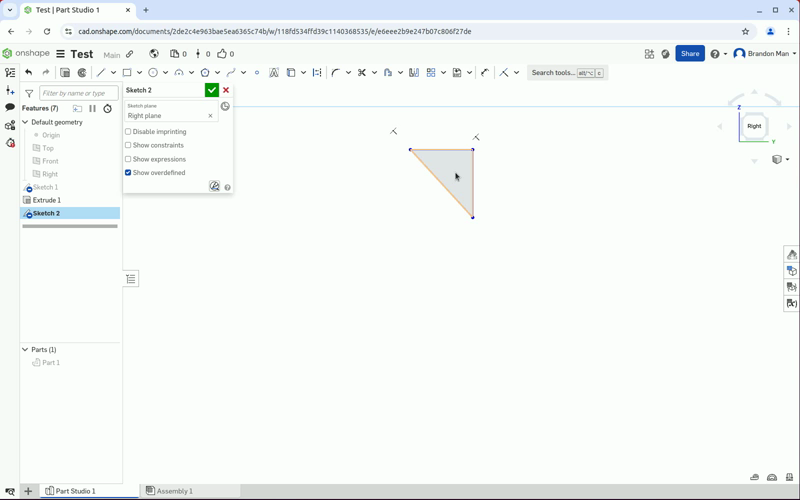
click(455, 172)
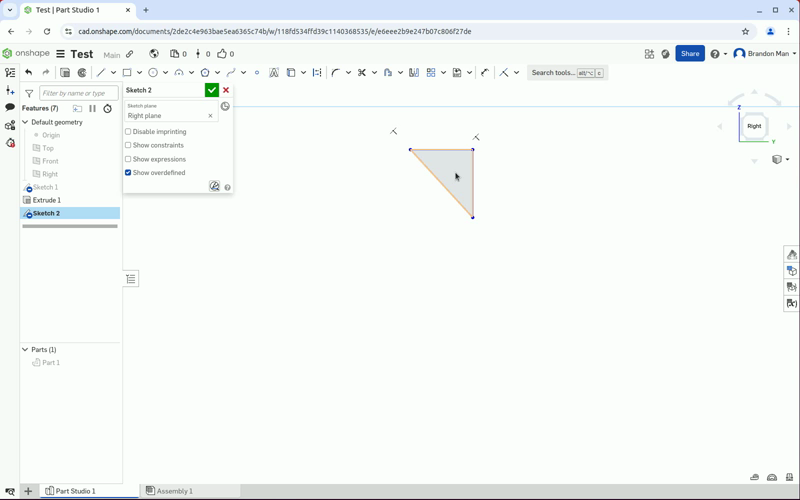
scroll(-6)
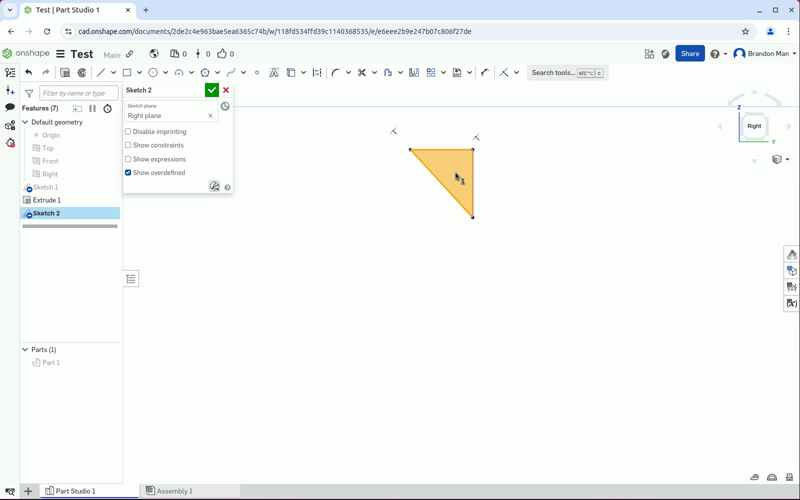
scroll(-6)
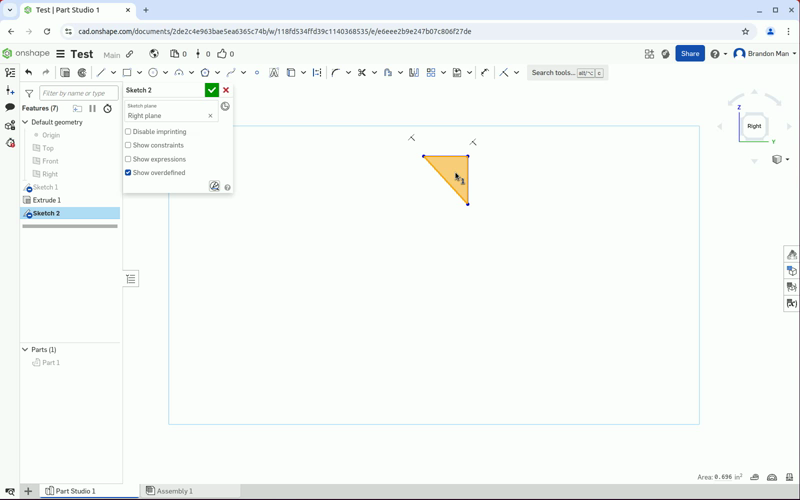
scroll(-6)
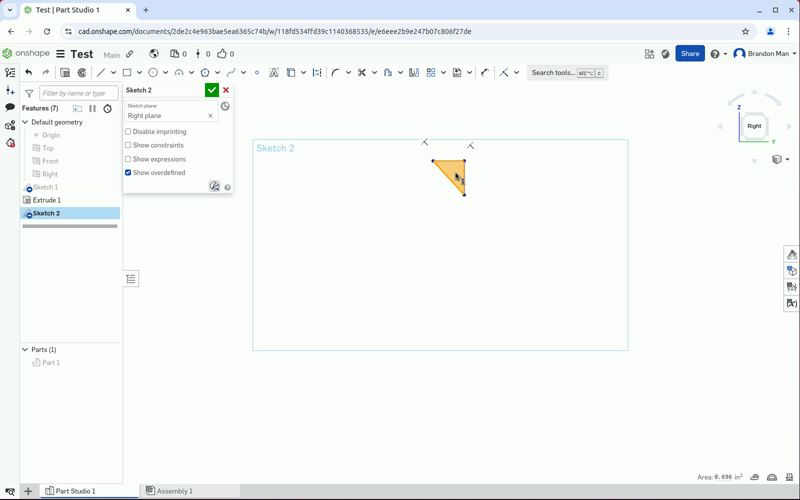
scroll(-6)
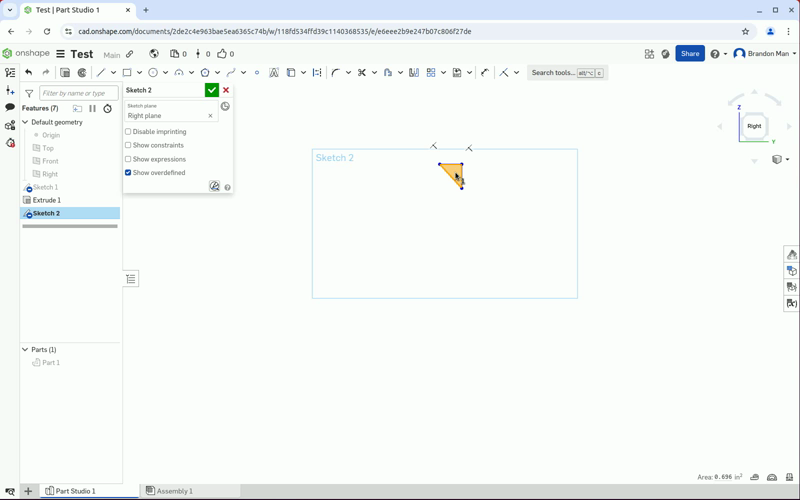
scroll(-6)
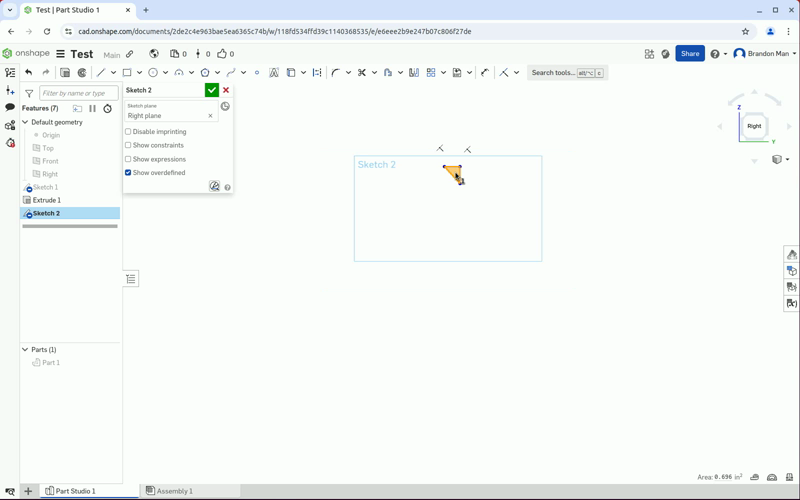
scroll(-6)
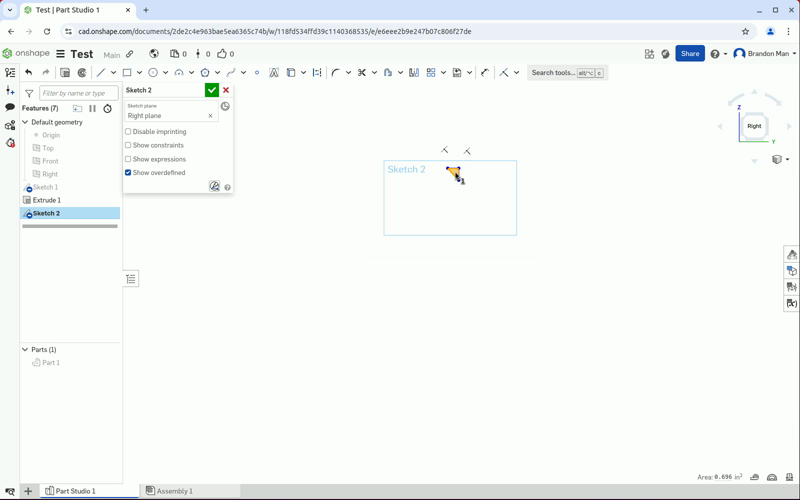
scroll(-6)
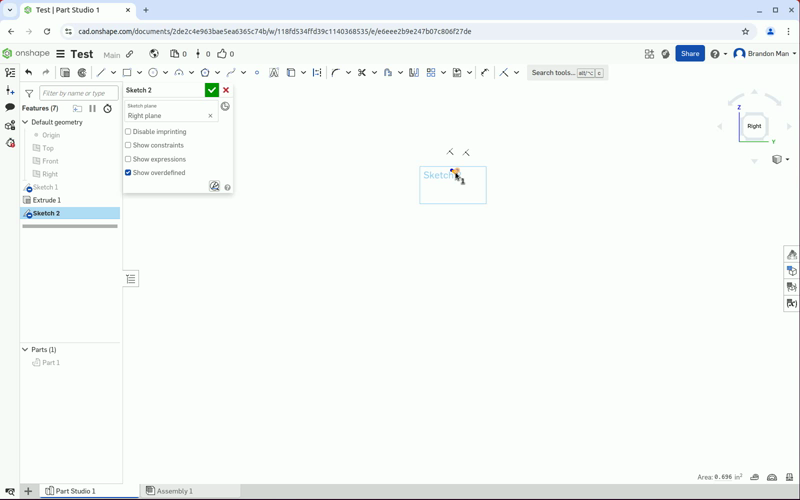
mouse_move(73, 352)
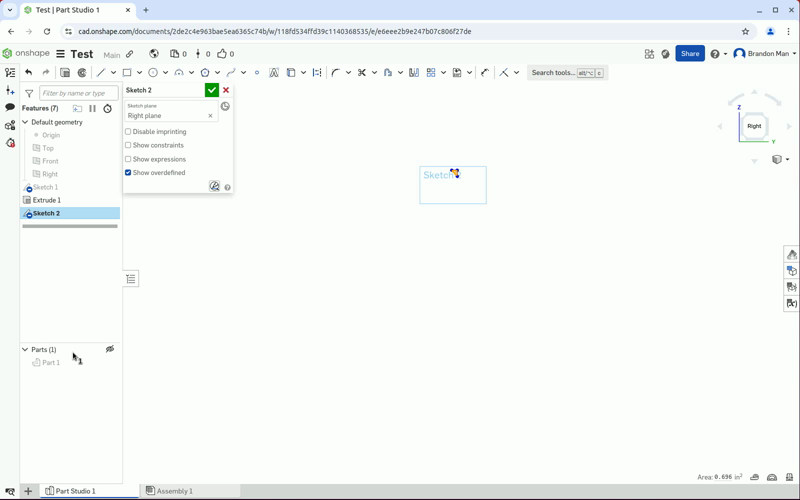
key(shift+y)
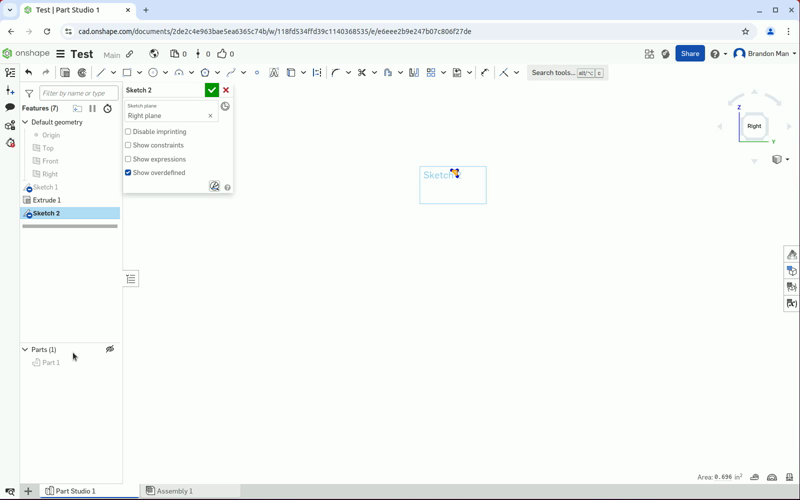
key(shift+e)
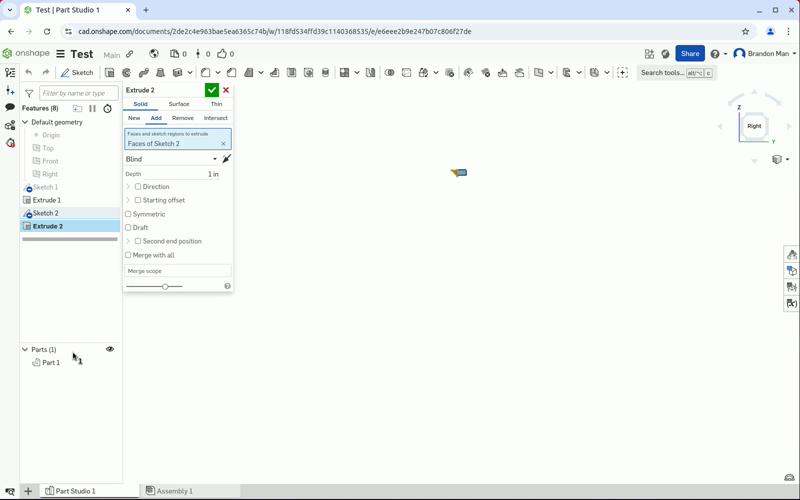
mouse_move(143, 106)
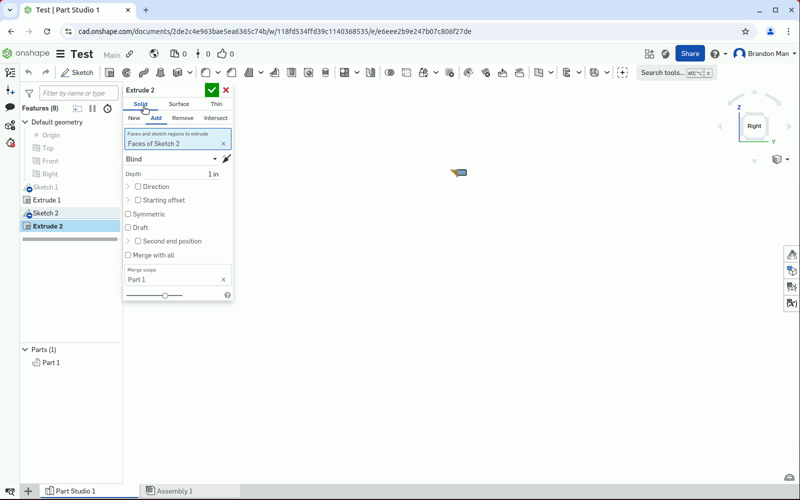
click(143, 106)
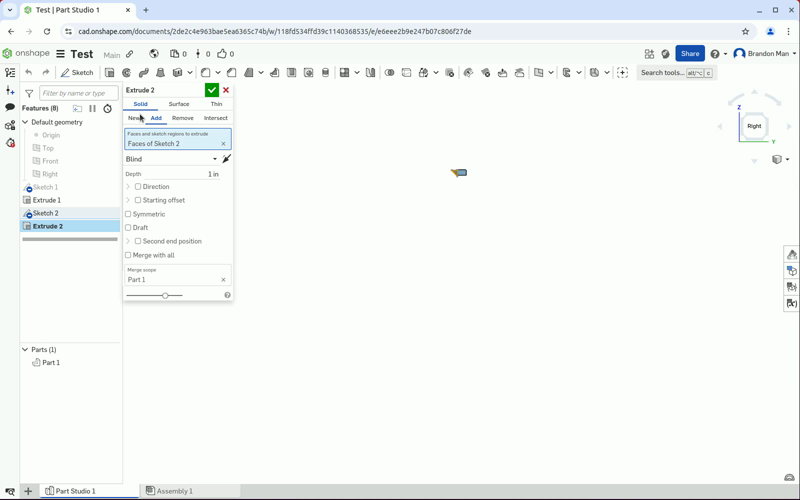
mouse_move(137, 120)
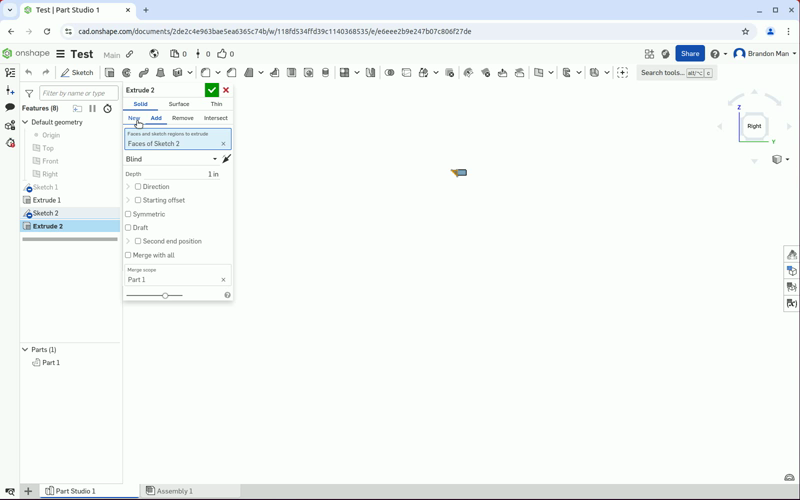
click(137, 120)
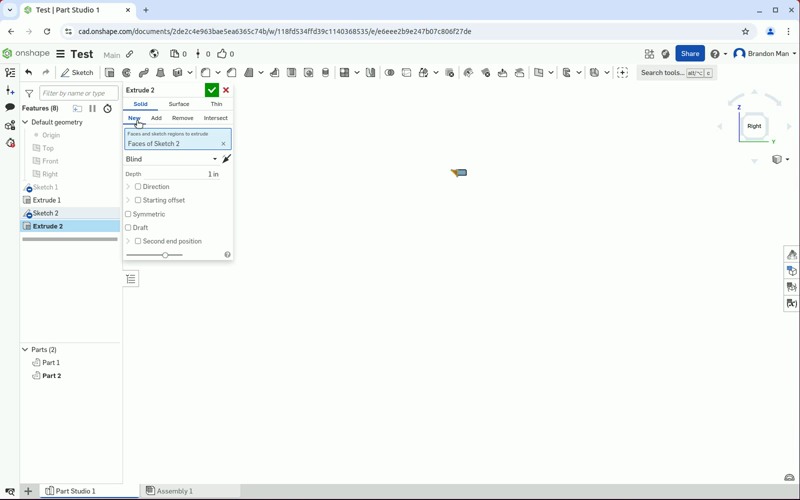
key(tab, 4)
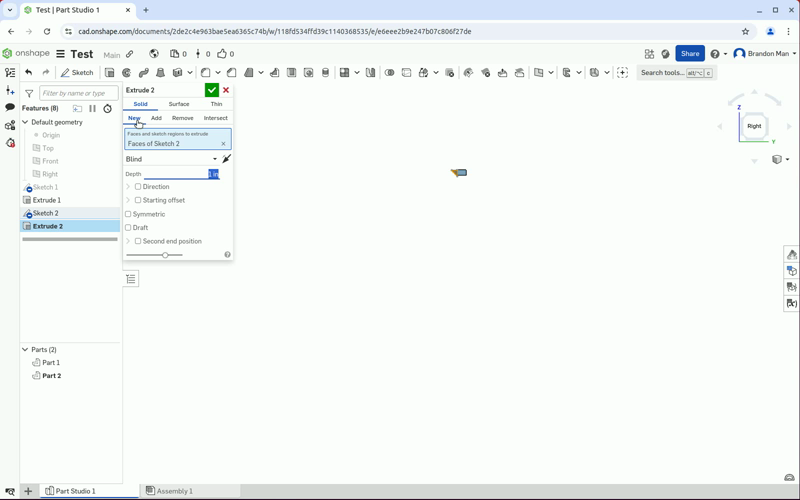
text(1.926)
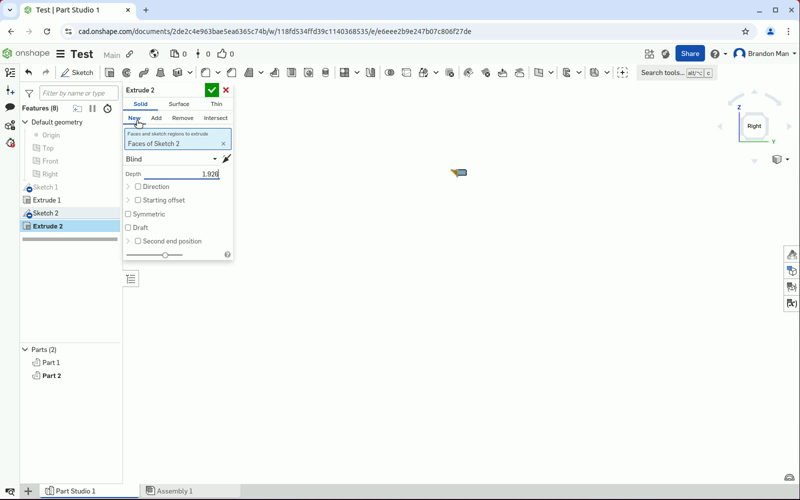
key(tab, 3)
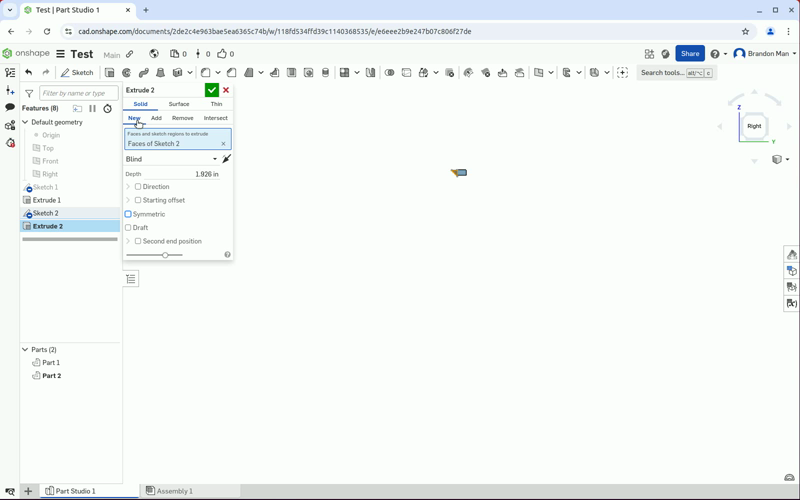
key(space)
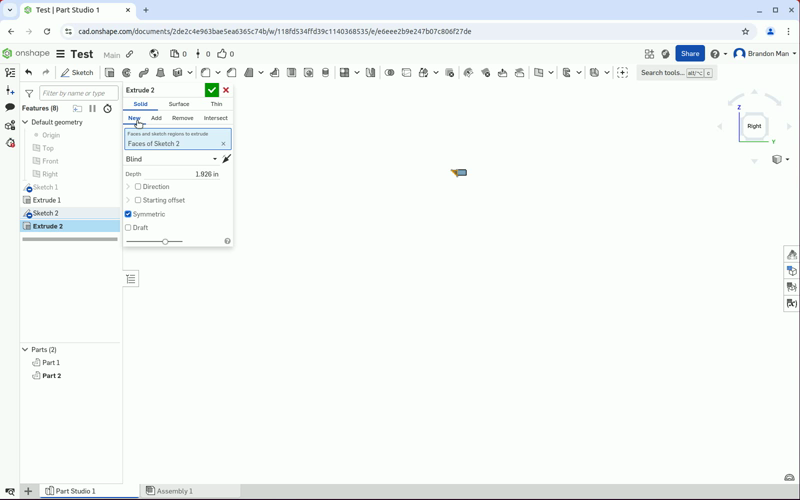
key(enter)
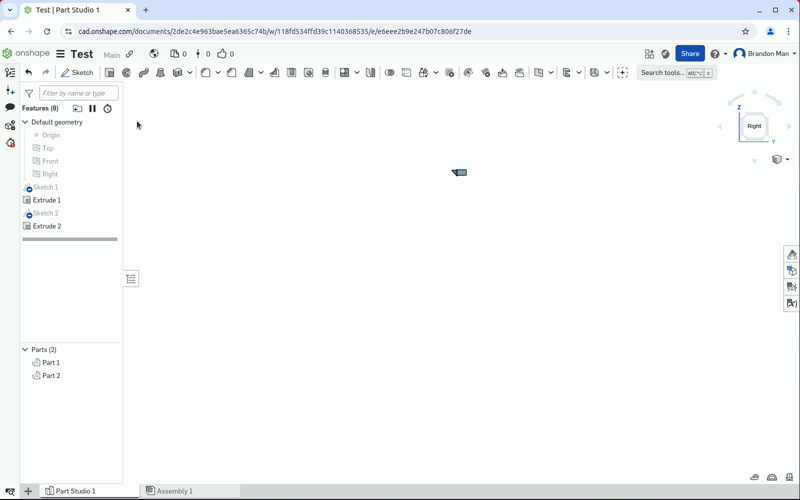
key(shift+h)
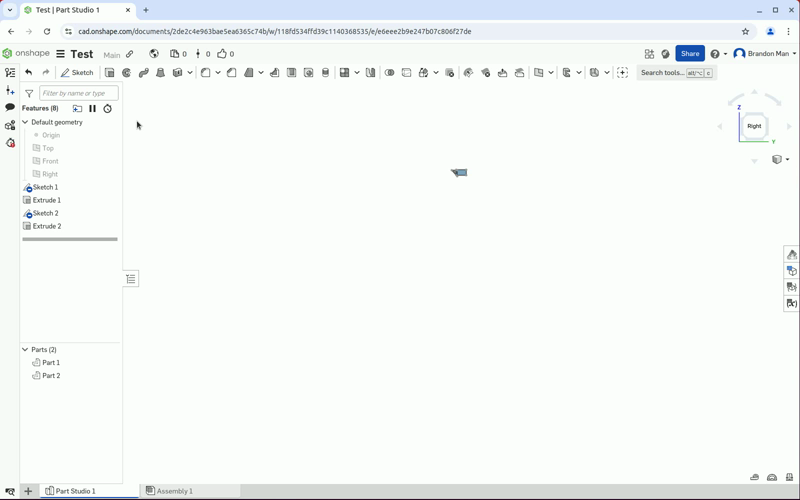
key(shift+h)
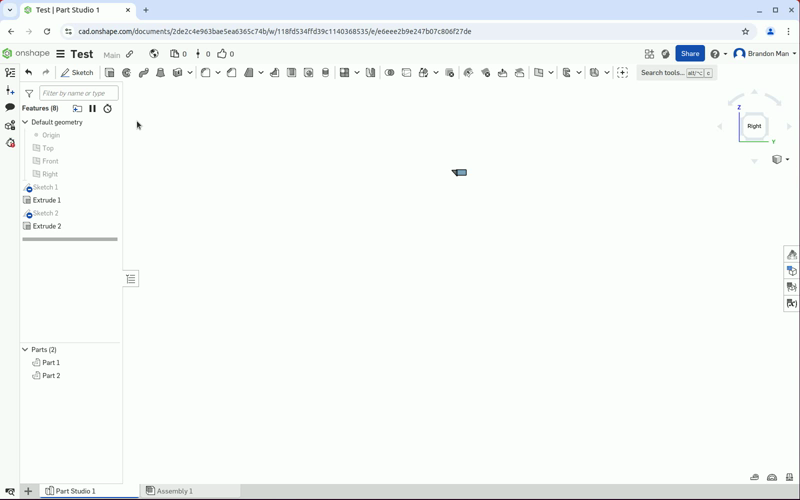
mouse_move(73, 189)
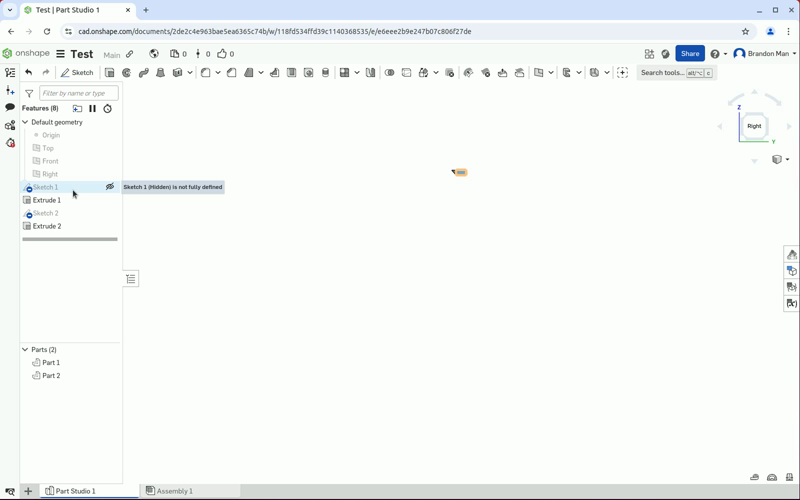
click(73, 189)
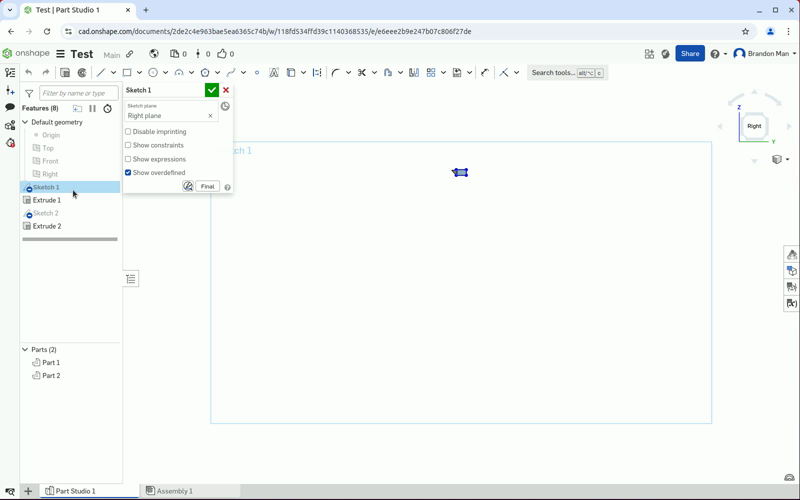
mouse_move(229, 92)
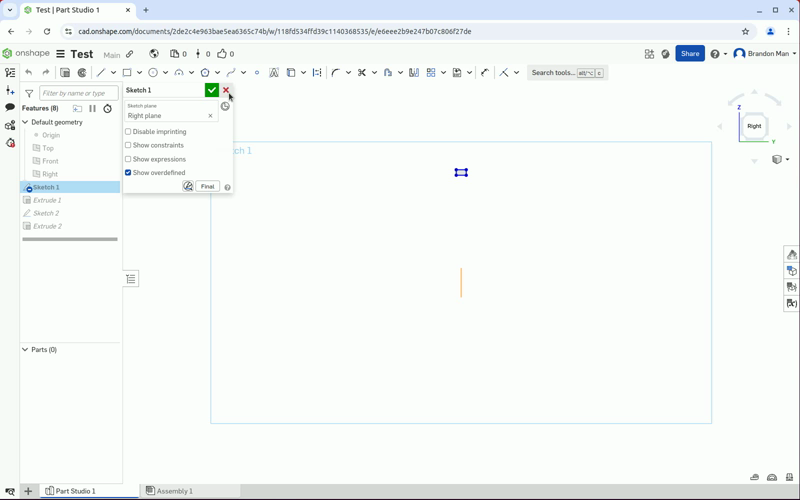
click(229, 92)
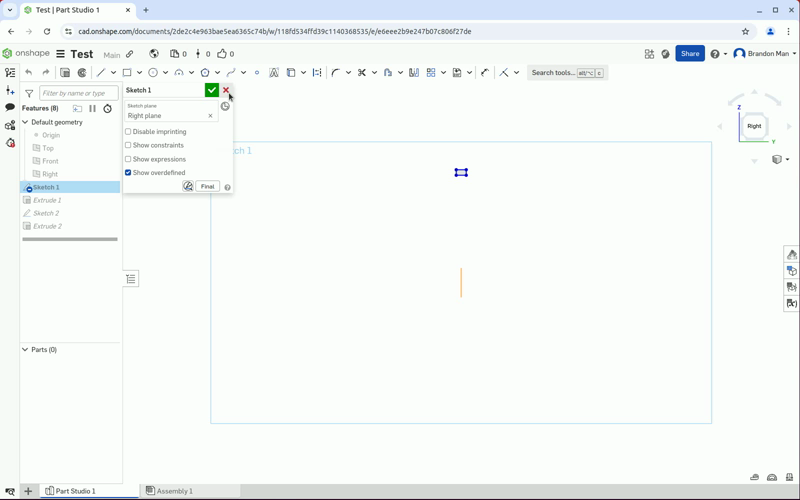
key(shift+s)
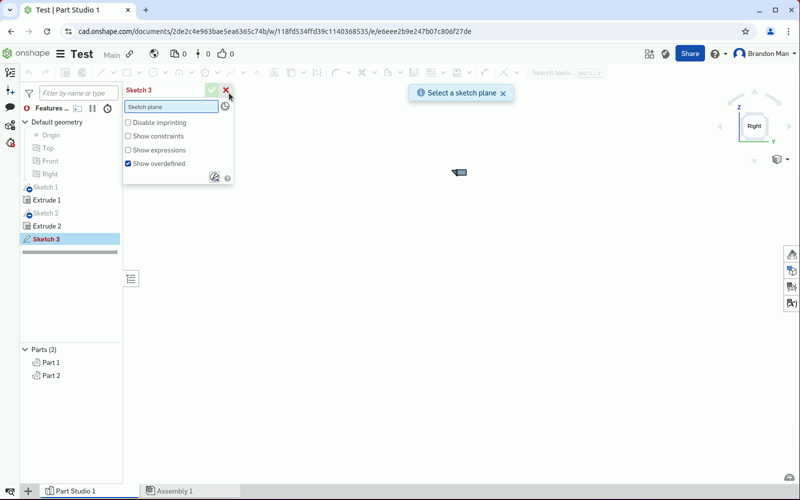
mouse_move(73, 176)
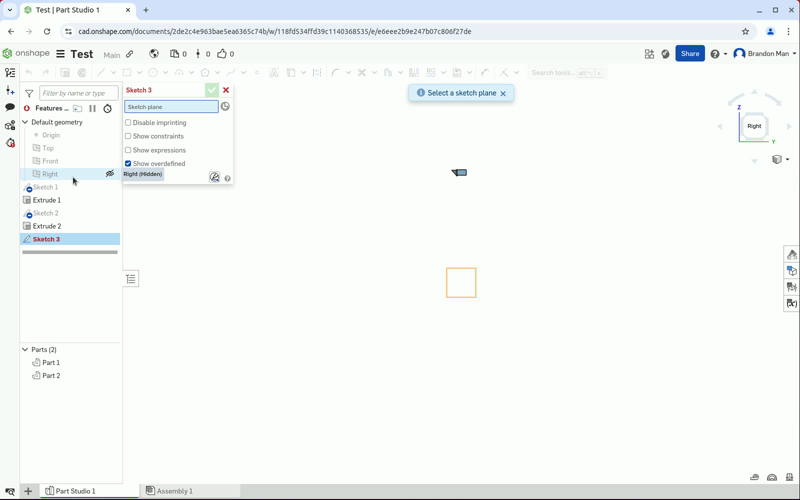
click(73, 176)
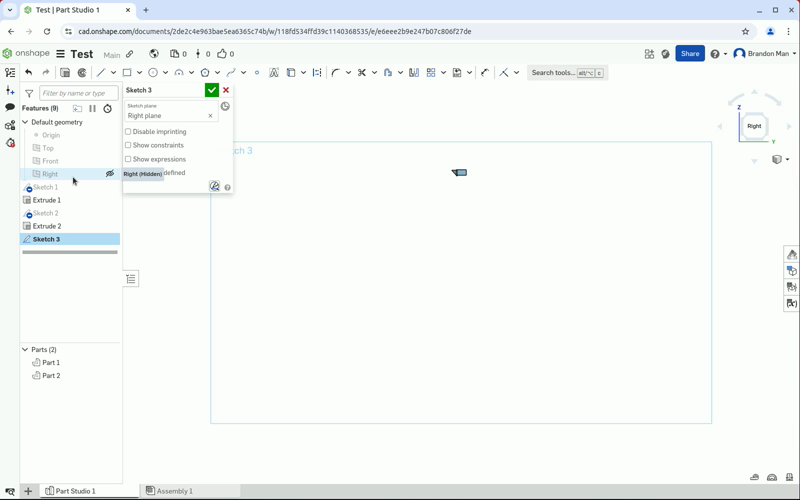
mouse_move(73, 352)
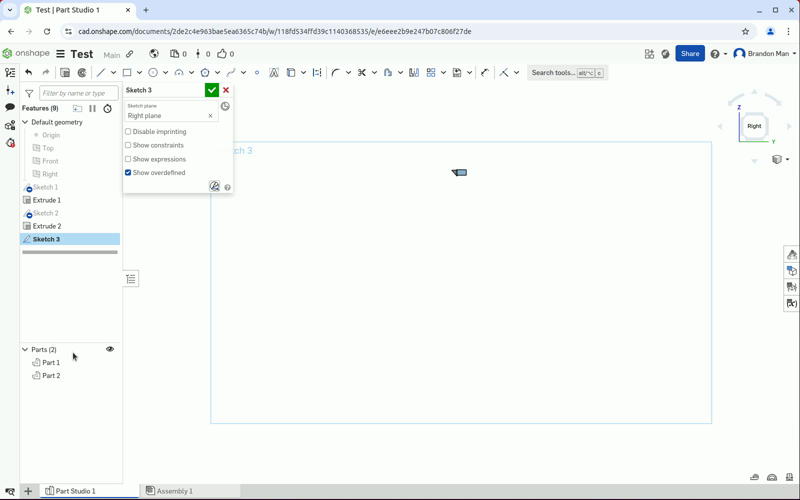
key(y)
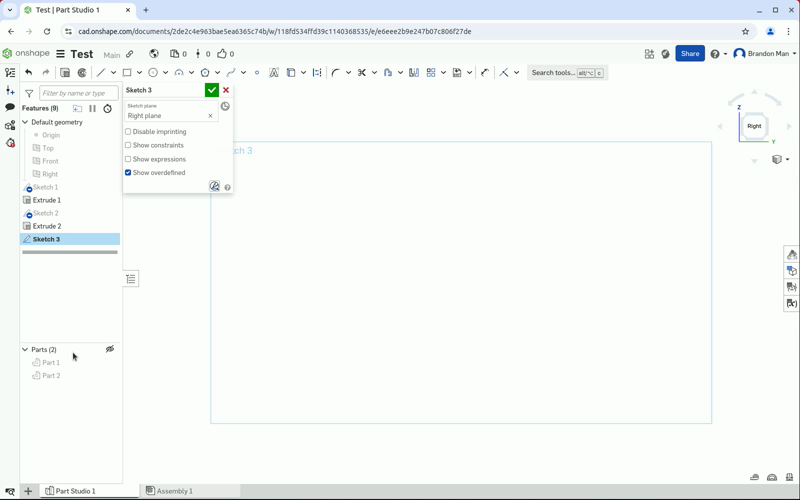
key(l)
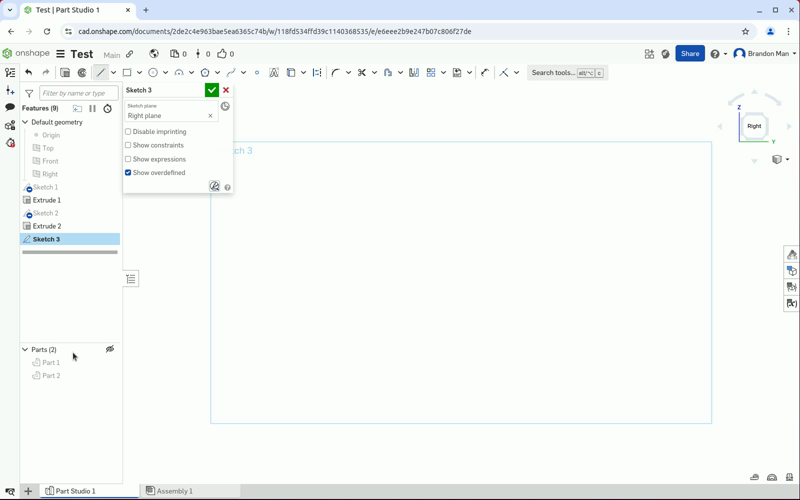
key_down(shift)
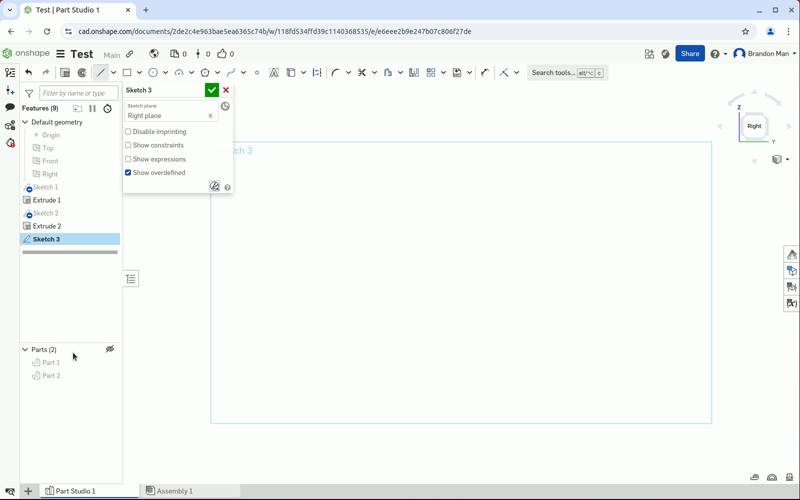
mouse_move(456, 395)
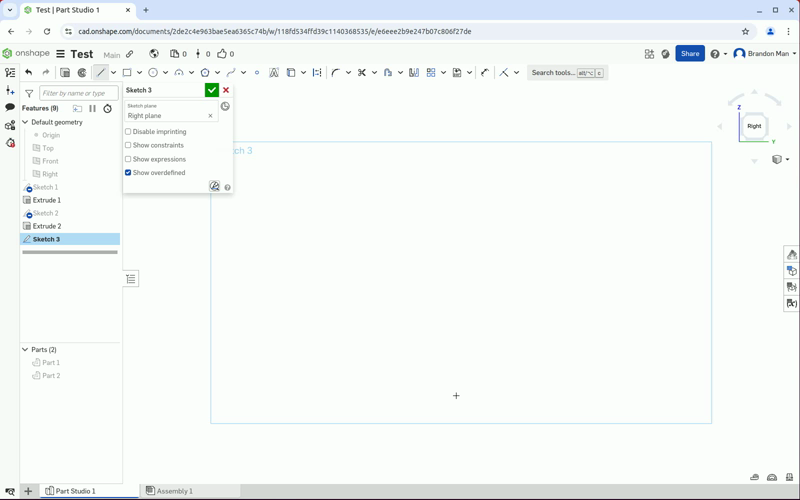
click(456, 395)
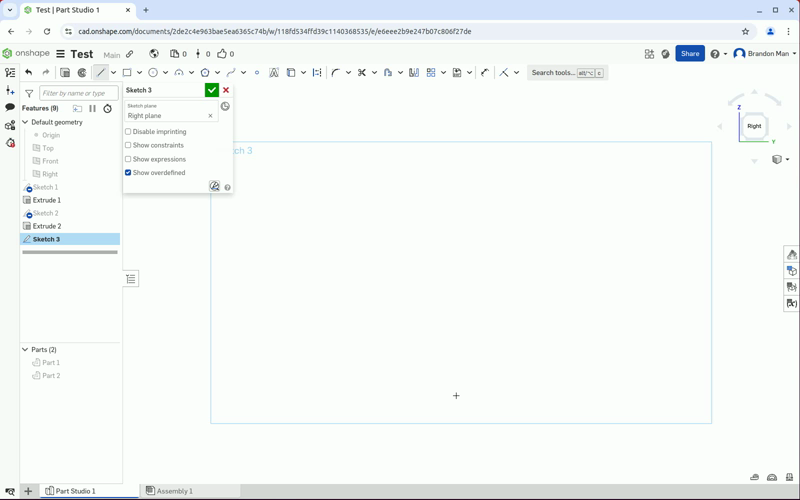
key_up(shift)
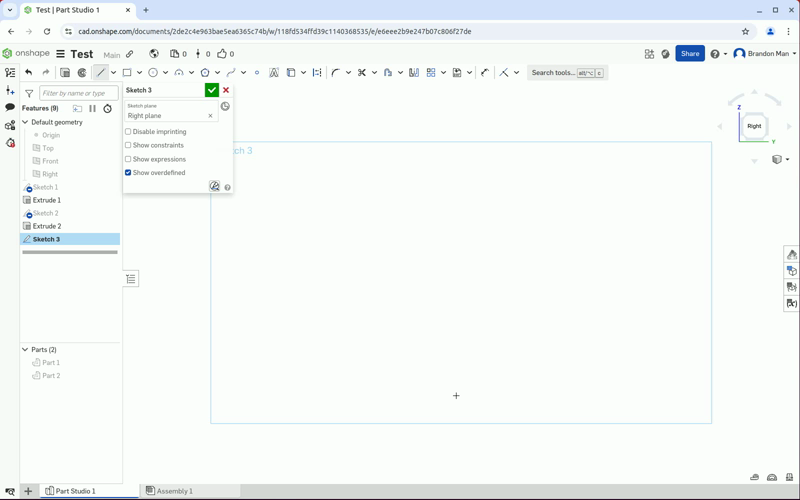
key_down(shift)
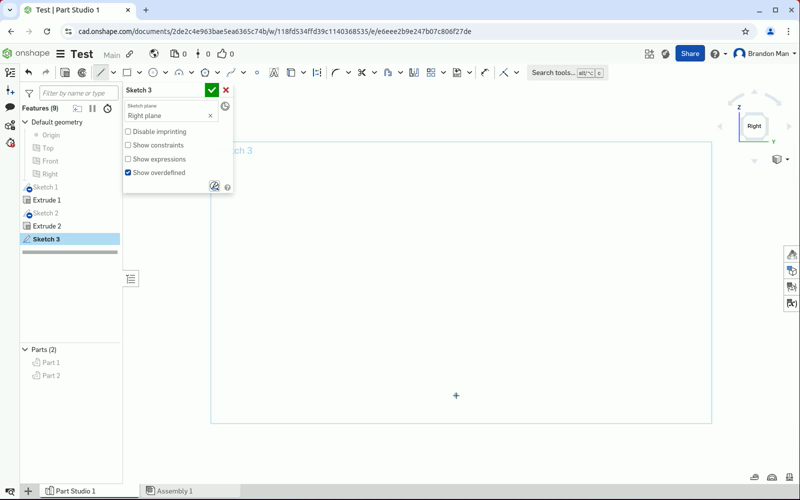
mouse_move(486, 395)
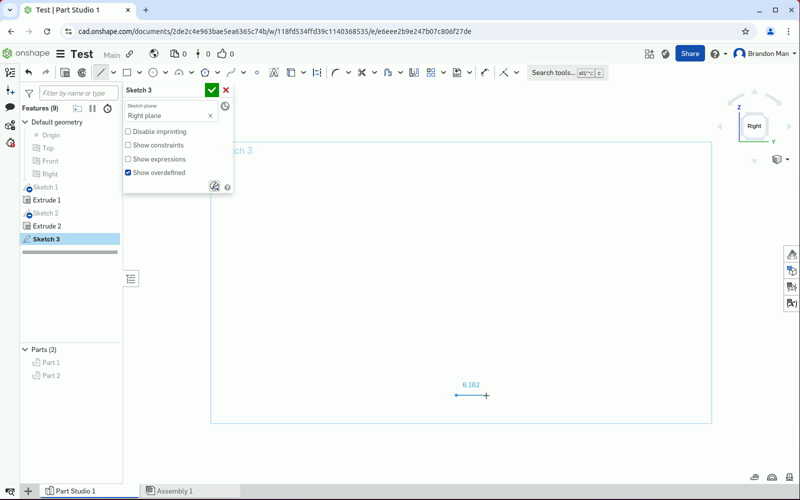
mouse_move(466, 395)
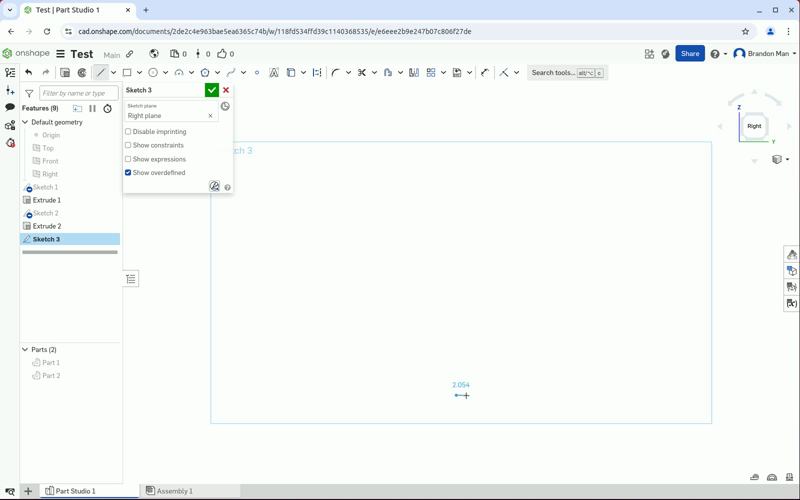
click(466, 395)
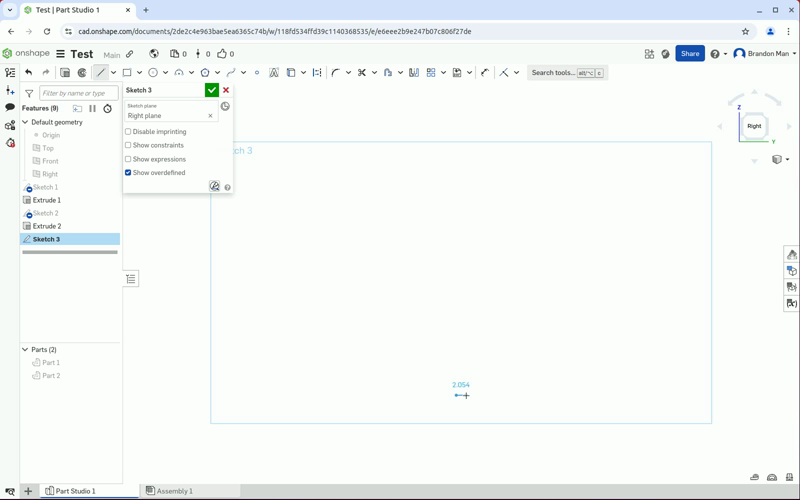
key_up(shift)
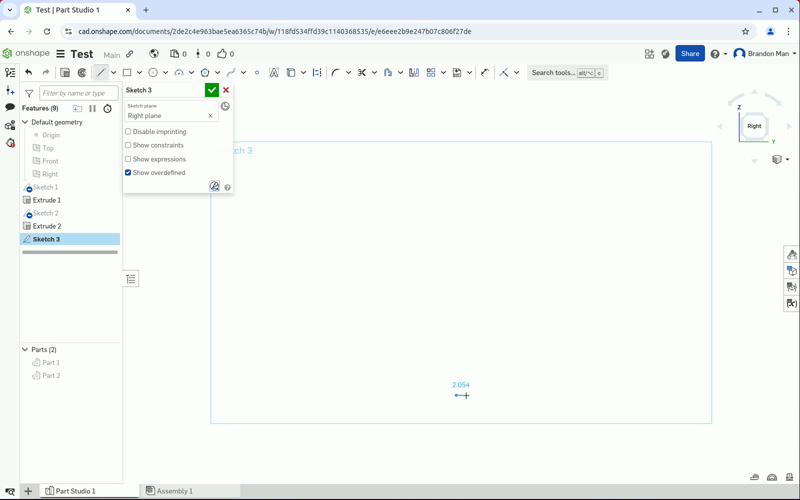
key_down(shift)
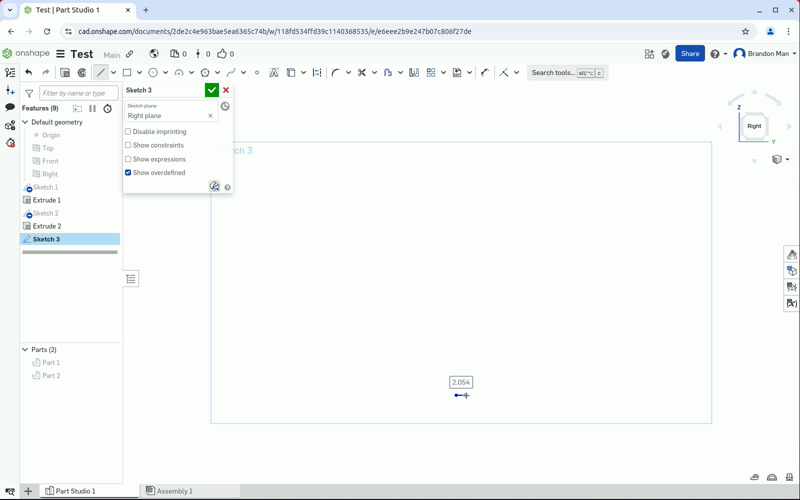
mouse_move(496, 395)
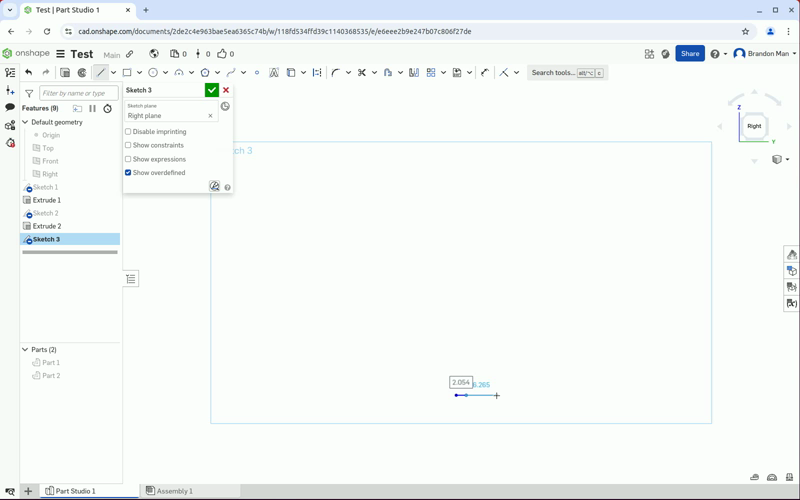
mouse_move(466, 390)
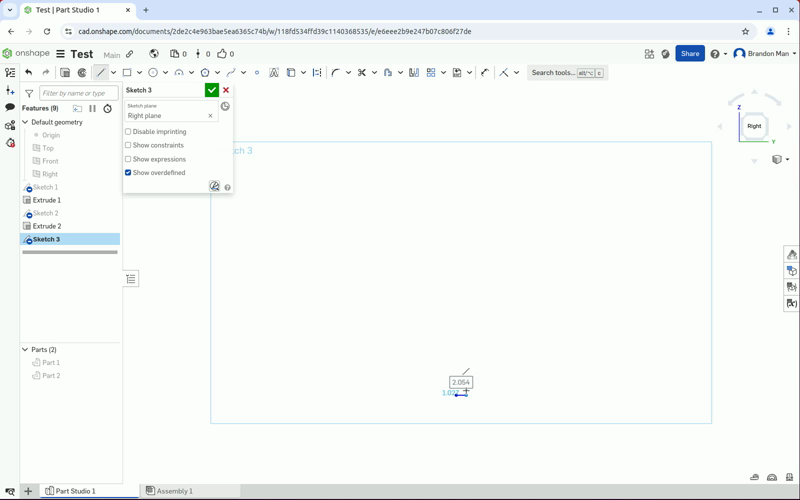
scroll(6)
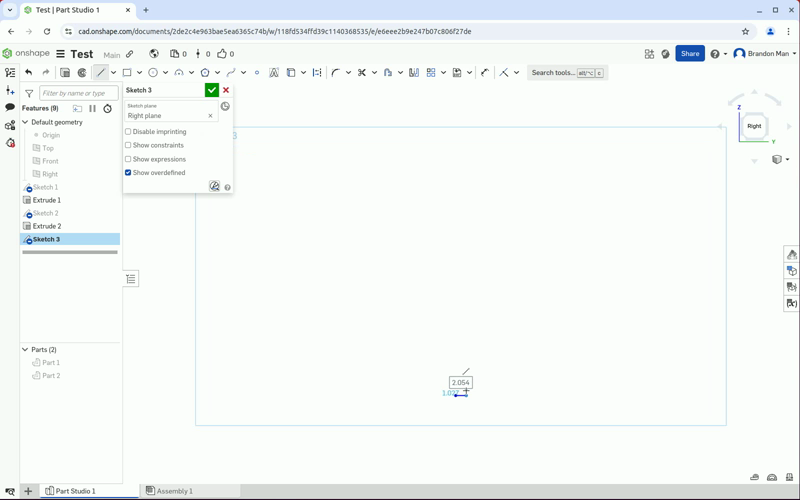
scroll(6)
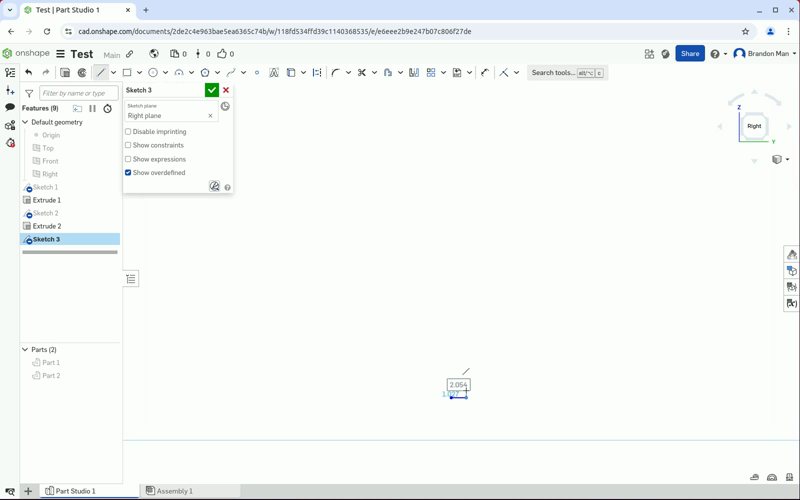
scroll(6)
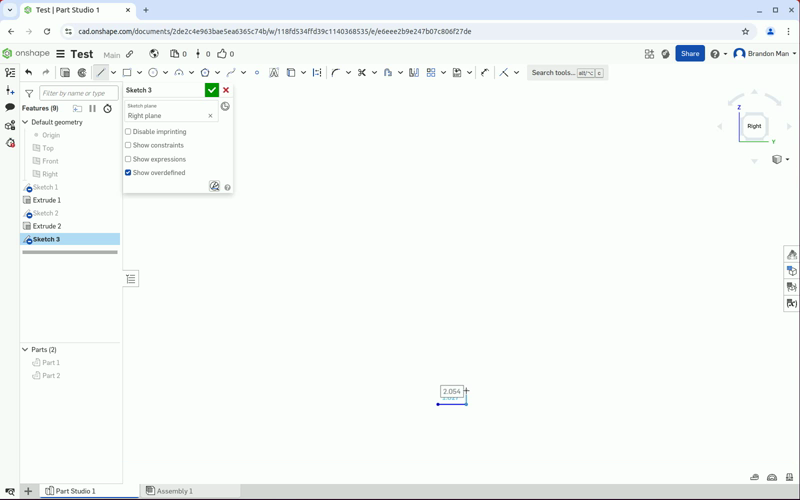
scroll(6)
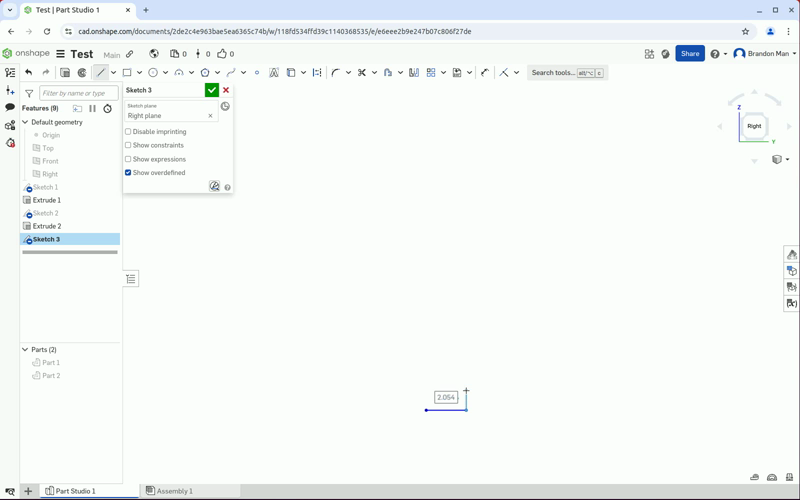
scroll(6)
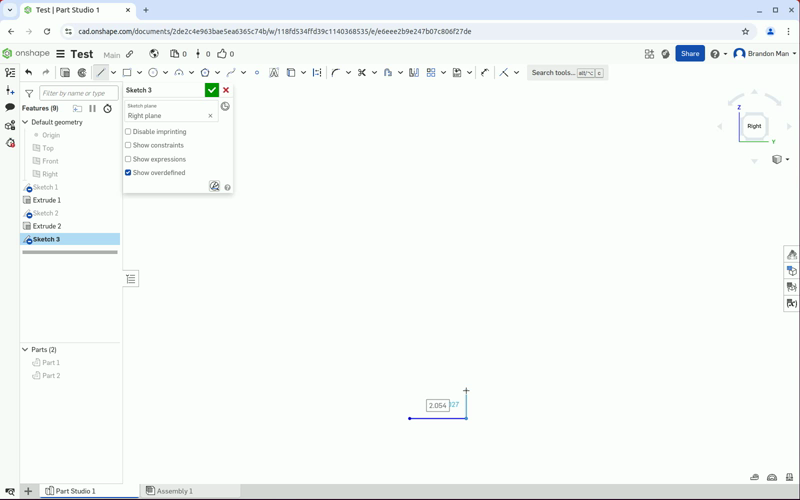
scroll(6)
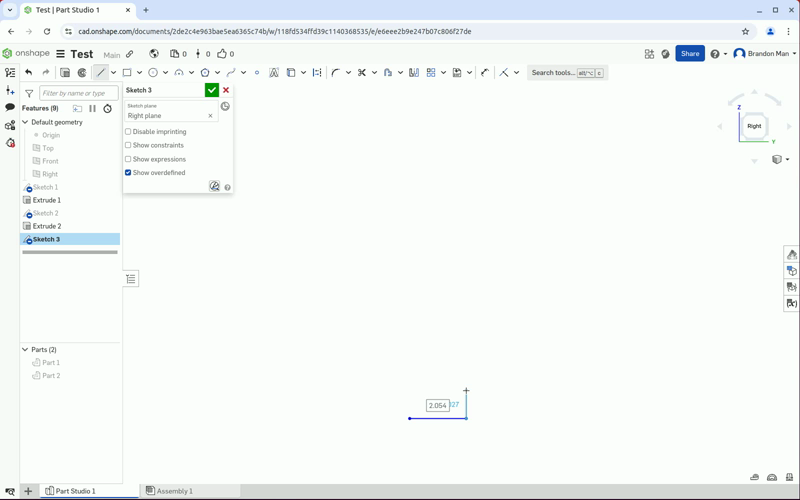
scroll(6)
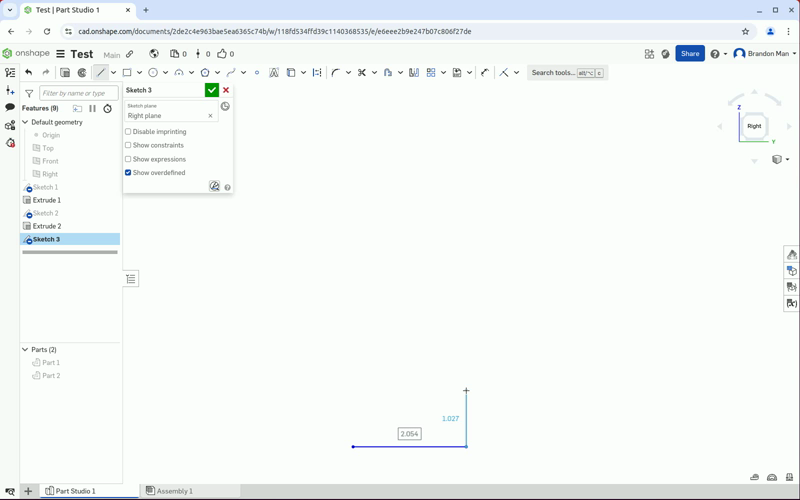
click(466, 390)
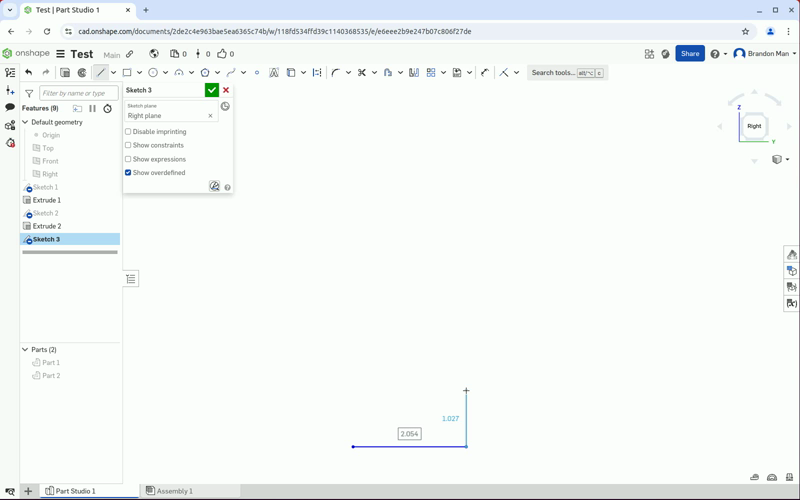
scroll(-6)
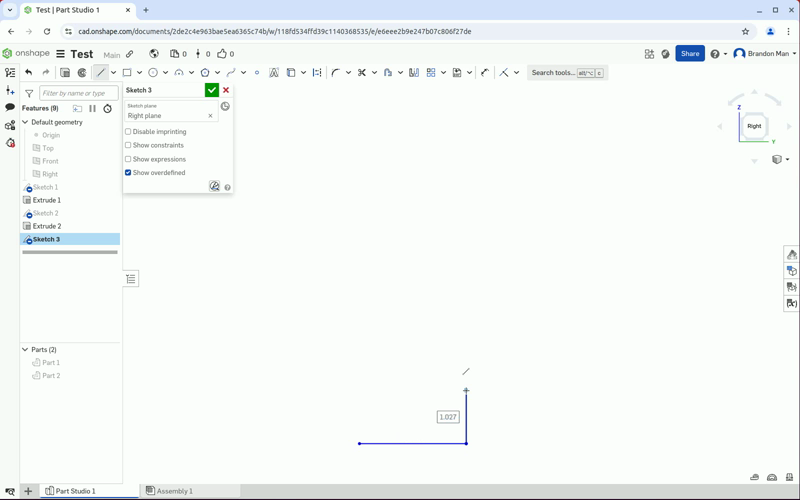
scroll(-6)
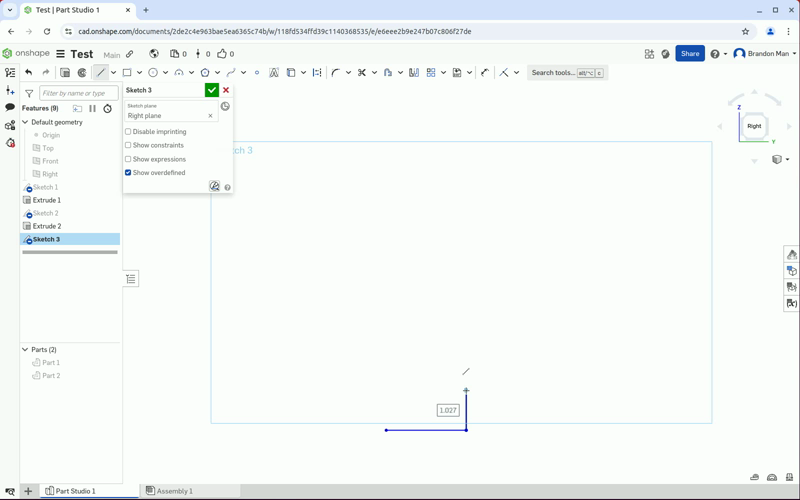
scroll(-6)
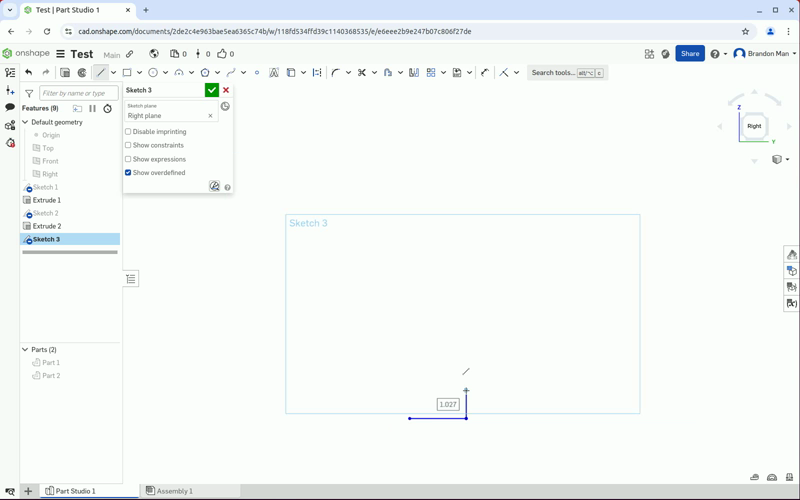
scroll(-6)
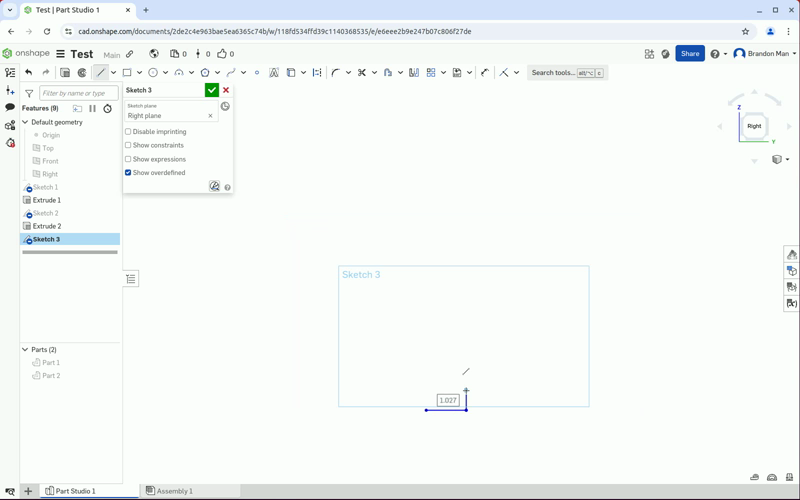
scroll(-6)
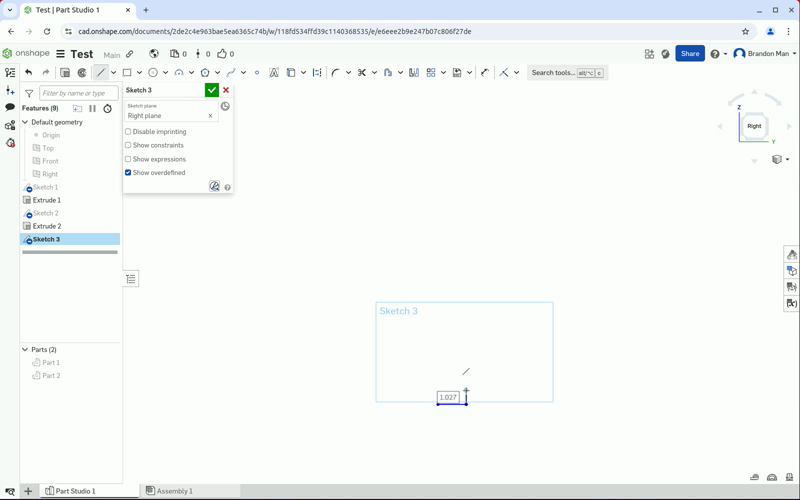
scroll(-6)
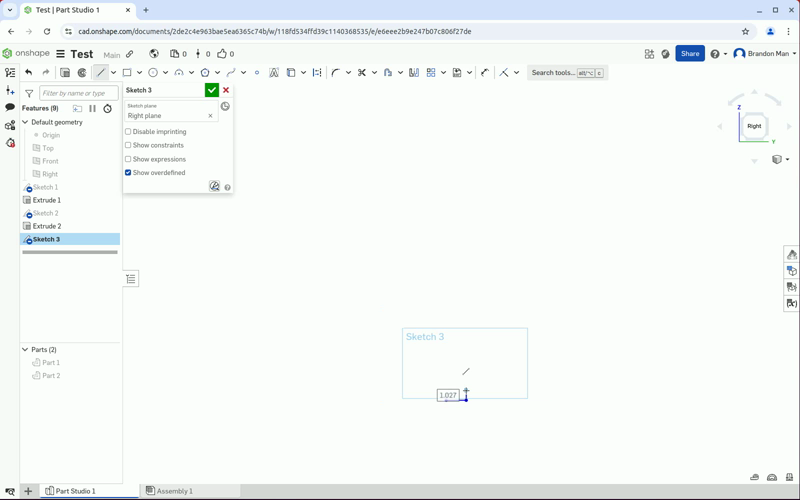
scroll(-6)
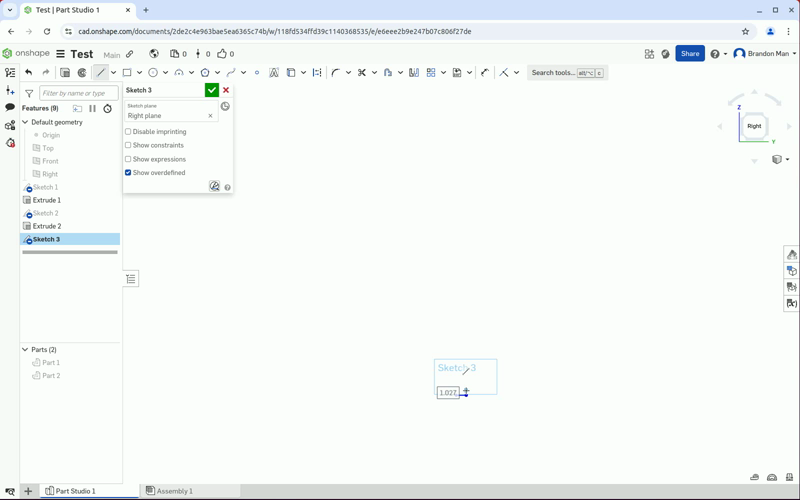
key_up(shift)
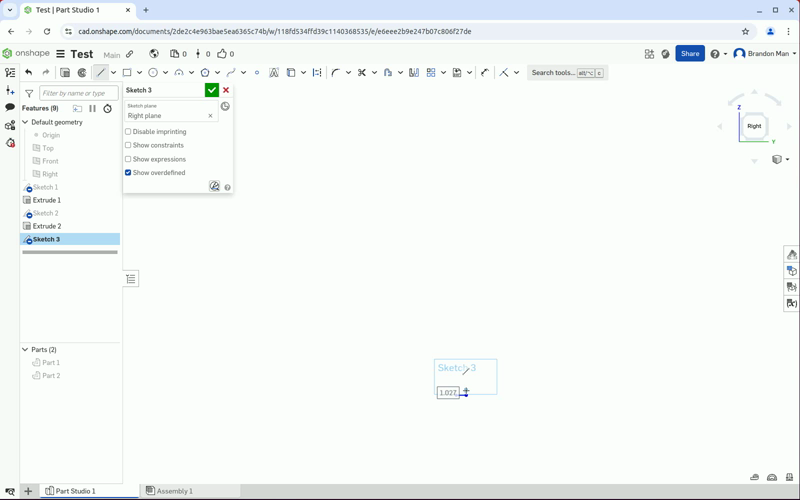
key_down(shift)
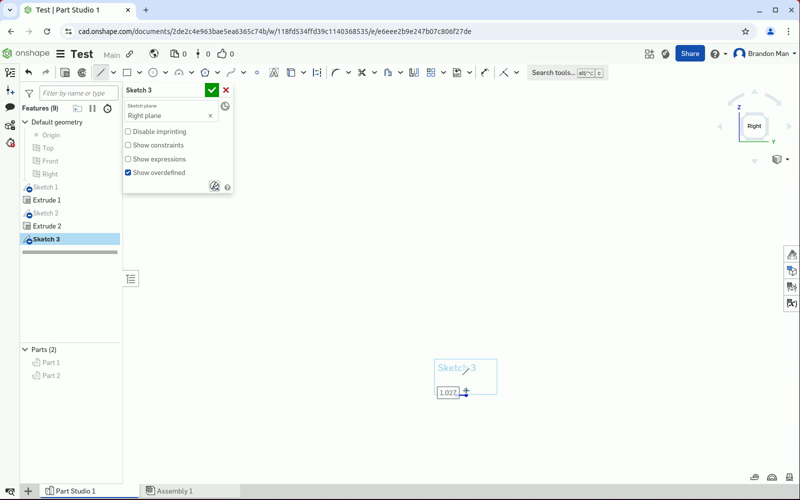
mouse_move(496, 390)
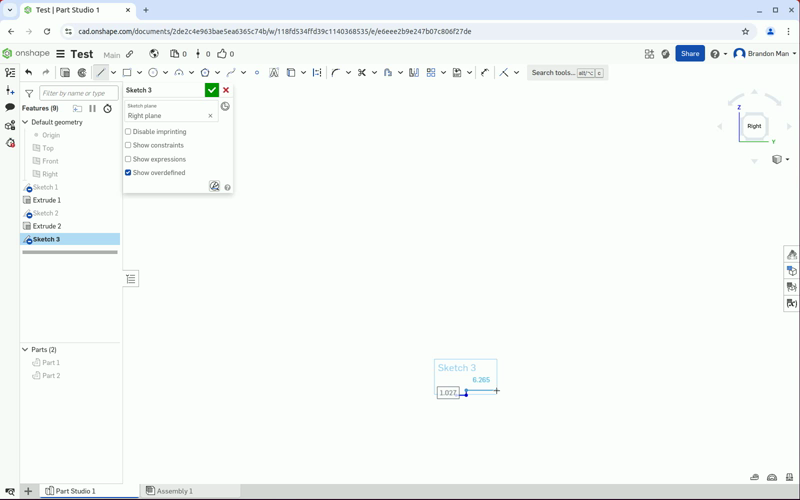
mouse_move(456, 390)
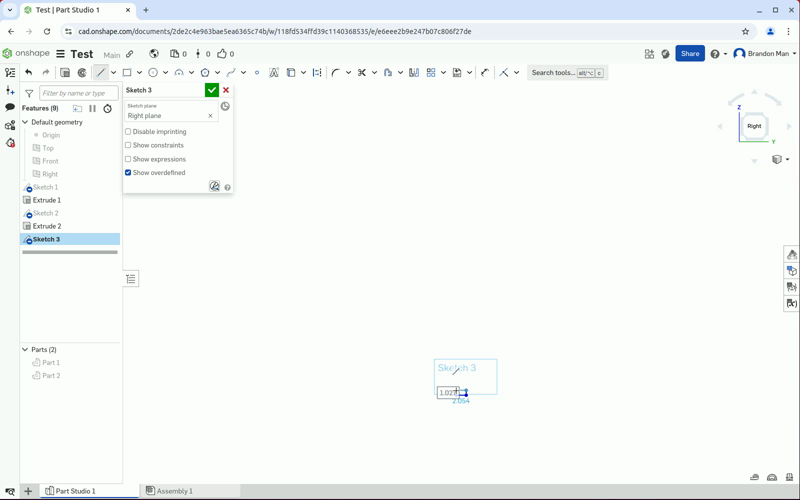
click(456, 390)
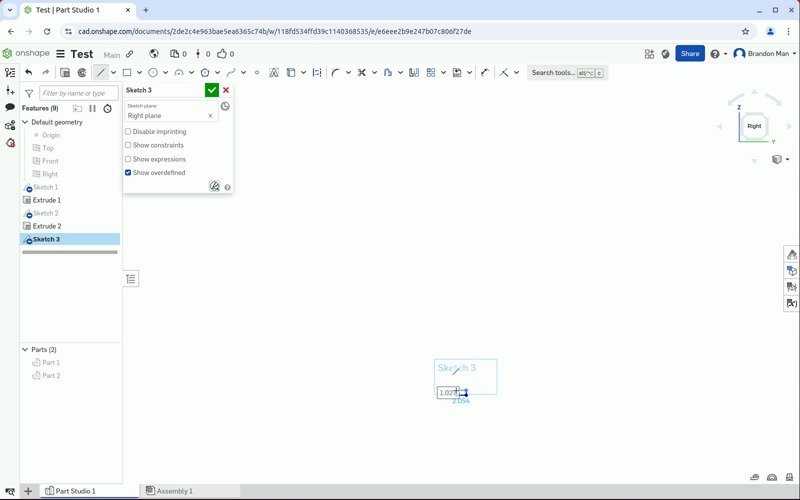
key_up(shift)
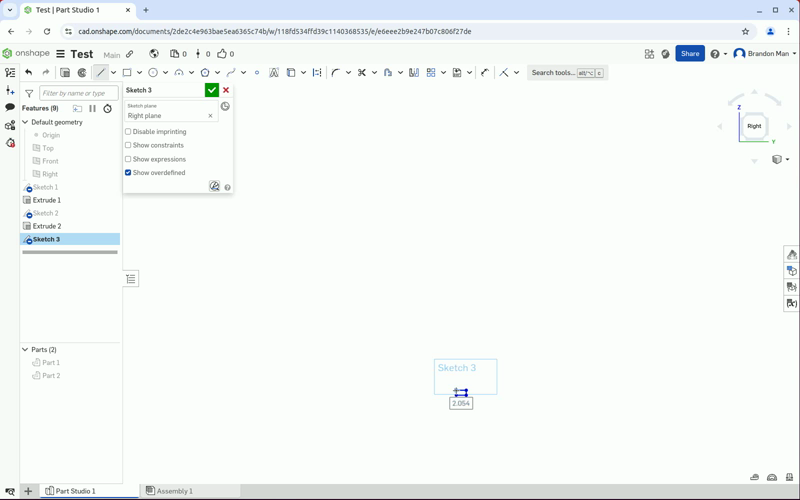
mouse_move(486, 390)
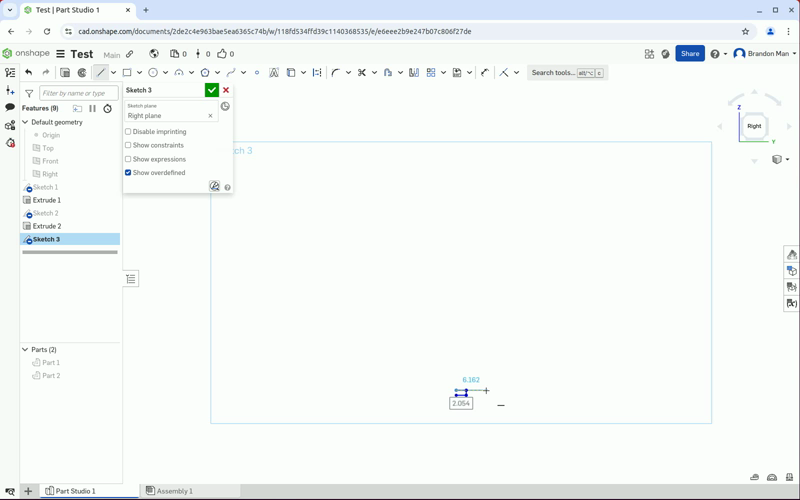
key_down(shift)
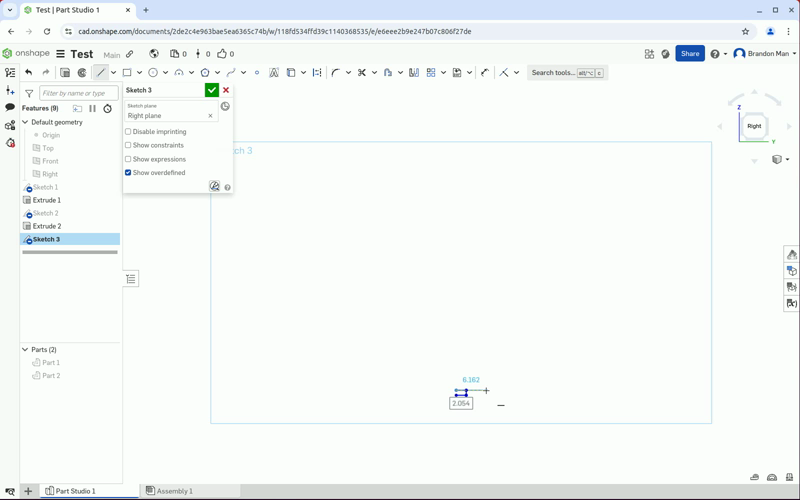
mouse_move(456, 395)
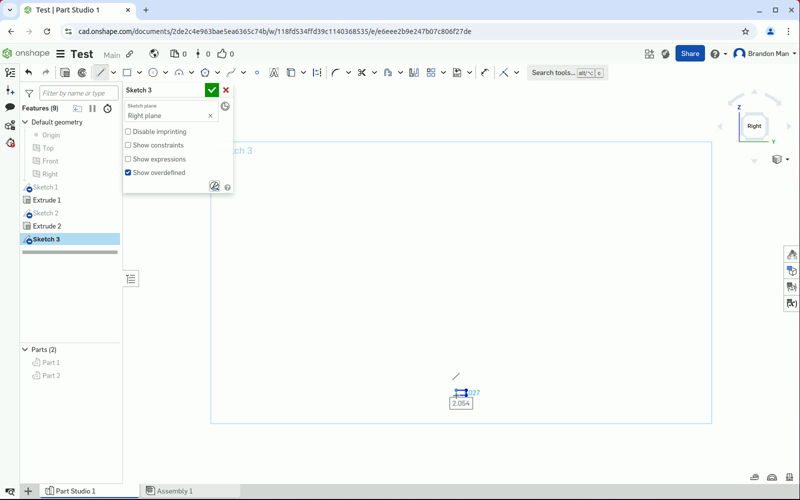
scroll(6)
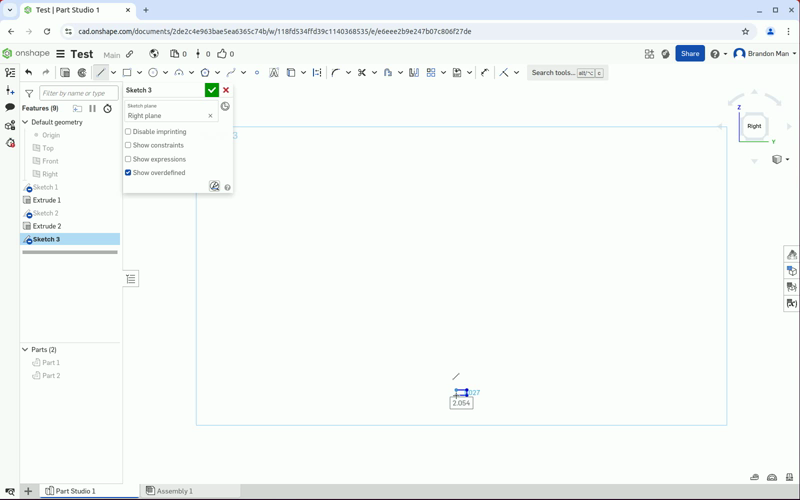
scroll(6)
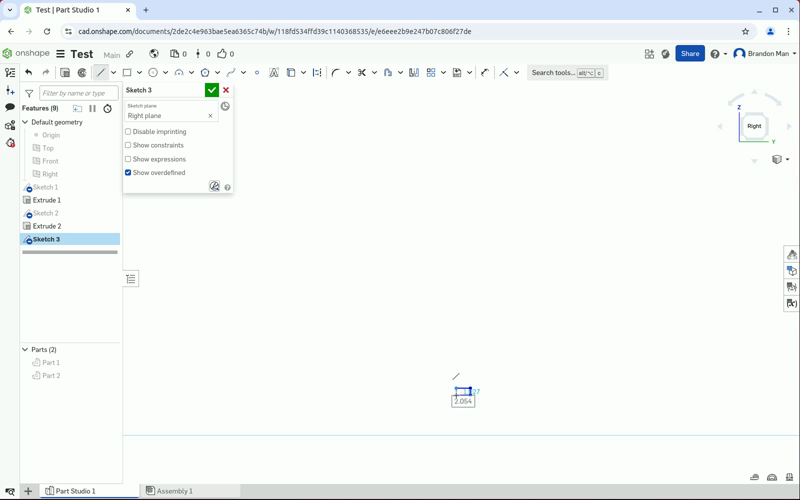
scroll(6)
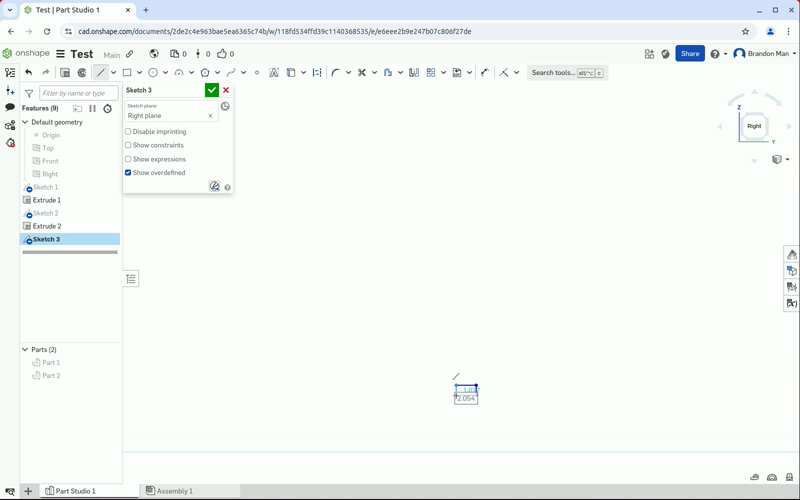
scroll(6)
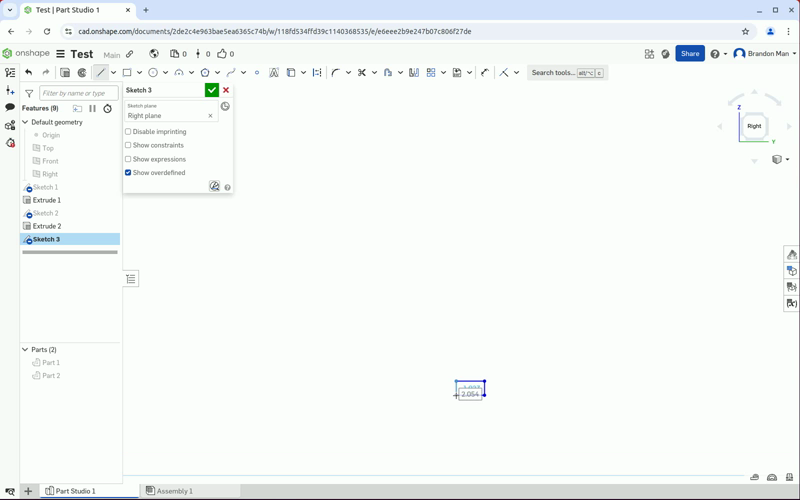
scroll(6)
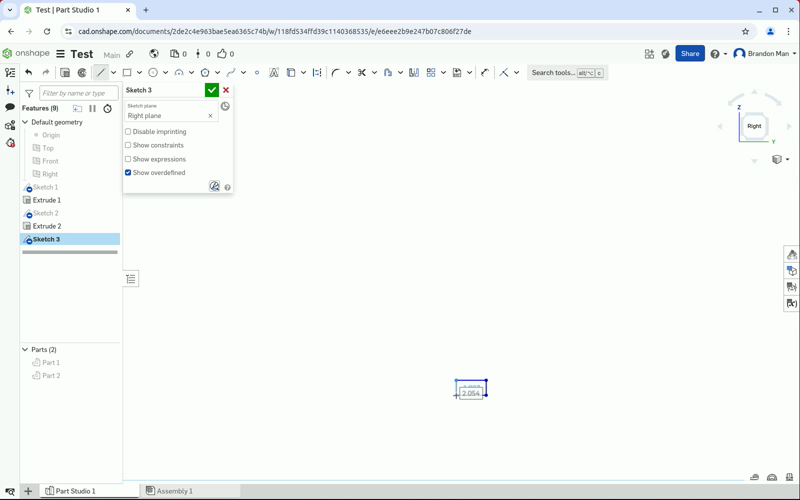
scroll(6)
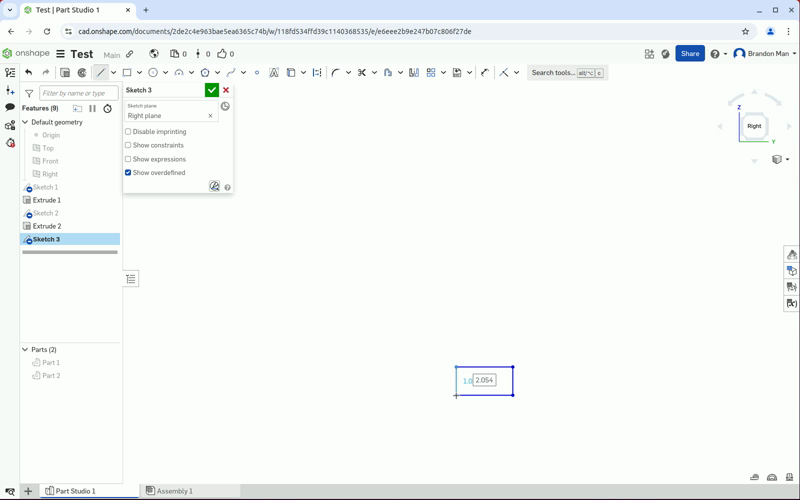
scroll(6)
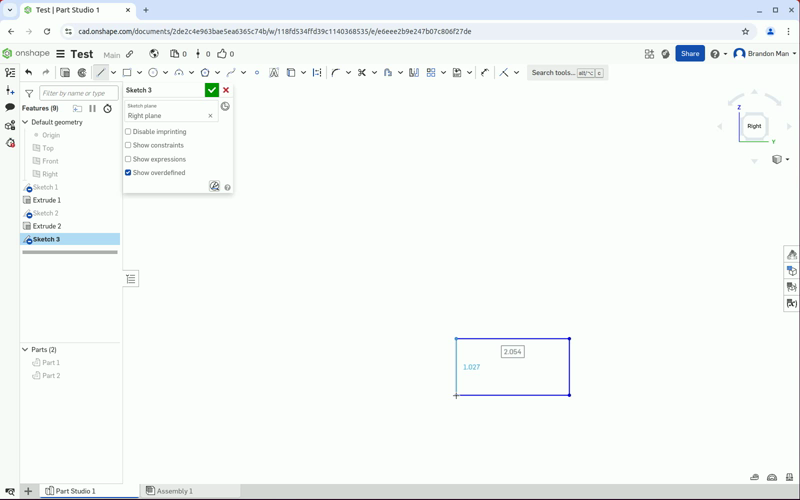
key_up(shift)
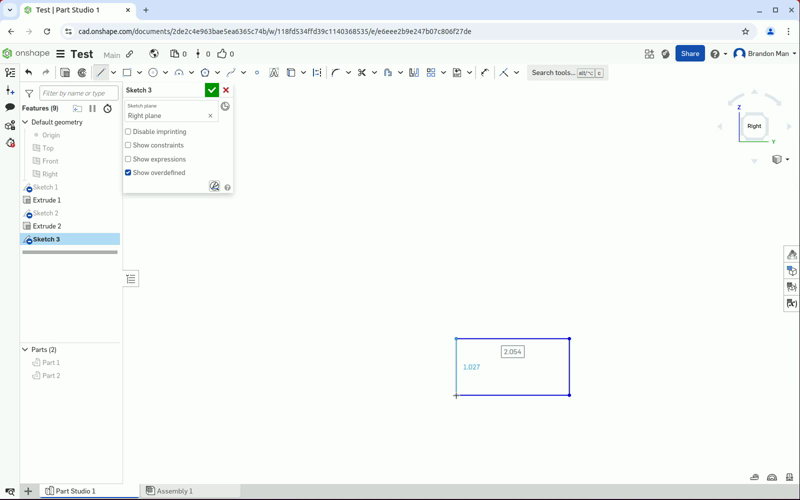
click(456, 395)
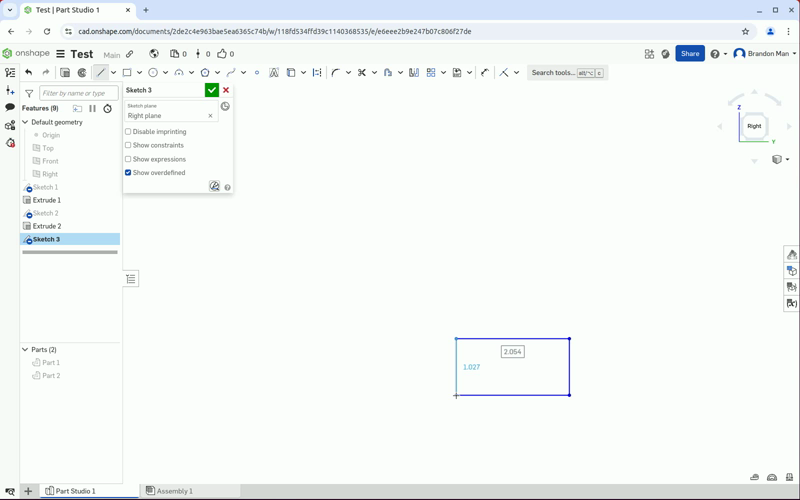
scroll(-6)
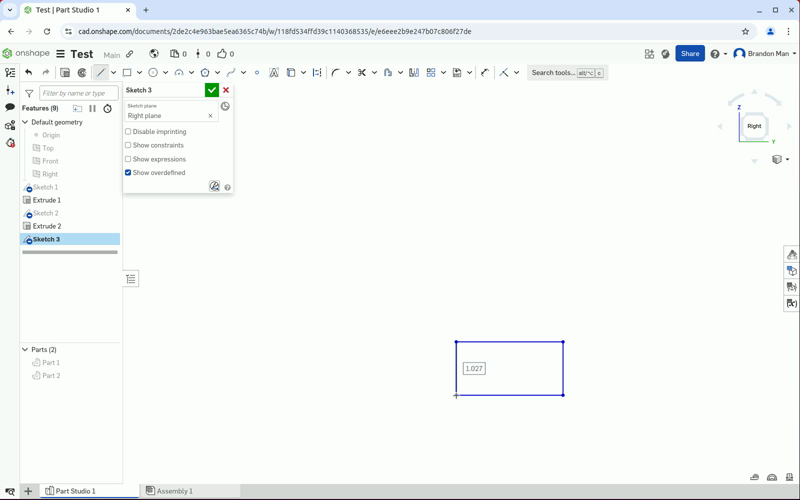
scroll(-6)
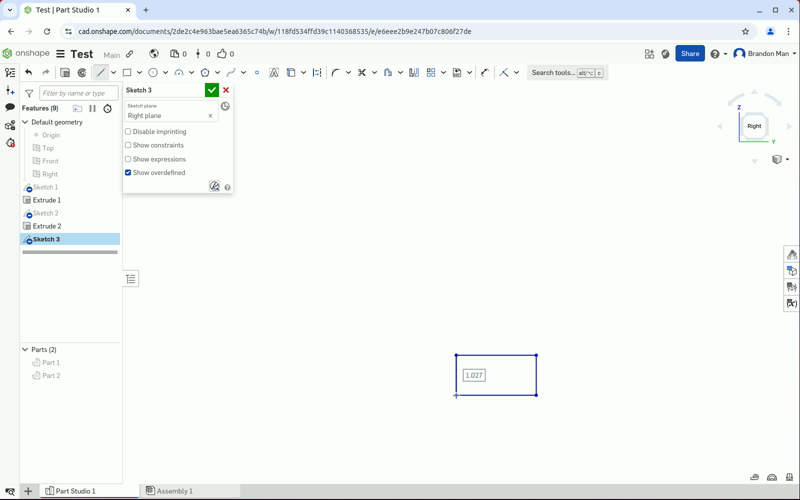
scroll(-6)
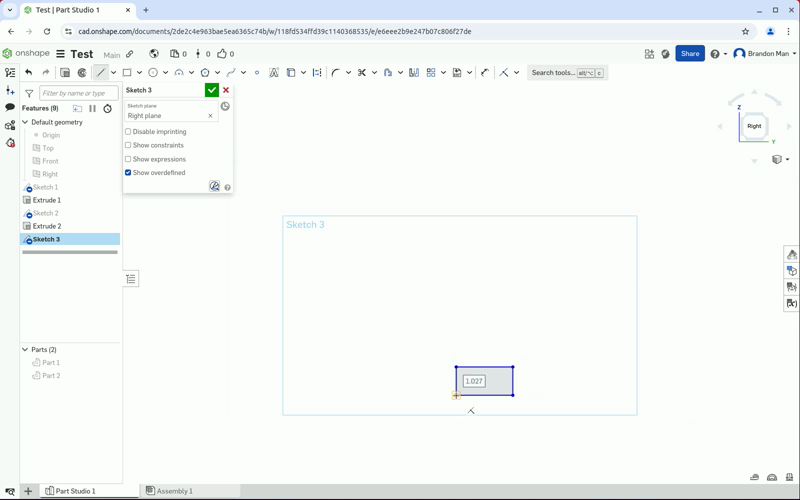
scroll(-6)
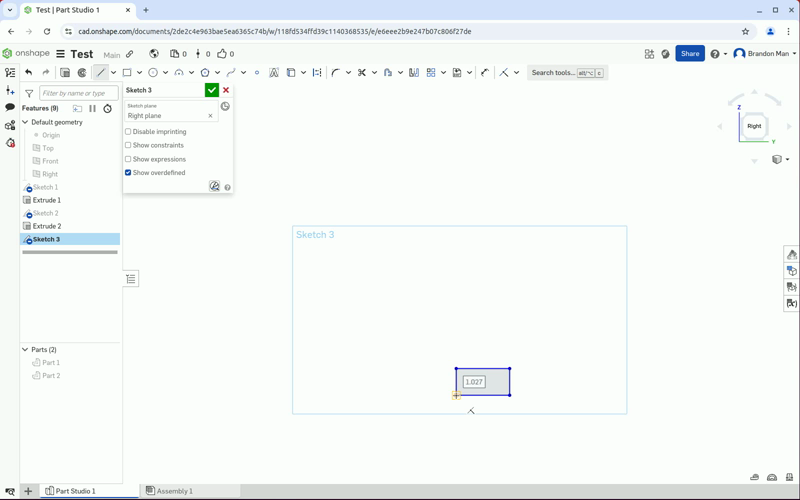
scroll(-6)
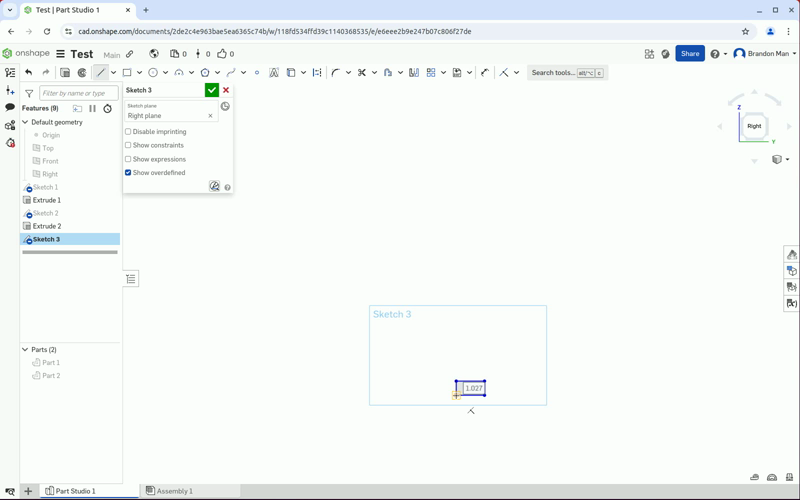
scroll(-6)
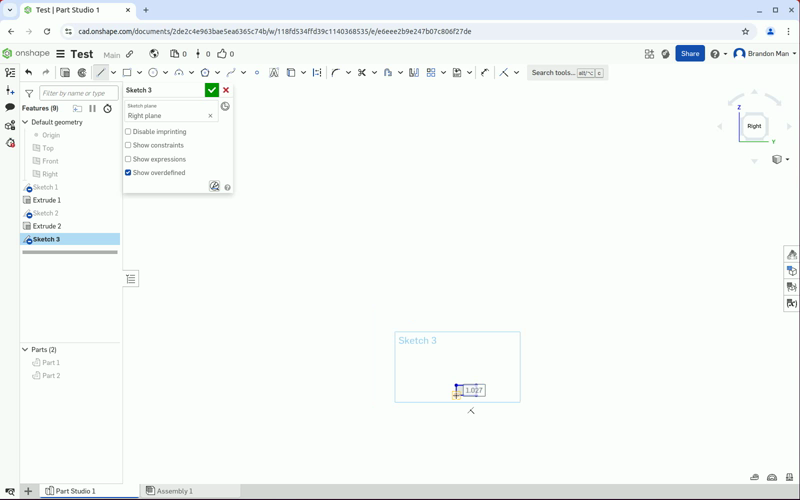
scroll(-6)
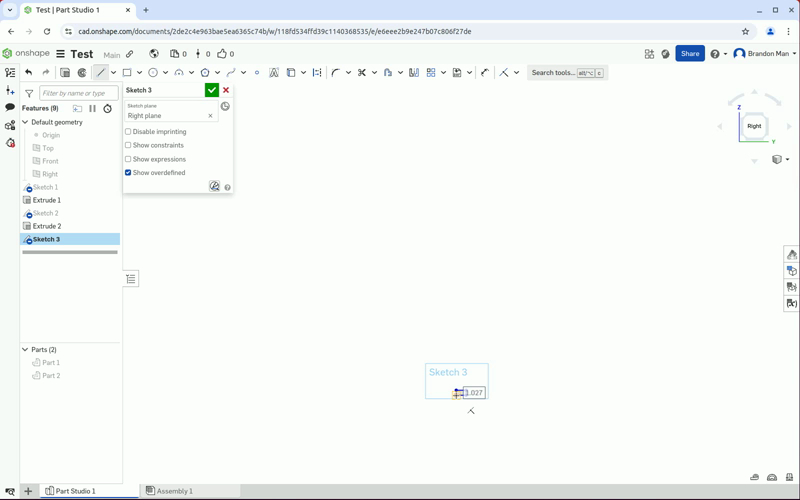
key(esc)
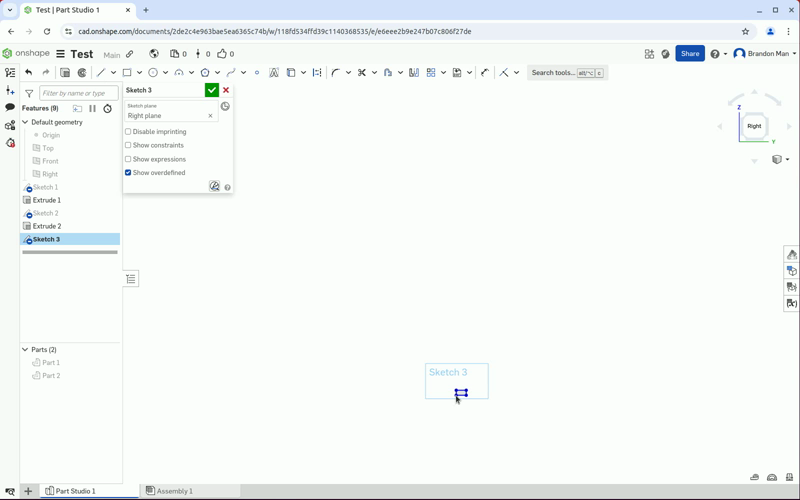
mouse_move(457, 394)
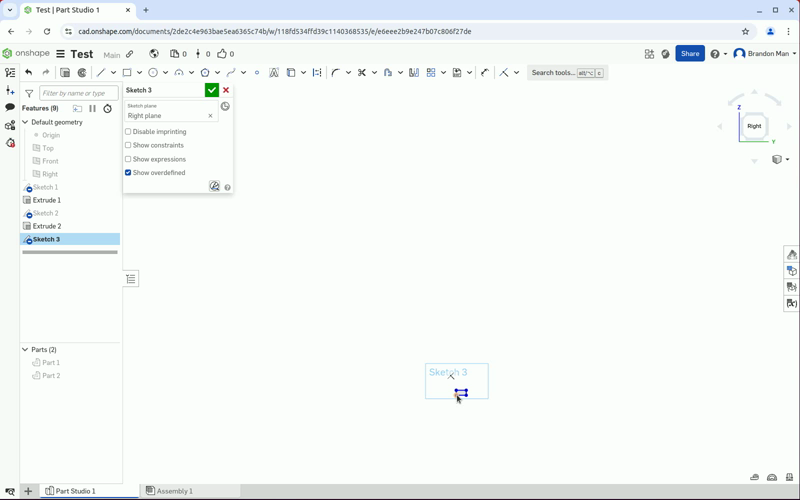
scroll(6)
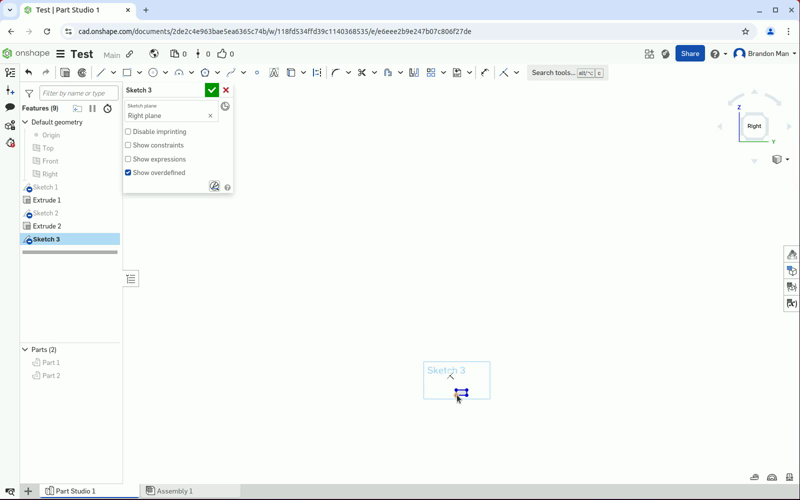
scroll(6)
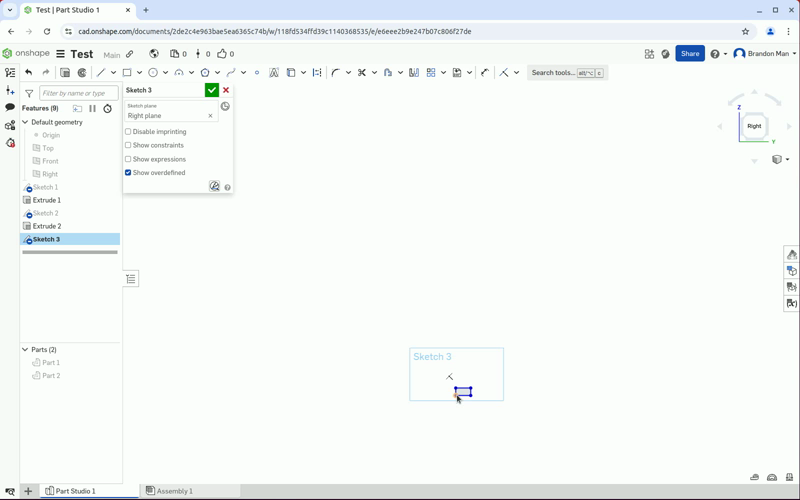
scroll(6)
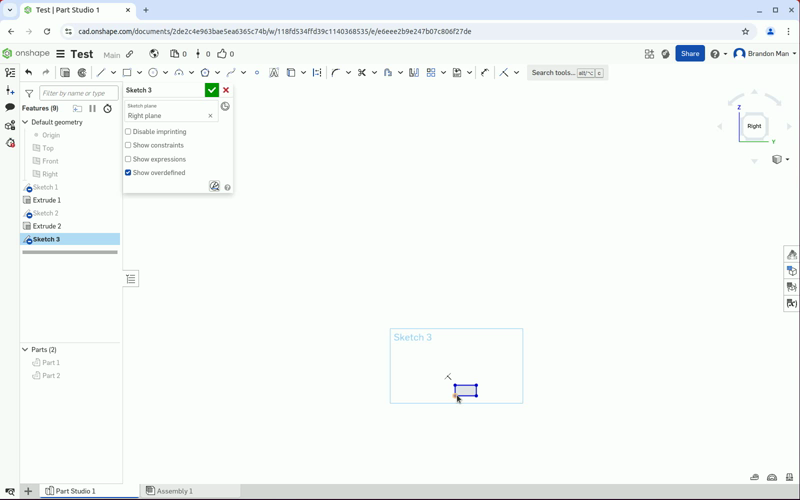
scroll(6)
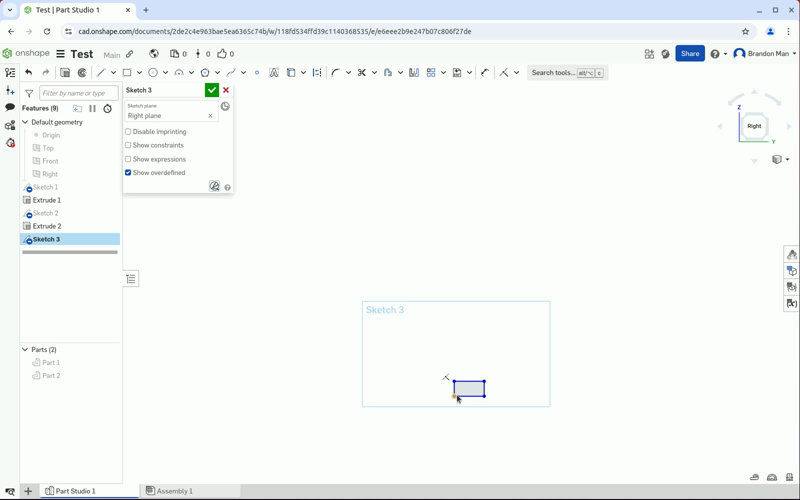
scroll(6)
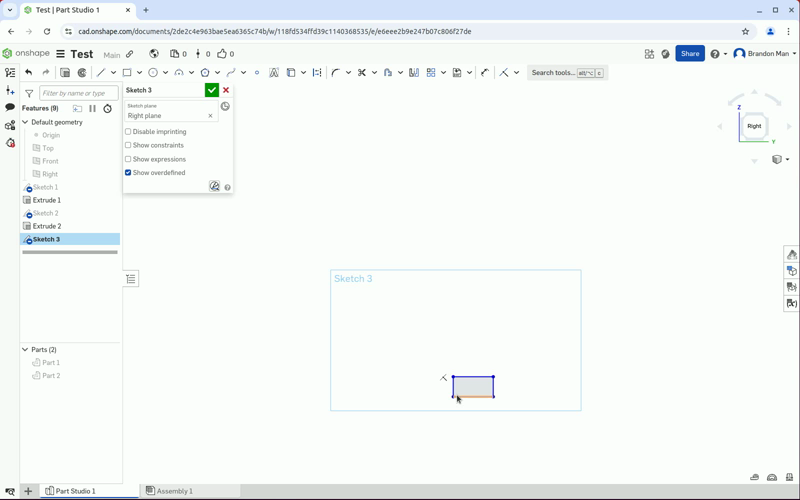
scroll(6)
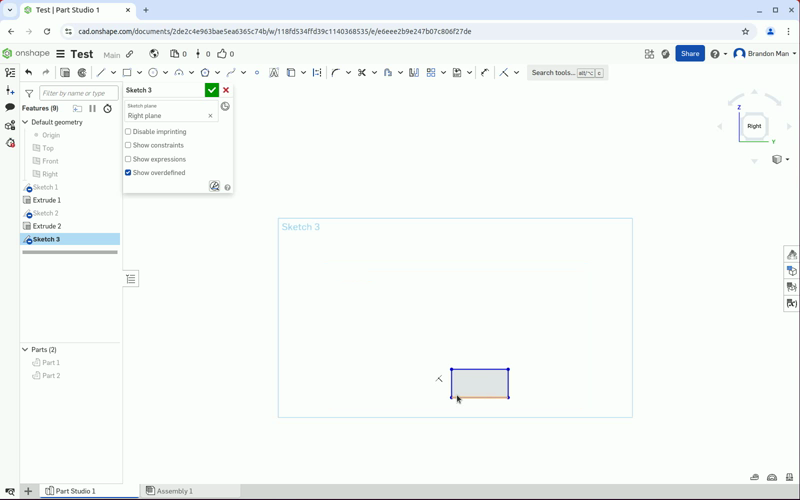
scroll(6)
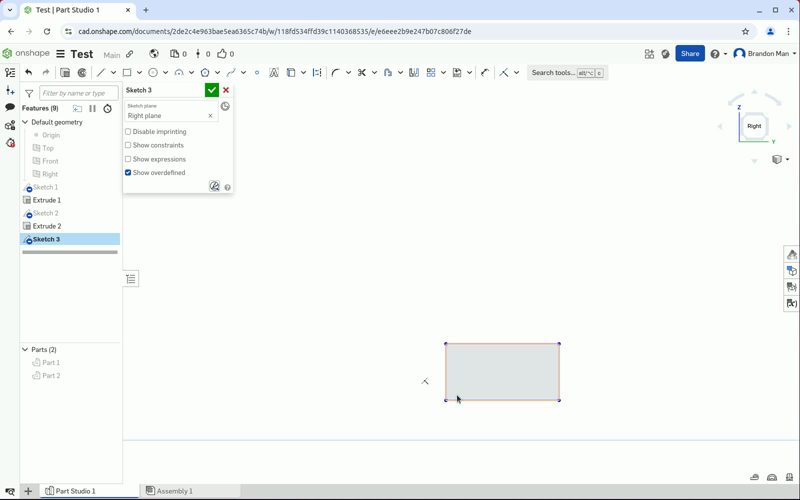
click(457, 394)
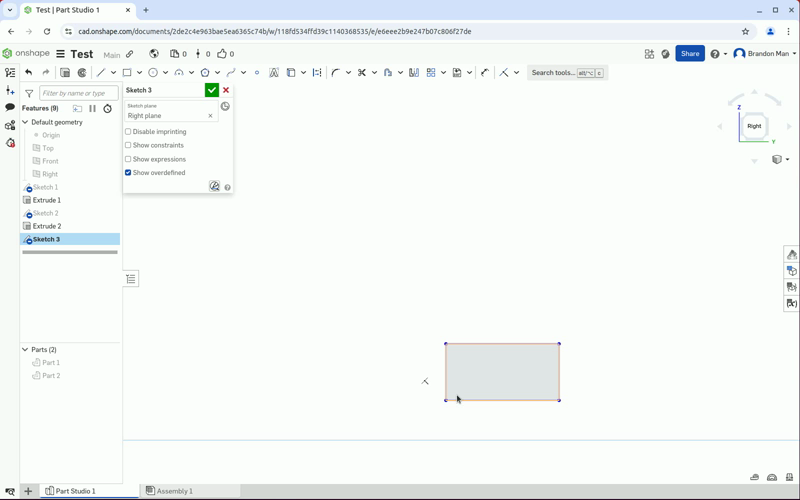
scroll(-6)
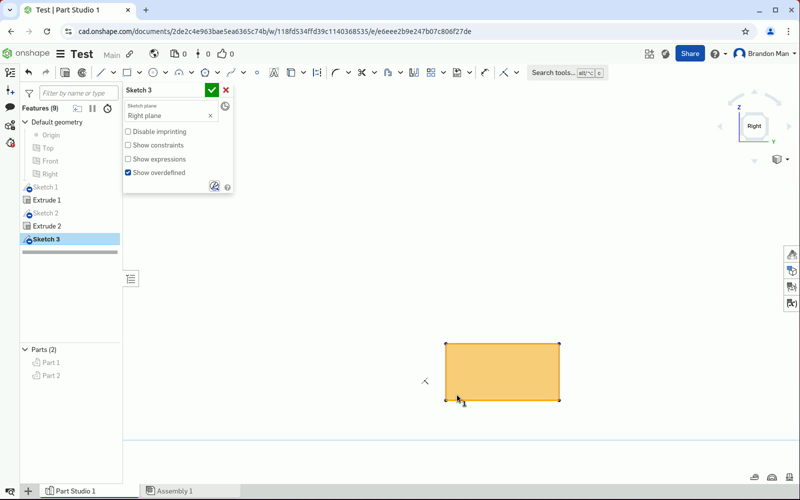
scroll(-6)
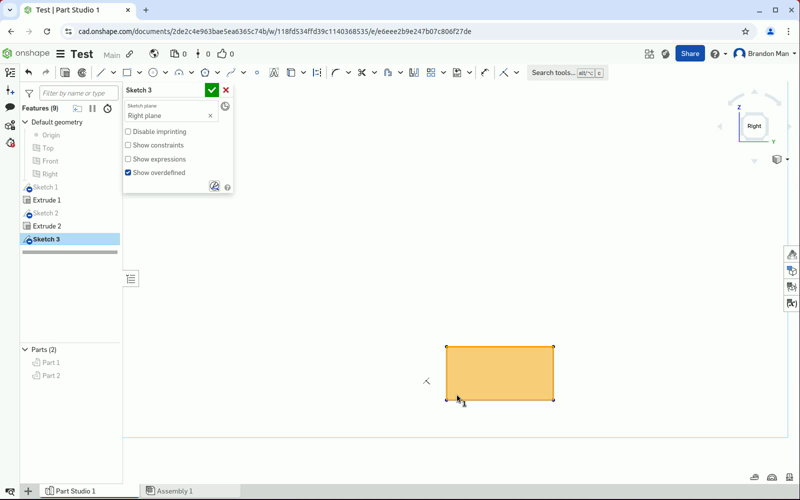
scroll(-6)
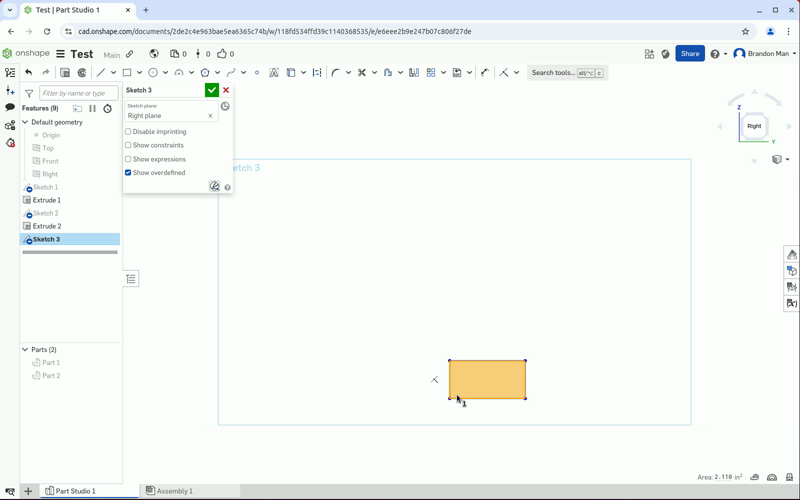
scroll(-6)
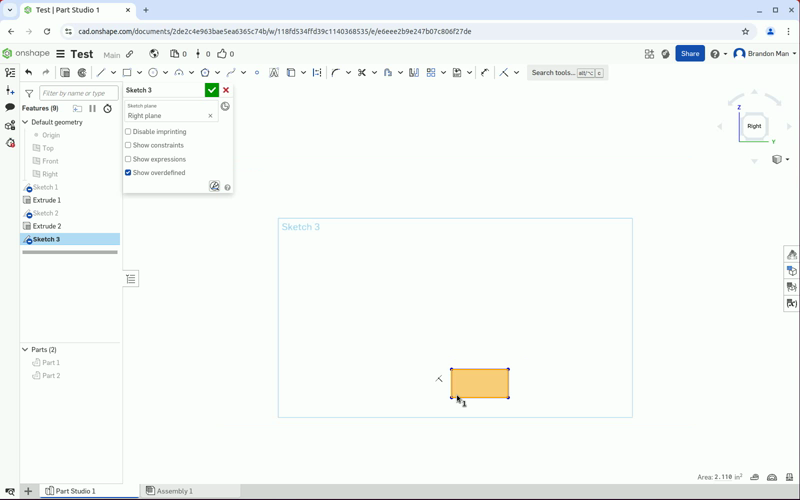
scroll(-6)
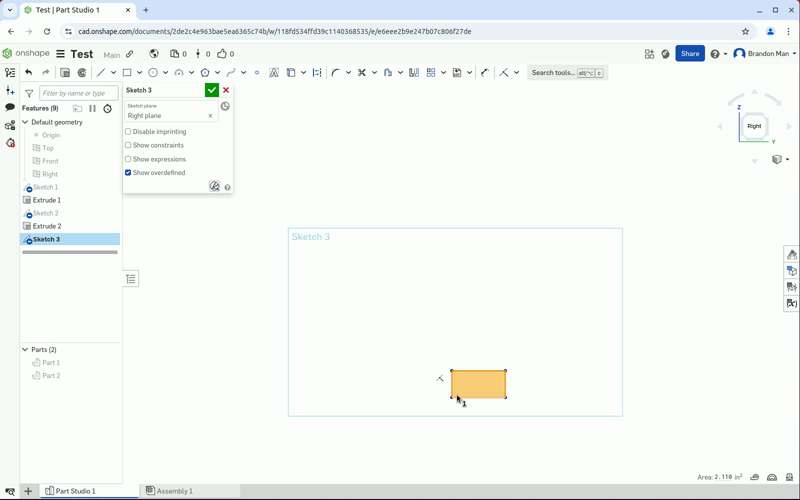
scroll(-6)
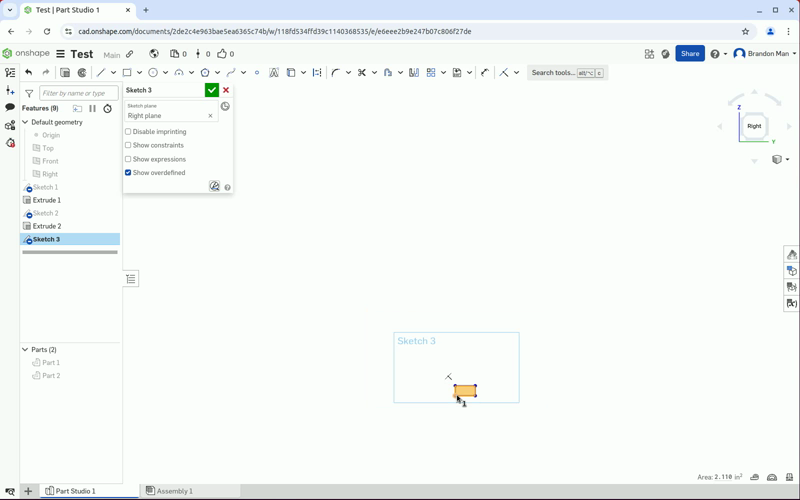
scroll(-6)
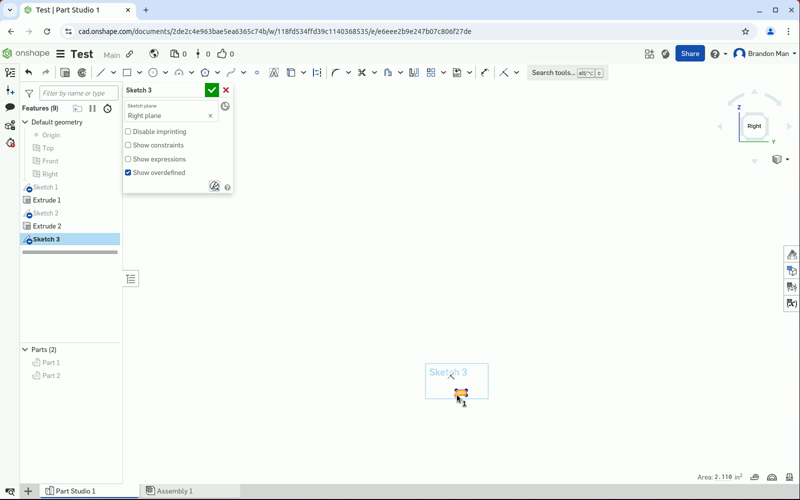
mouse_move(73, 352)
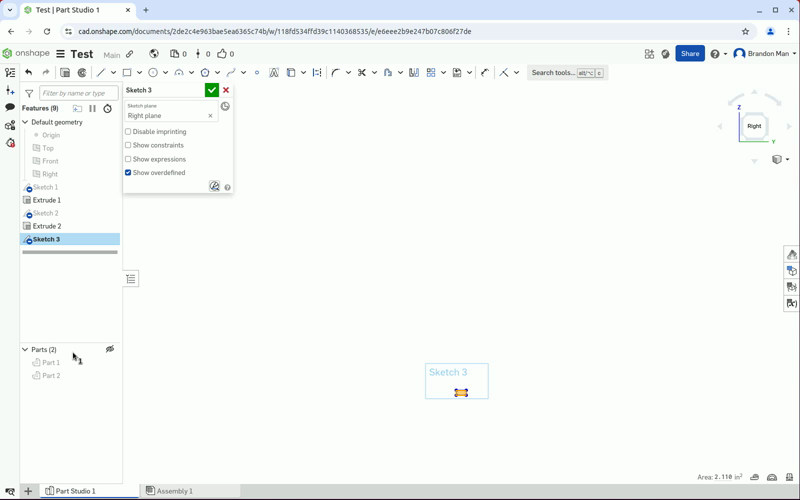
key(shift+y)
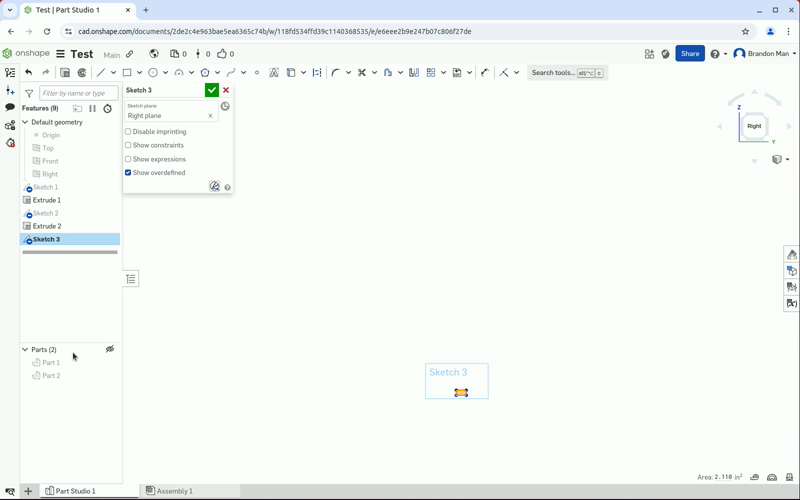
key(shift+e)
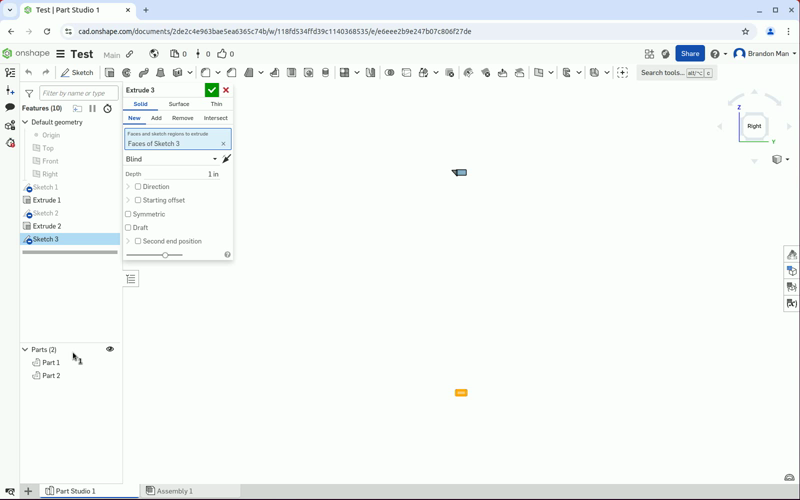
mouse_move(143, 106)
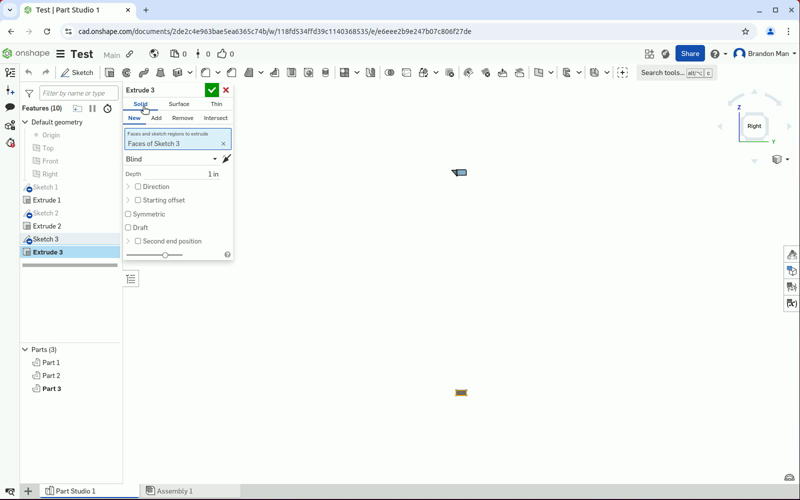
click(143, 106)
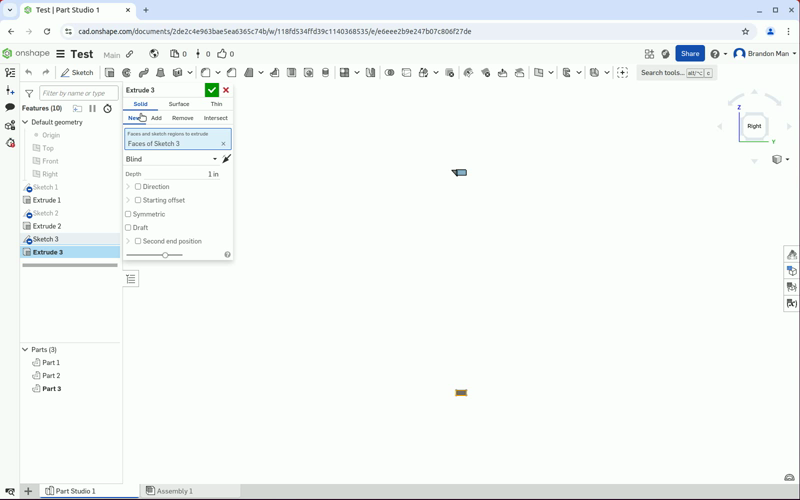
mouse_move(137, 120)
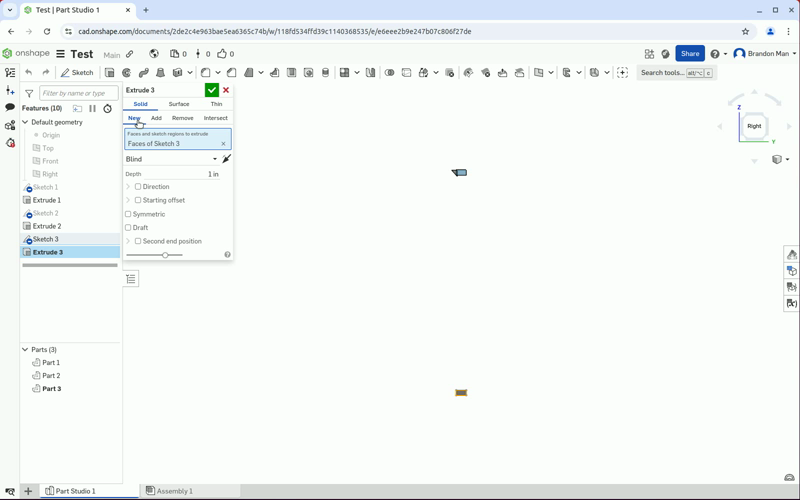
click(137, 120)
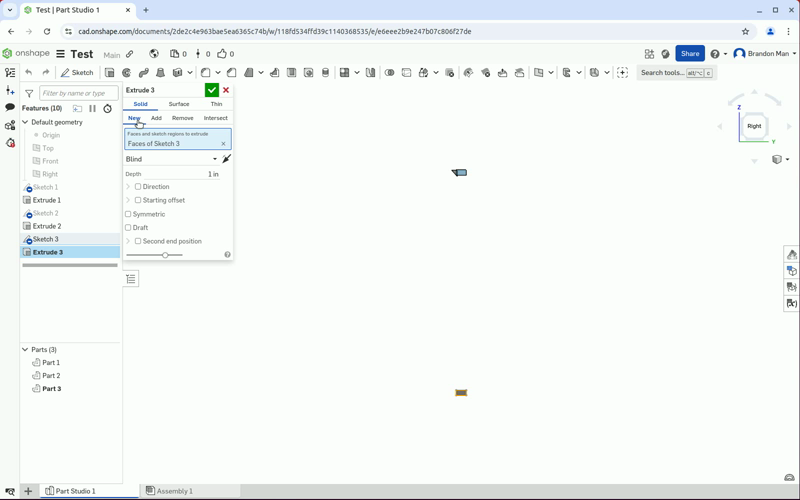
key(tab, 4)
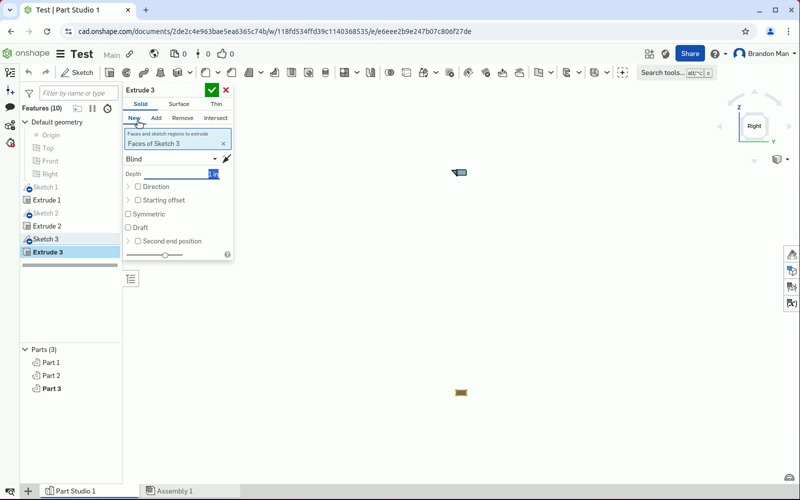
text(1.926)
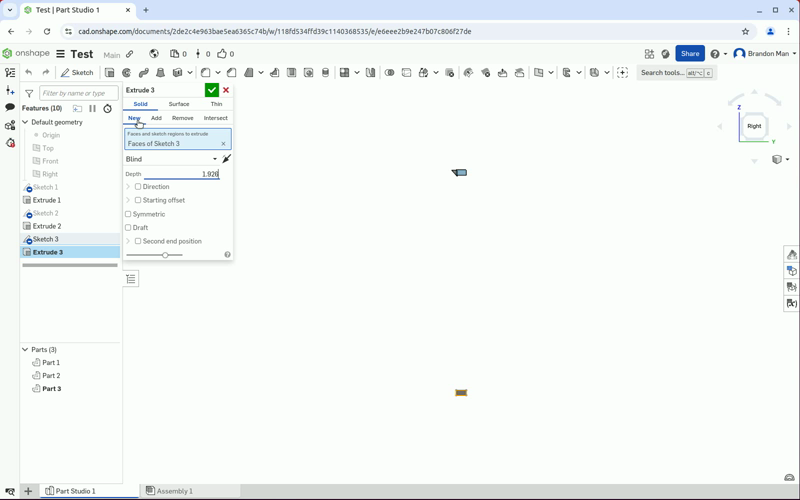
key(tab, 3)
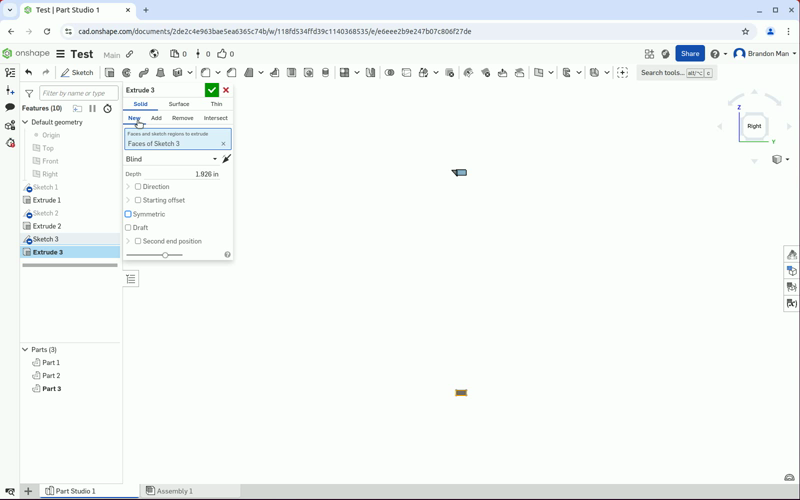
key(space)
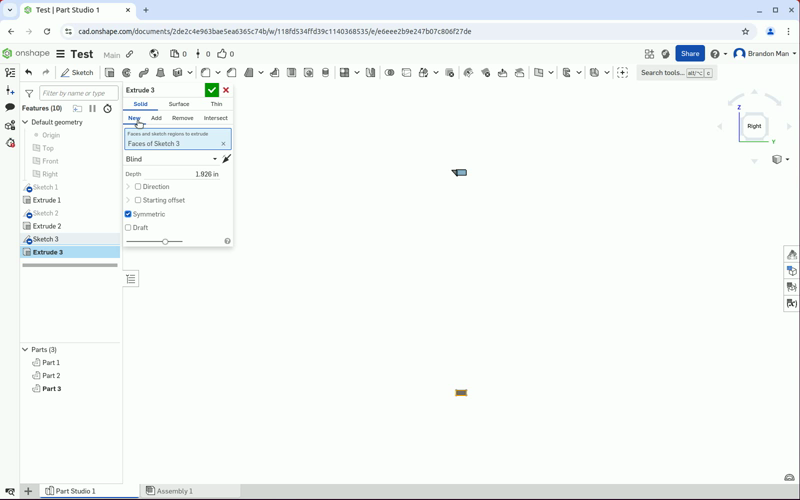
key(enter)
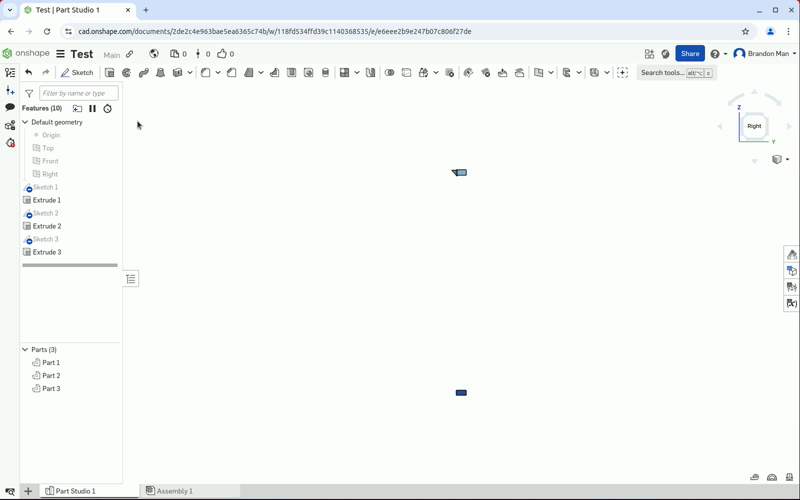
key(shift+h)
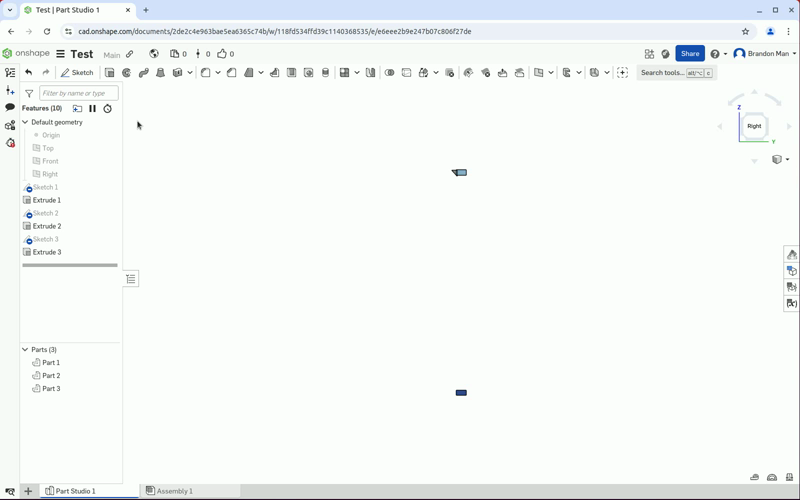
key(shift+h)
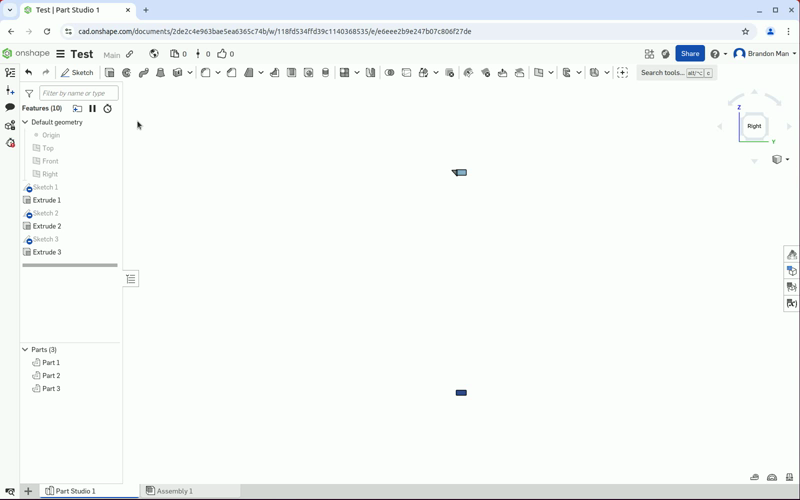
mouse_move(73, 189)
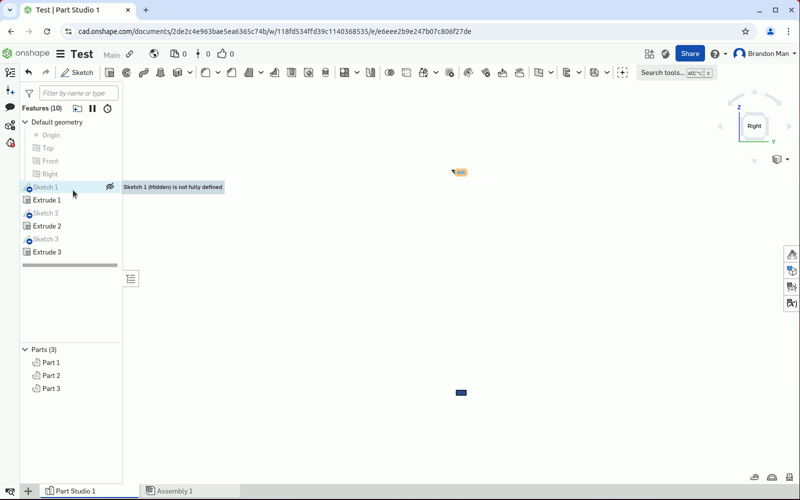
click(73, 189)
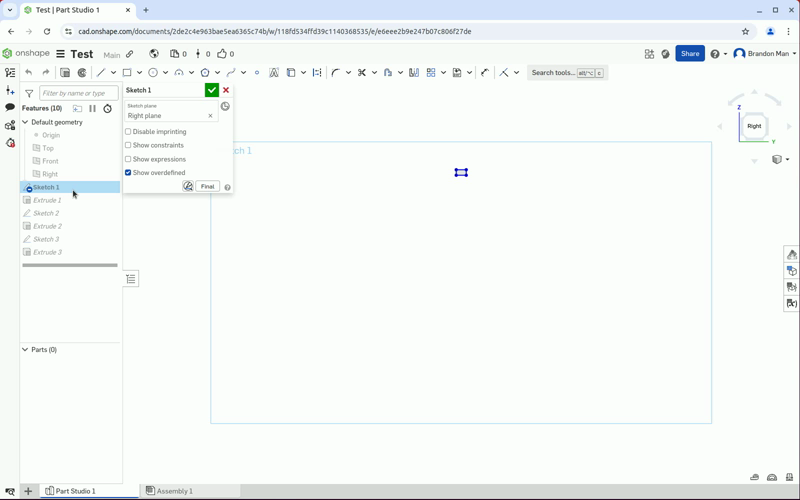
mouse_move(229, 92)
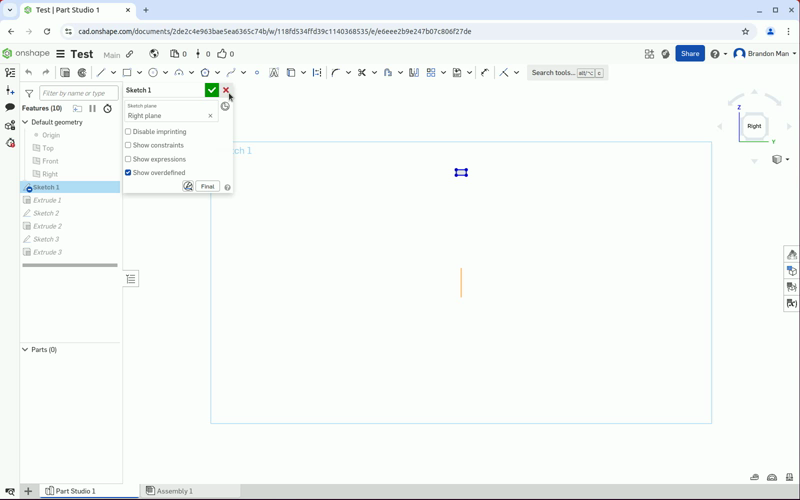
click(229, 92)
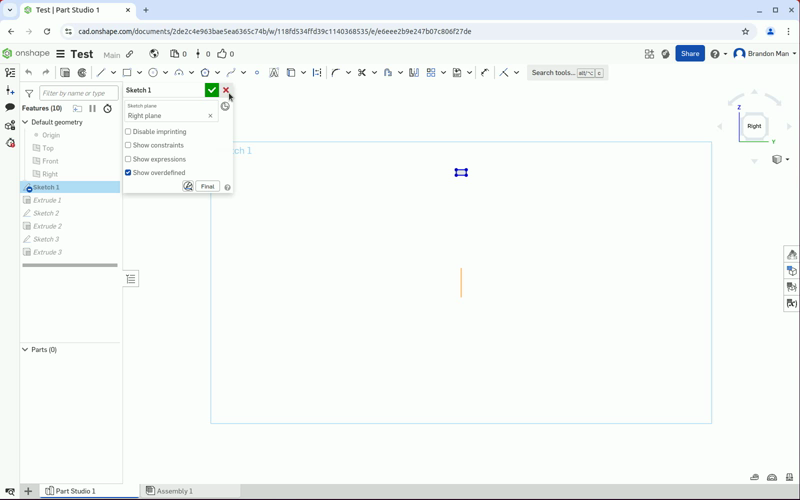
key(shift+s)
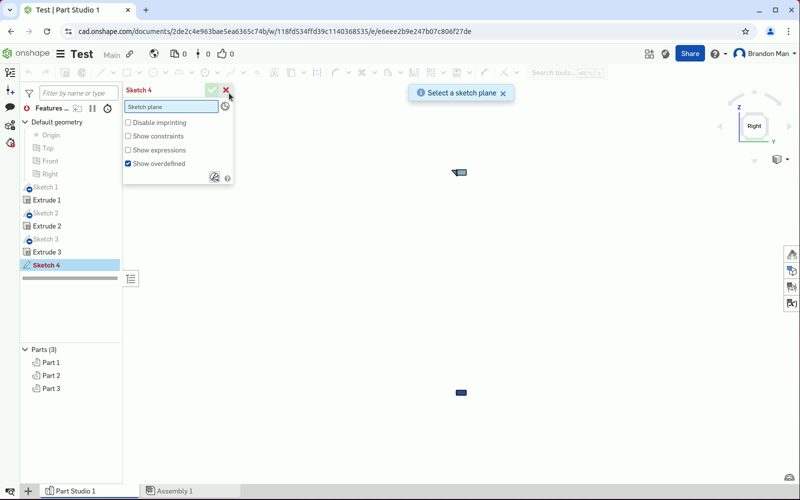
mouse_move(73, 176)
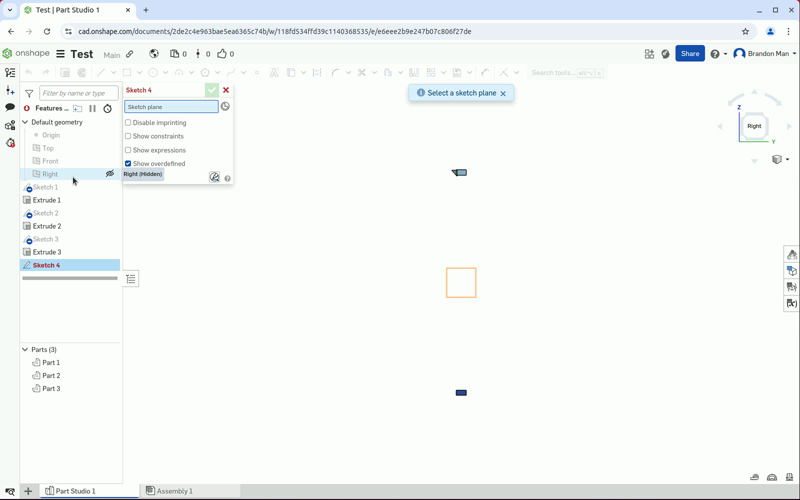
click(73, 176)
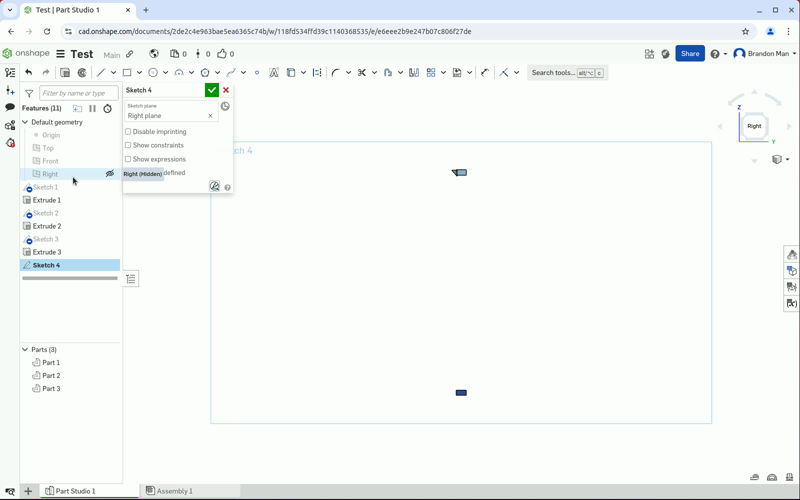
mouse_move(73, 352)
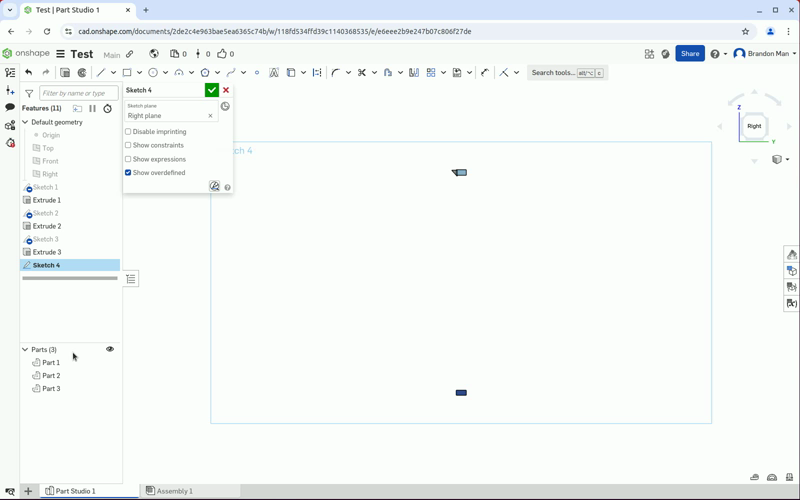
key(y)
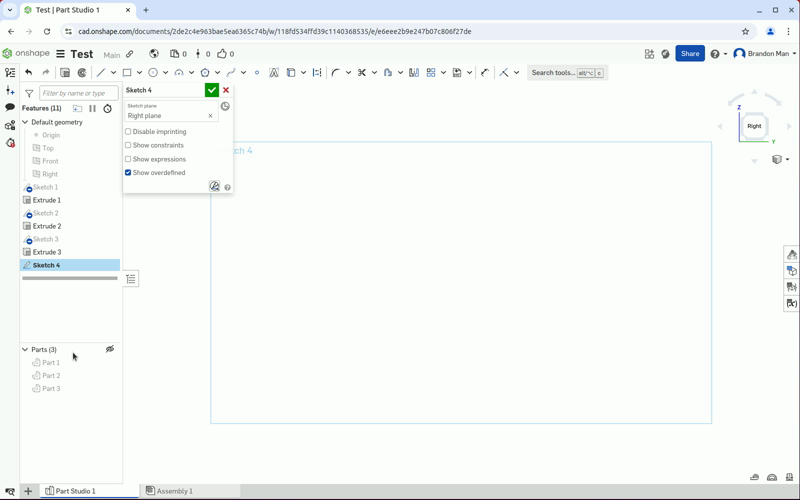
key(l)
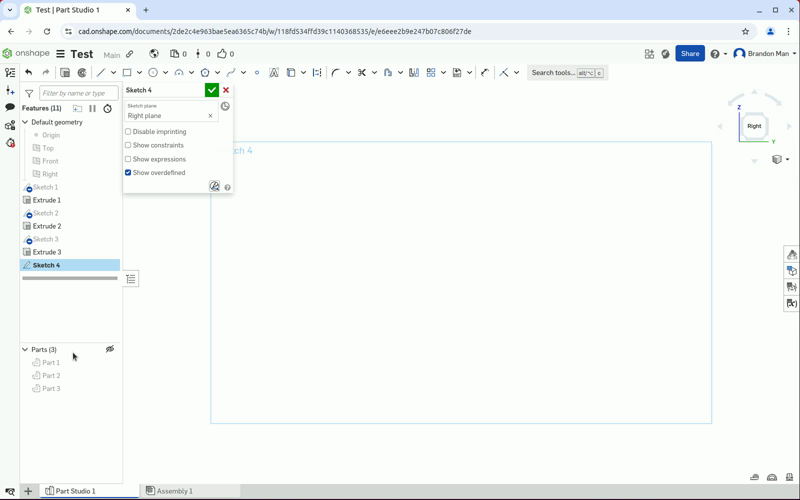
key_down(shift)
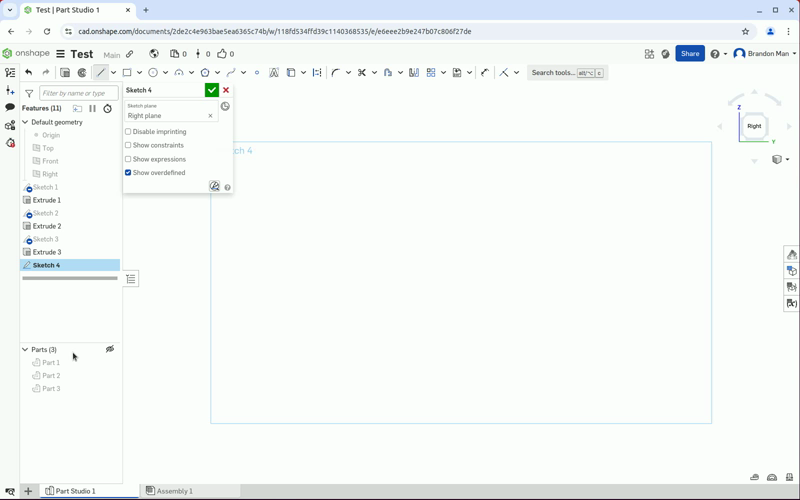
mouse_move(451, 395)
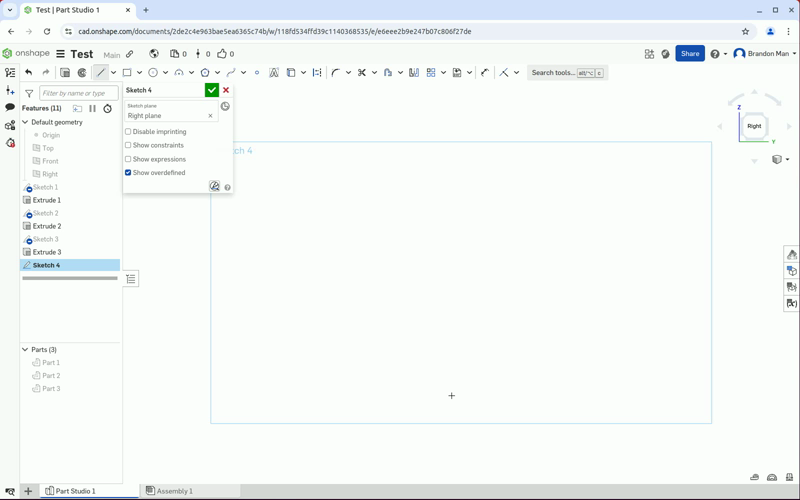
click(451, 395)
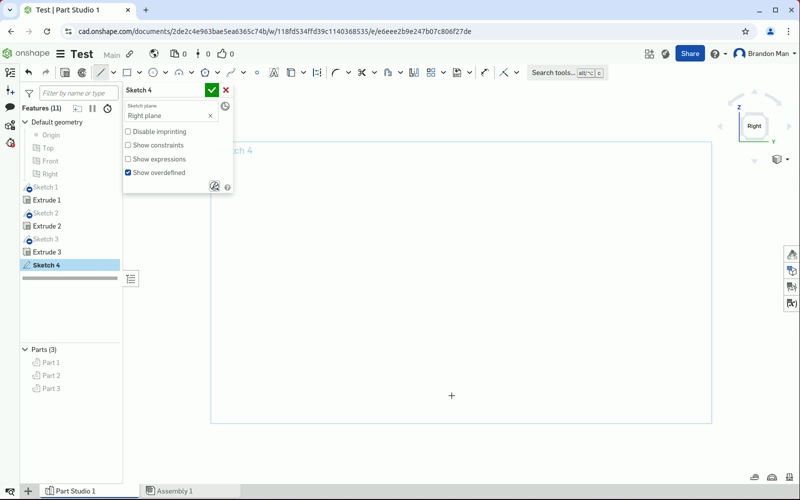
key_up(shift)
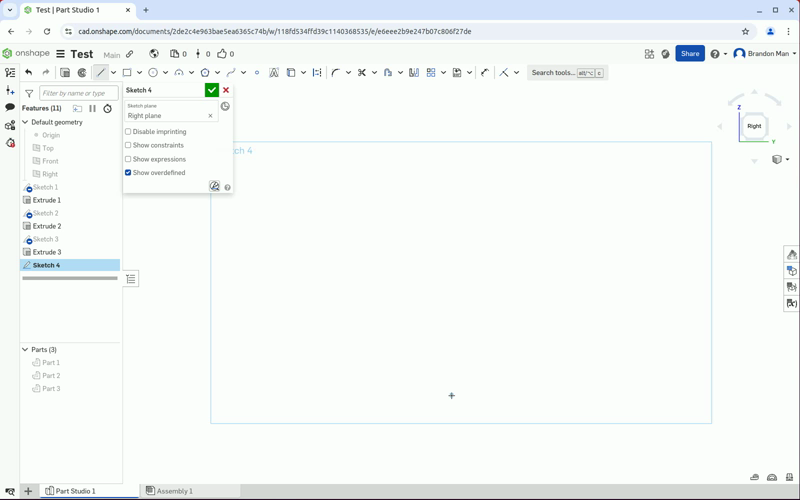
key_down(shift)
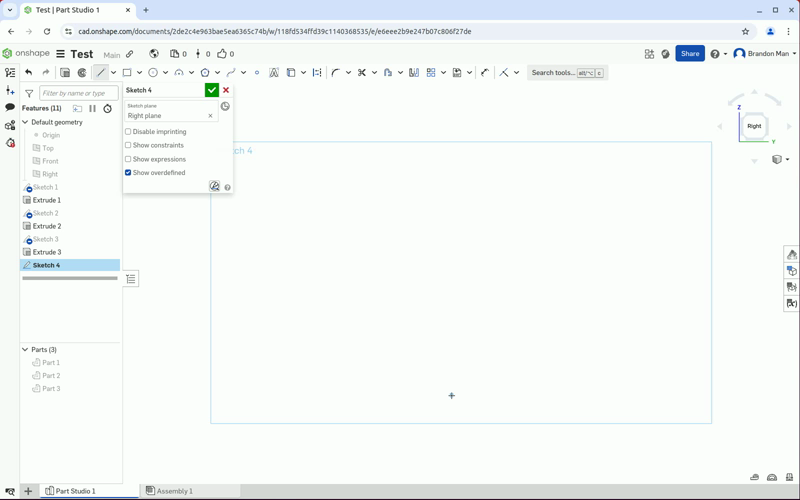
mouse_move(481, 395)
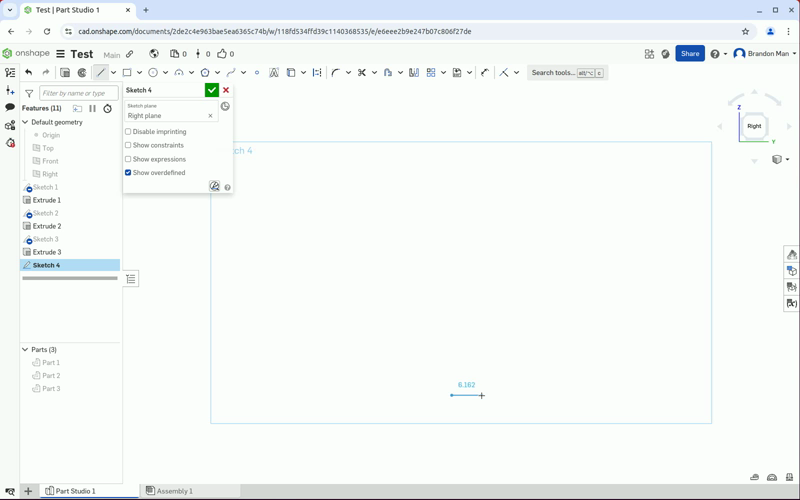
mouse_move(457, 395)
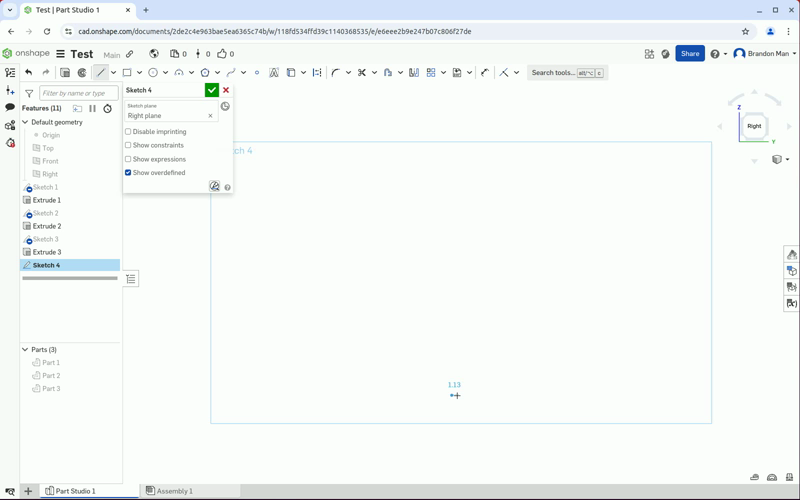
scroll(6)
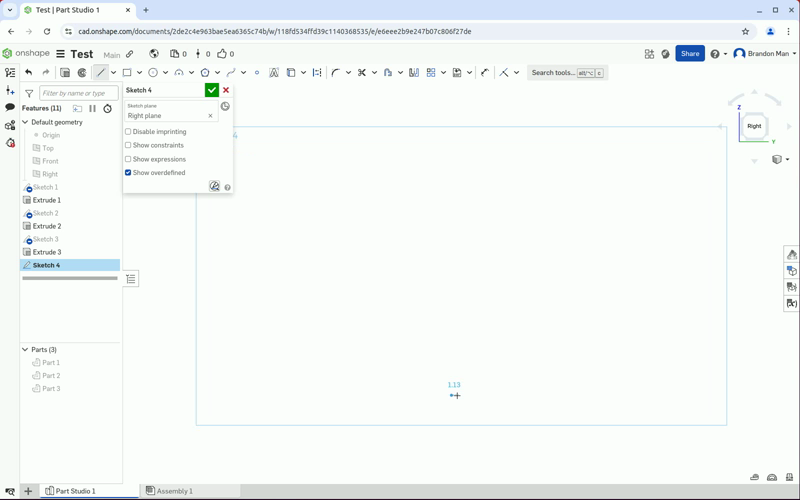
scroll(6)
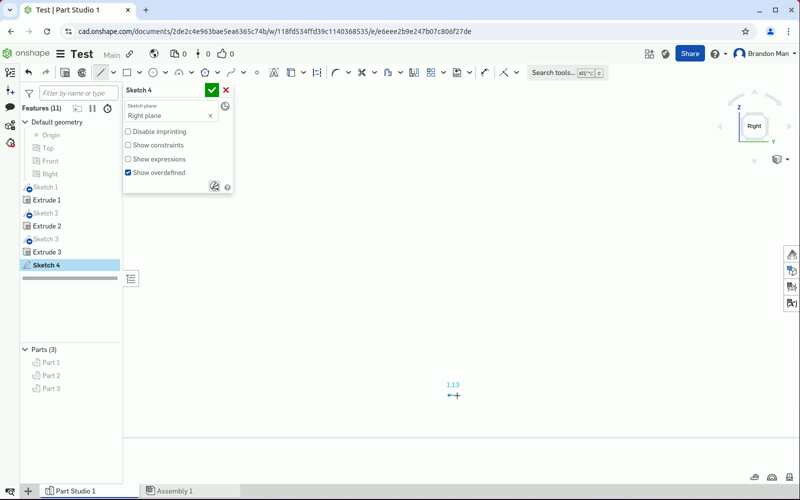
scroll(6)
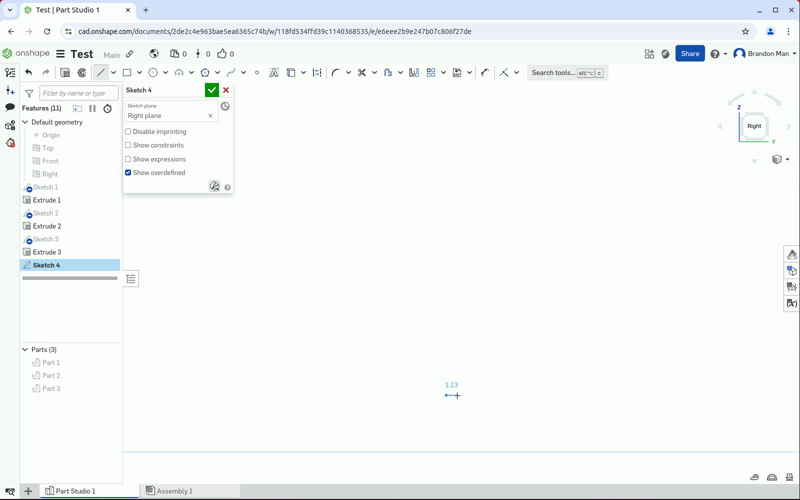
scroll(6)
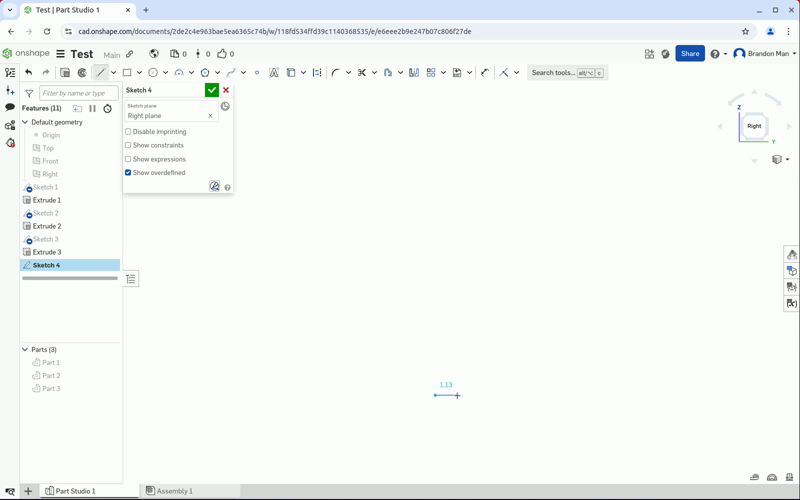
scroll(6)
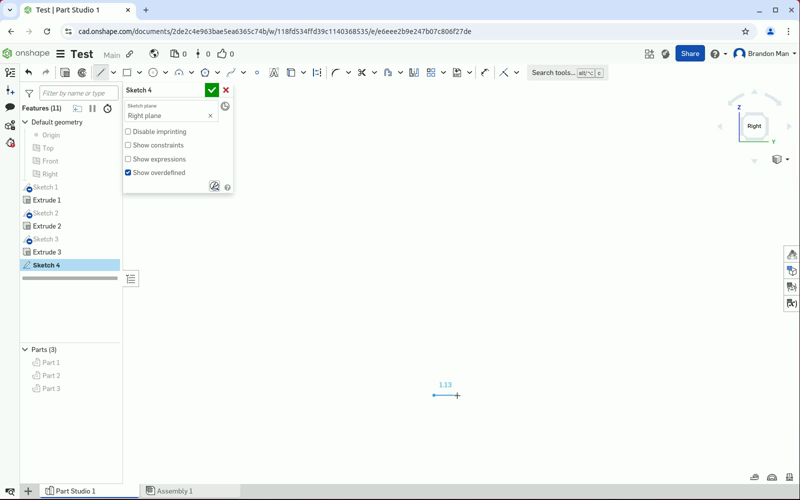
scroll(6)
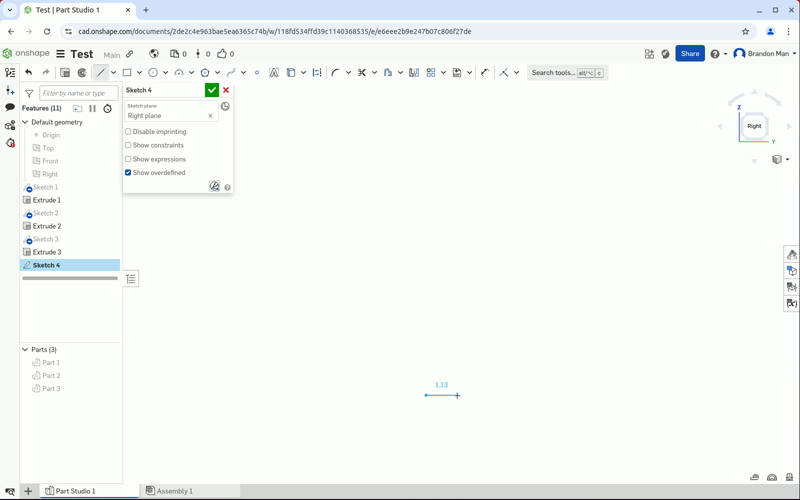
scroll(6)
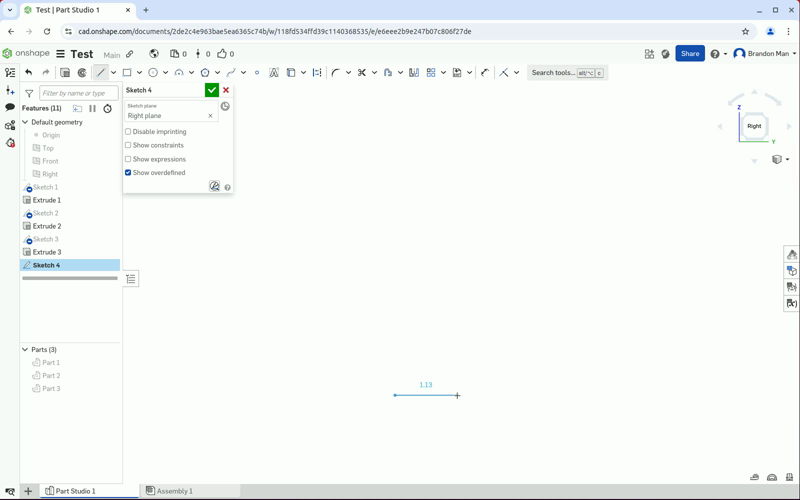
click(457, 395)
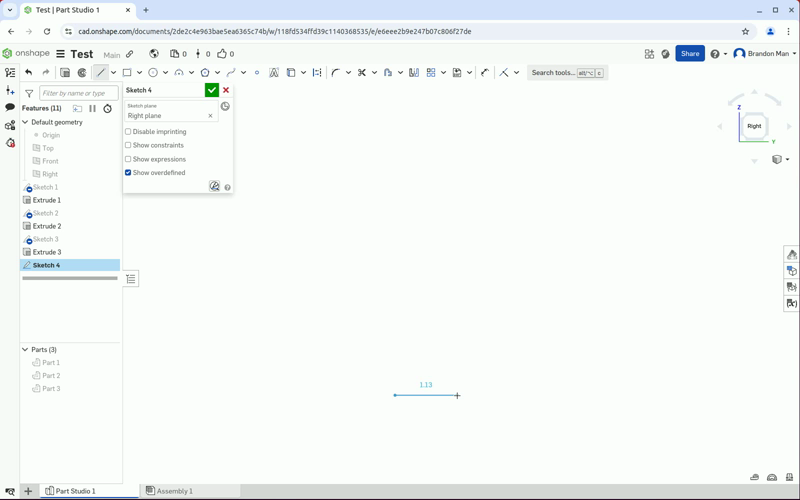
scroll(-6)
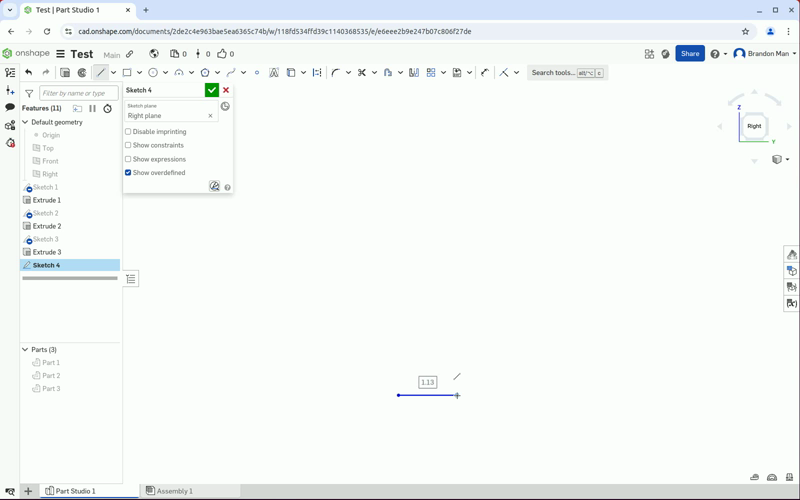
scroll(-6)
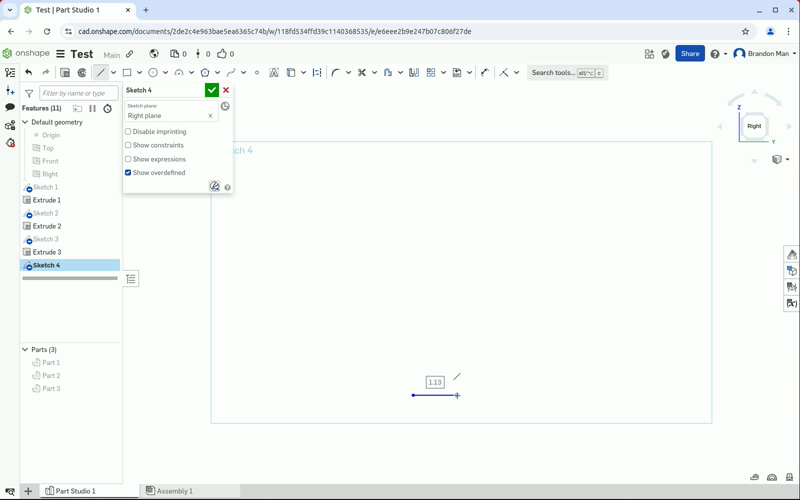
scroll(-6)
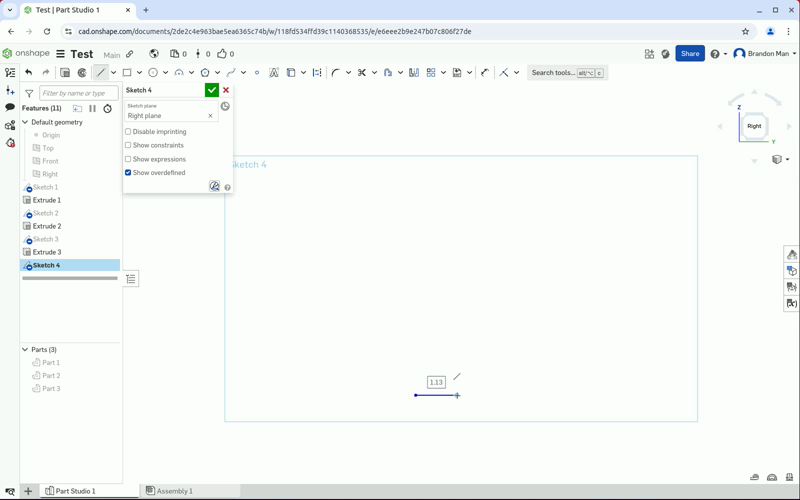
scroll(-6)
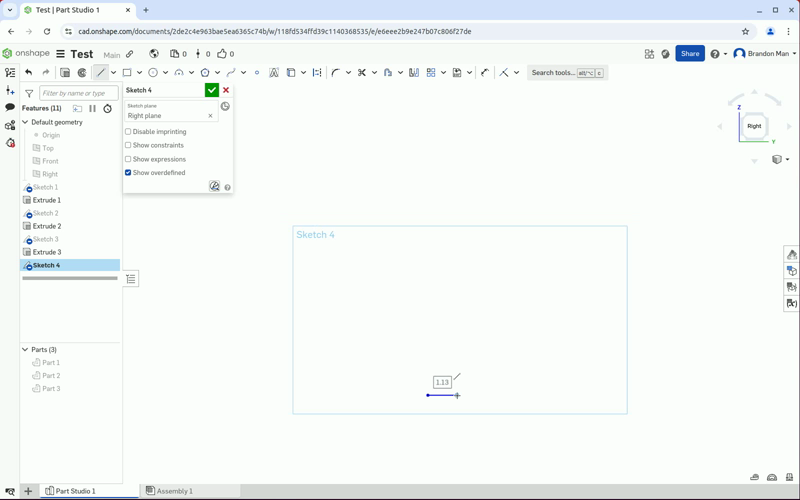
scroll(-6)
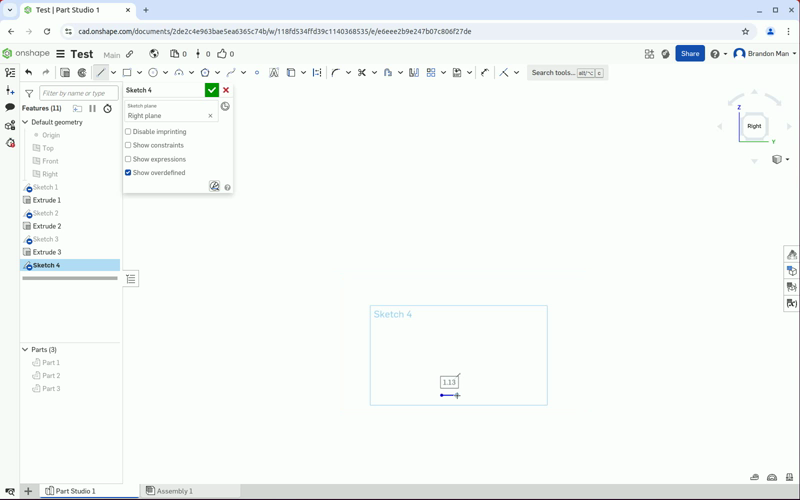
scroll(-6)
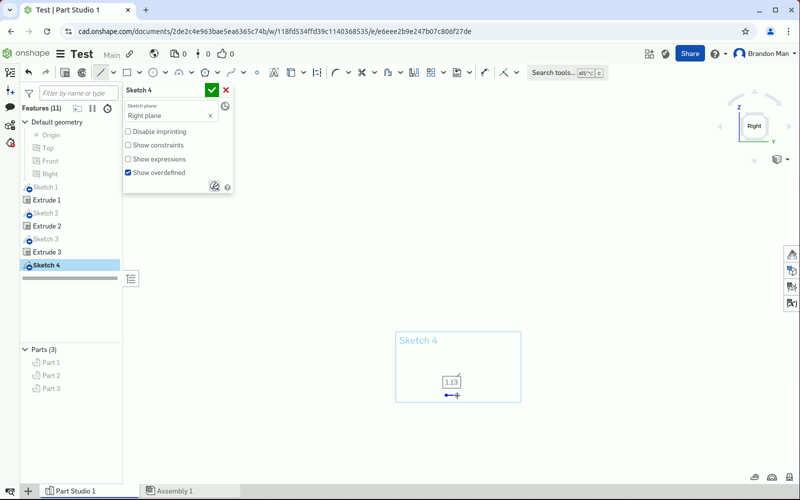
scroll(-6)
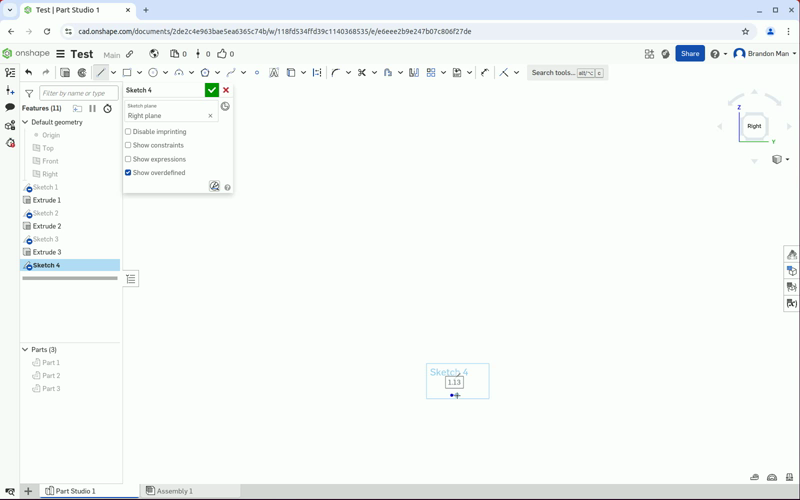
key_up(shift)
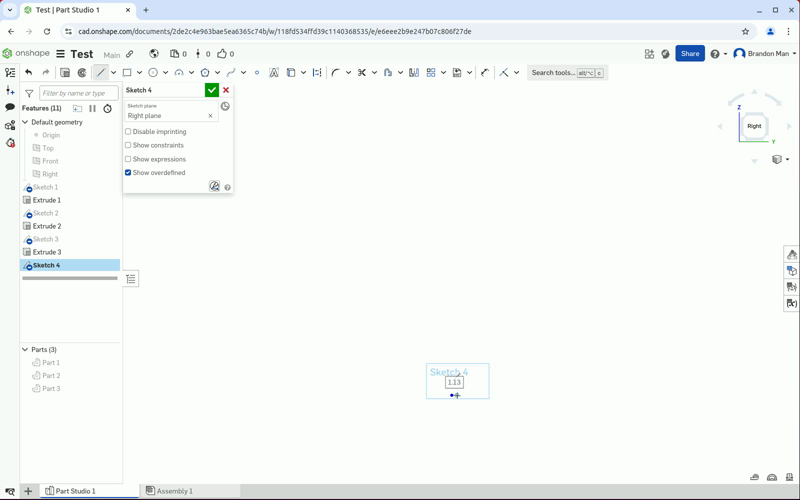
key_down(shift)
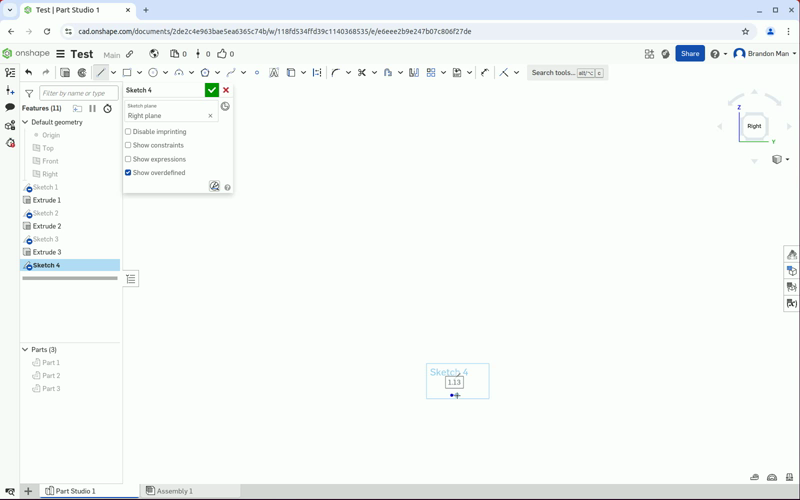
mouse_move(487, 395)
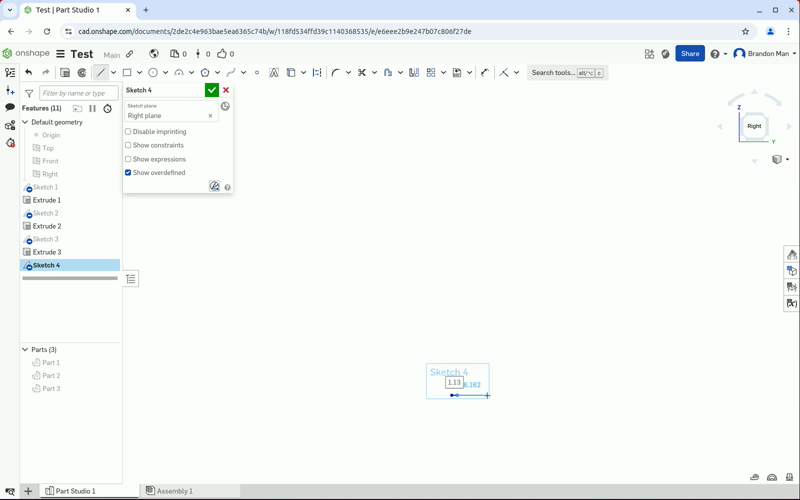
mouse_move(457, 389)
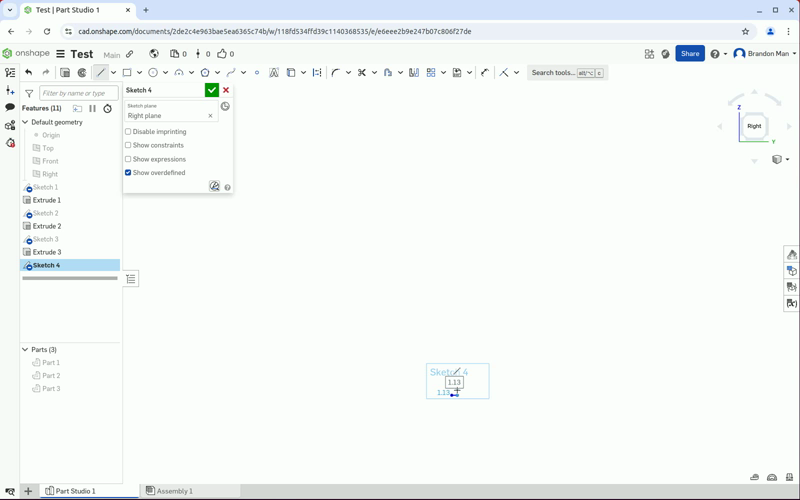
scroll(6)
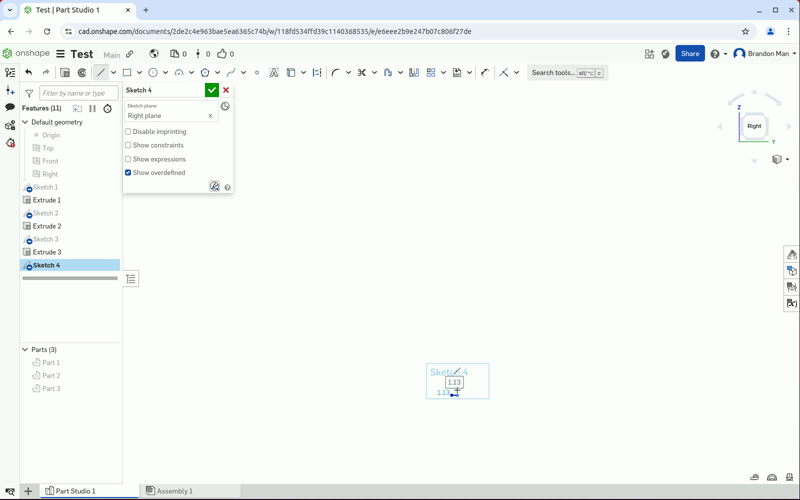
scroll(6)
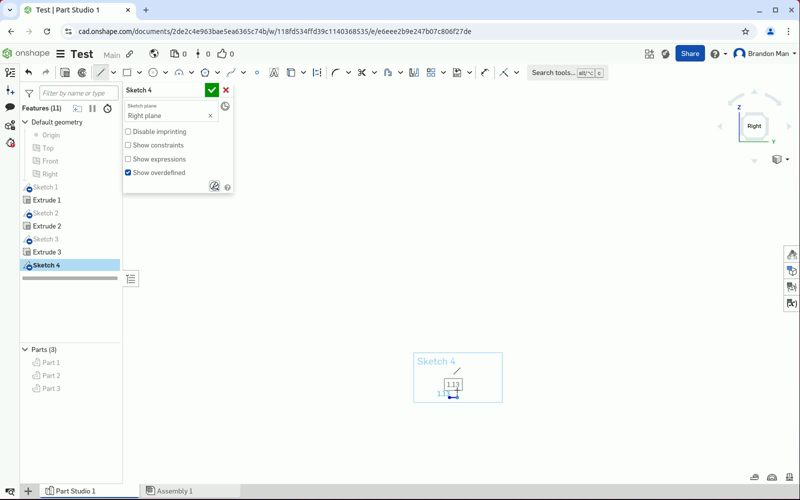
scroll(6)
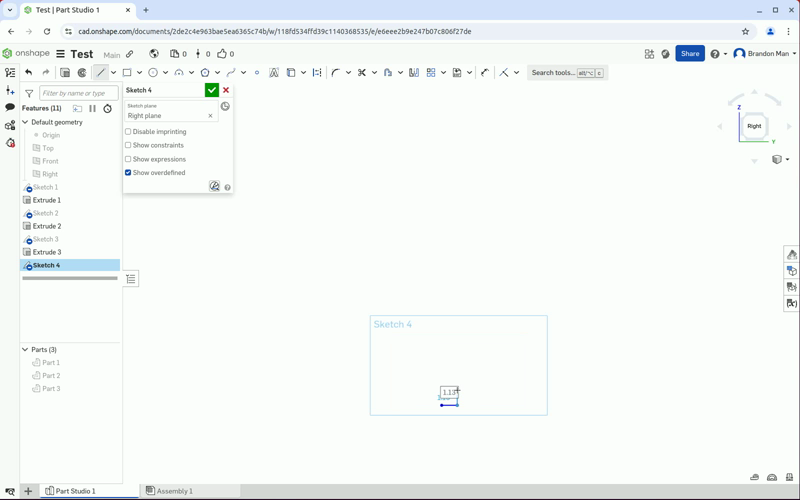
scroll(6)
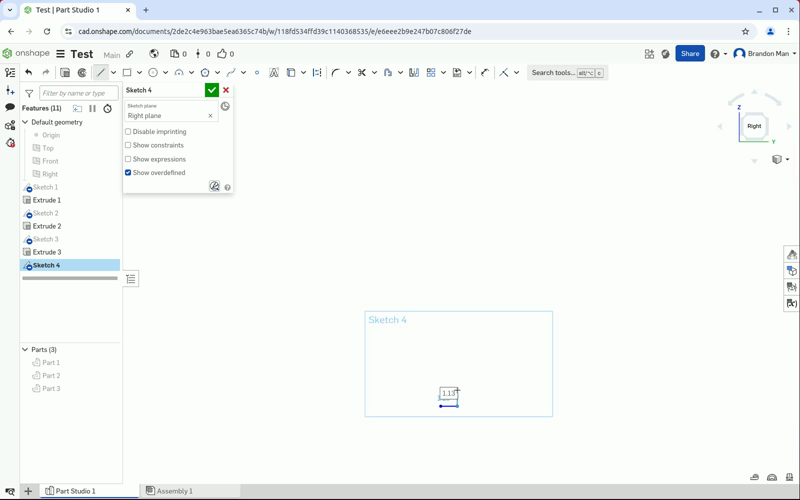
scroll(6)
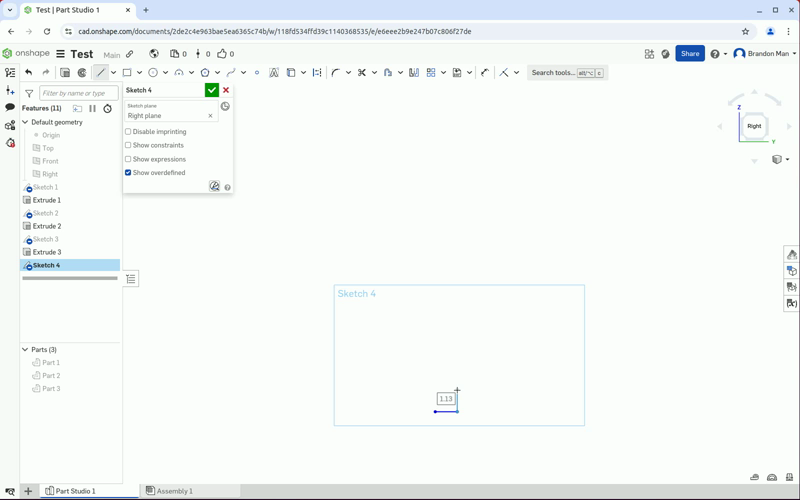
scroll(6)
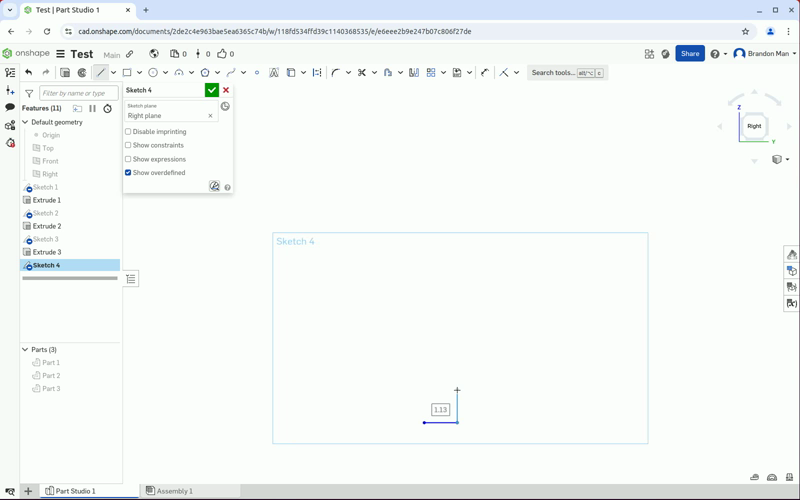
scroll(6)
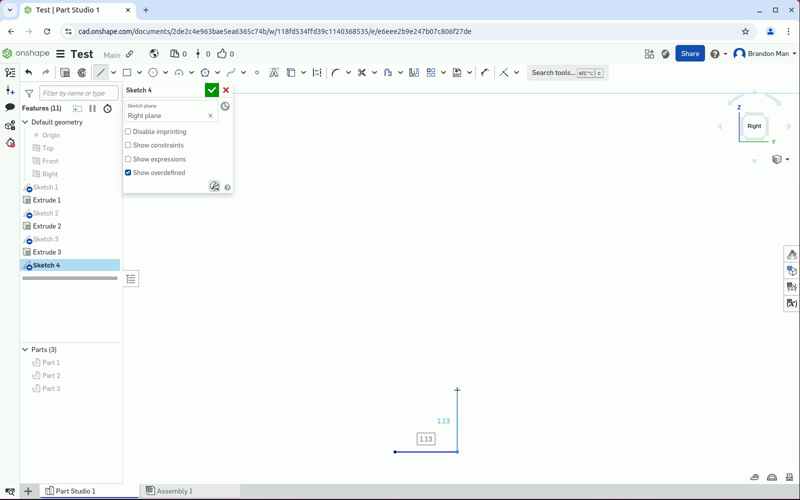
click(457, 389)
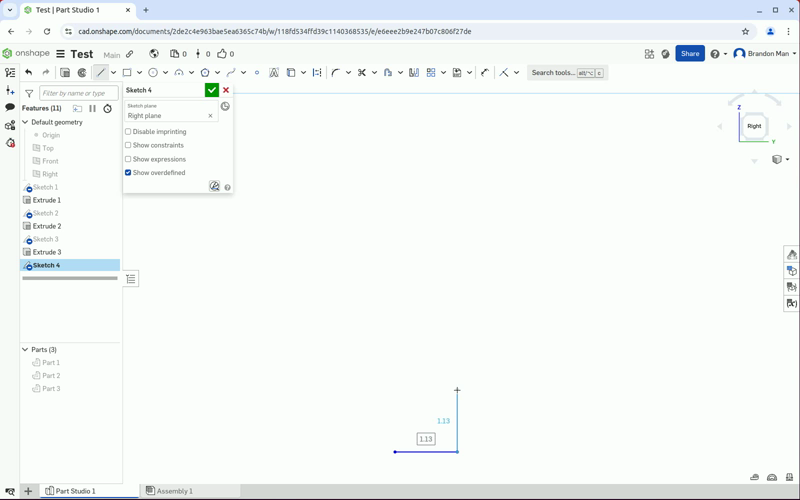
scroll(-6)
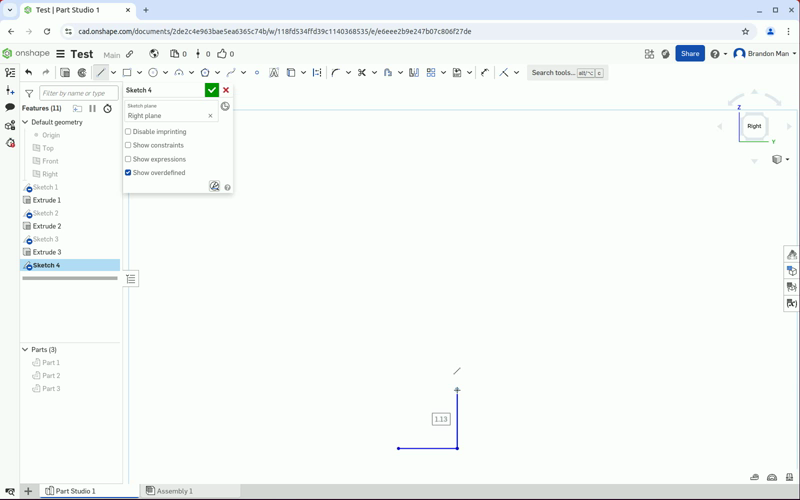
scroll(-6)
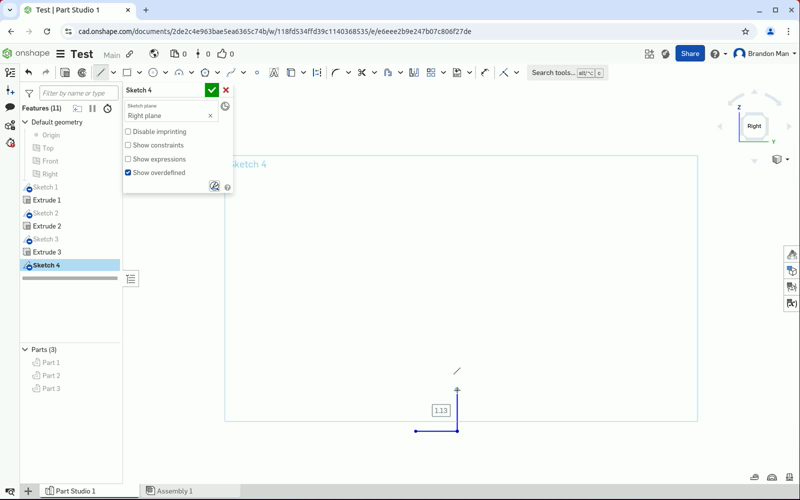
scroll(-6)
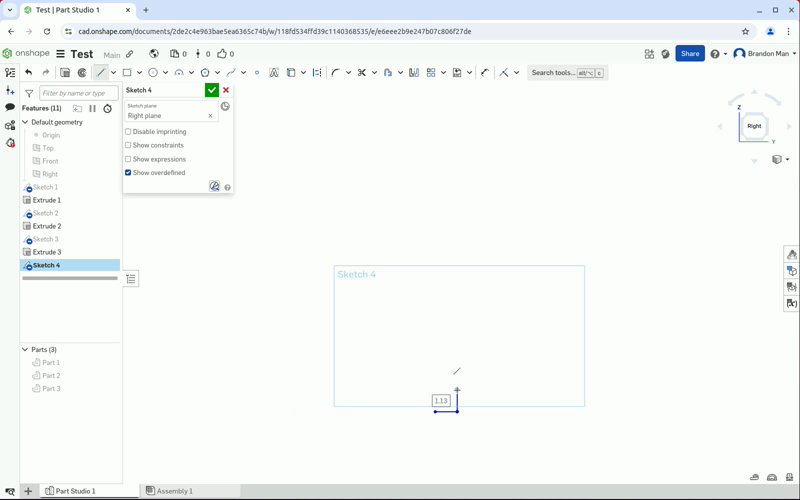
scroll(-6)
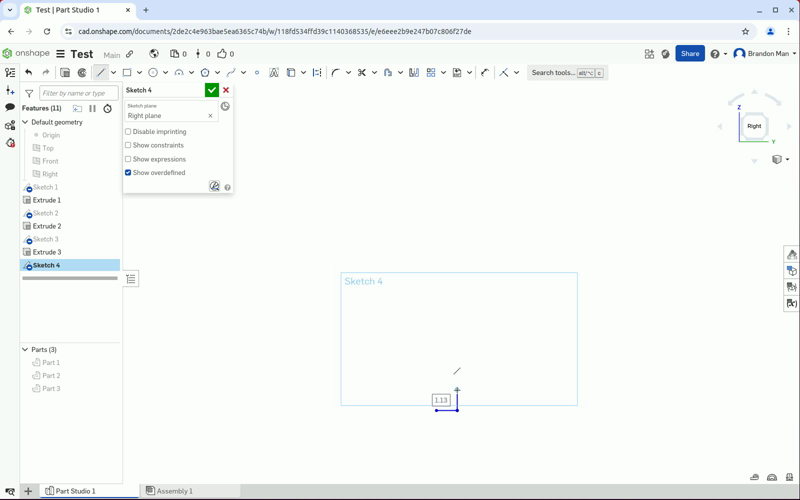
scroll(-6)
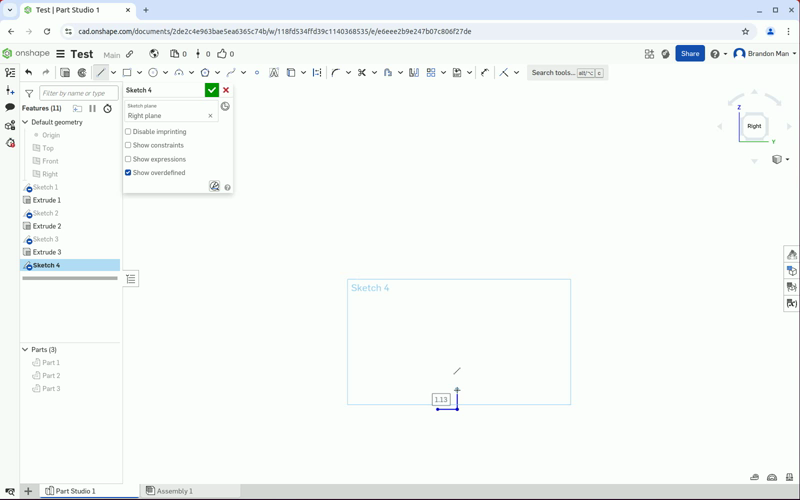
scroll(-6)
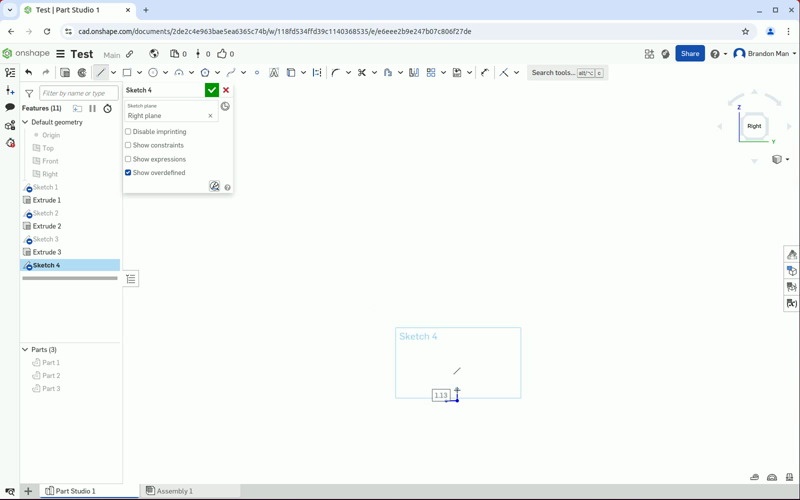
scroll(-6)
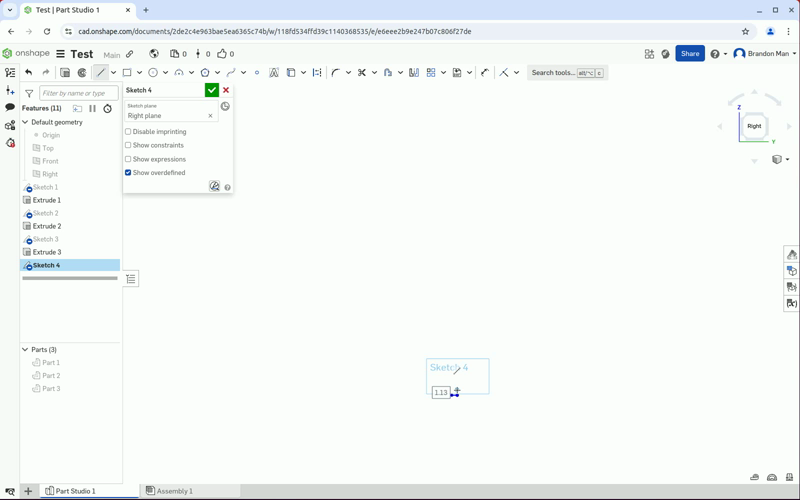
key_up(shift)
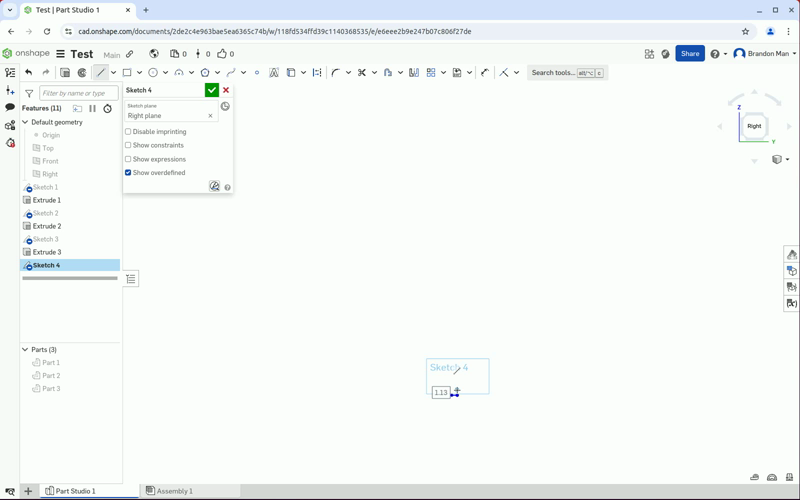
mouse_move(487, 389)
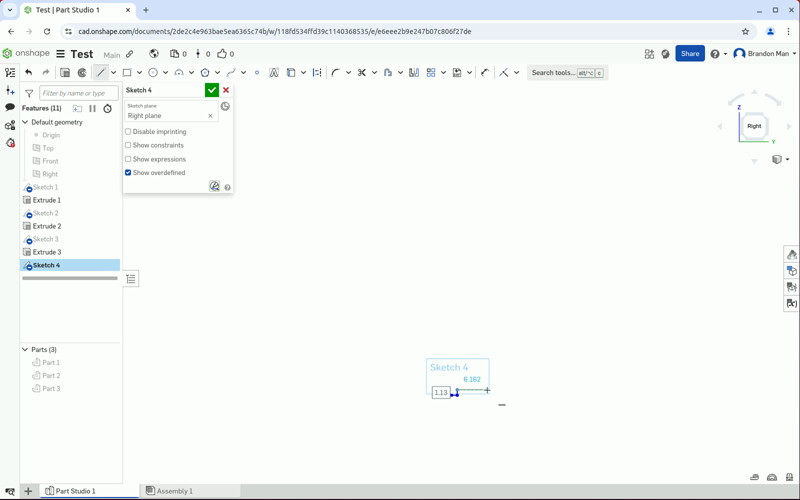
key_down(shift)
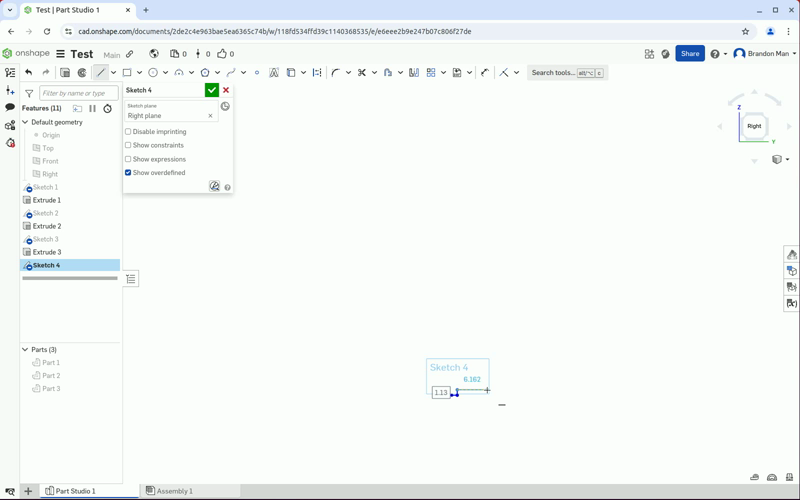
mouse_move(451, 395)
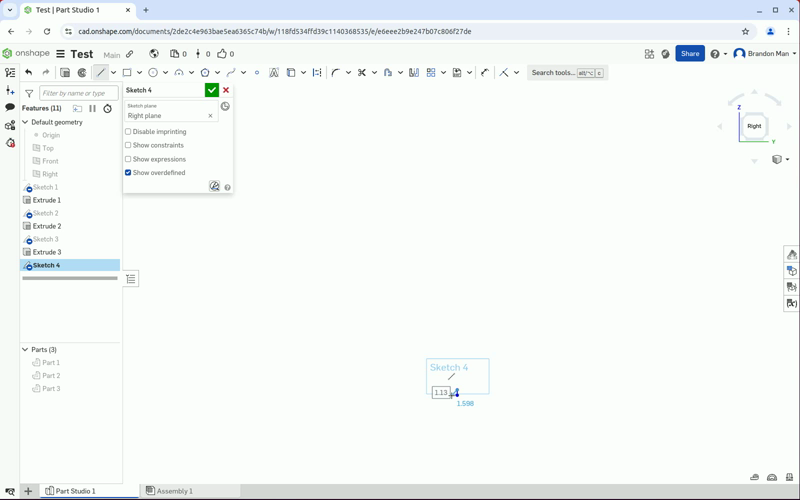
key_up(shift)
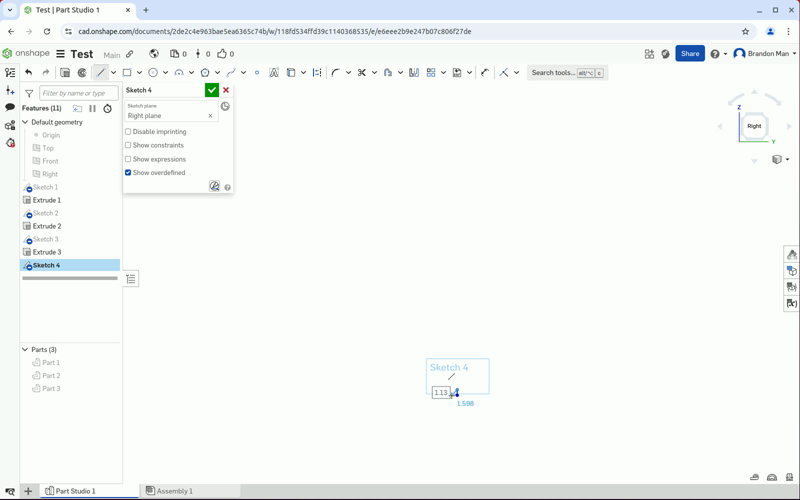
click(451, 395)
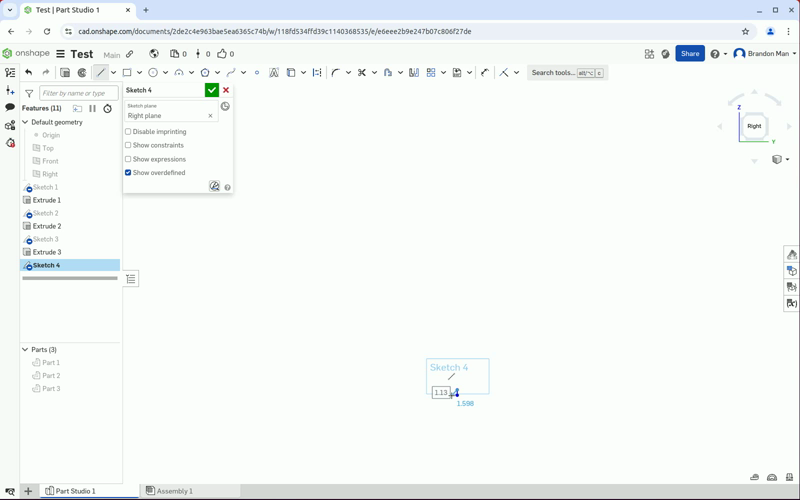
key(esc)
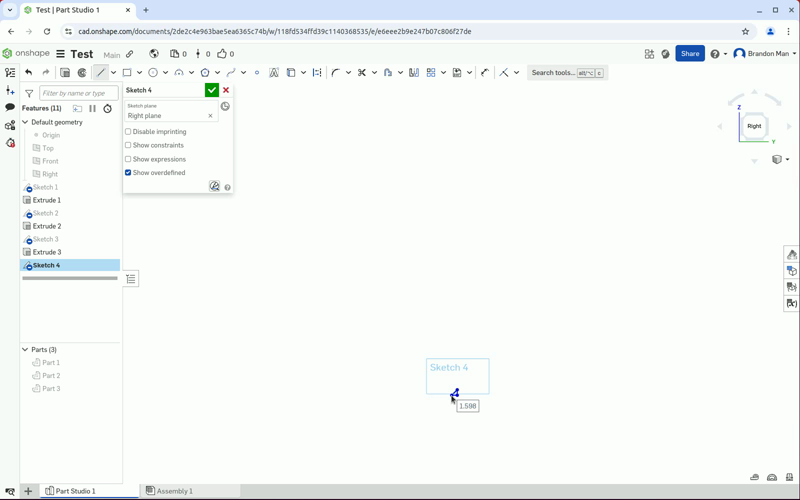
mouse_move(453, 393)
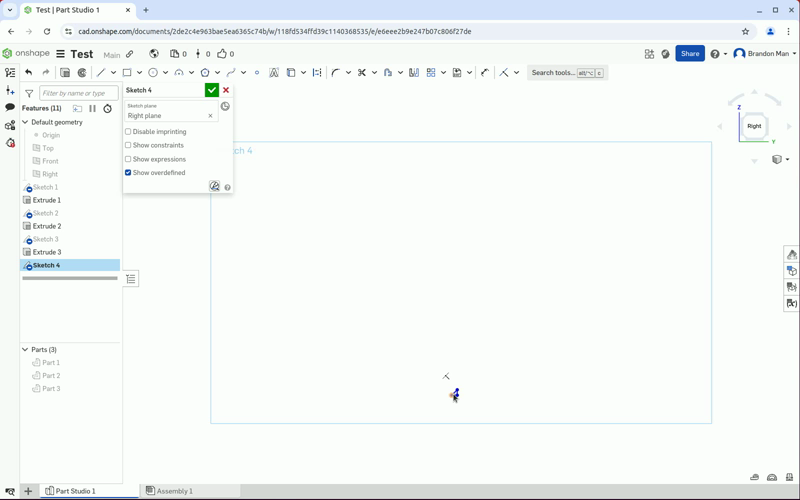
scroll(6)
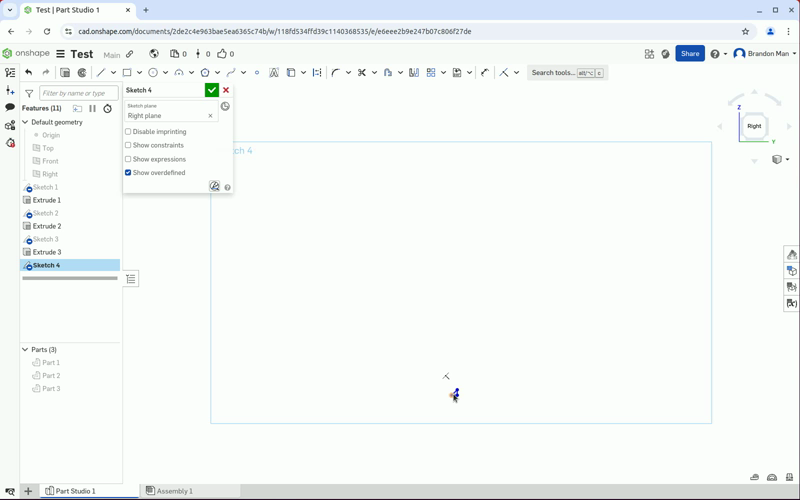
scroll(6)
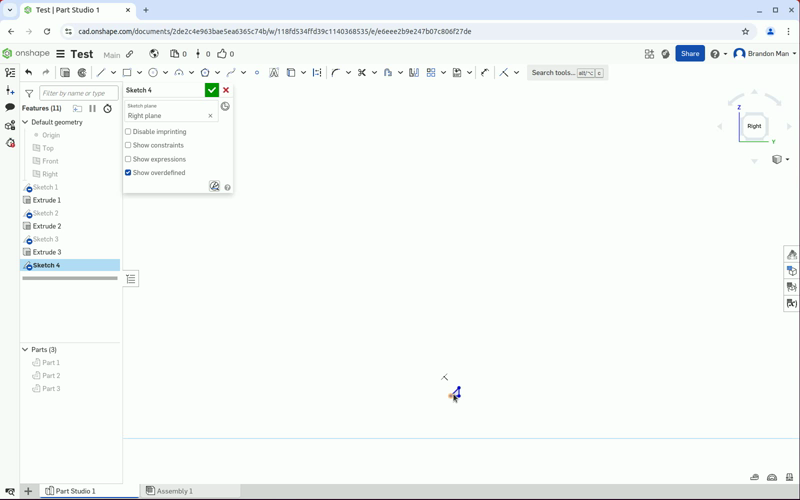
scroll(6)
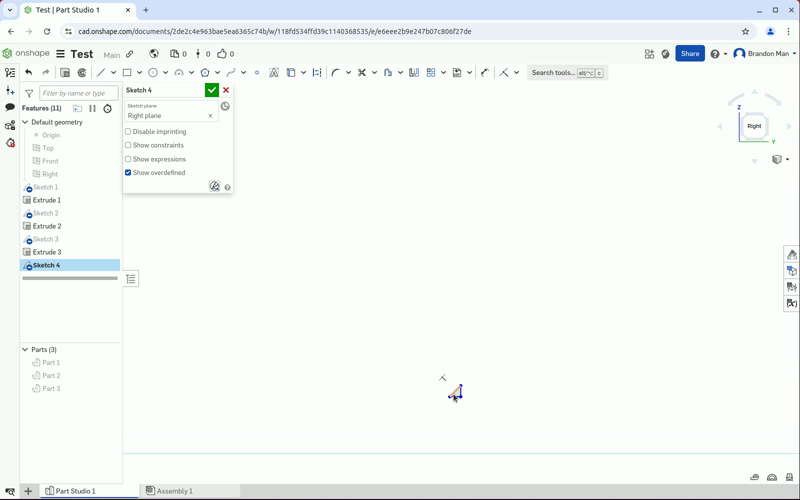
scroll(6)
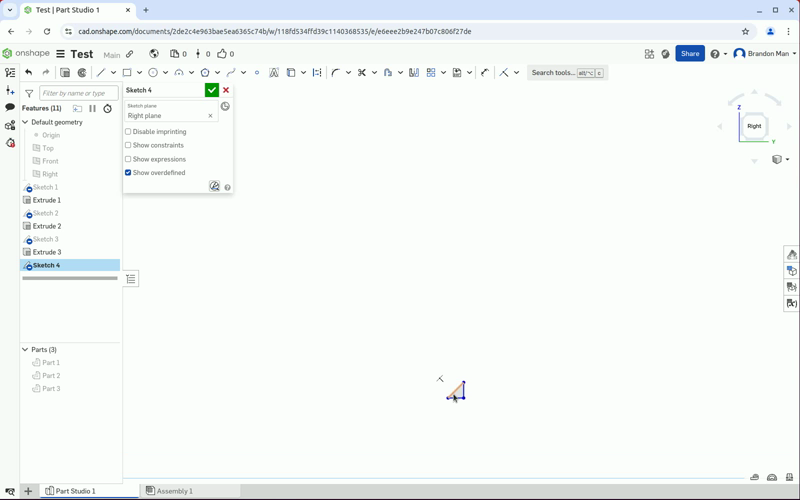
scroll(6)
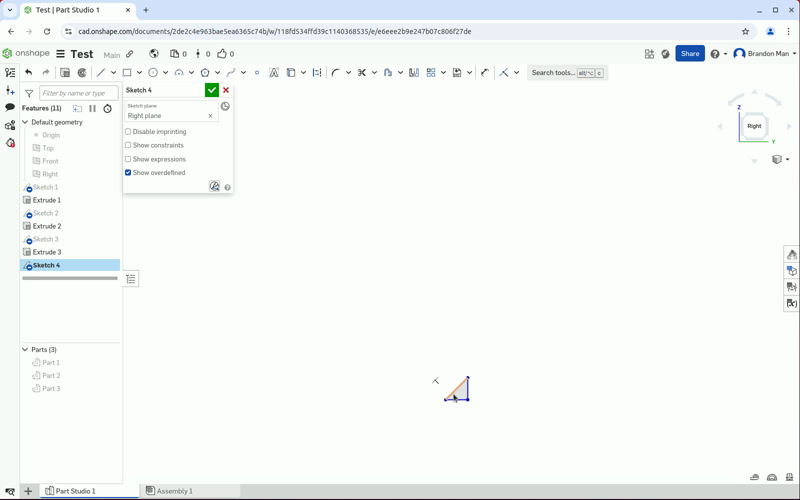
scroll(6)
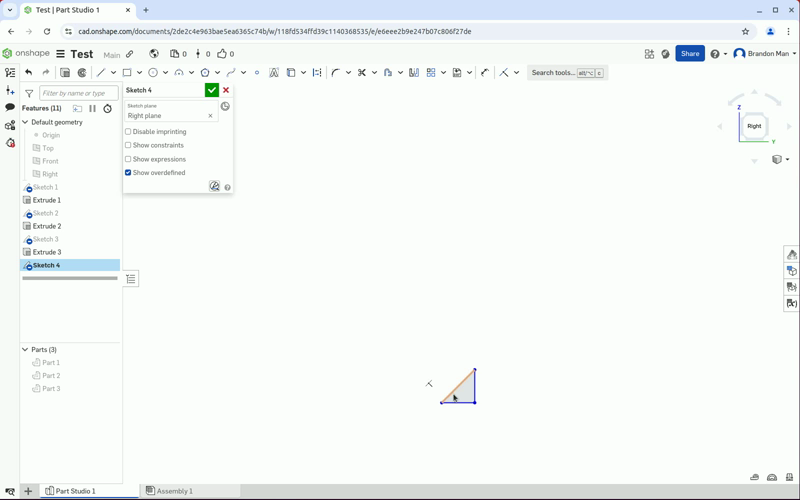
scroll(6)
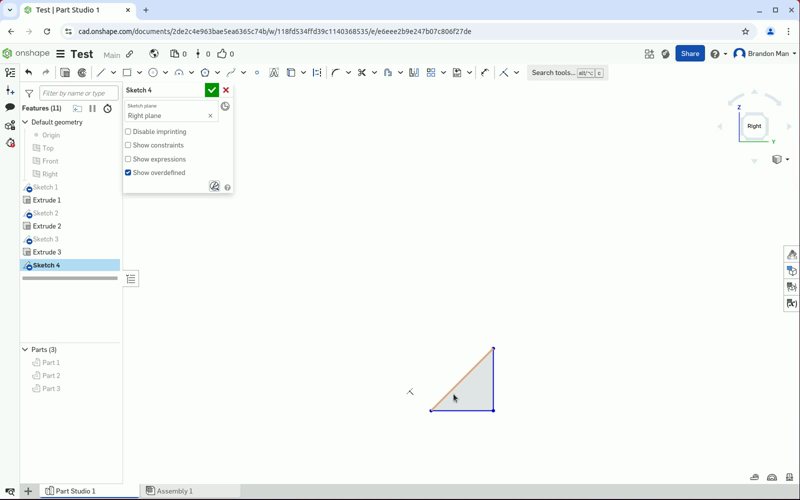
click(453, 393)
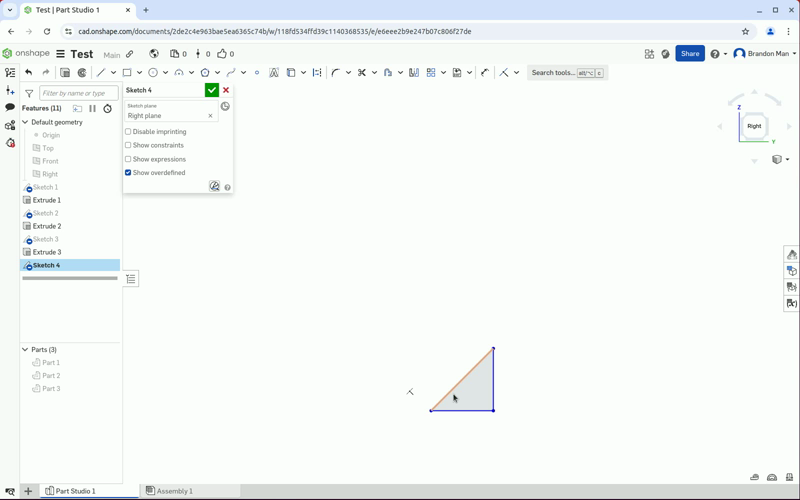
scroll(-6)
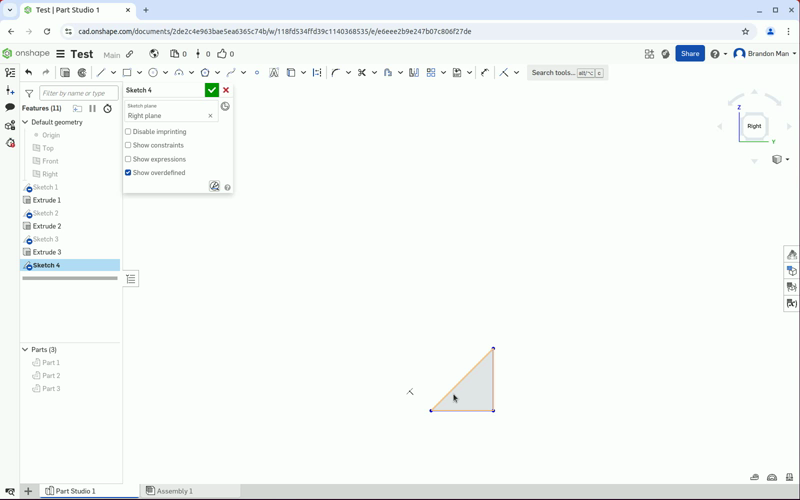
scroll(-6)
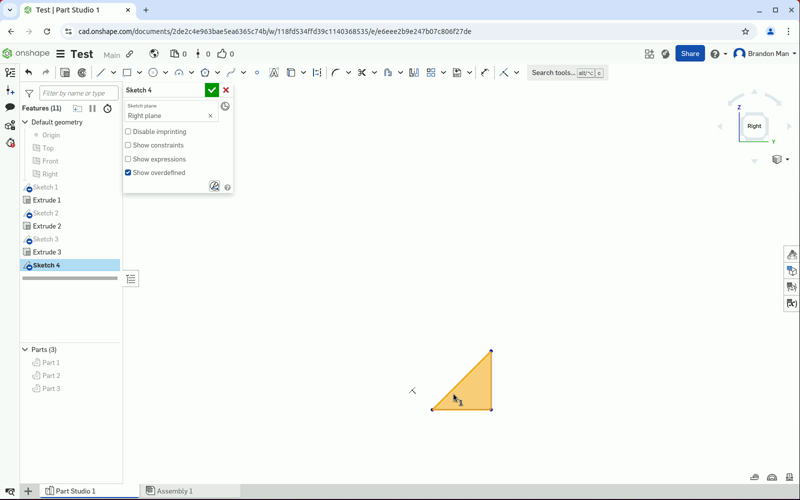
scroll(-6)
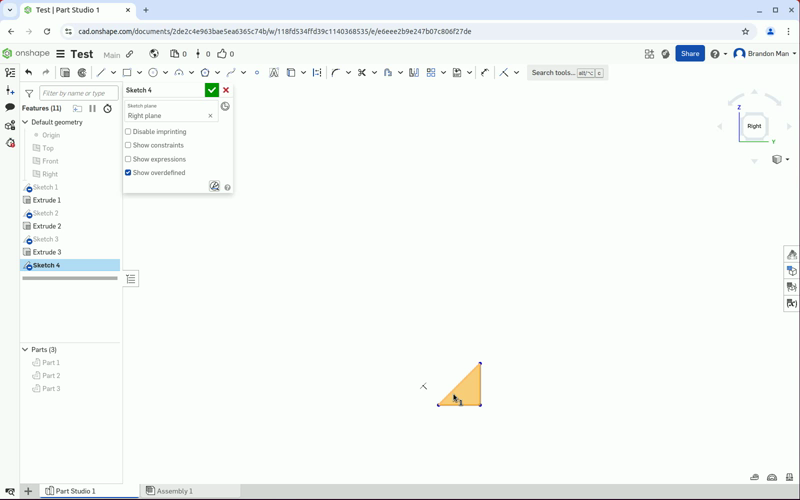
scroll(-6)
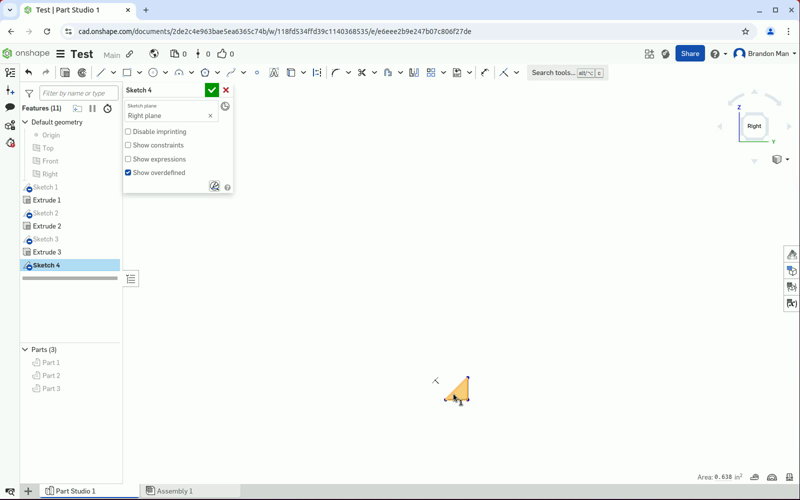
scroll(-6)
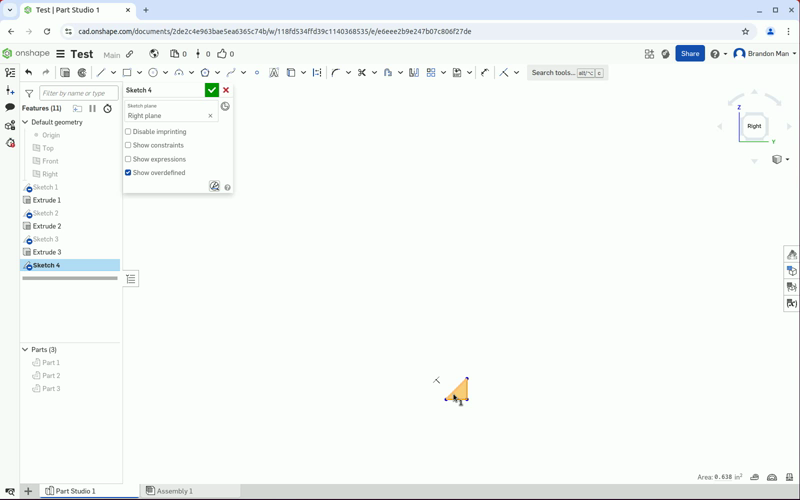
scroll(-6)
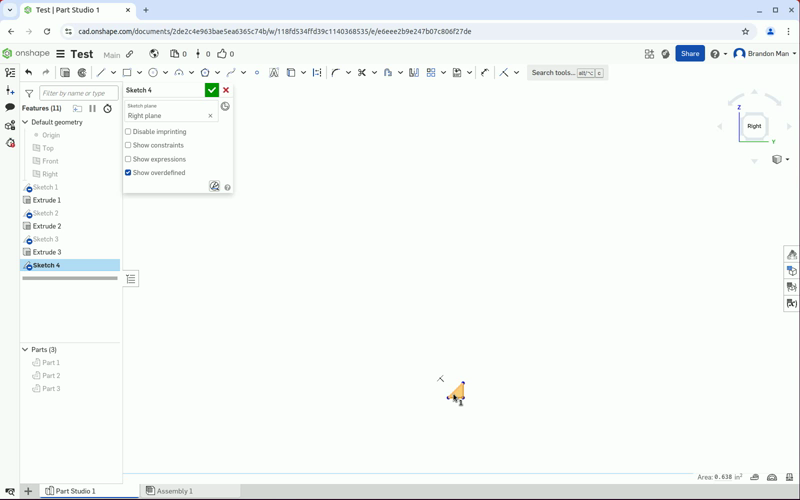
scroll(-6)
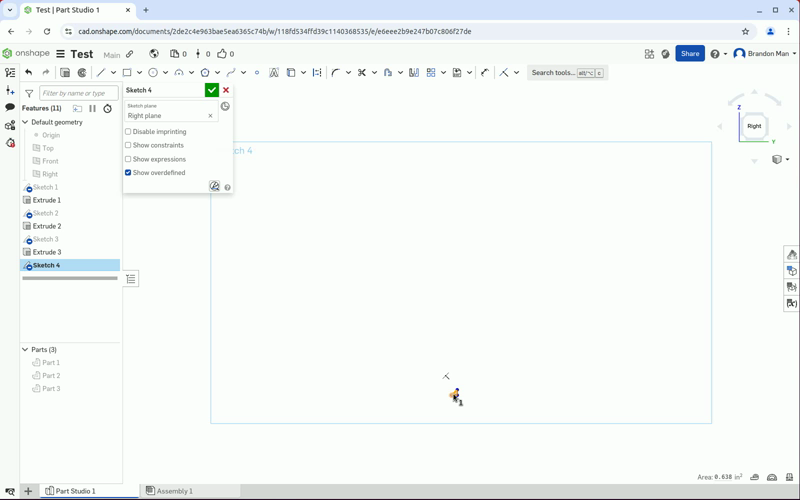
mouse_move(73, 352)
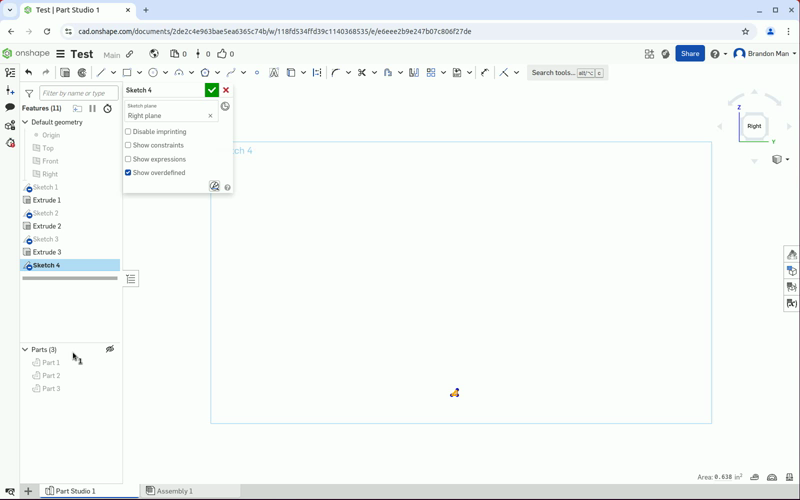
key(shift+y)
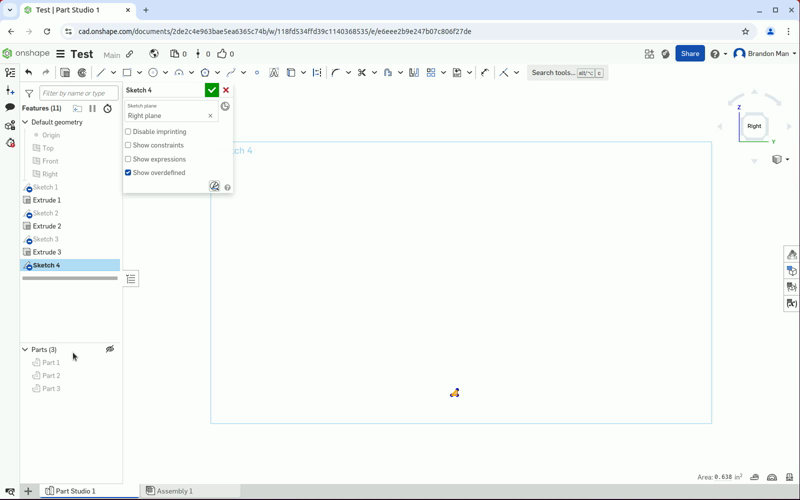
key(shift+e)
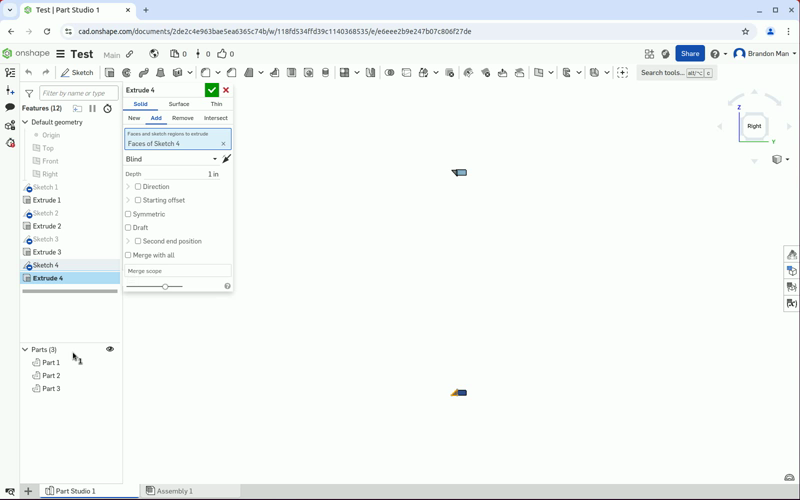
mouse_move(143, 106)
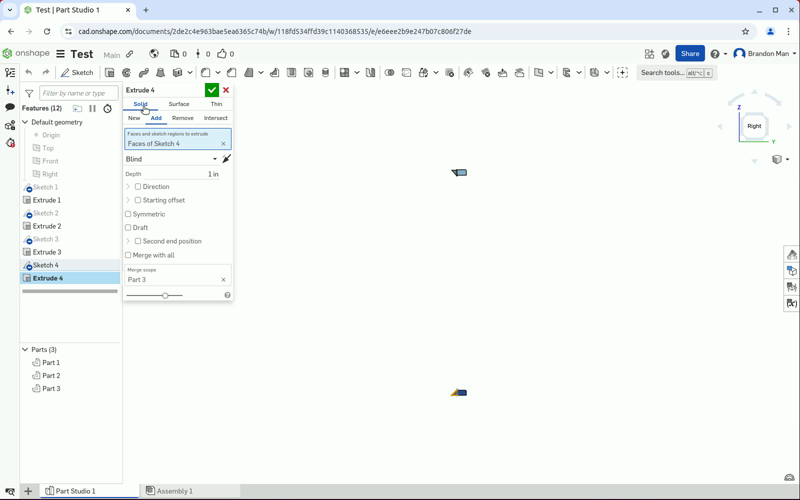
click(143, 106)
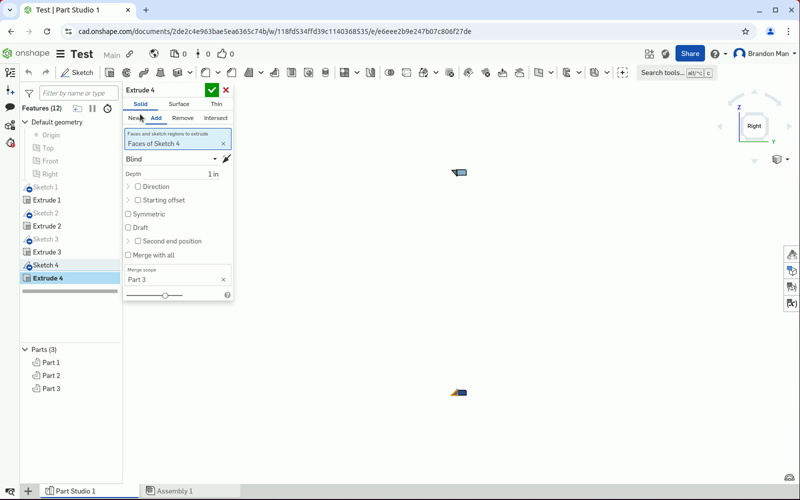
mouse_move(137, 120)
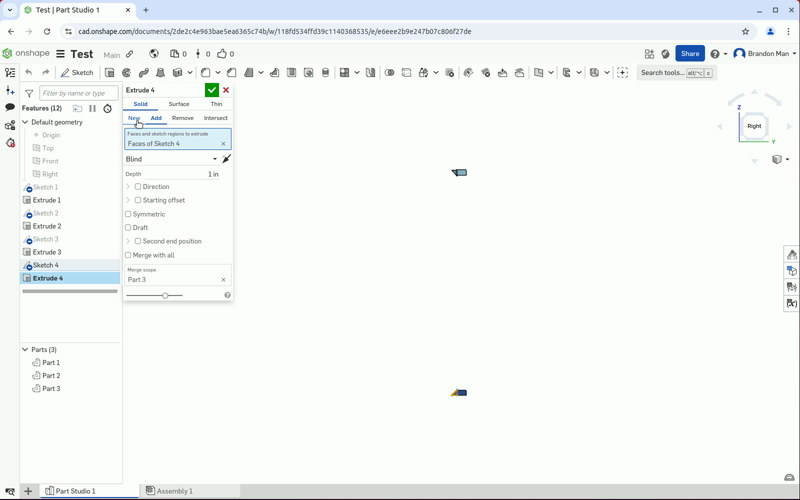
click(137, 120)
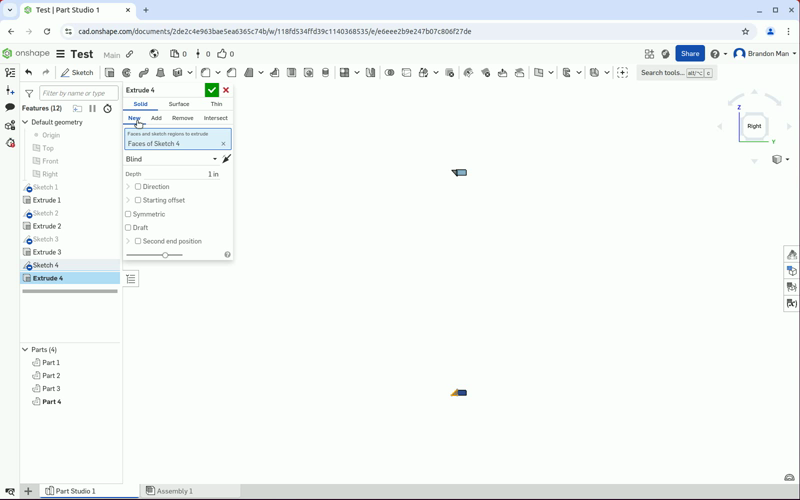
key(tab, 4)
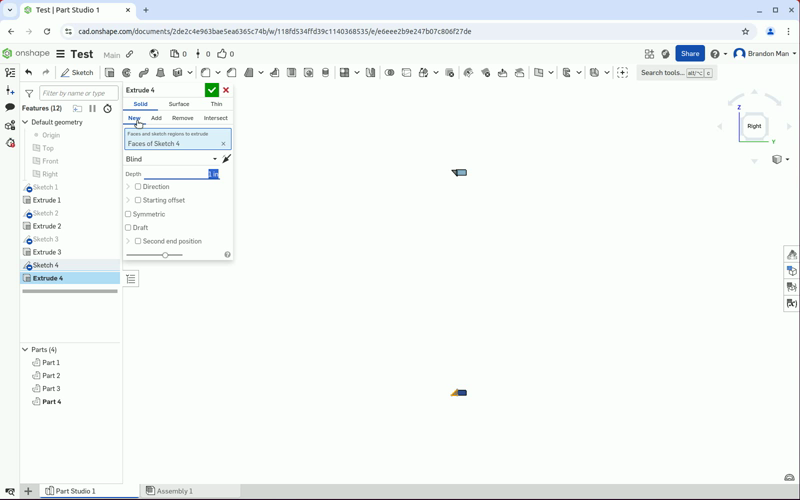
text(1.926)
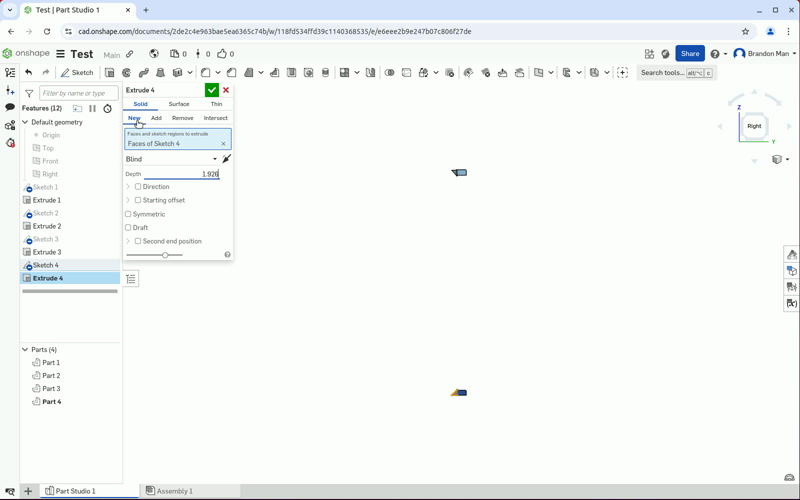
key(tab, 3)
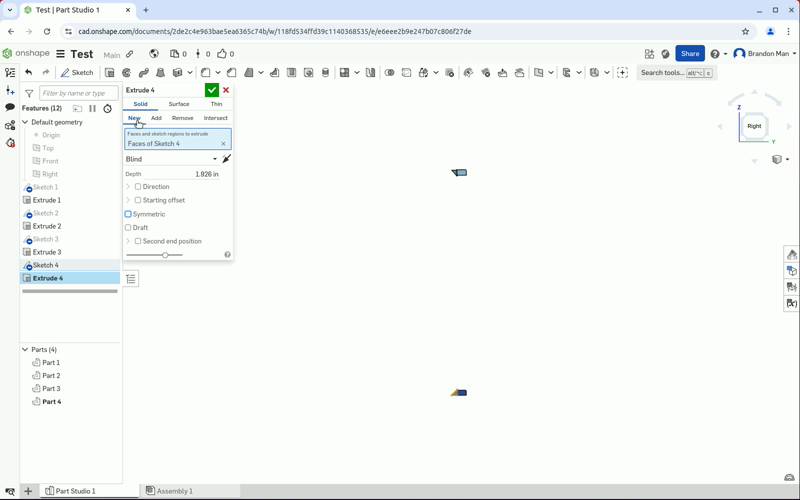
key(space)
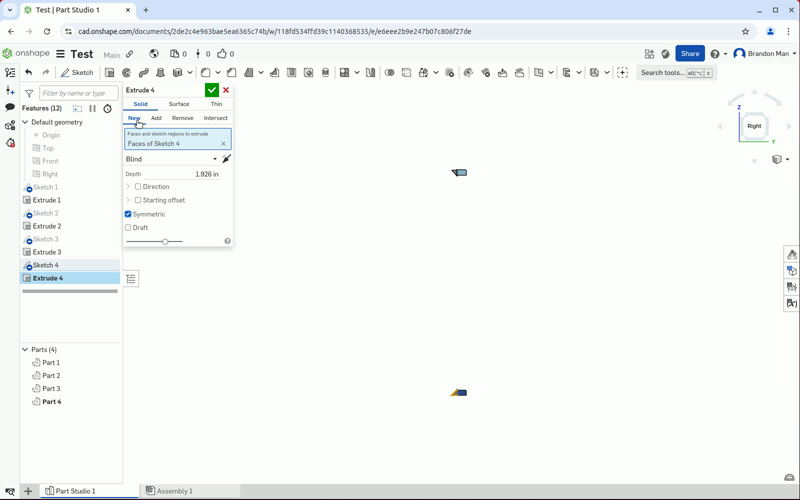
key(enter)
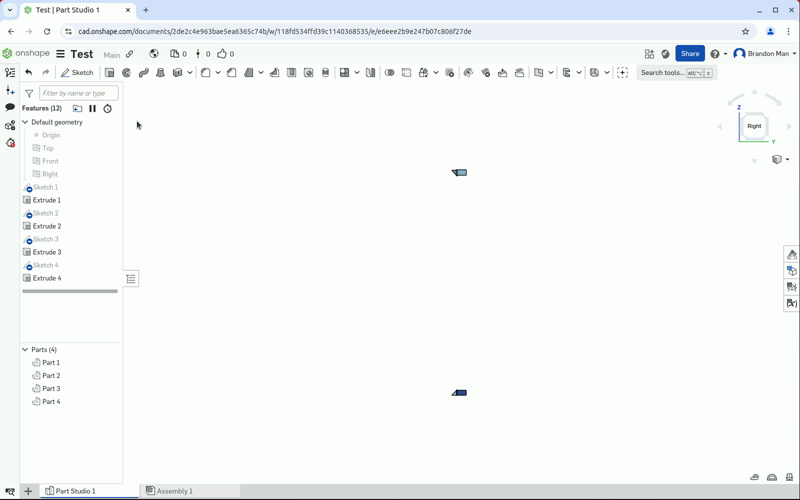
key(shift+h)
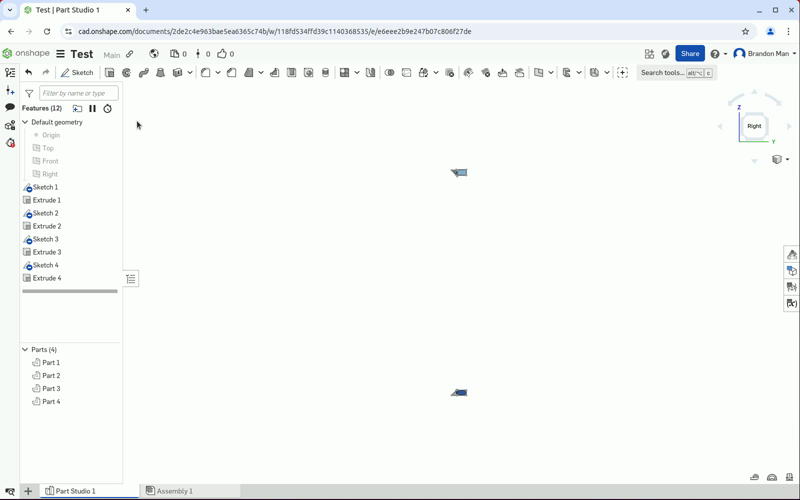
key(shift+h)
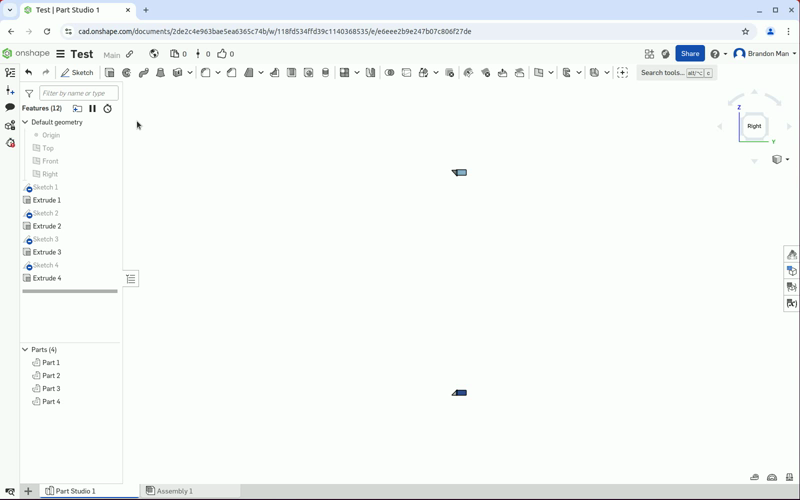
mouse_move(73, 189)
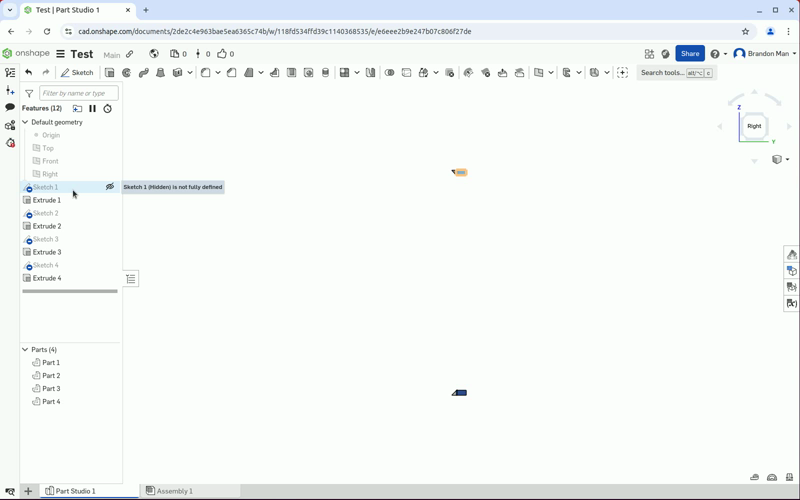
click(73, 189)
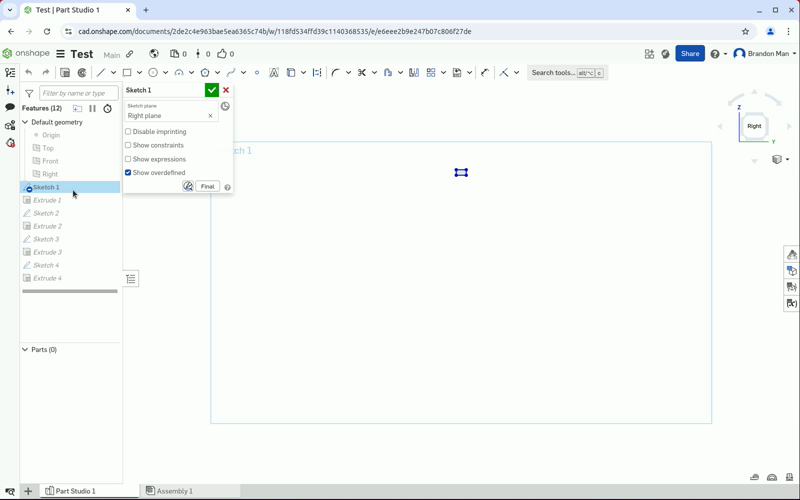
mouse_move(229, 92)
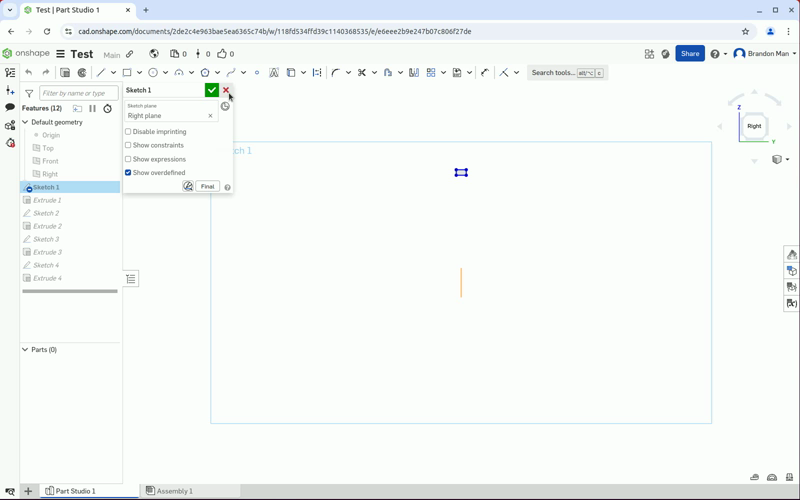
click(229, 92)
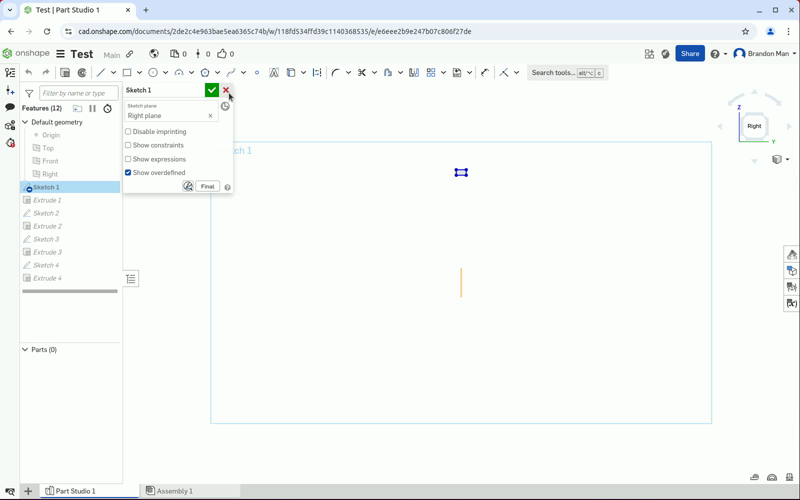
key(shift+s)
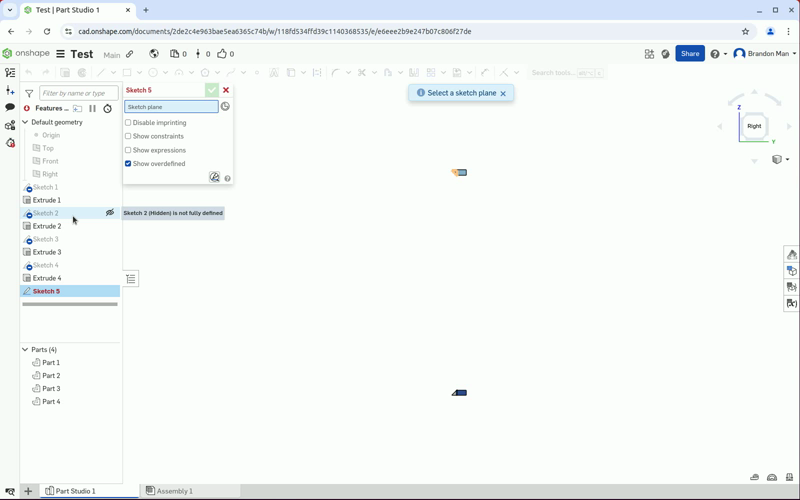
scroll(3)
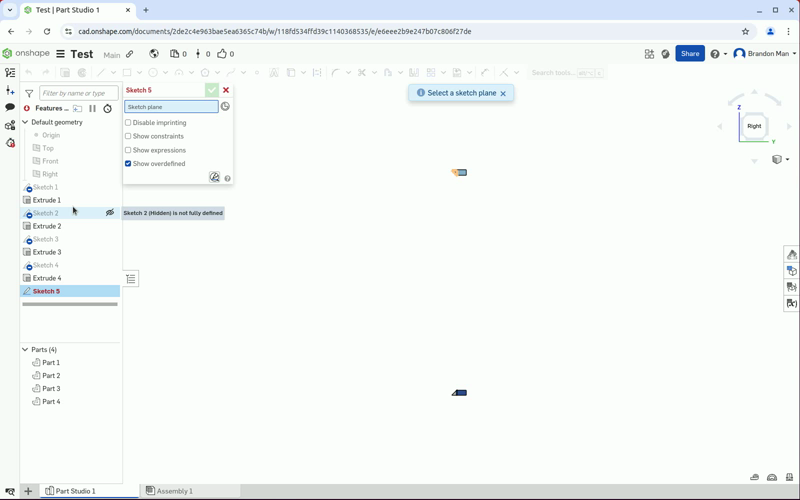
mouse_move(73, 176)
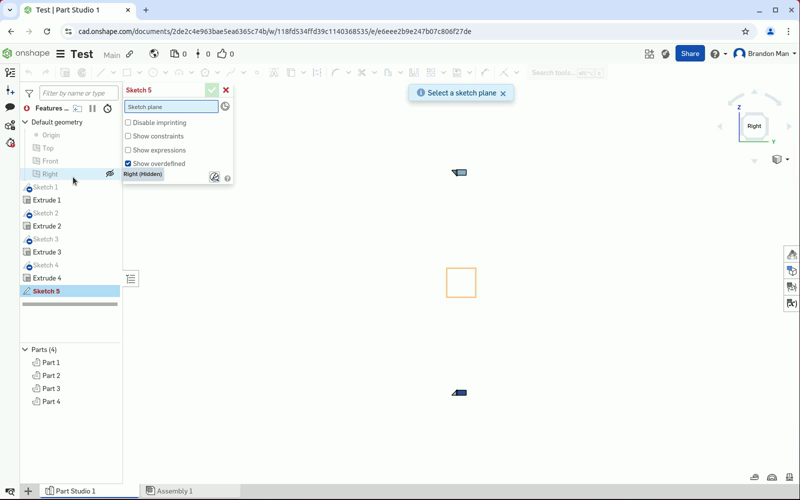
click(73, 176)
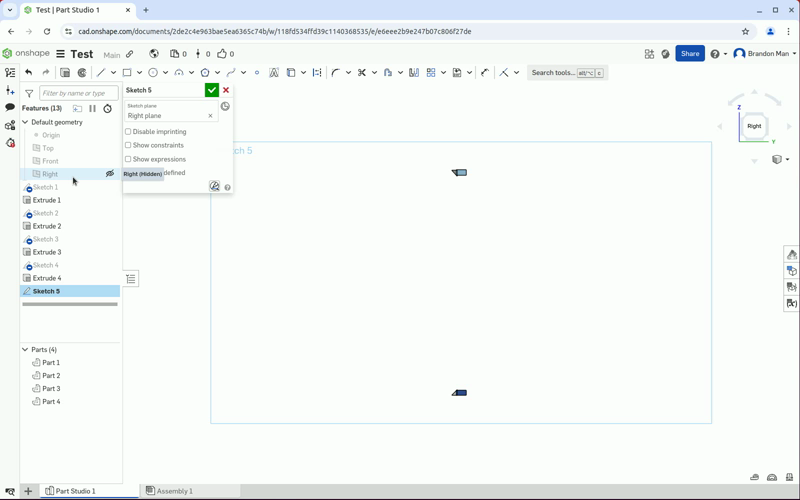
mouse_move(73, 352)
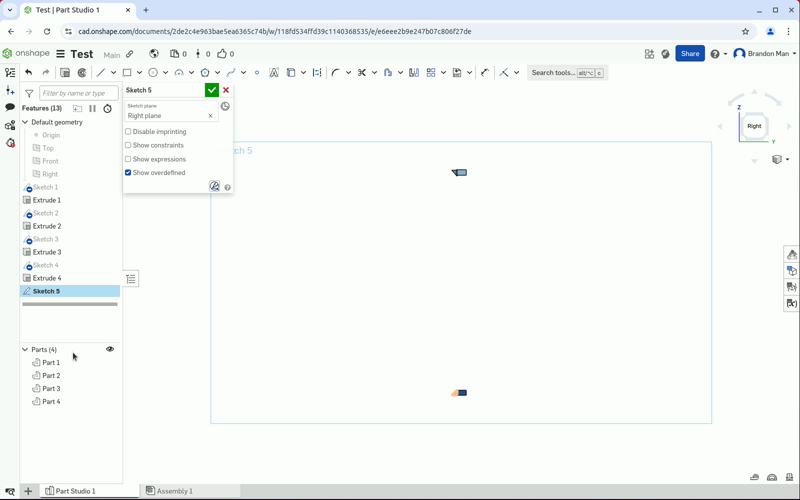
key(y)
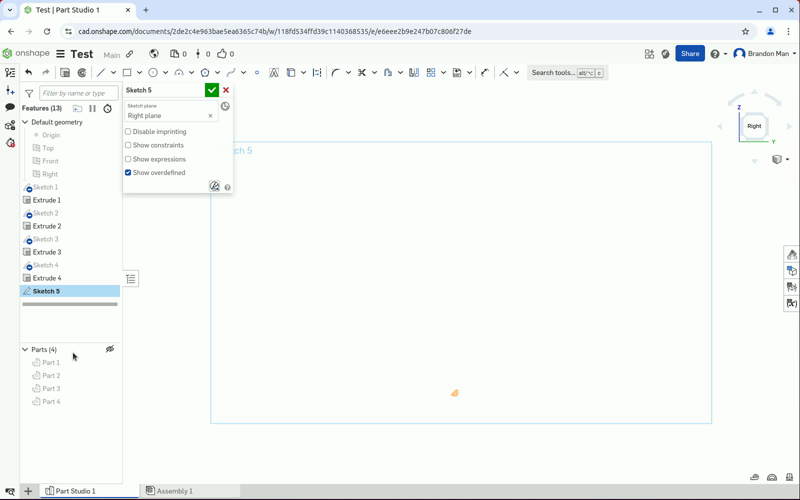
key(l)
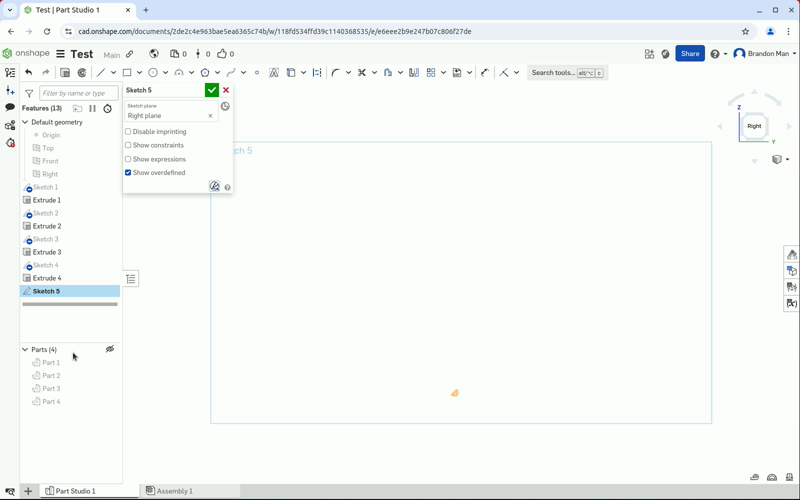
key_down(shift)
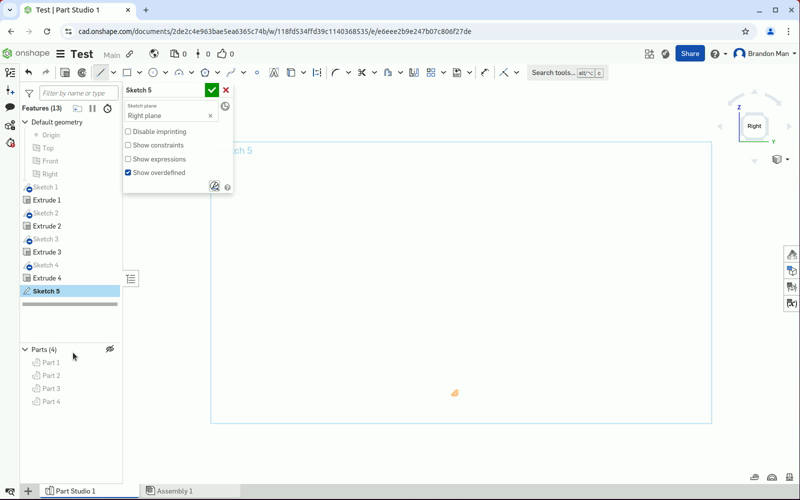
mouse_move(451, 395)
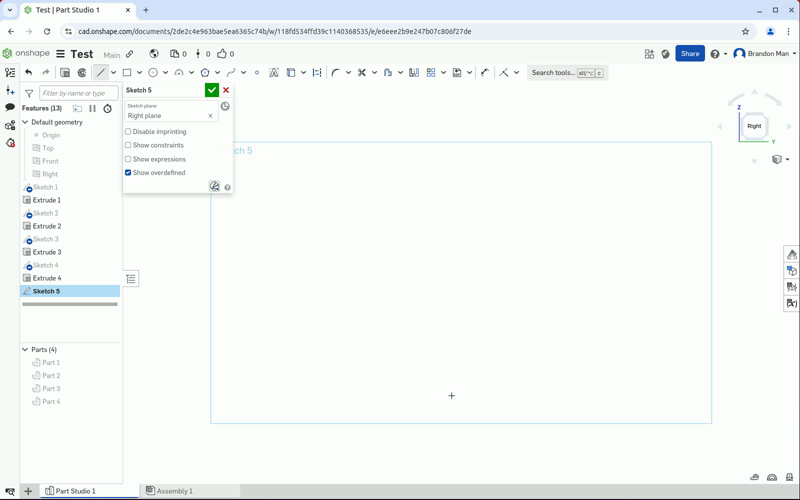
click(451, 395)
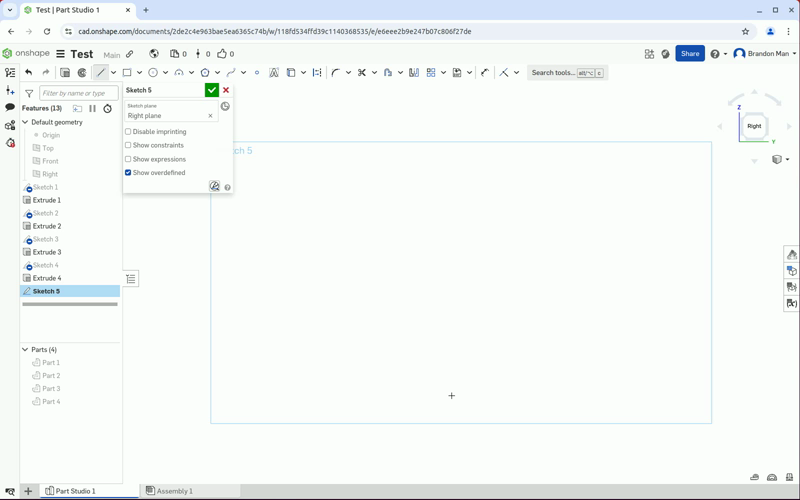
key_up(shift)
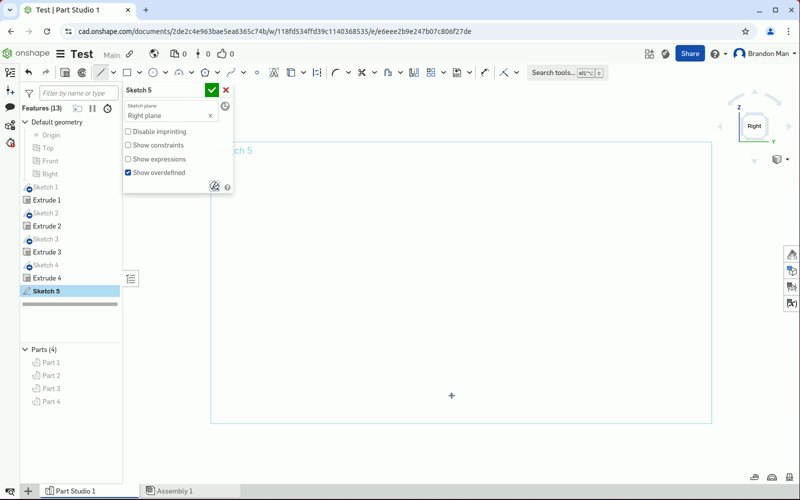
key_down(shift)
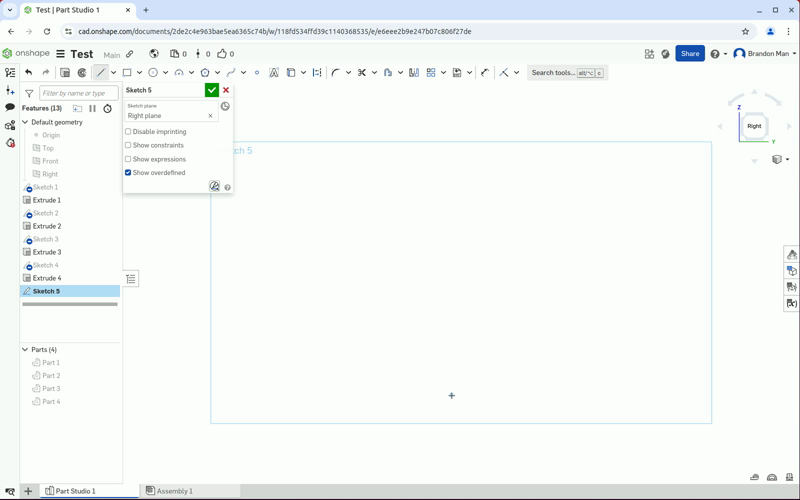
mouse_move(481, 395)
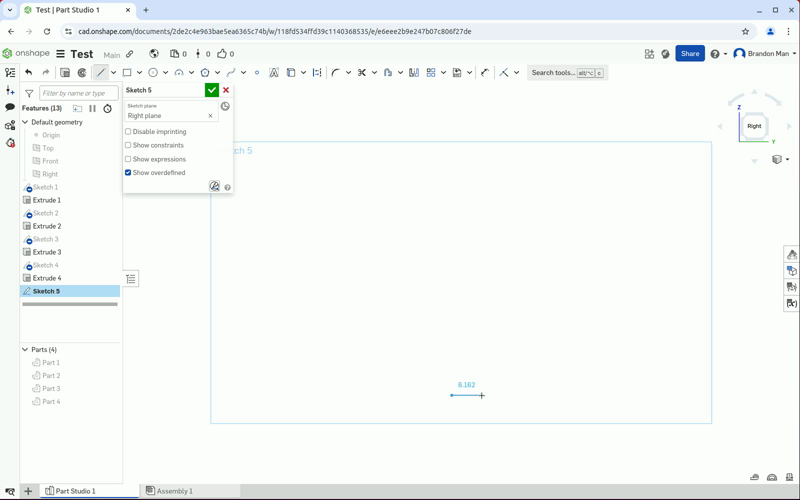
mouse_move(456, 390)
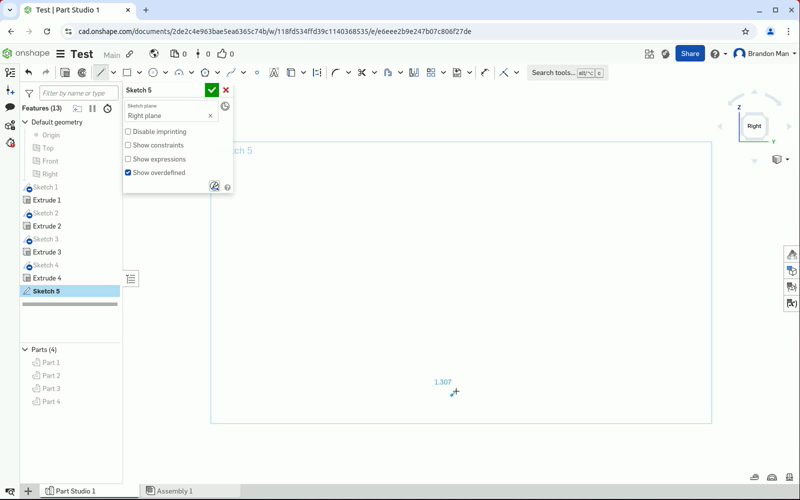
scroll(6)
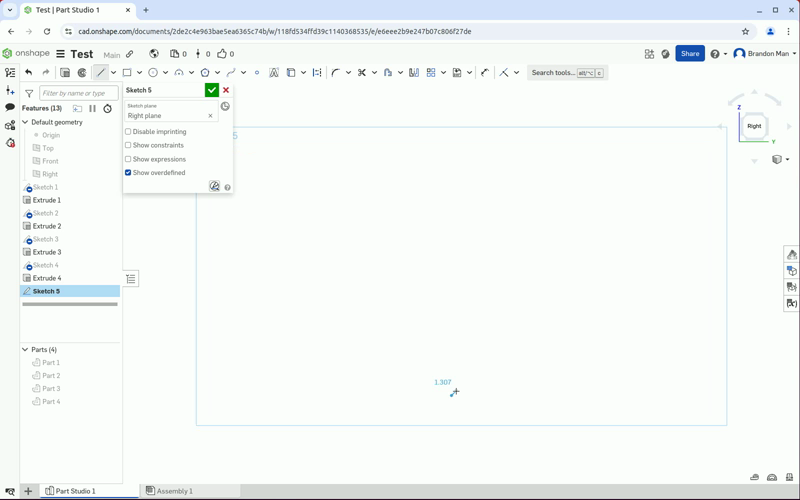
scroll(6)
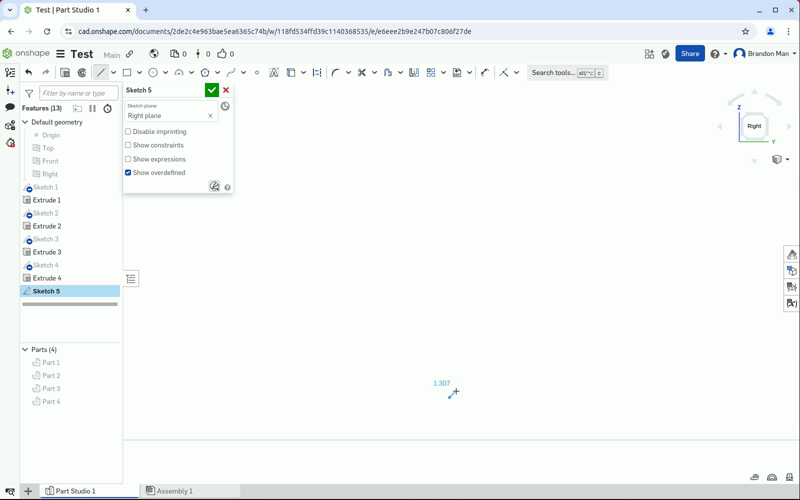
scroll(6)
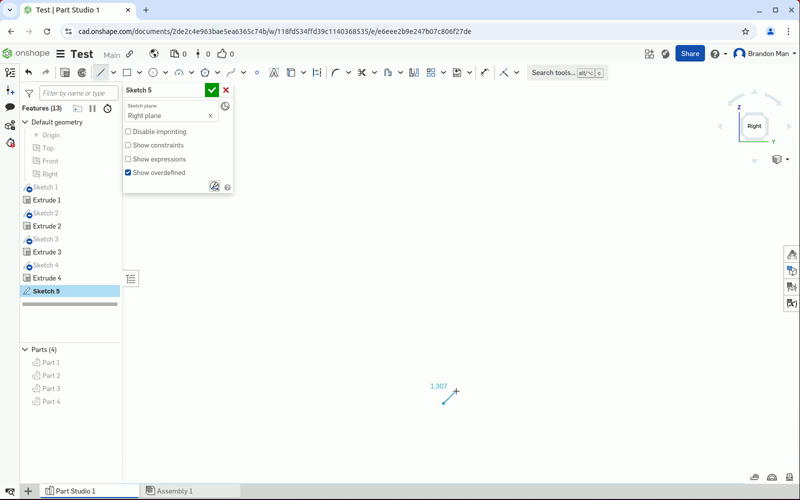
scroll(6)
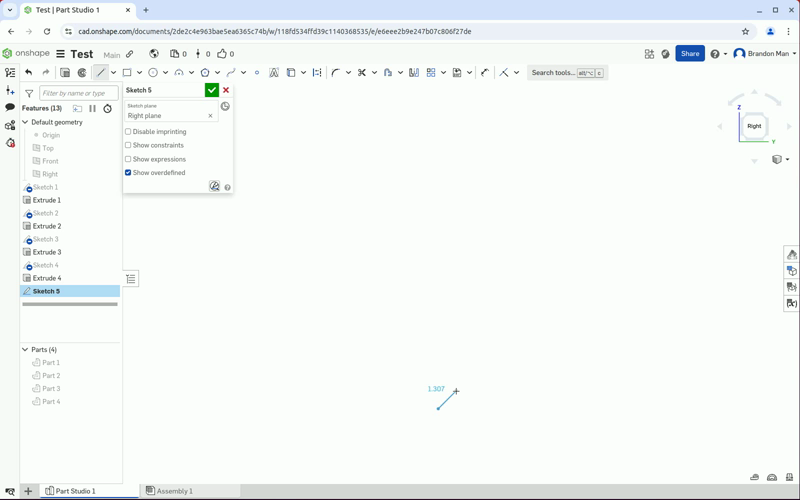
scroll(6)
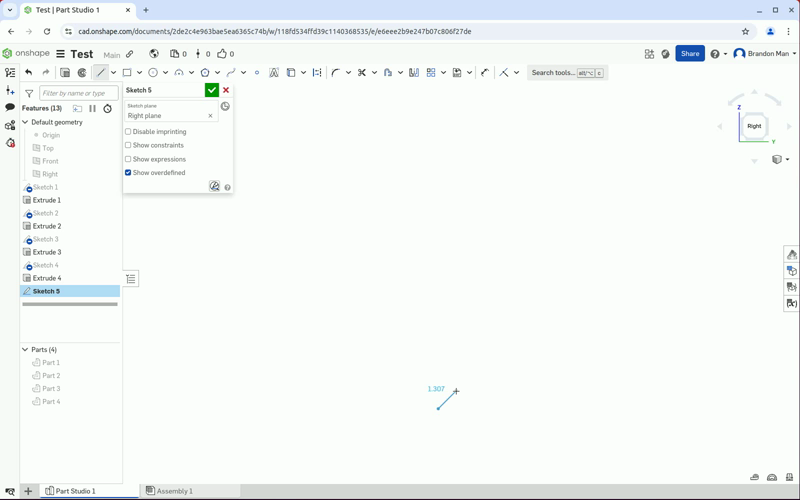
scroll(6)
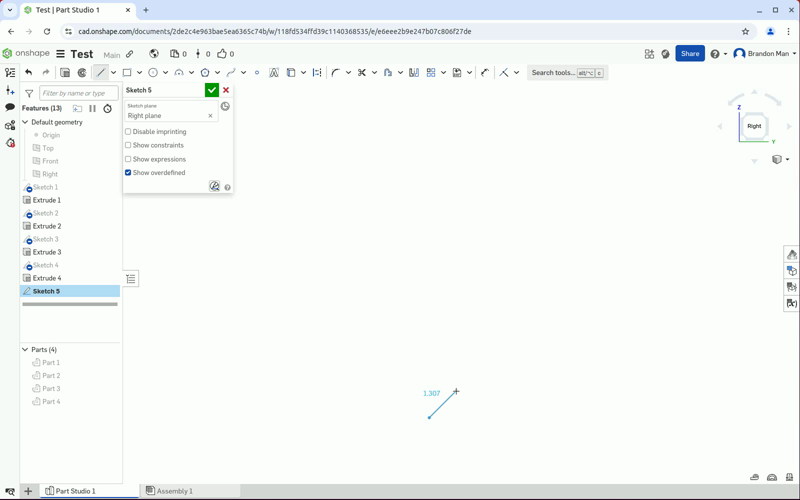
scroll(6)
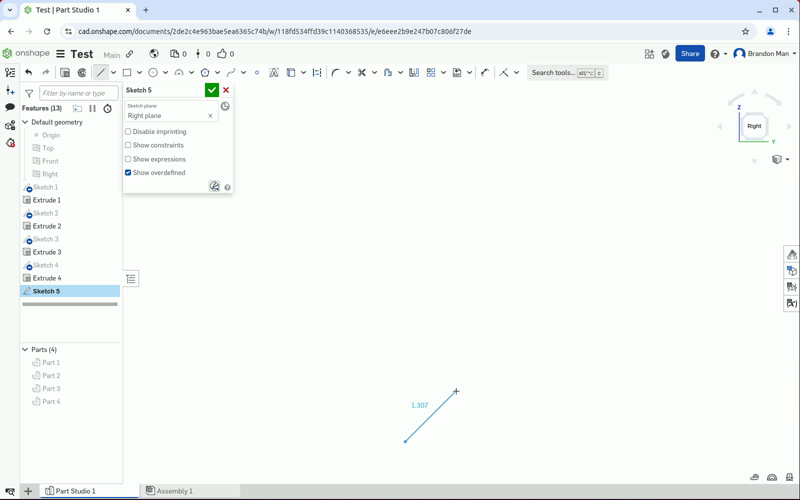
click(456, 390)
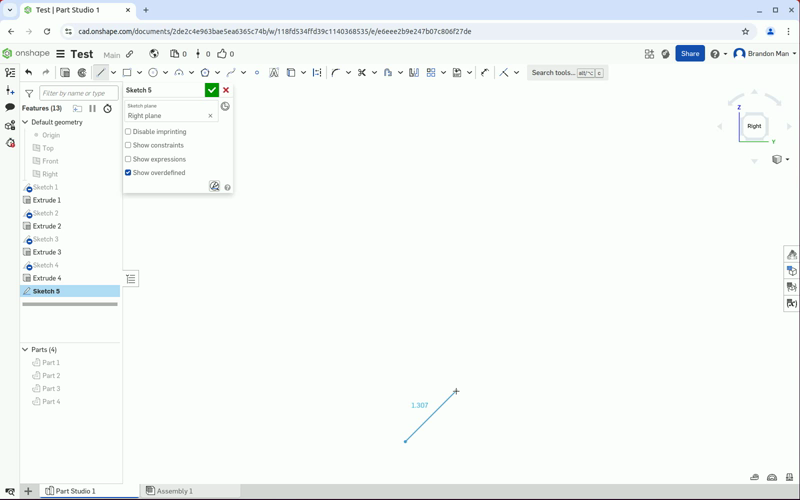
scroll(-6)
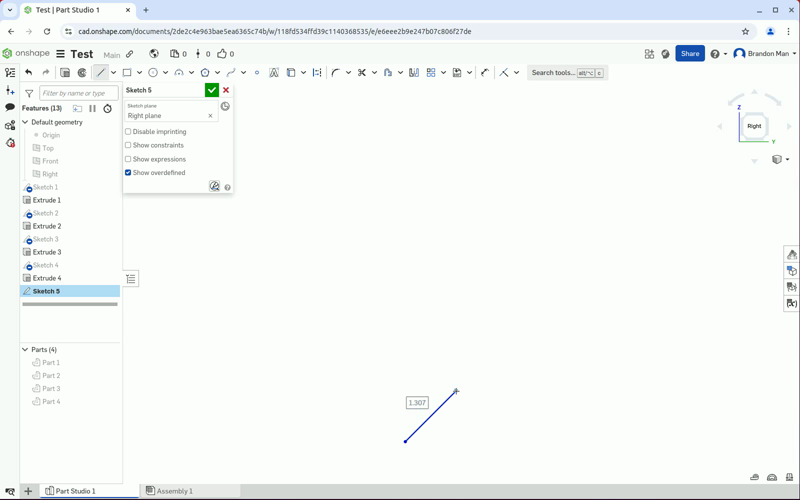
scroll(-6)
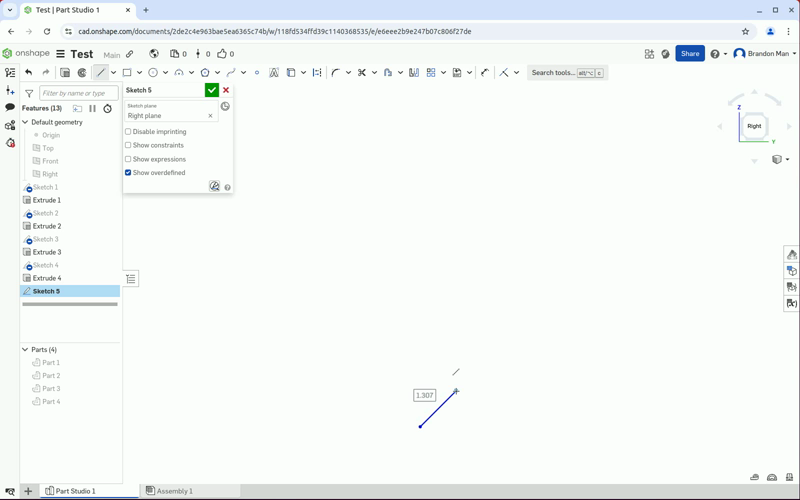
scroll(-6)
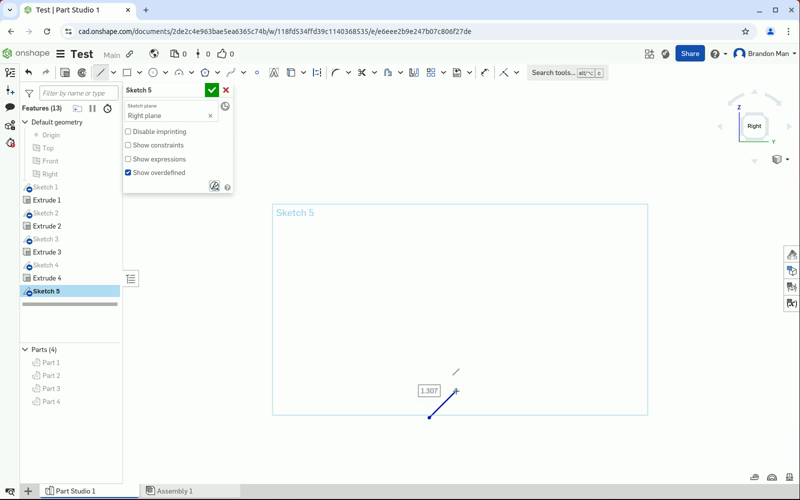
scroll(-6)
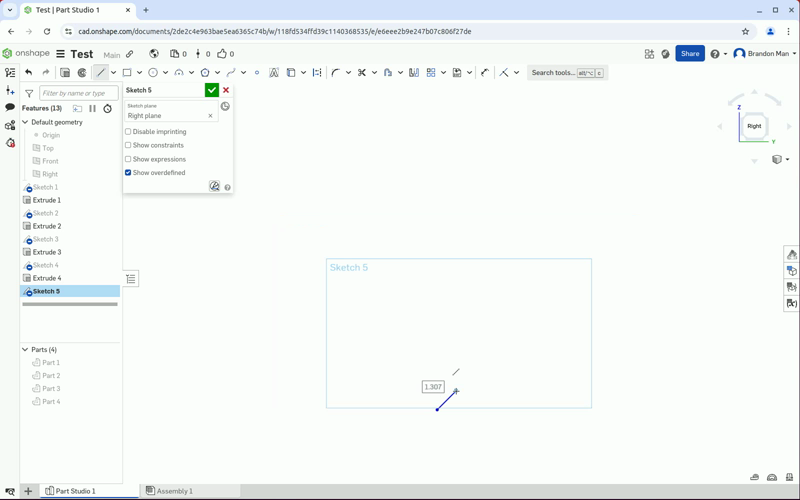
scroll(-6)
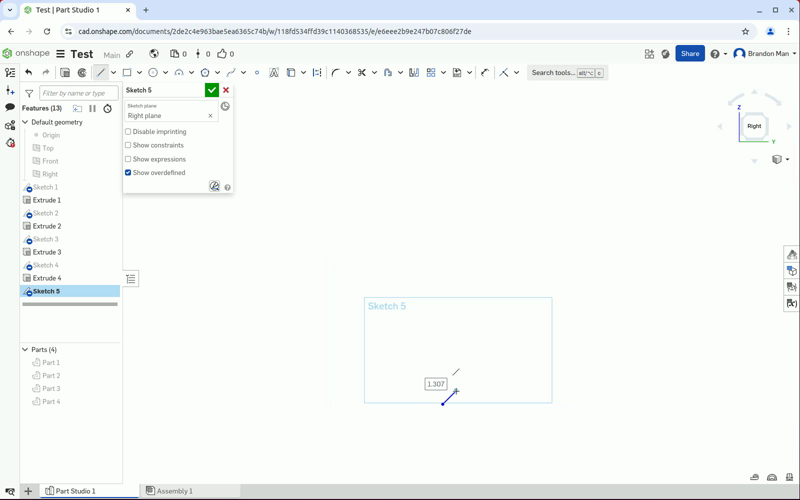
scroll(-6)
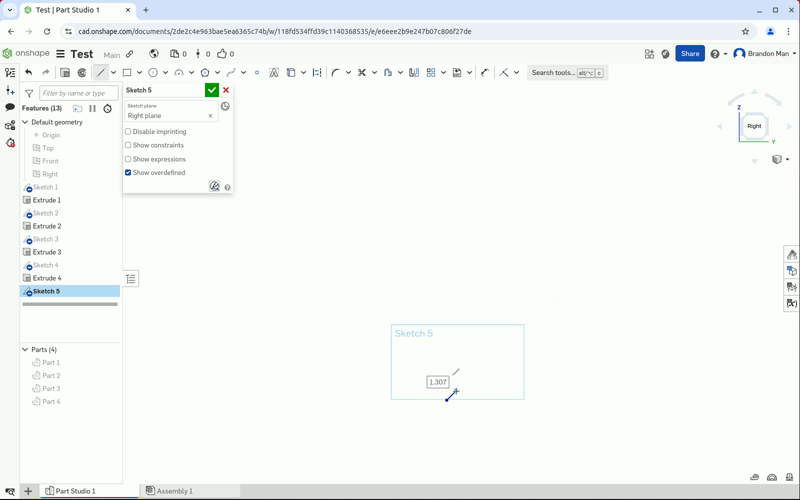
scroll(-6)
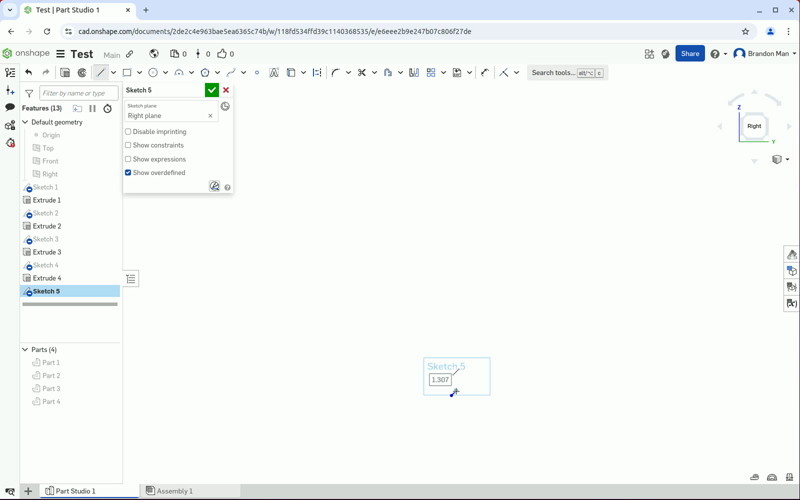
key_up(shift)
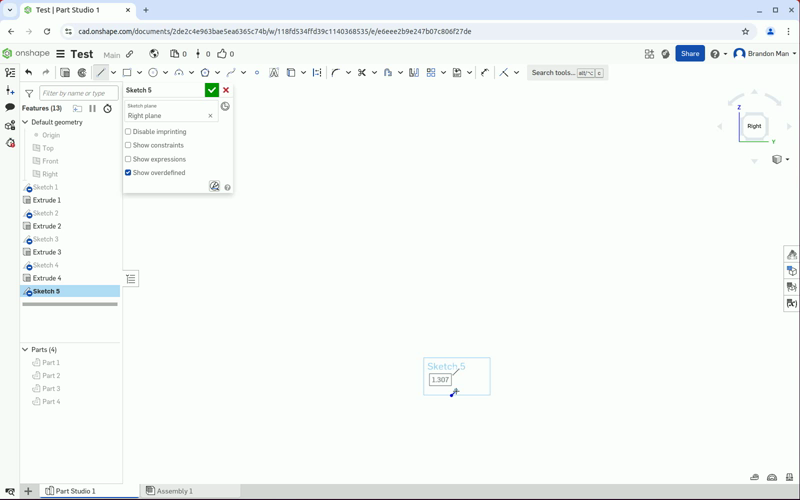
key_down(shift)
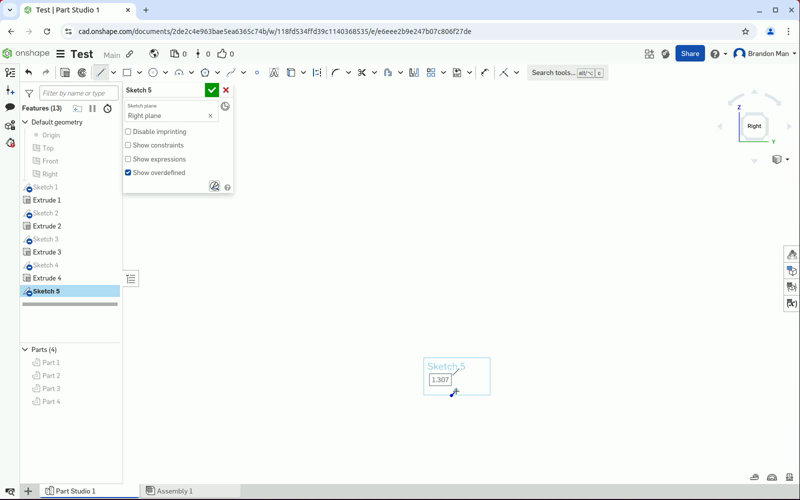
mouse_move(456, 176)
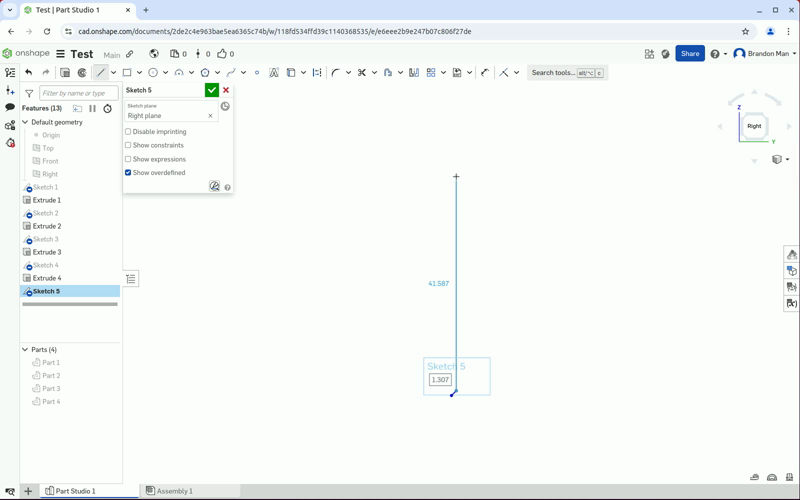
click(456, 176)
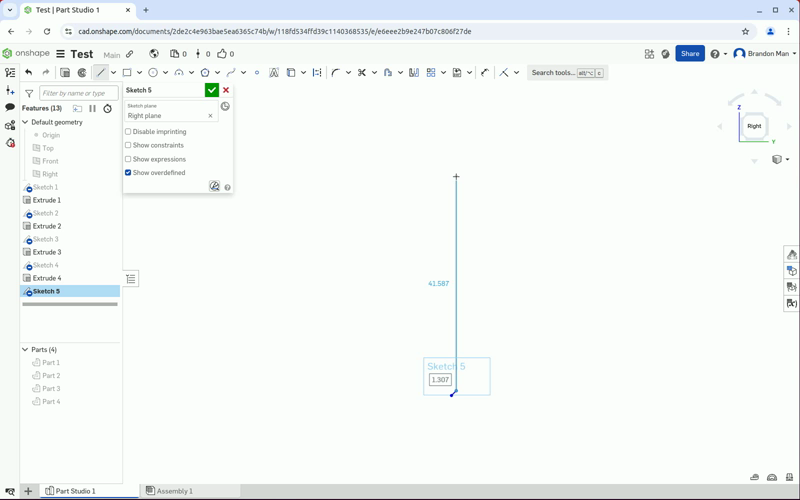
key_up(shift)
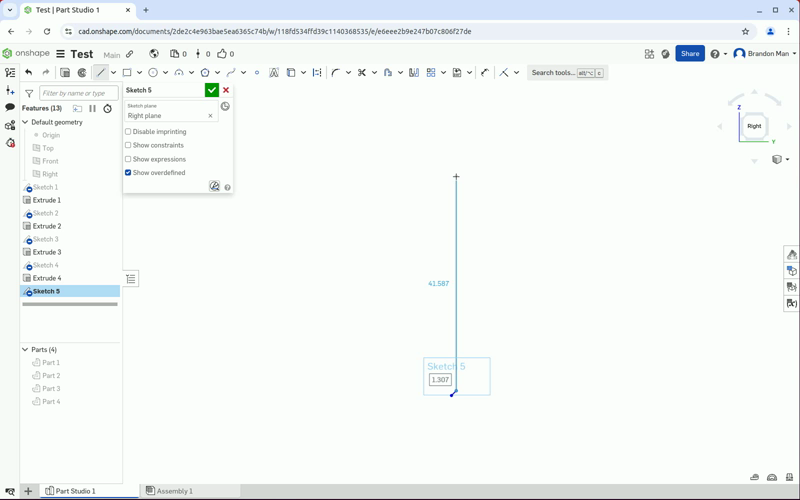
key_down(shift)
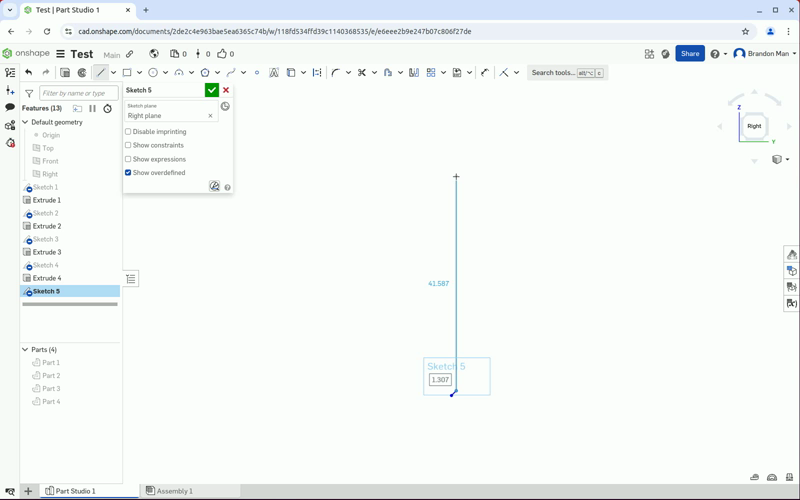
mouse_move(486, 176)
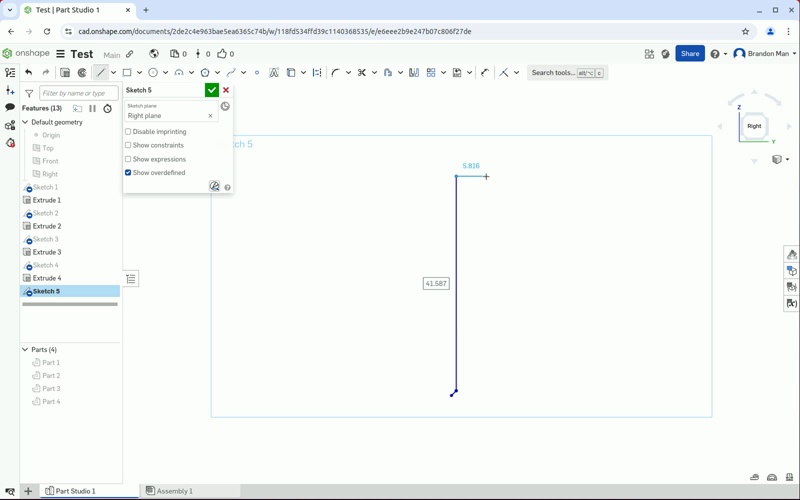
mouse_move(451, 171)
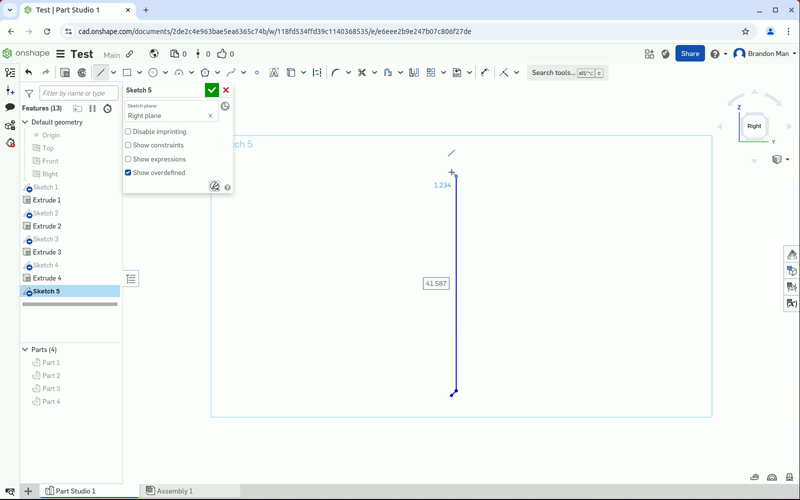
scroll(6)
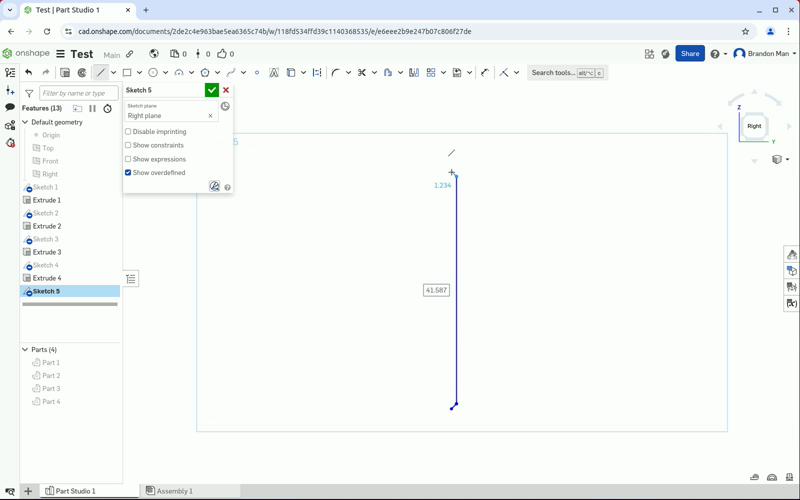
scroll(6)
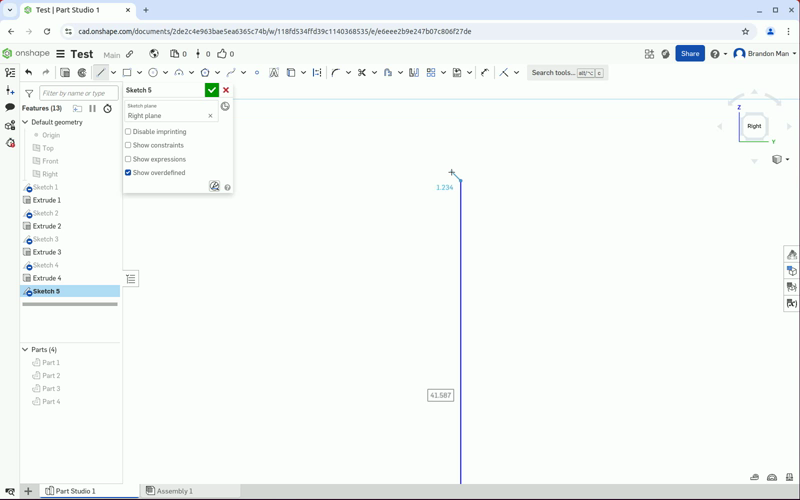
scroll(6)
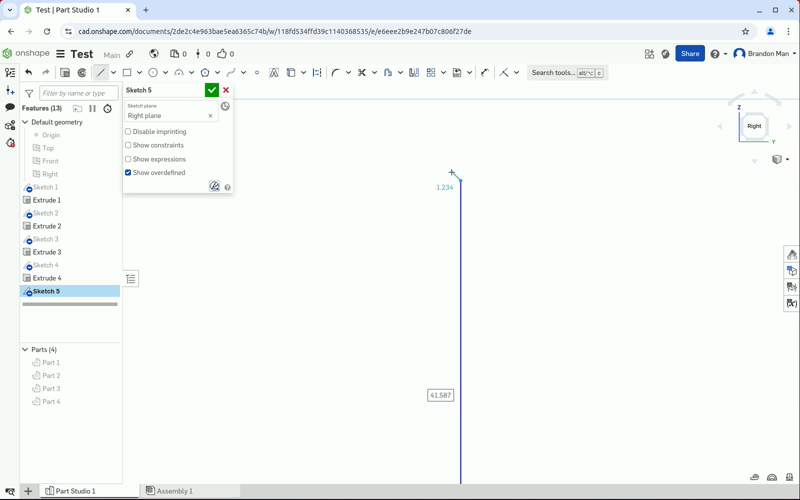
scroll(6)
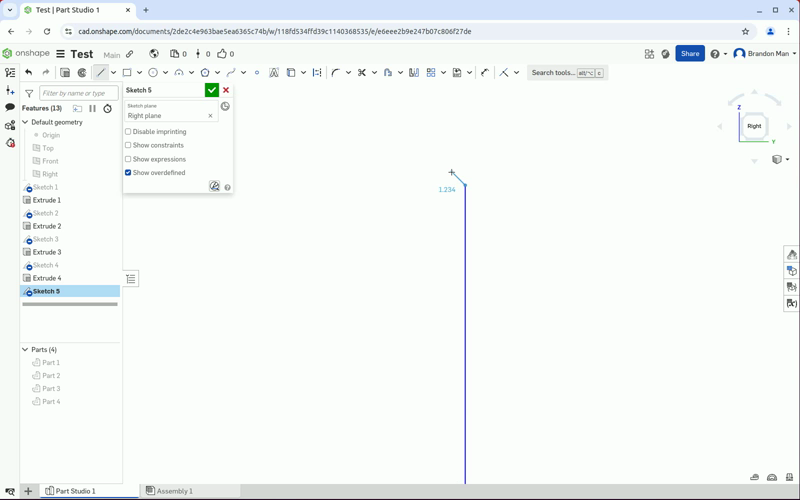
scroll(6)
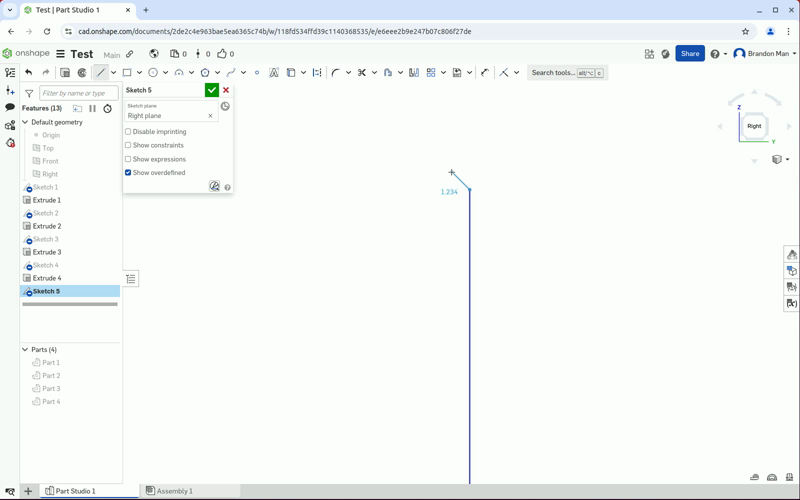
scroll(6)
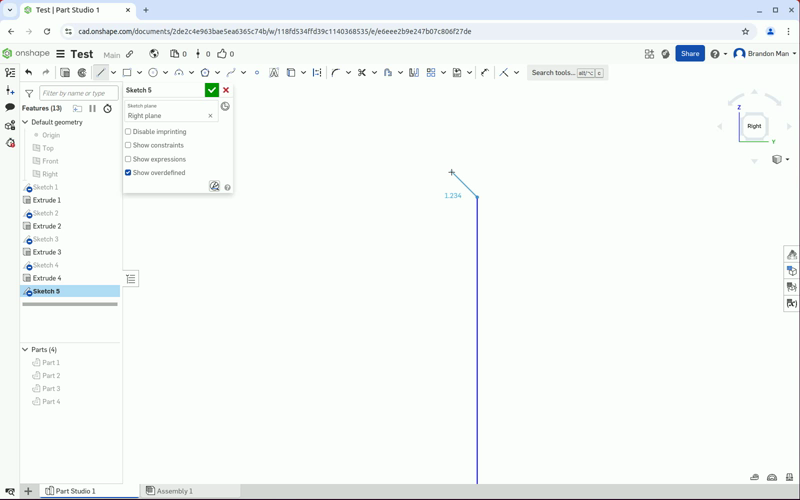
scroll(6)
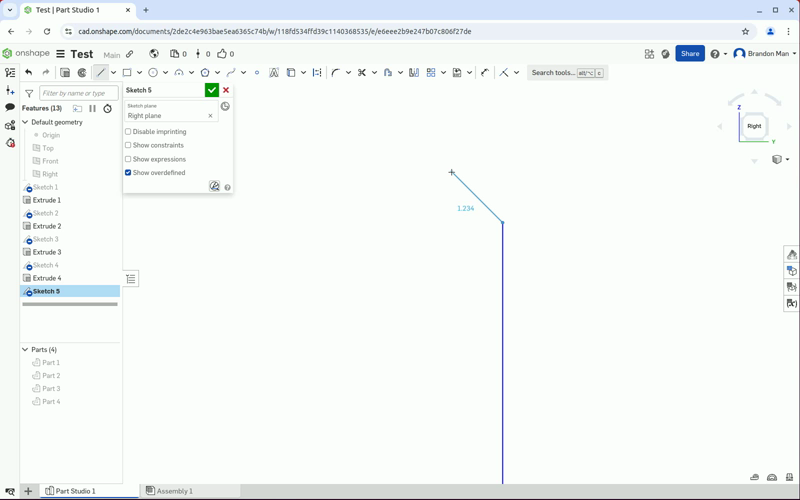
click(451, 171)
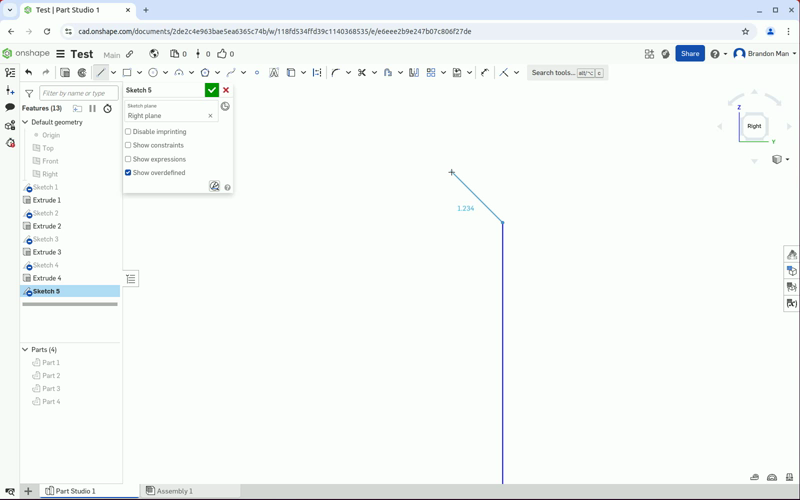
scroll(-6)
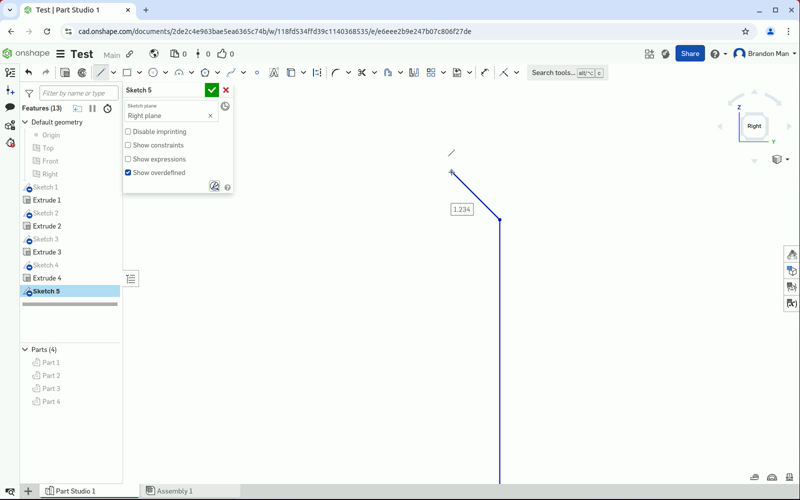
scroll(-6)
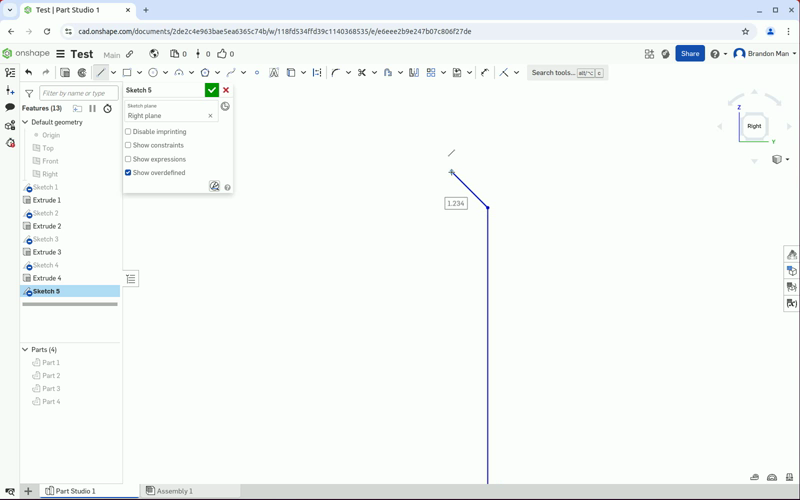
scroll(-6)
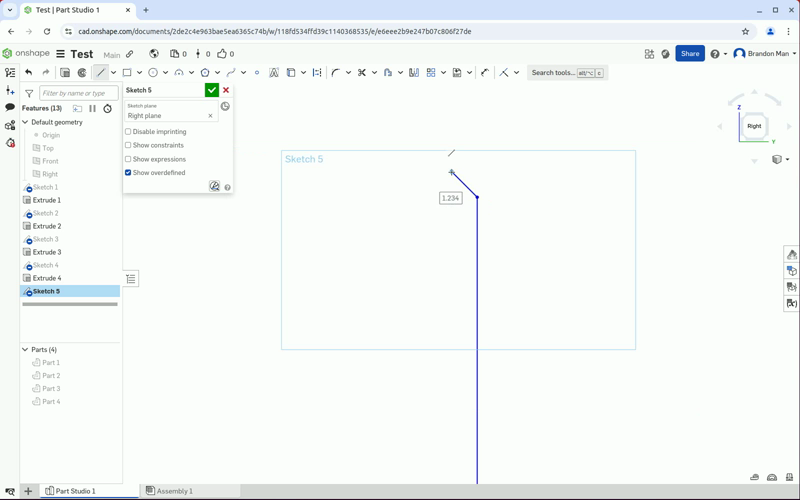
scroll(-6)
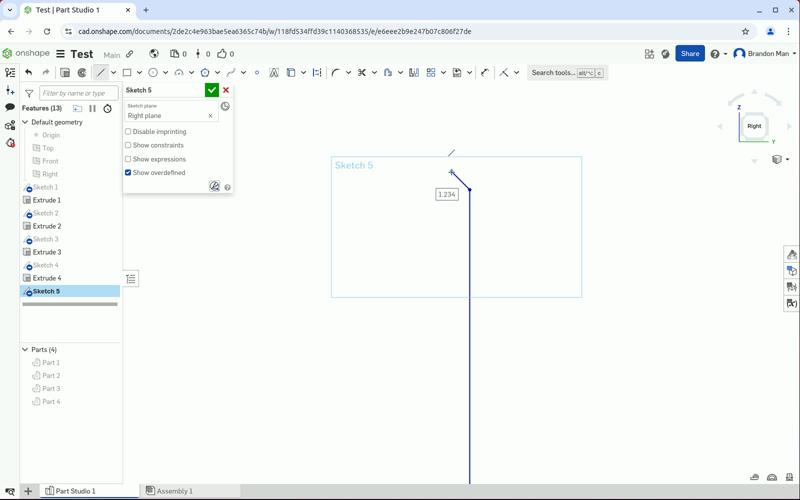
scroll(-6)
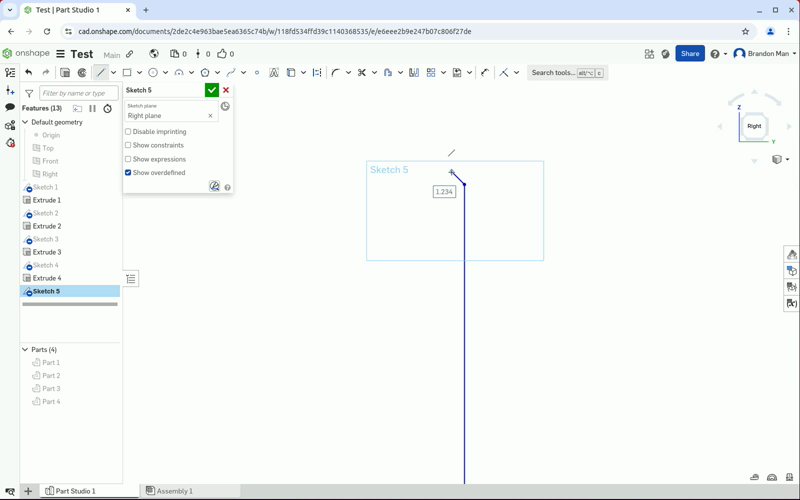
scroll(-6)
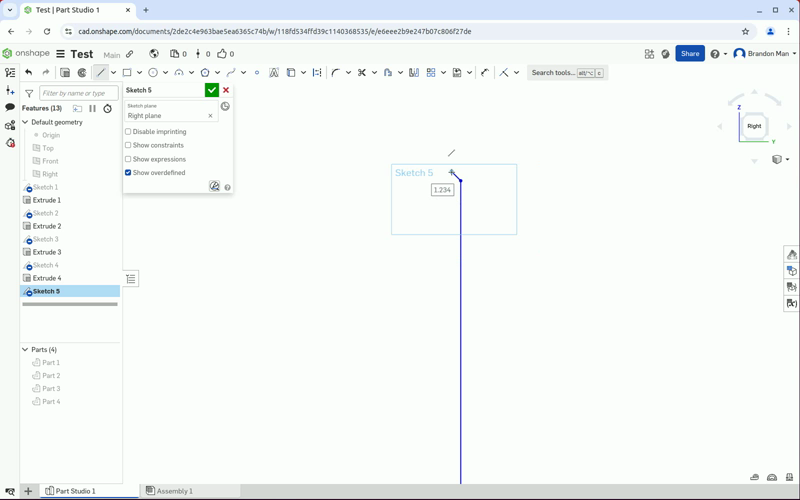
scroll(-6)
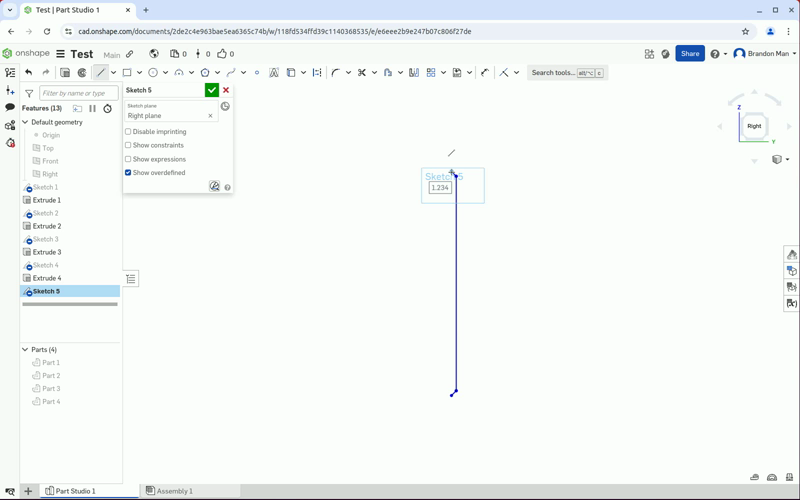
key_up(shift)
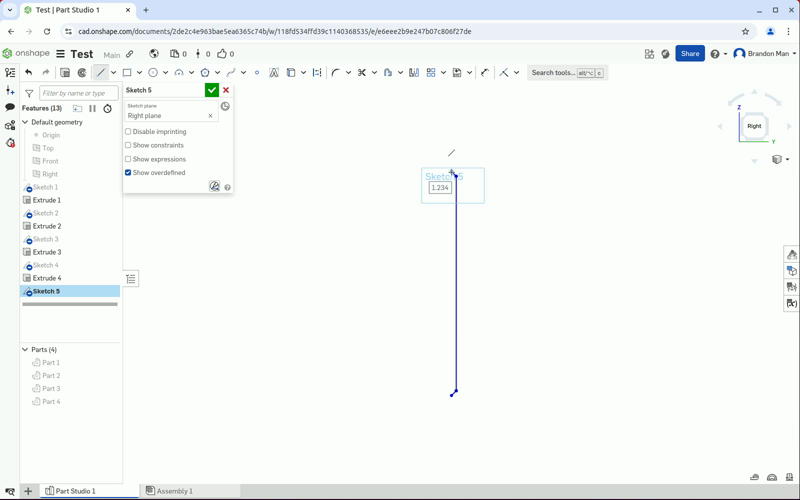
key_down(shift)
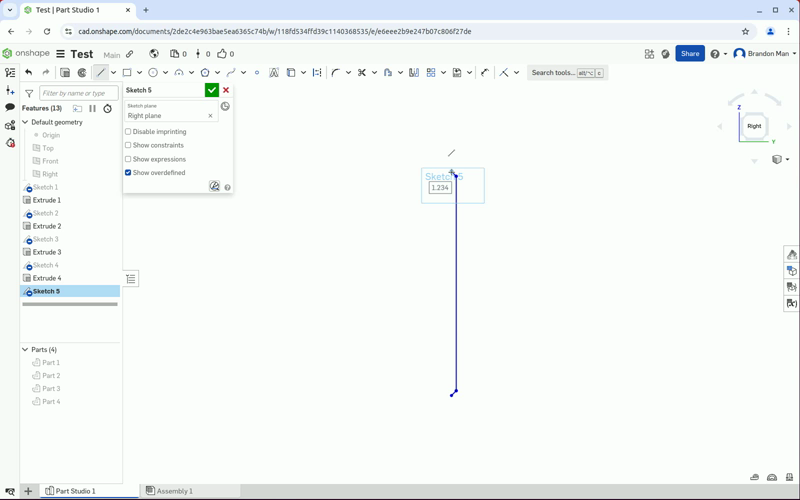
mouse_move(451, 395)
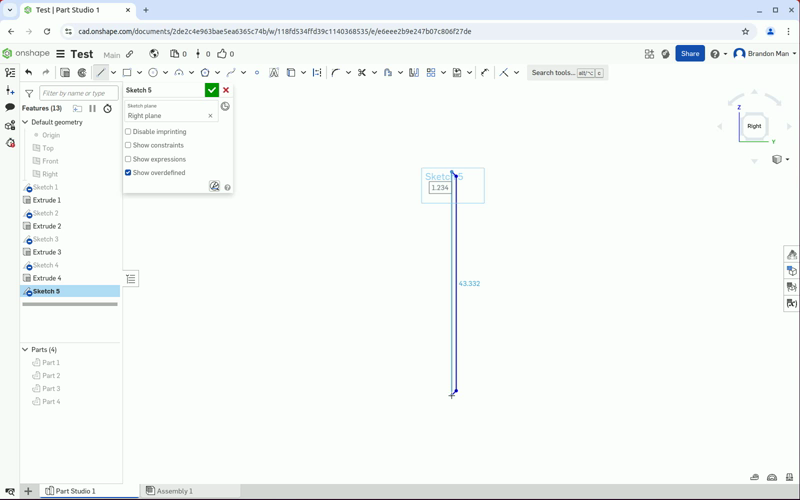
key_up(shift)
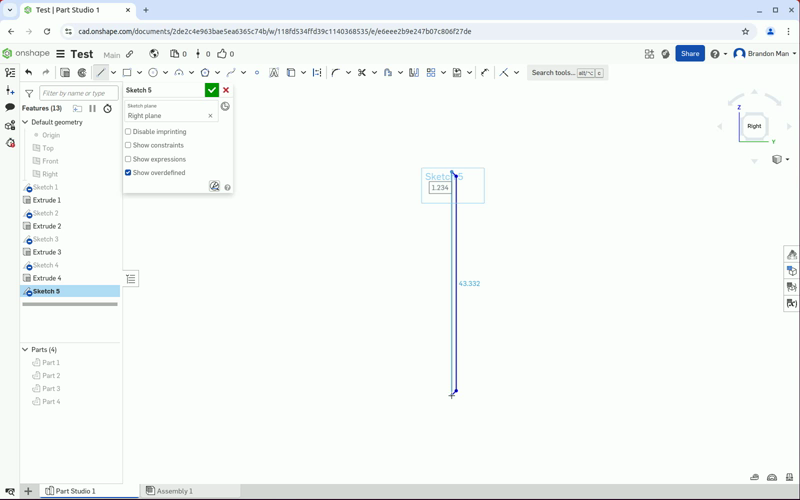
click(451, 395)
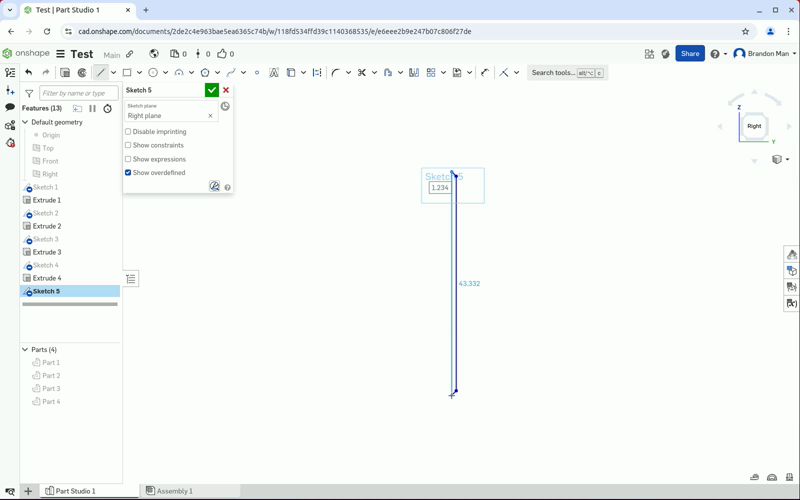
key(esc)
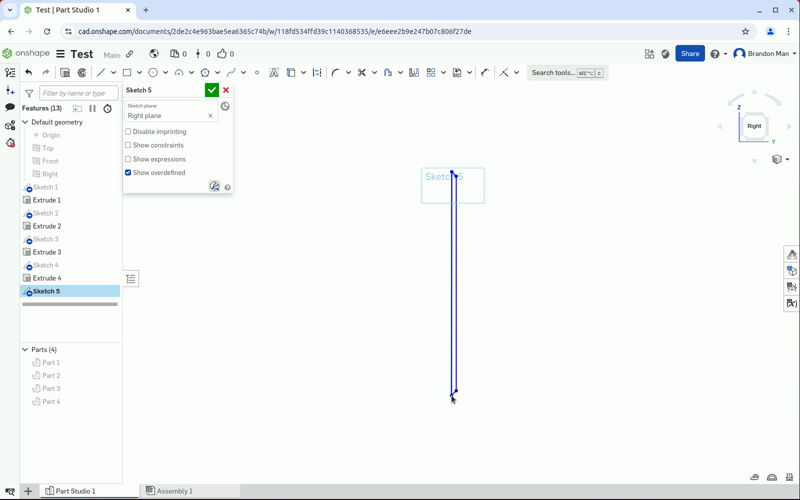
mouse_move(452, 341)
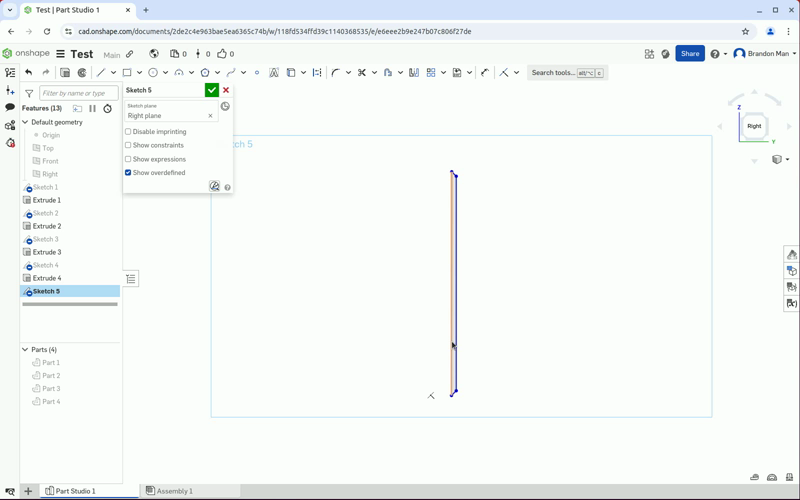
scroll(6)
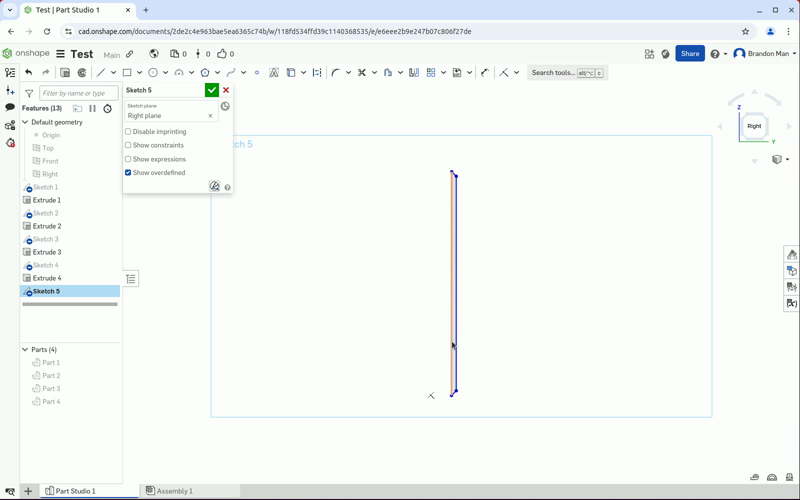
scroll(6)
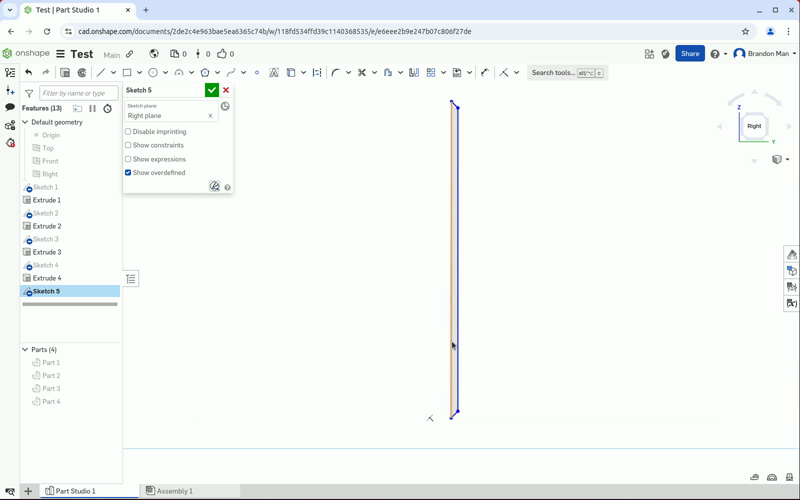
scroll(6)
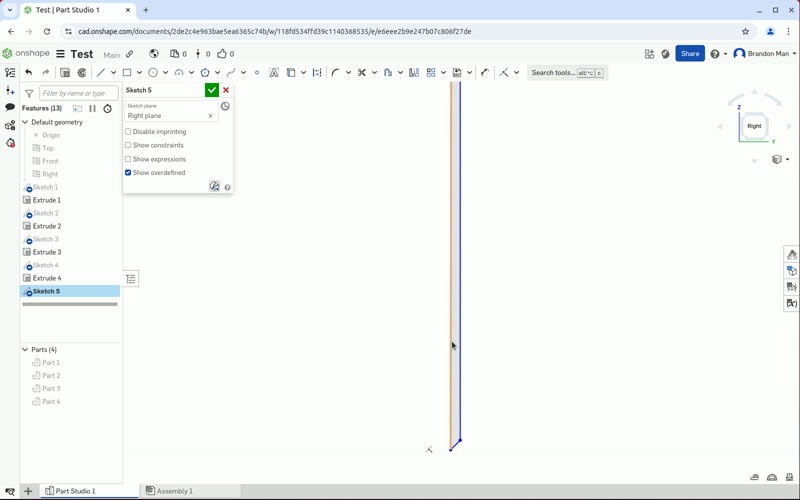
scroll(6)
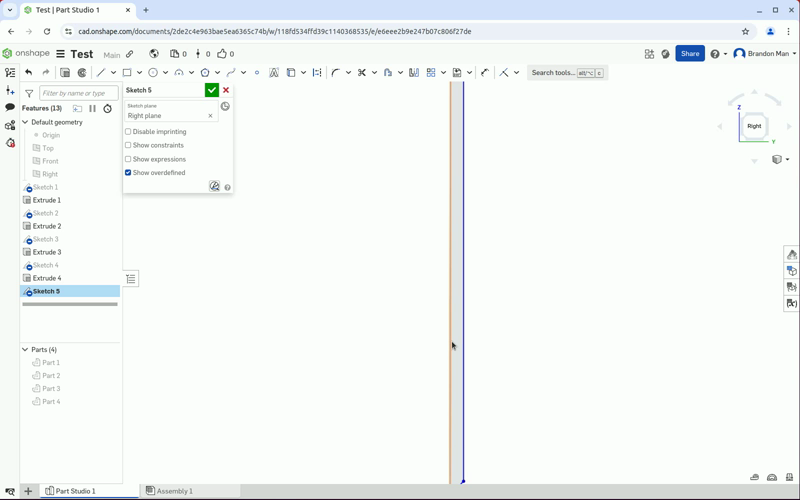
scroll(6)
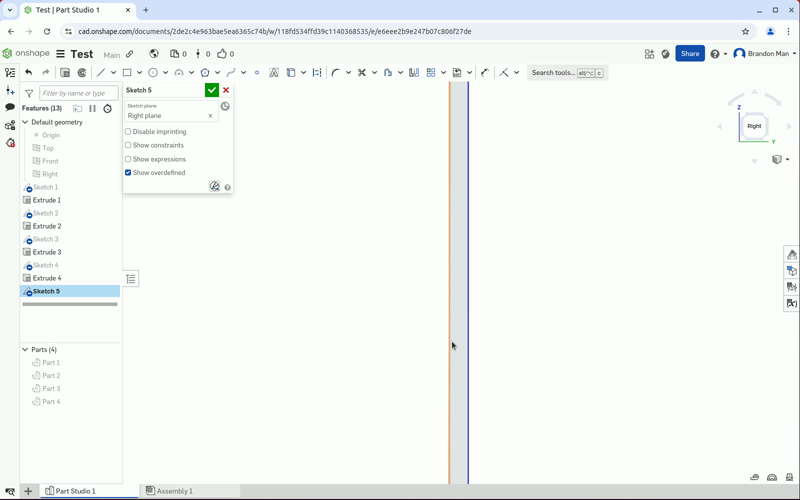
scroll(6)
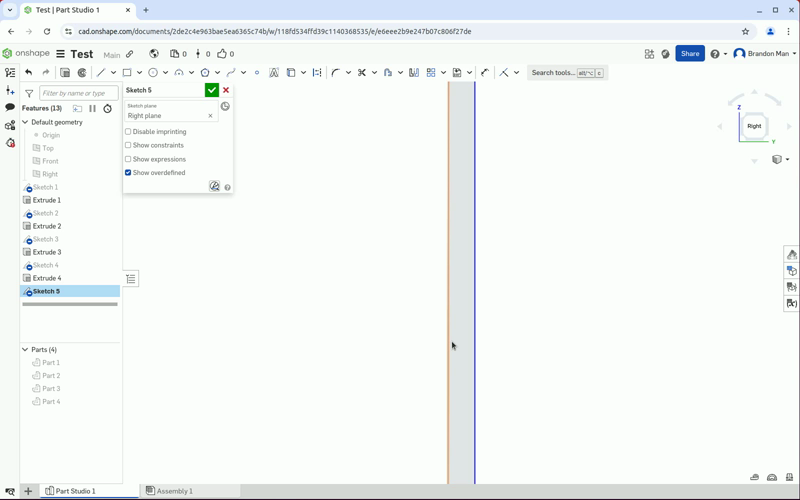
scroll(6)
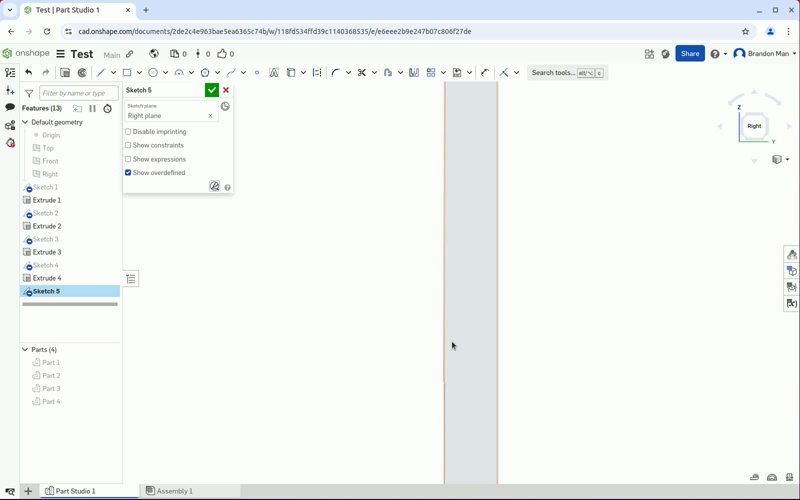
click(452, 341)
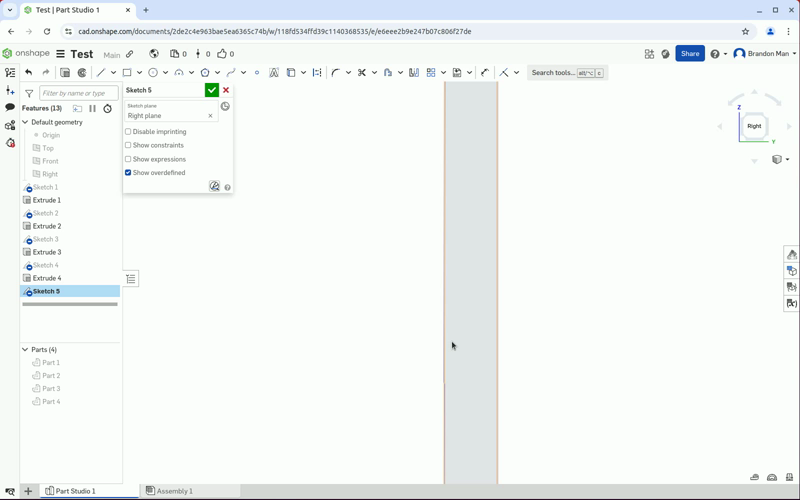
scroll(-6)
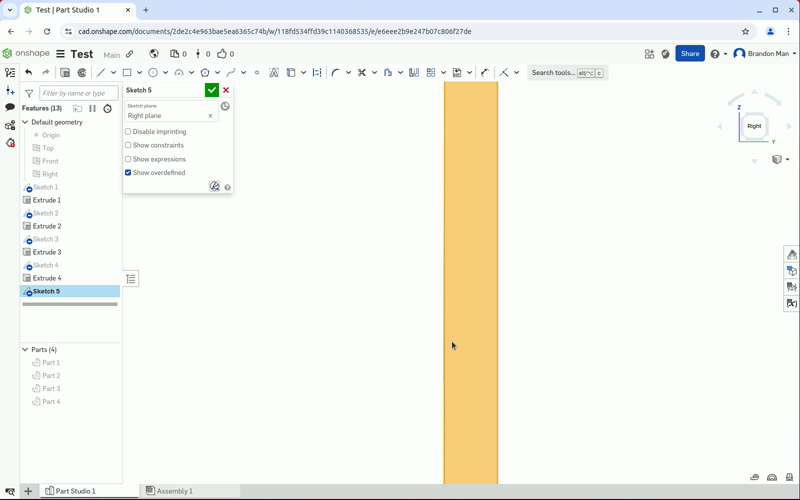
scroll(-6)
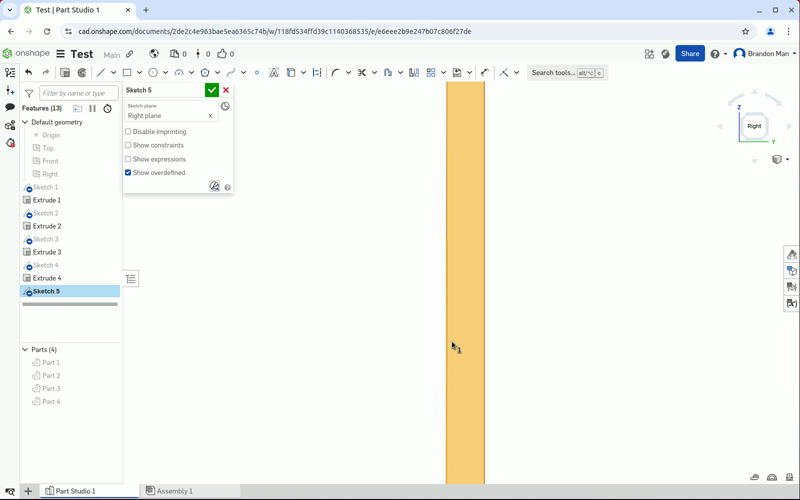
scroll(-6)
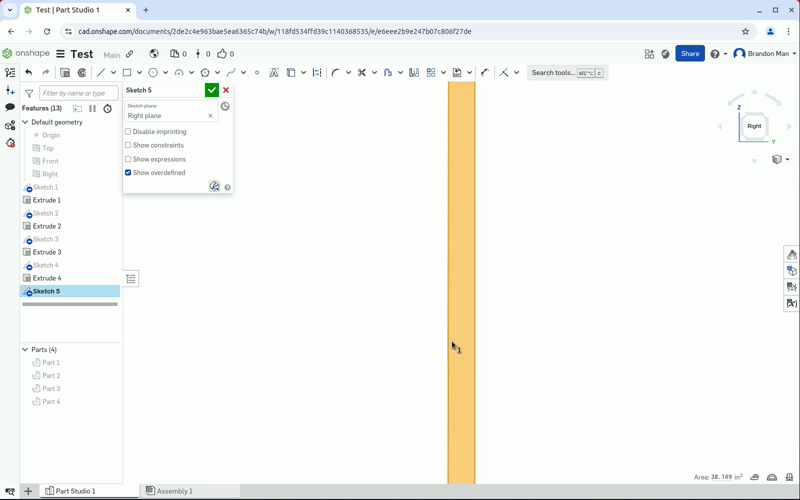
scroll(-6)
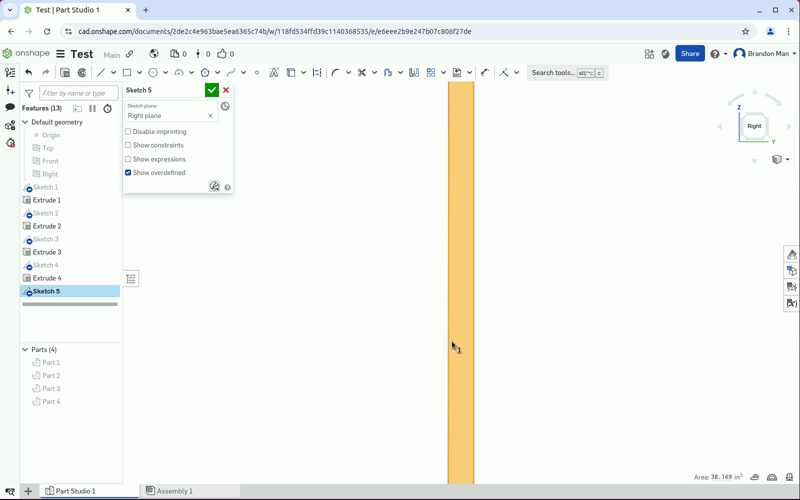
scroll(-6)
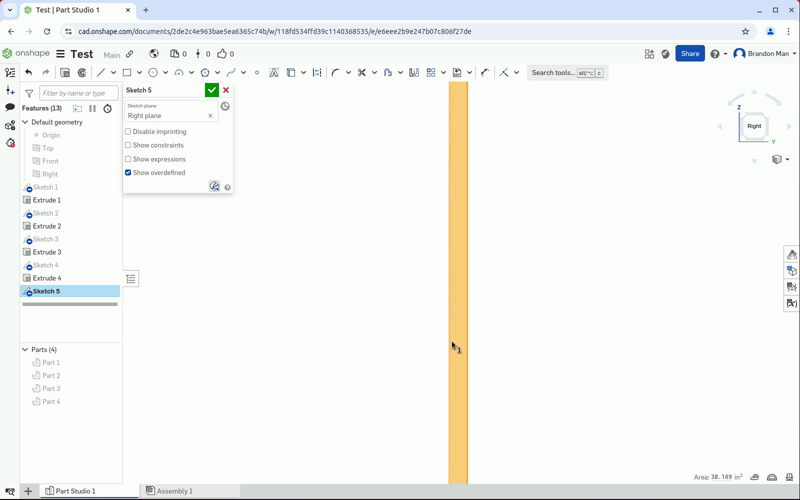
scroll(-6)
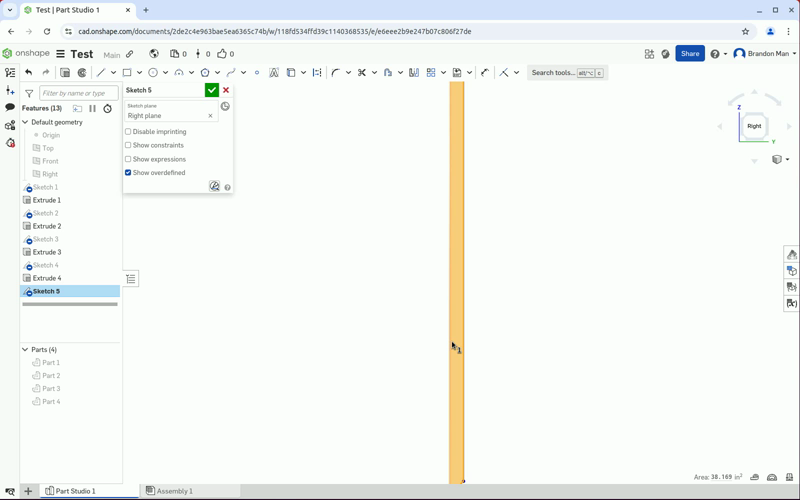
scroll(-6)
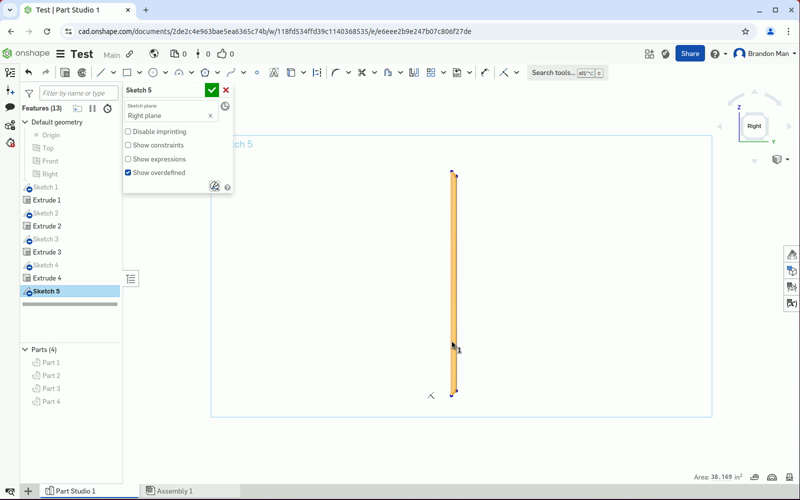
mouse_move(73, 352)
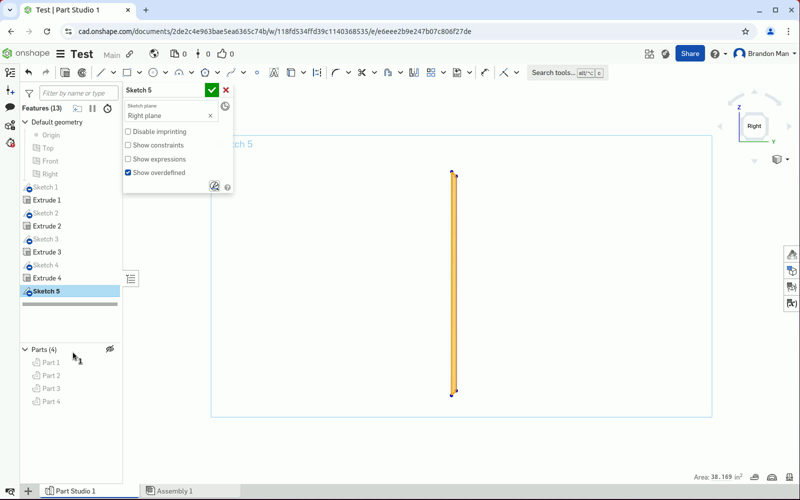
key(shift+y)
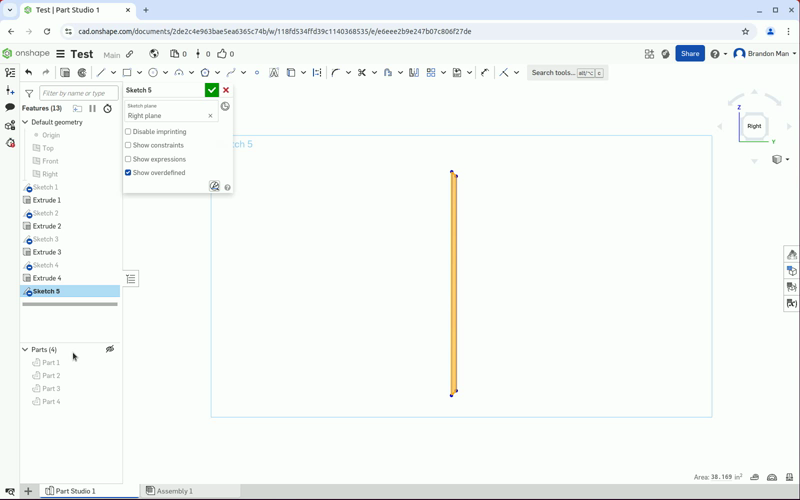
key(shift+e)
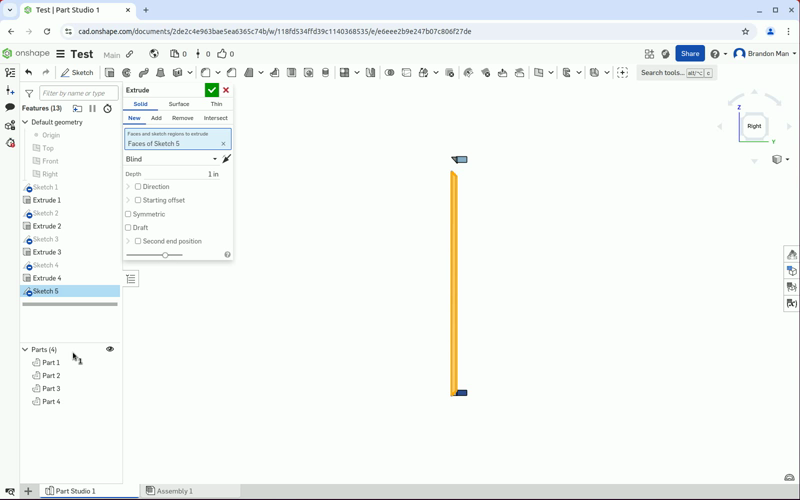
mouse_move(143, 106)
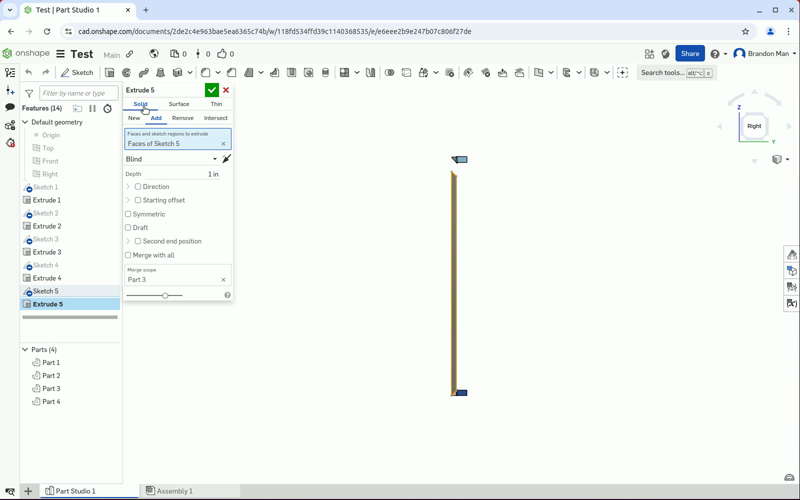
click(143, 106)
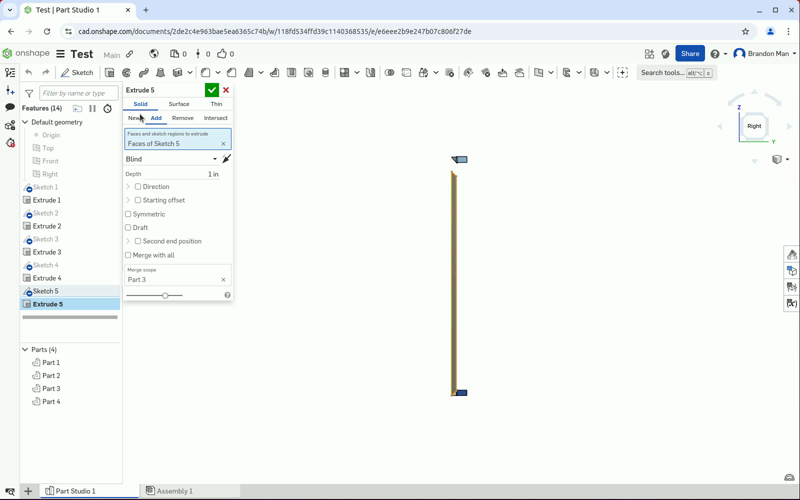
mouse_move(137, 120)
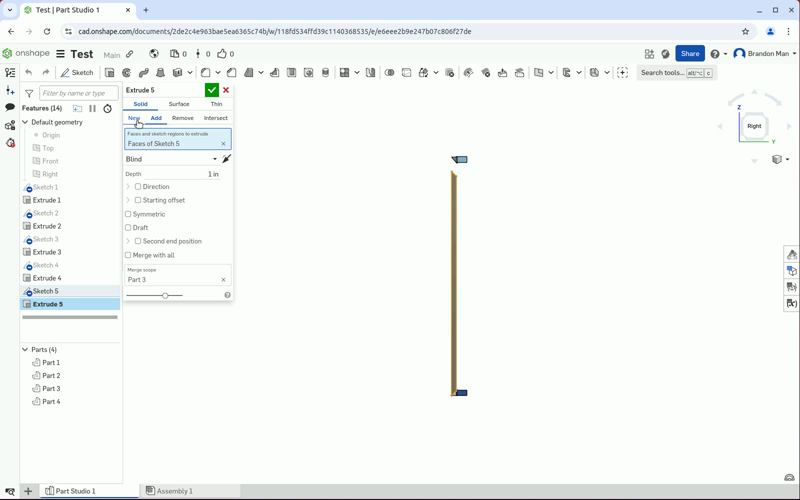
click(137, 120)
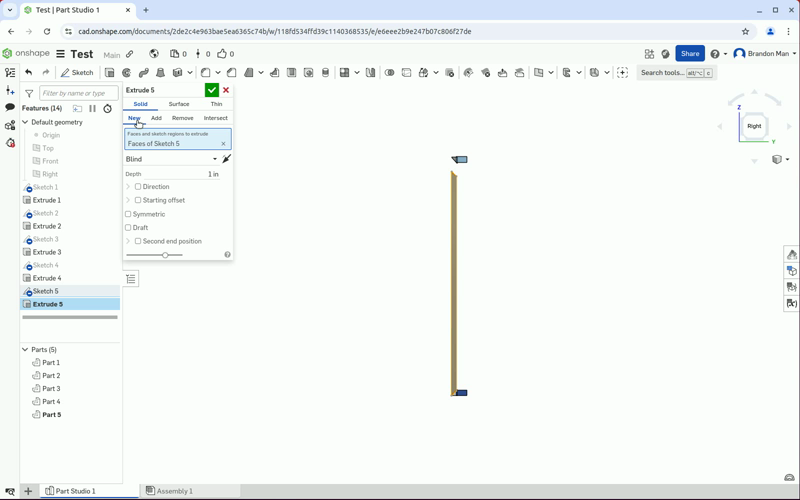
key(tab, 4)
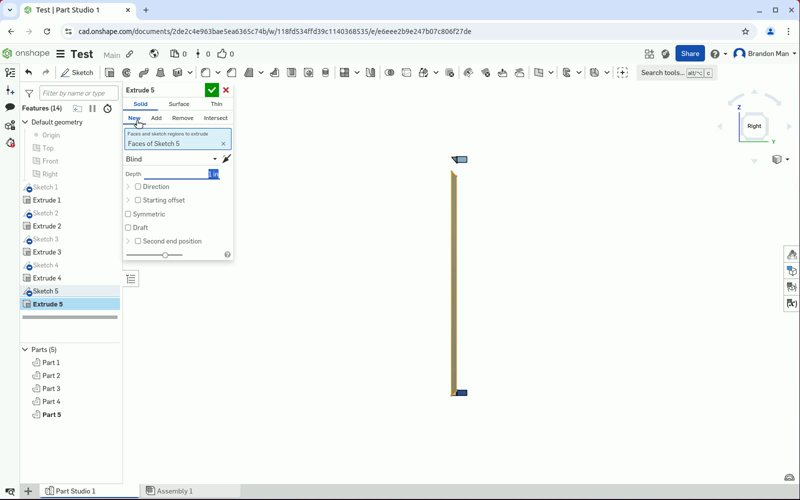
text(-1.926)
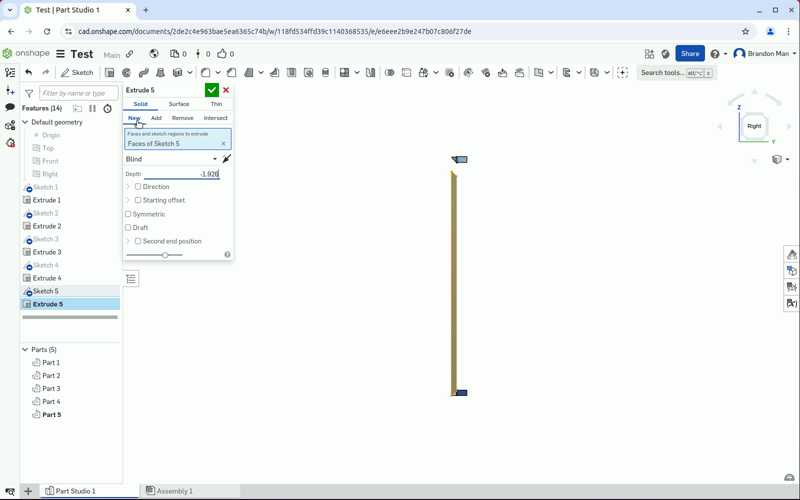
key(tab, 3)
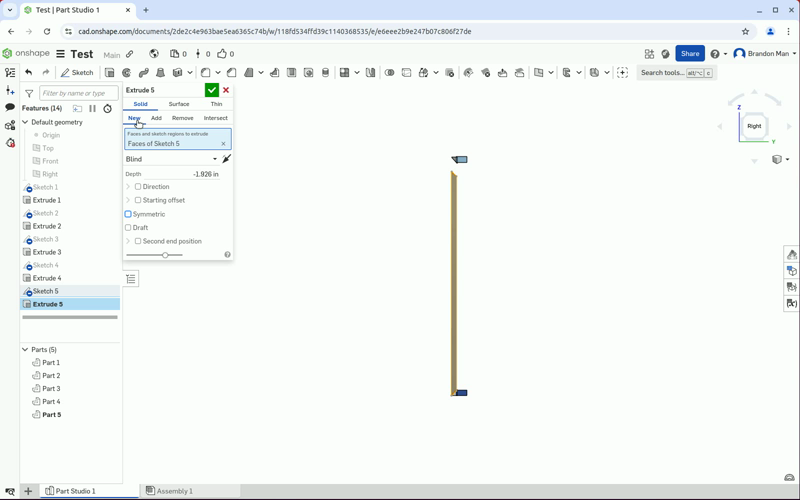
key(space)
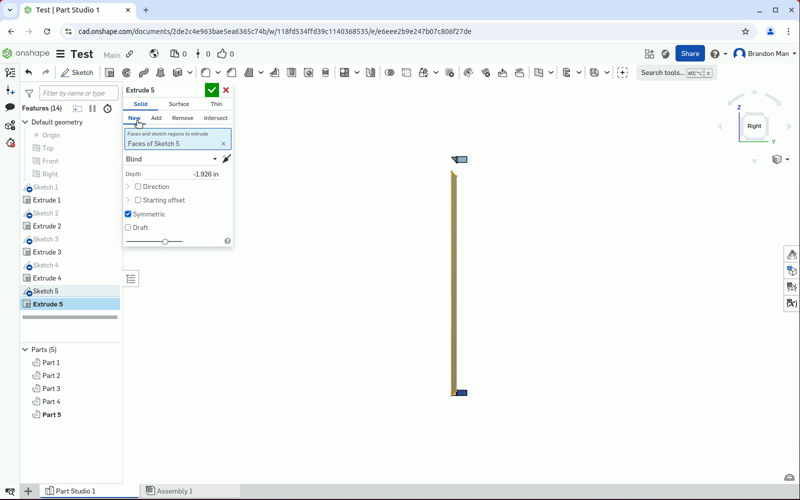
key(enter)
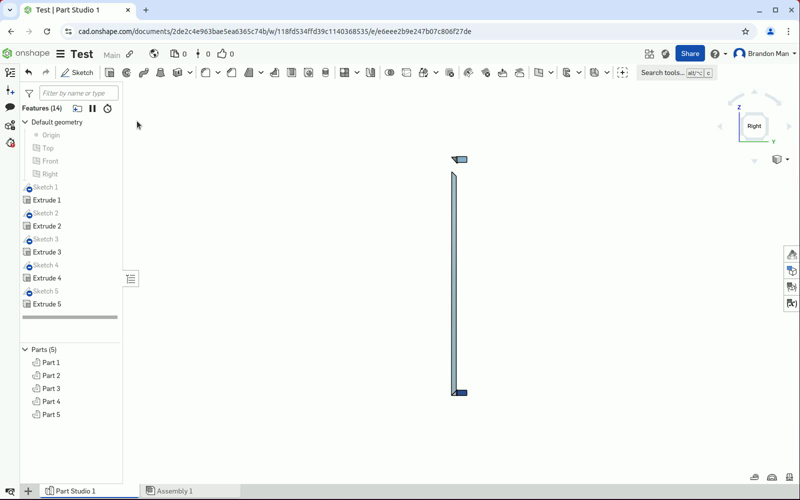
key(shift+h)
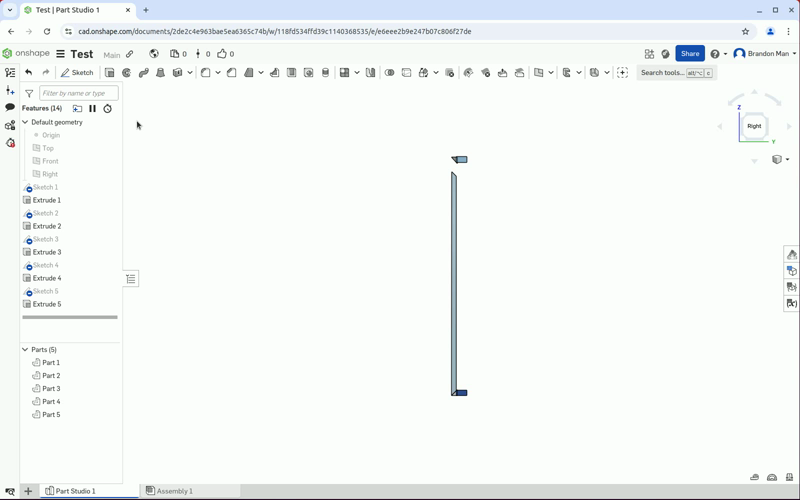
key(shift+h)
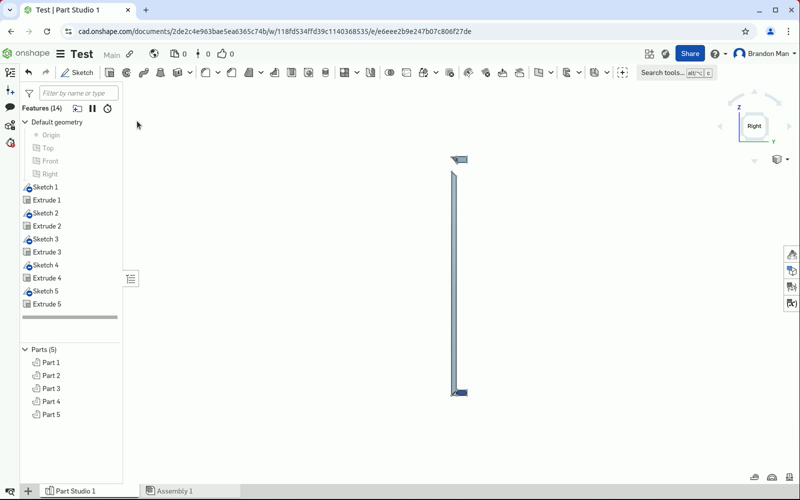
key(shift+7)
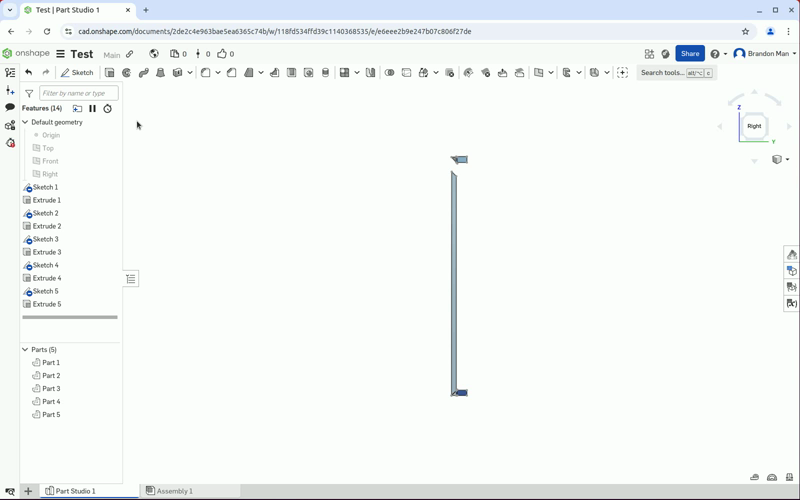
key(right, 2)
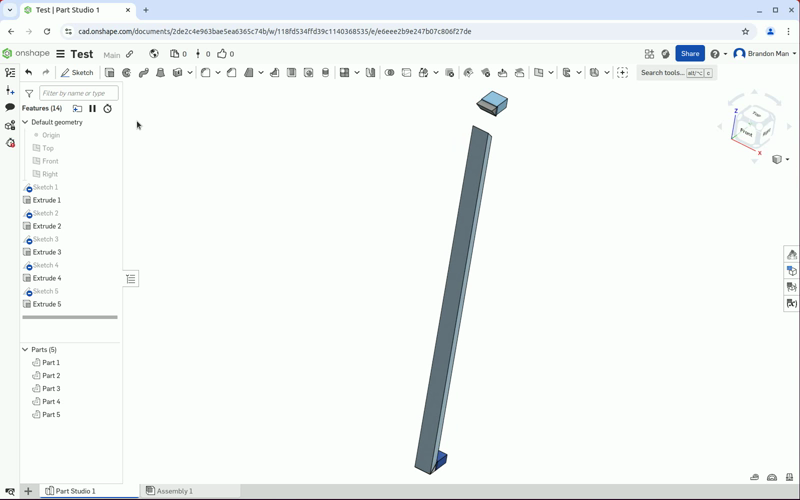
key(down, 2)
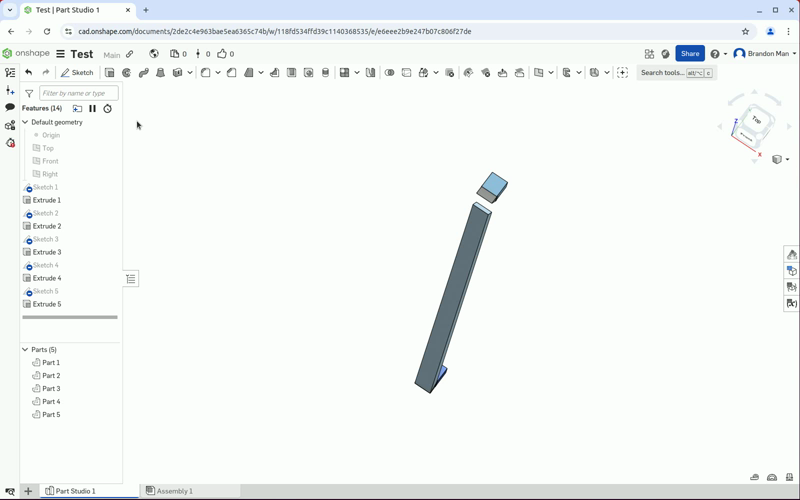
key(up, 2)
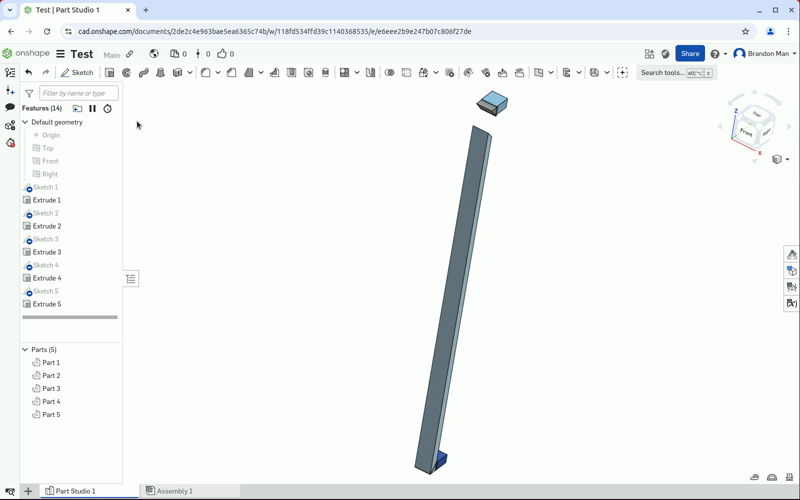
key(left, 2)
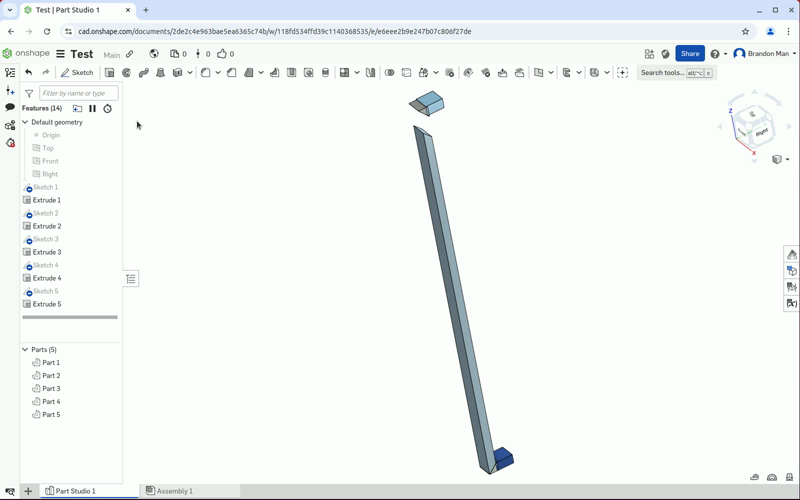
mouse_move(73, 189)
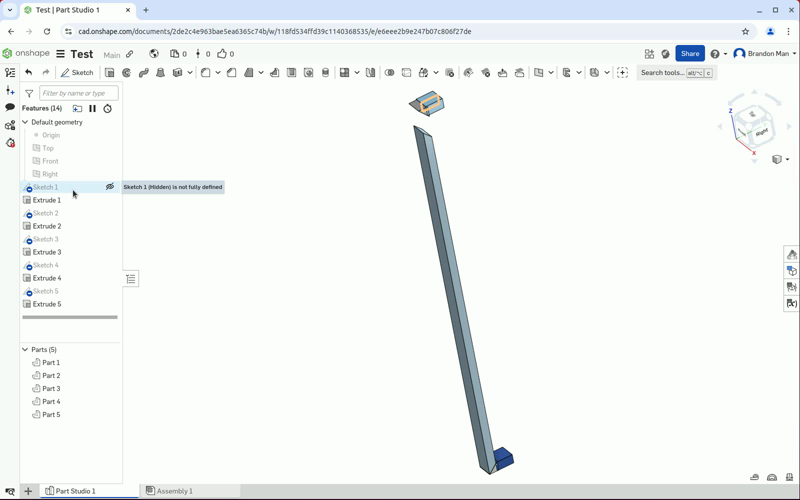
click(73, 189)